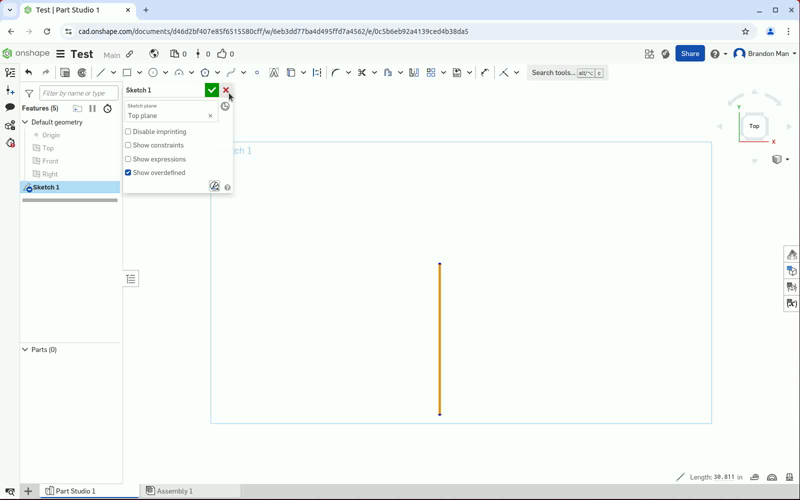
key(shift+h)
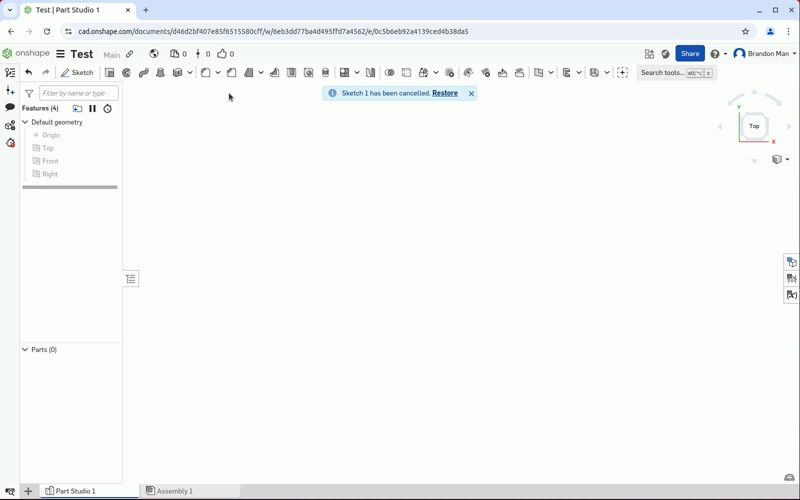
mouse_move(73, 352)
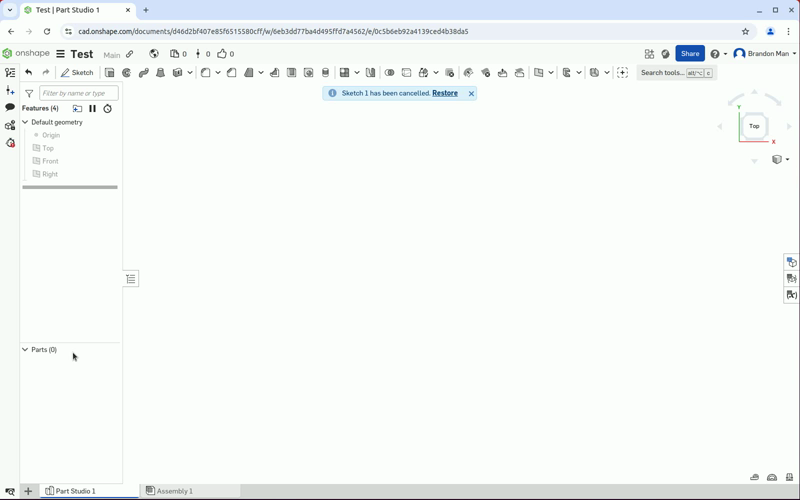
key(y)
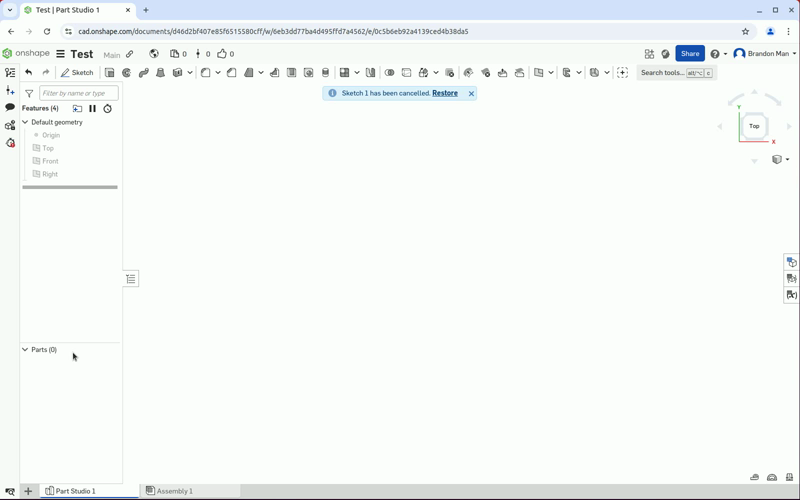
key(shift+p)
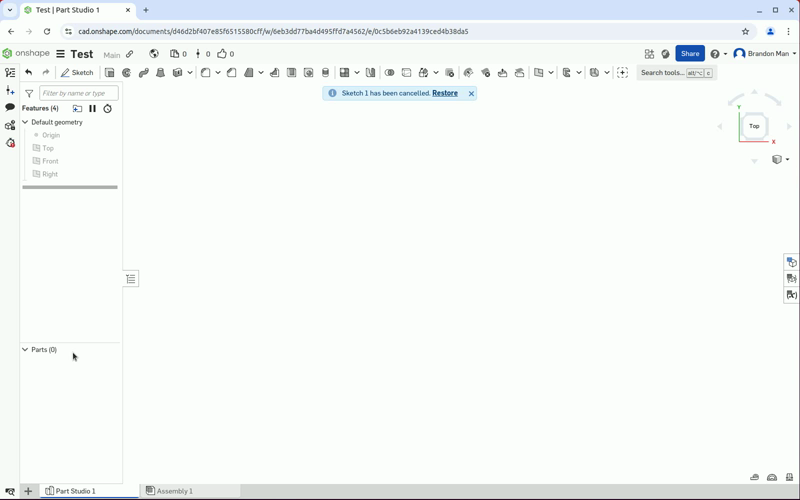
key(space)
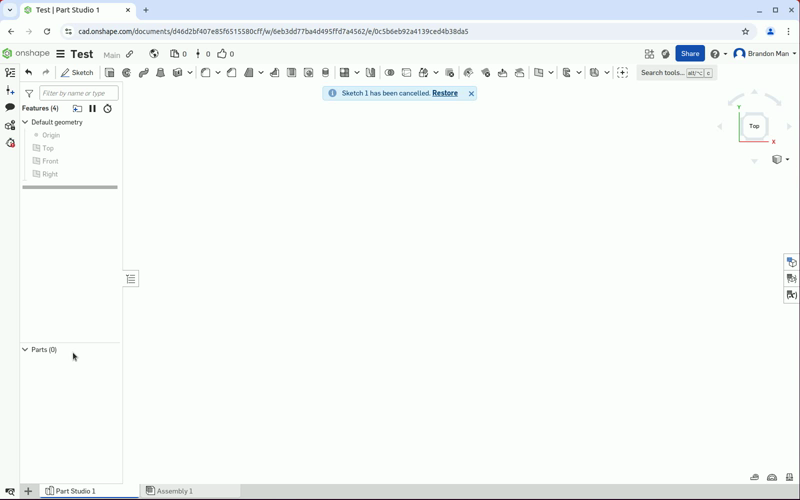
key_down(shift)
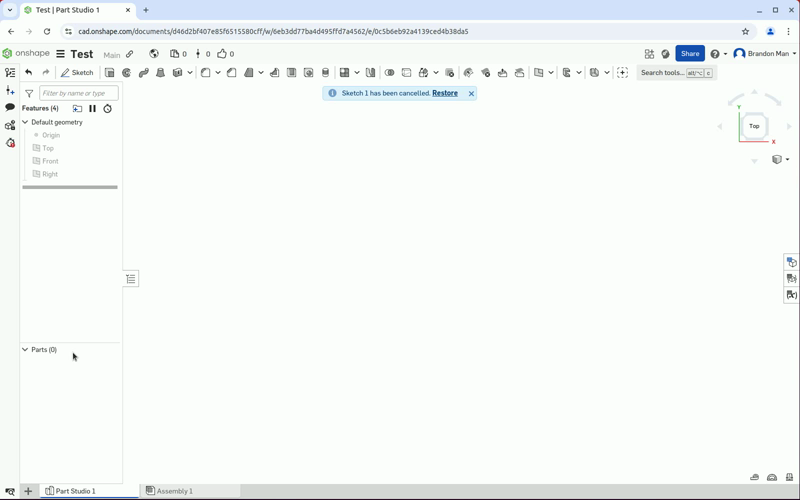
key(up)
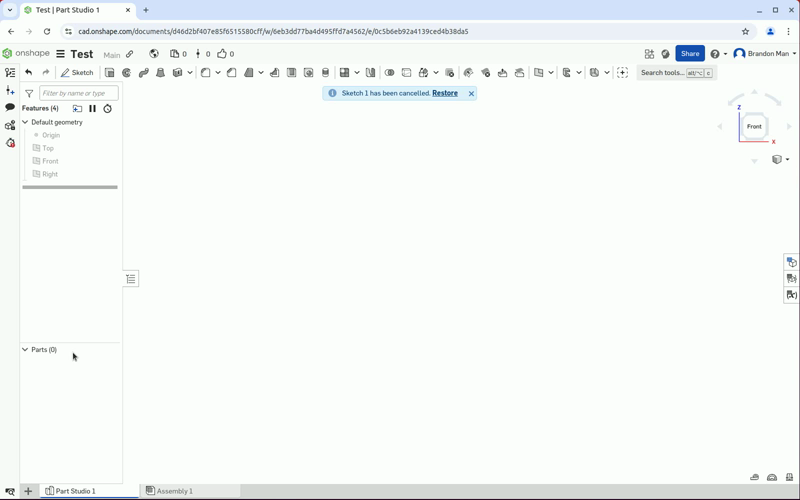
key_up(shift)
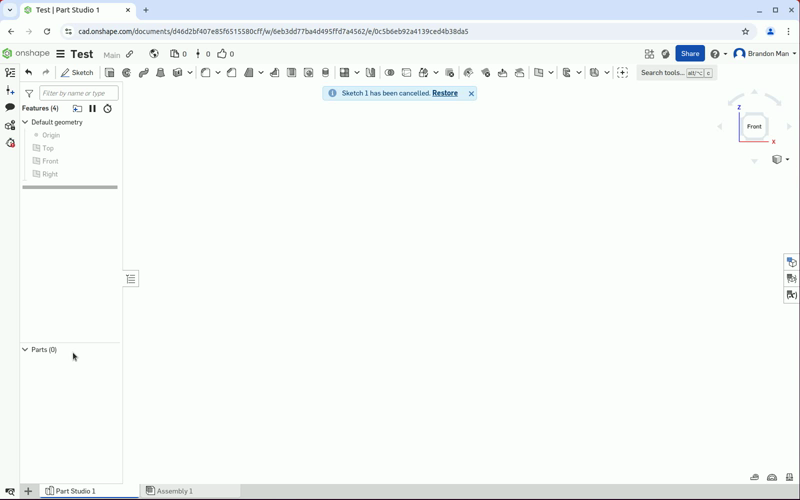
mouse_move(73, 352)
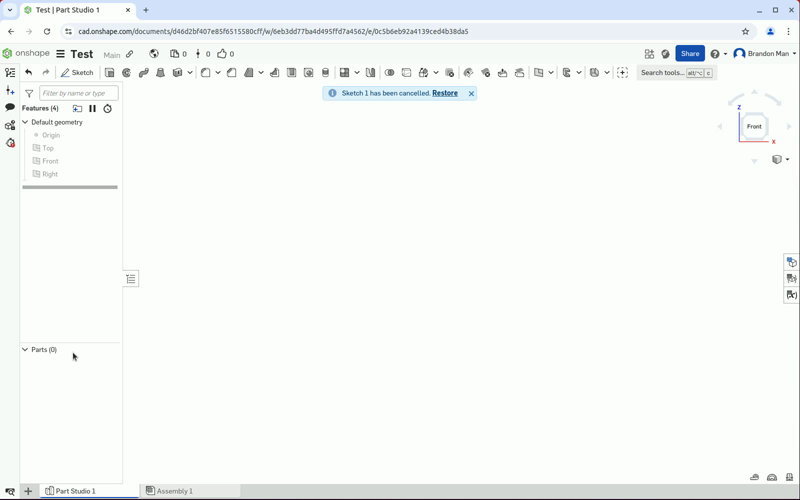
key(shift+y)
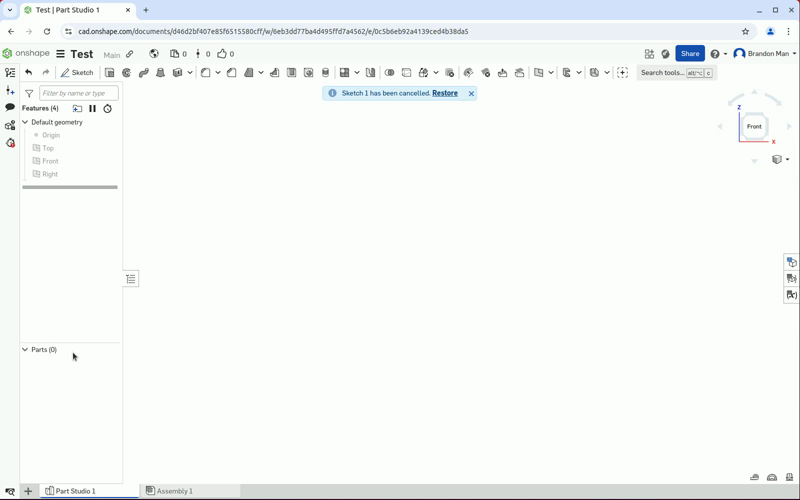
key(shift+s)
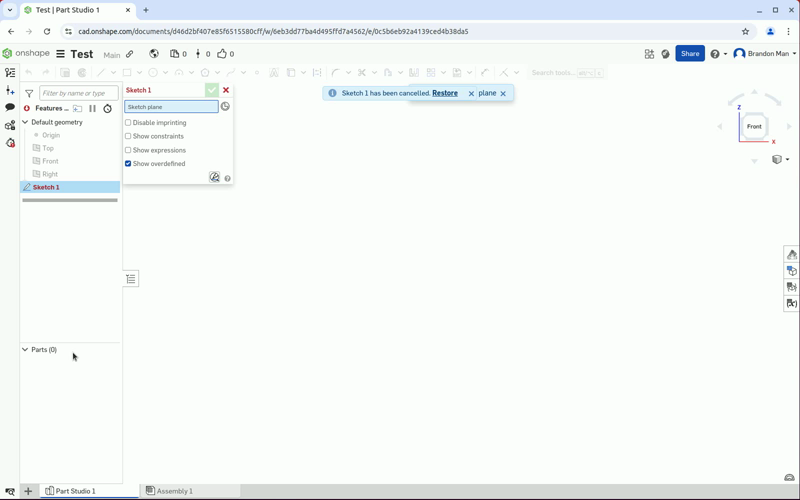
mouse_move(73, 163)
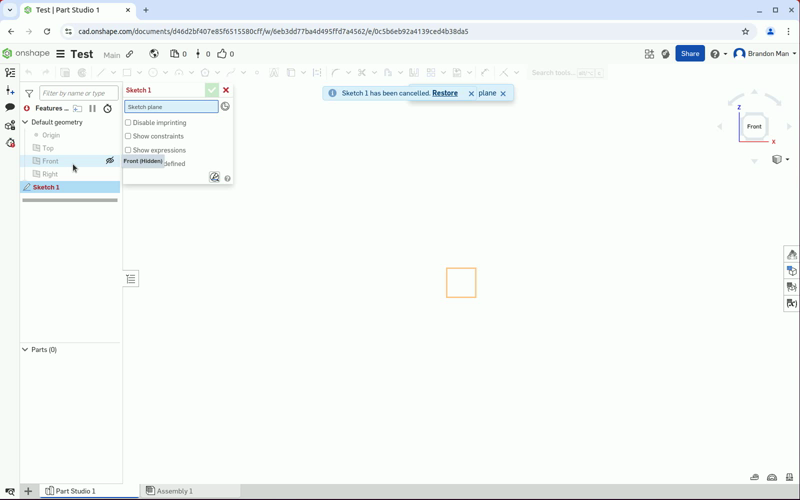
click(73, 163)
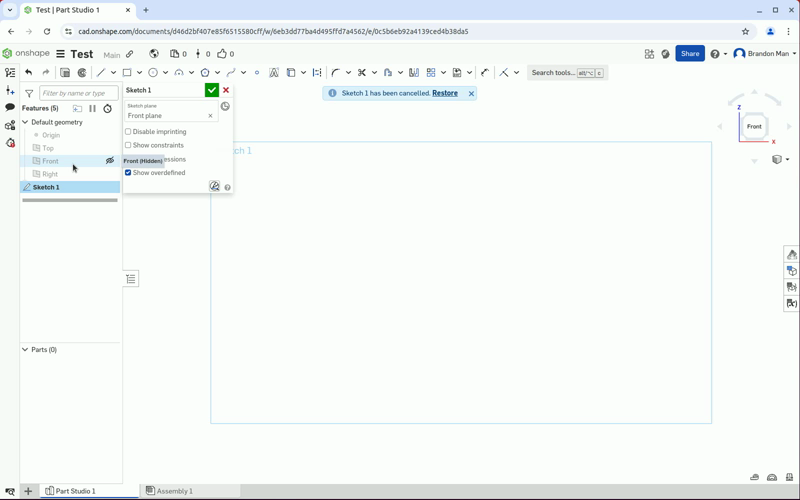
mouse_move(73, 352)
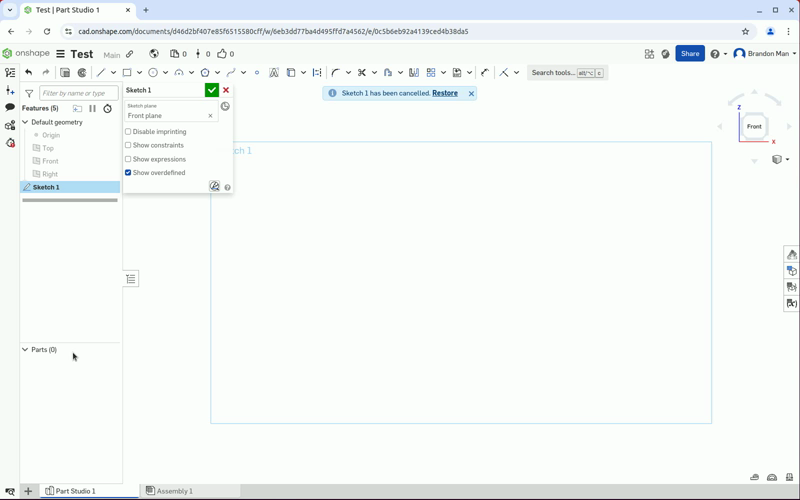
key(y)
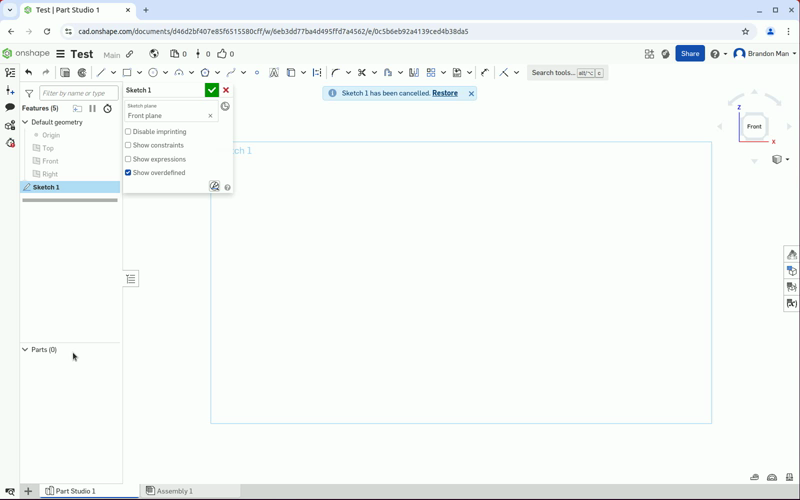
key(c)
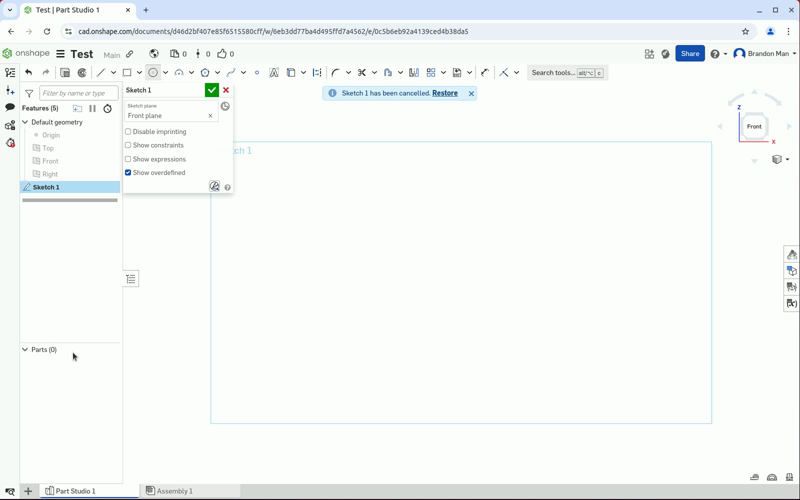
key_down(shift)
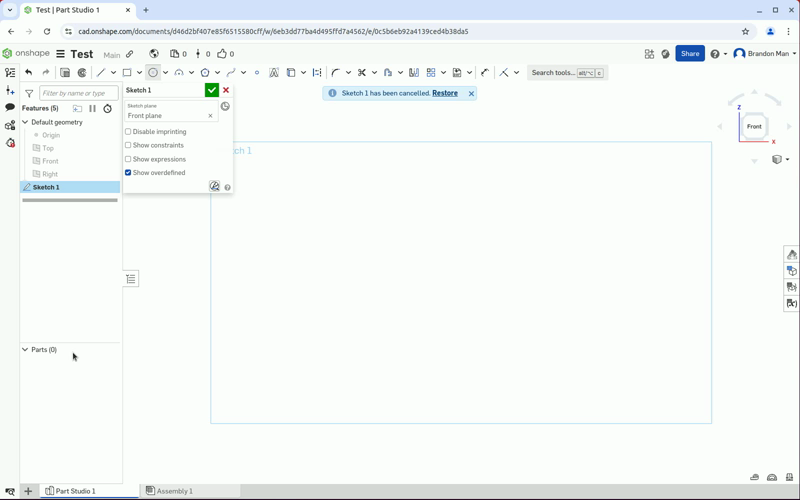
mouse_move(460, 282)
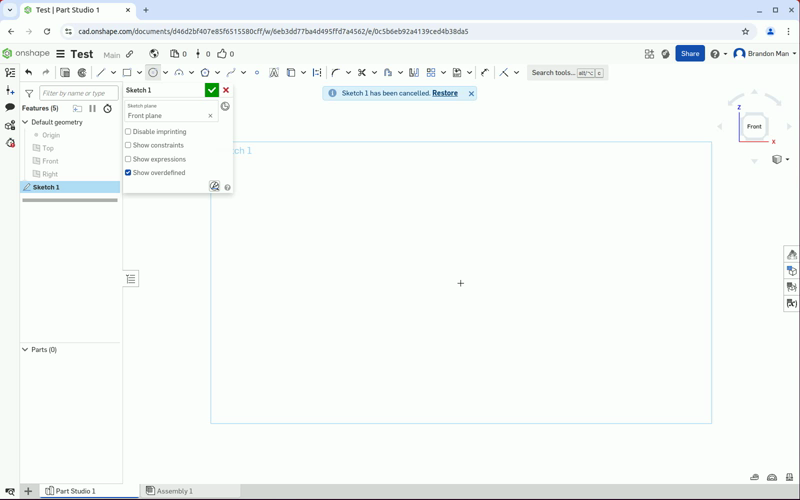
click(460, 282)
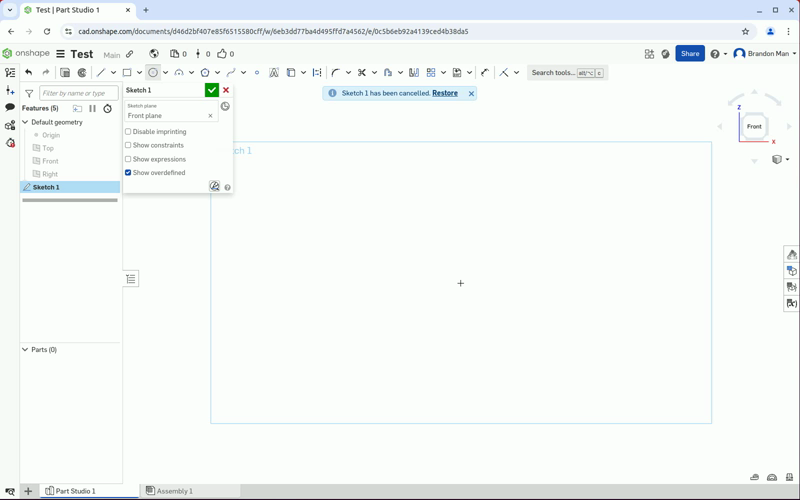
key_up(shift)
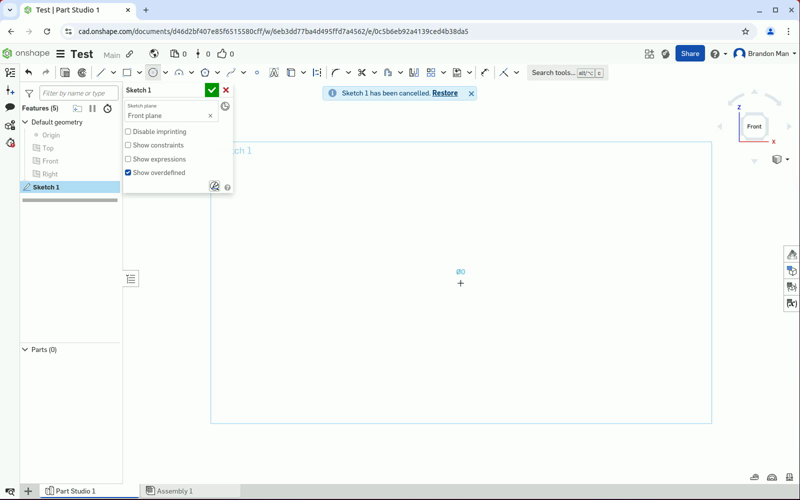
mouse_move(508, 282)
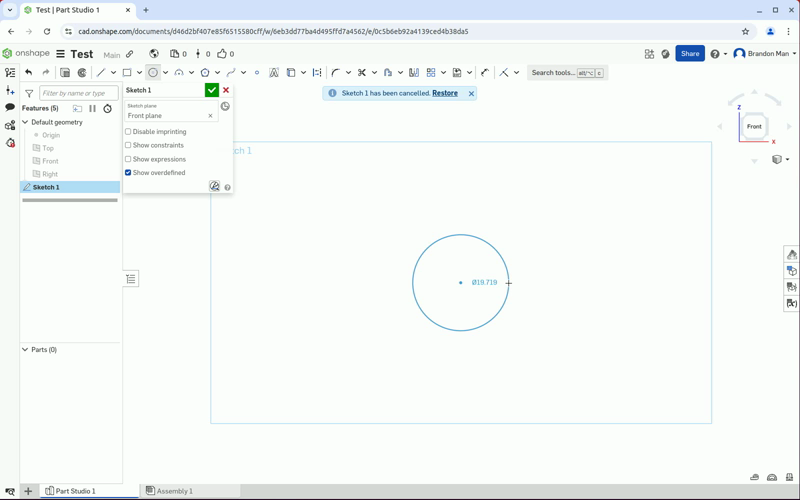
click(508, 282)
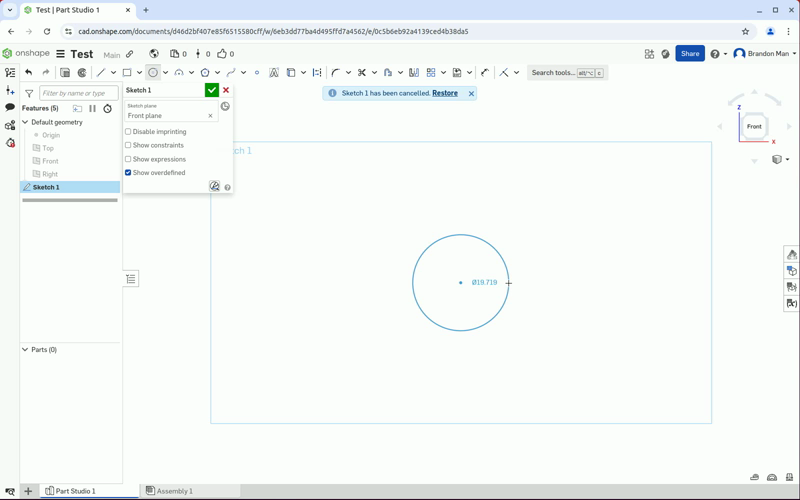
key(esc)
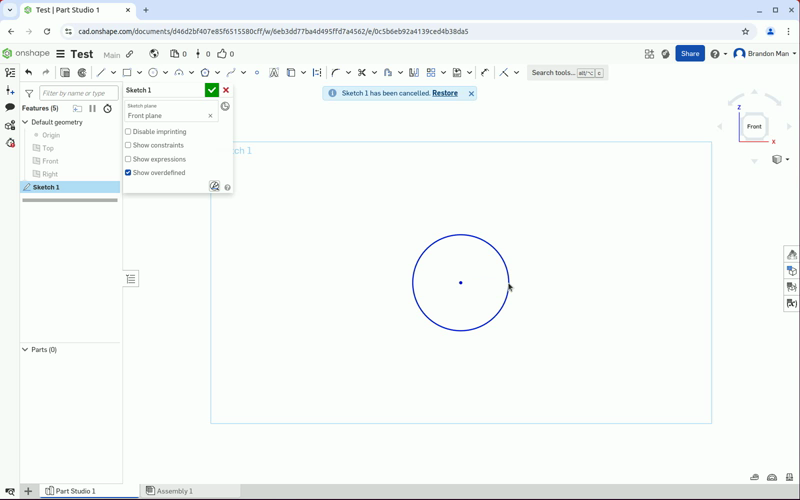
key(l)
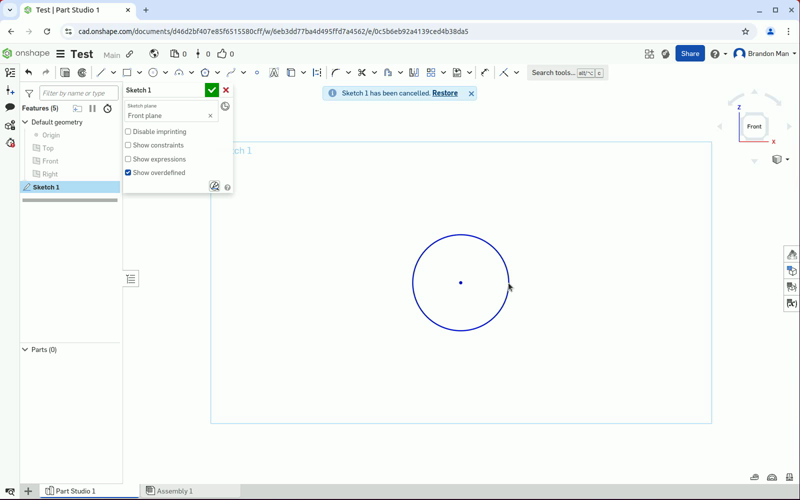
key_down(shift)
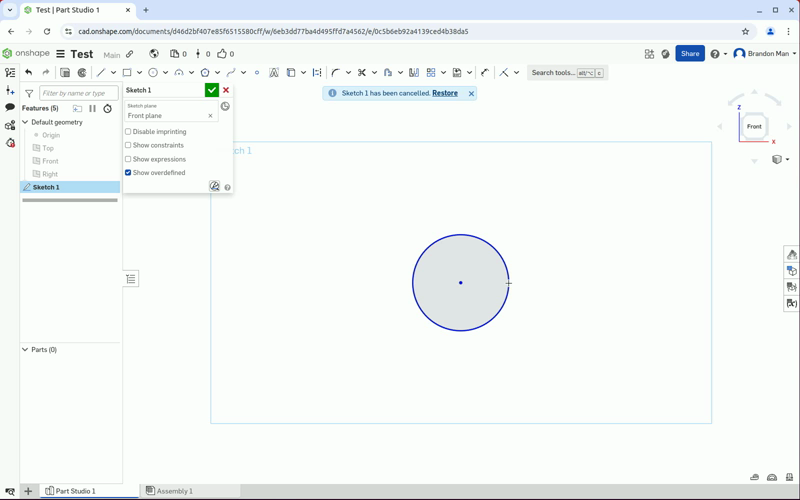
mouse_move(429, 292)
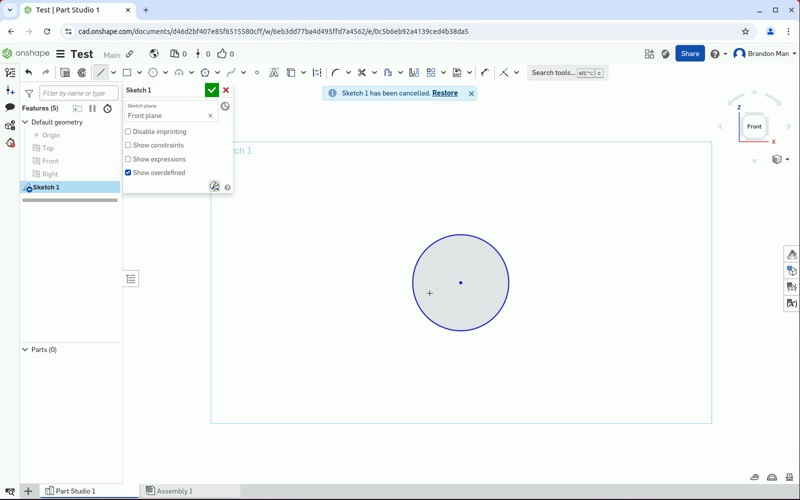
click(429, 292)
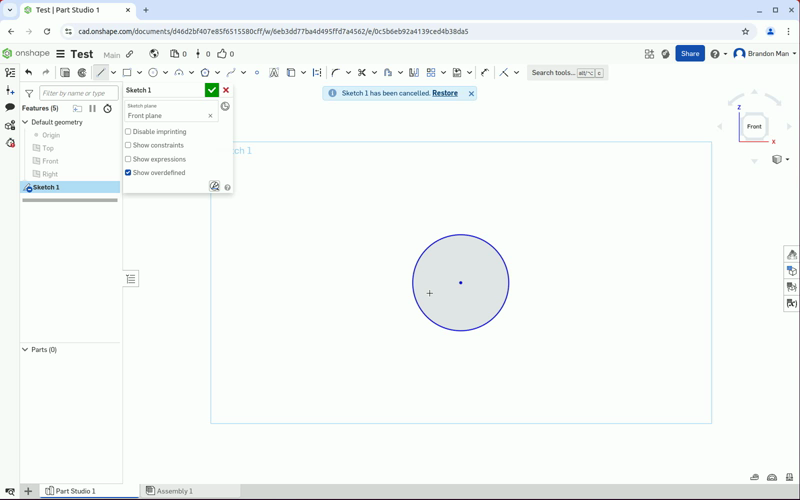
key_up(shift)
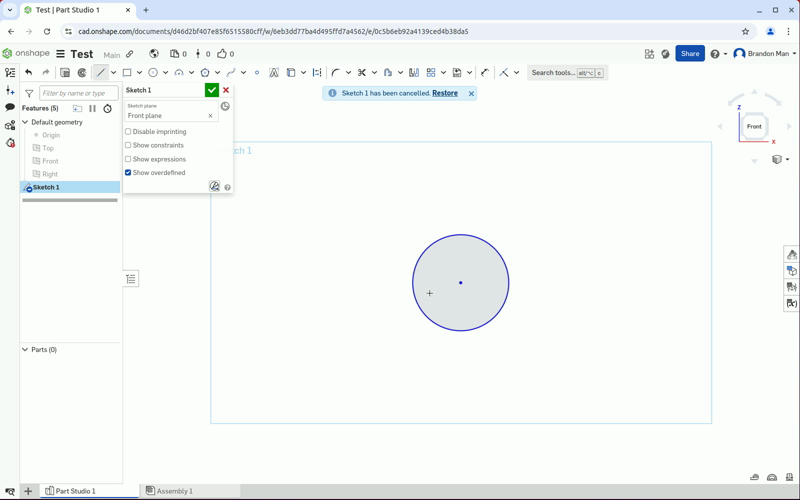
key_down(shift)
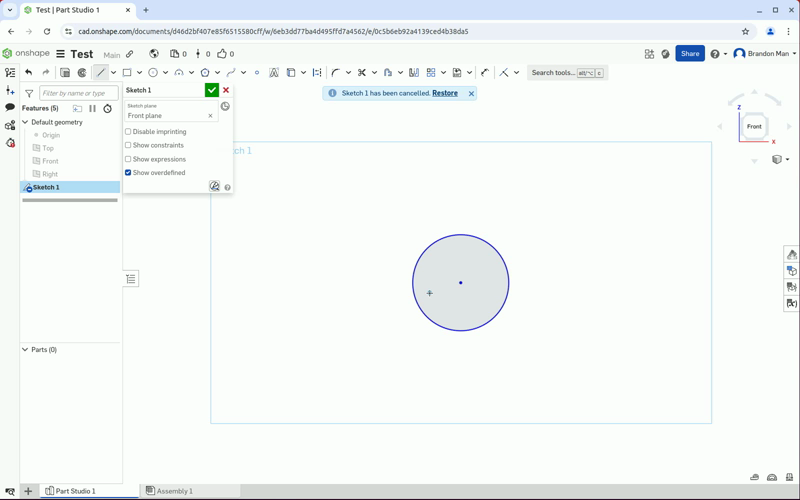
mouse_move(459, 292)
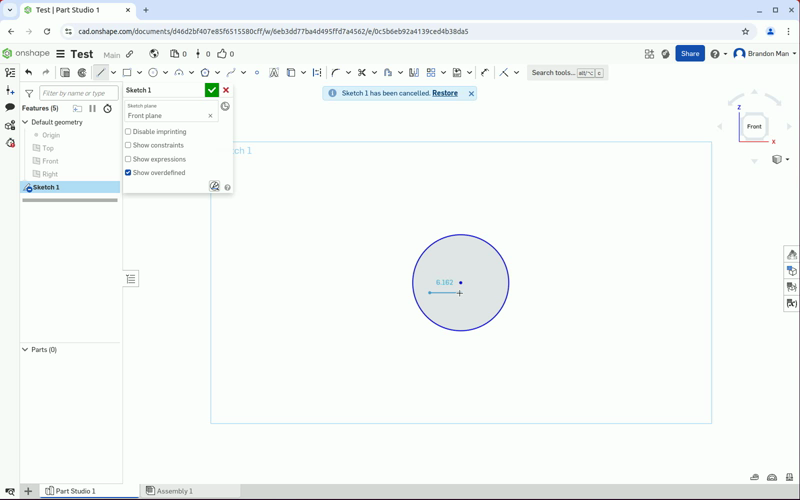
mouse_move(441, 292)
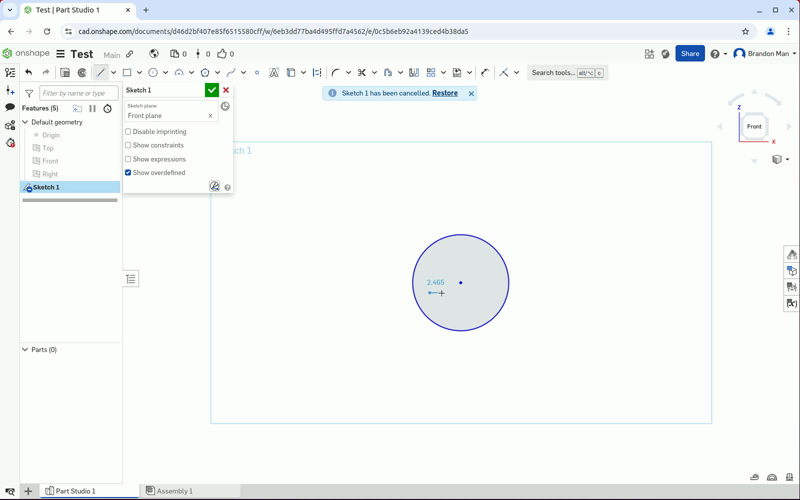
click(441, 292)
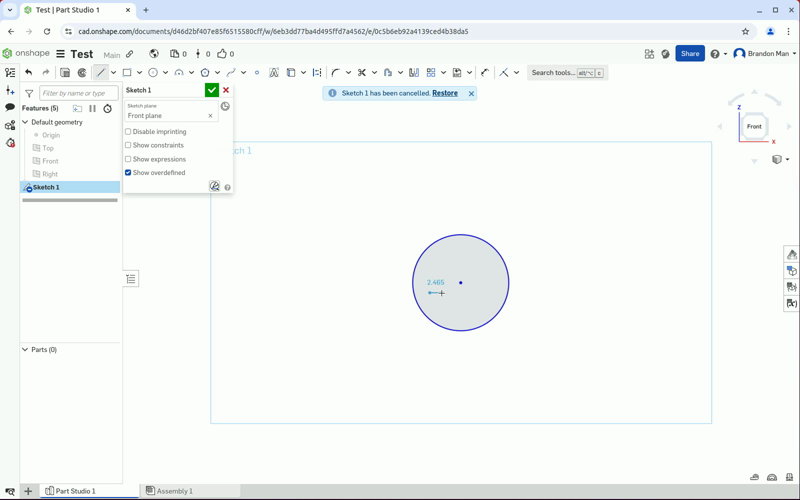
key_up(shift)
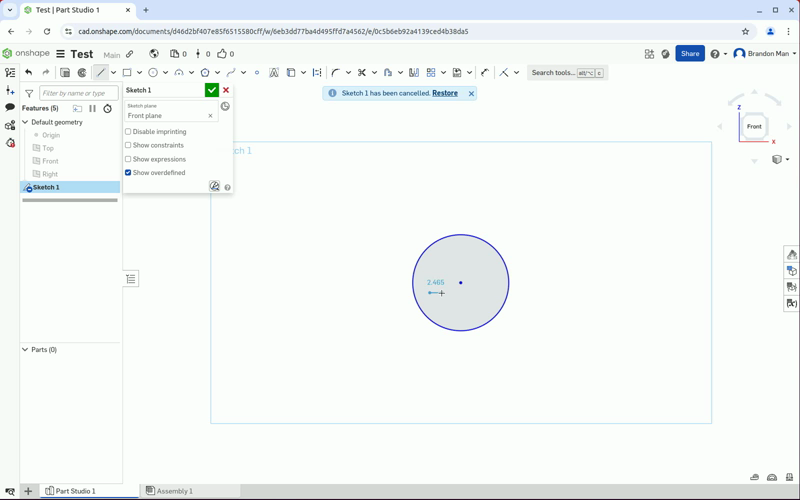
key(esc)
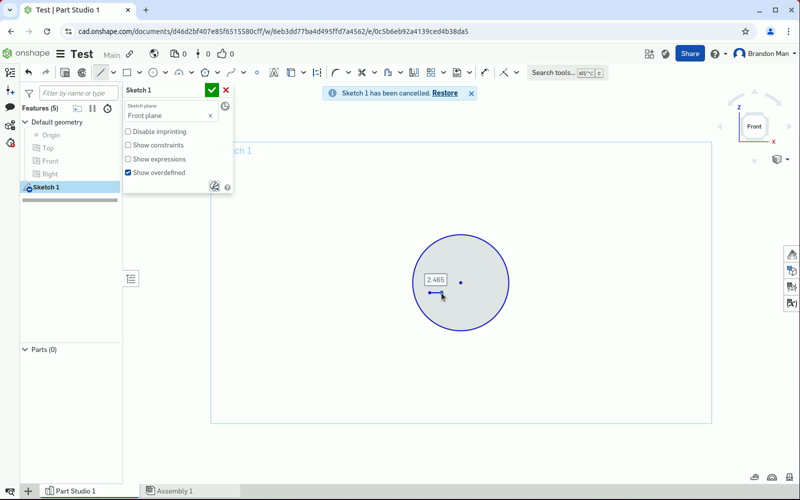
key(a)
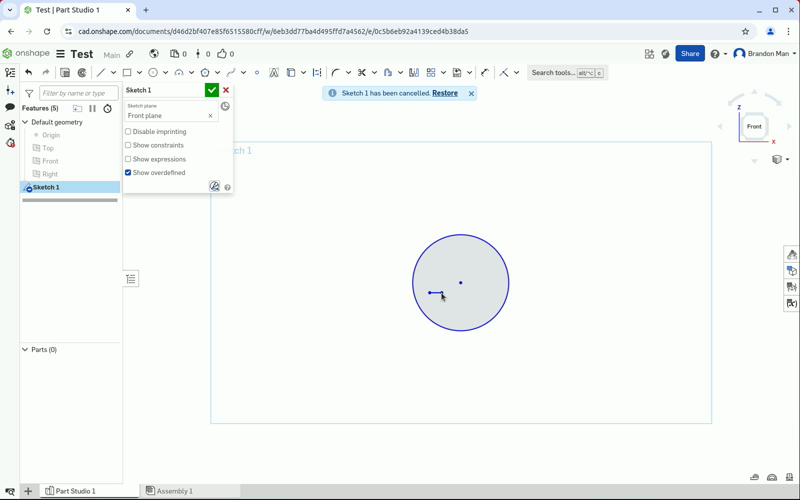
mouse_move(441, 292)
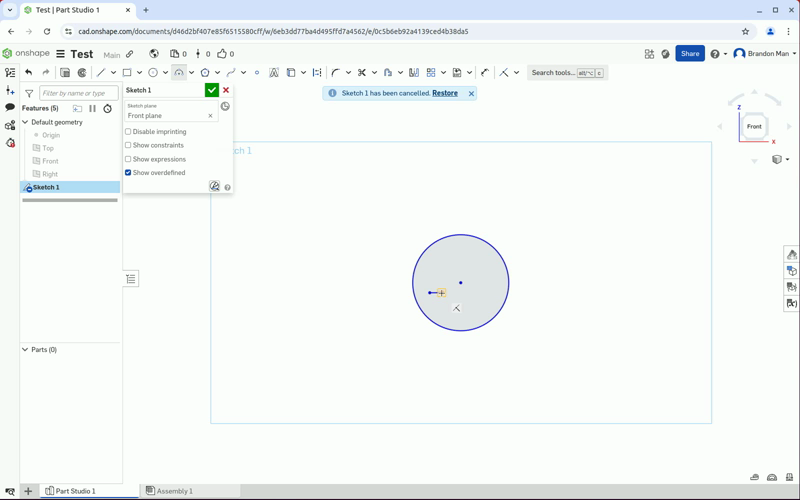
click(441, 292)
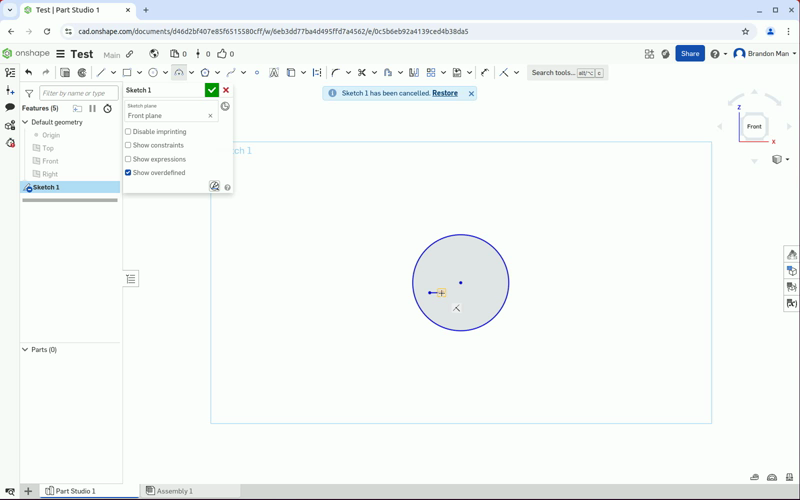
key_down(shift)
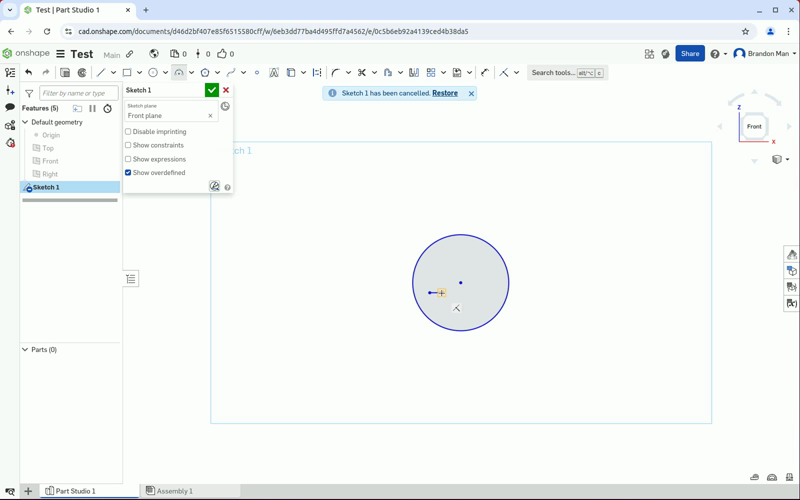
mouse_move(478, 292)
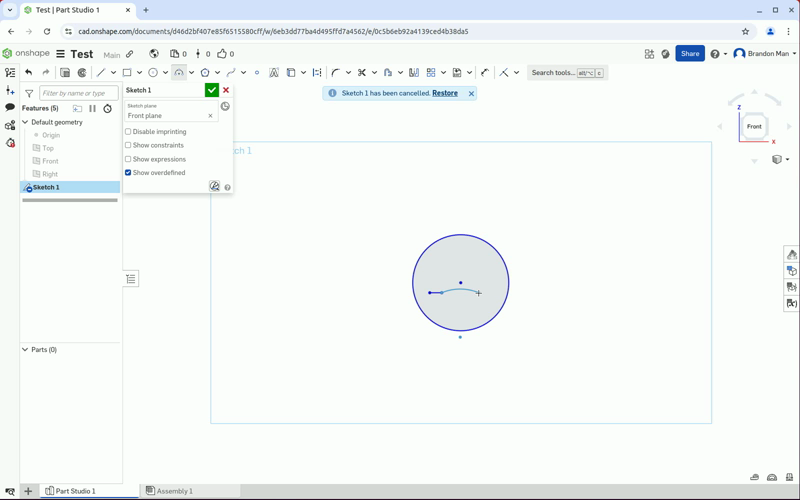
click(478, 292)
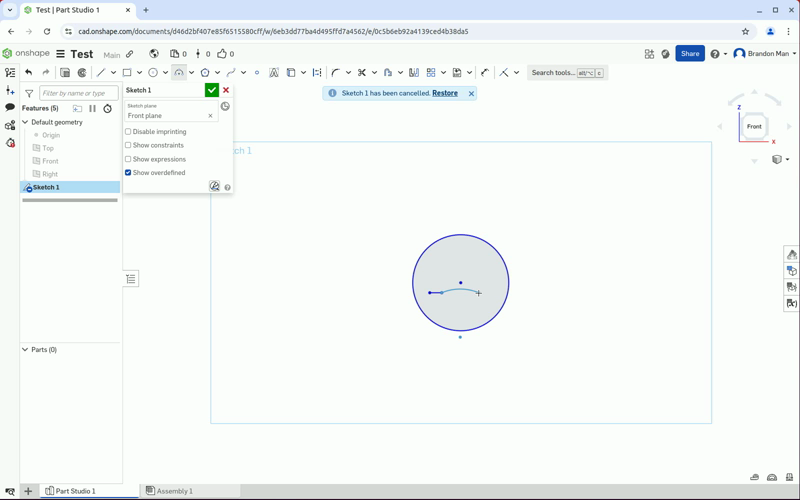
mouse_move(460, 304)
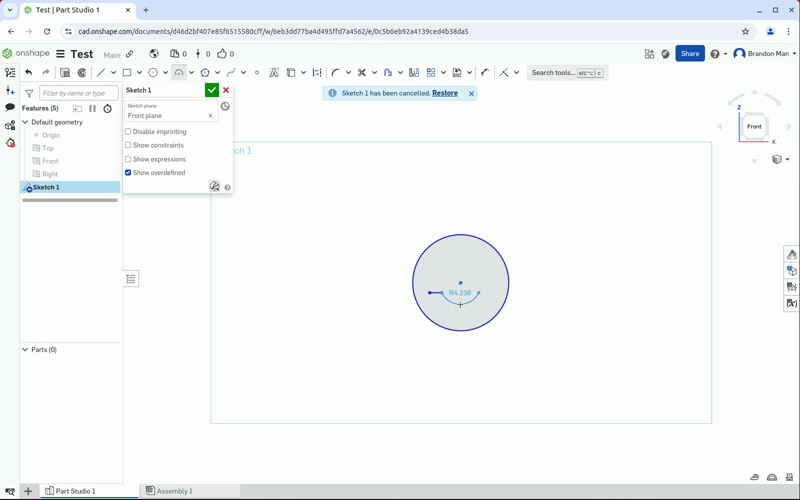
click(460, 304)
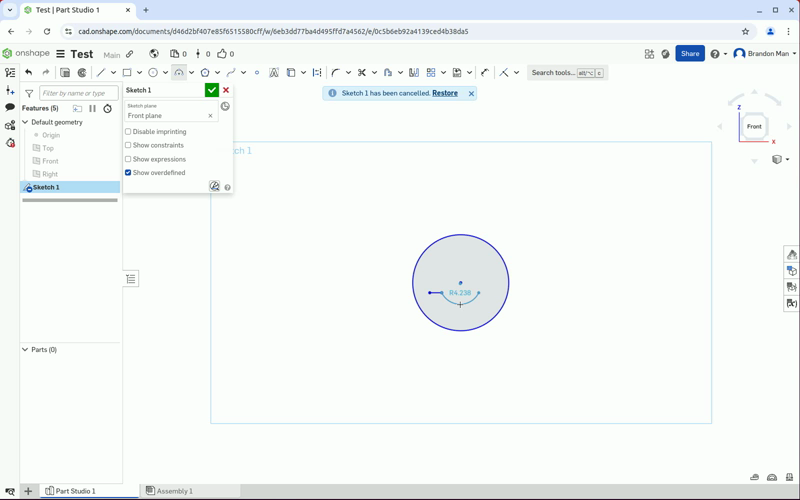
key_up(shift)
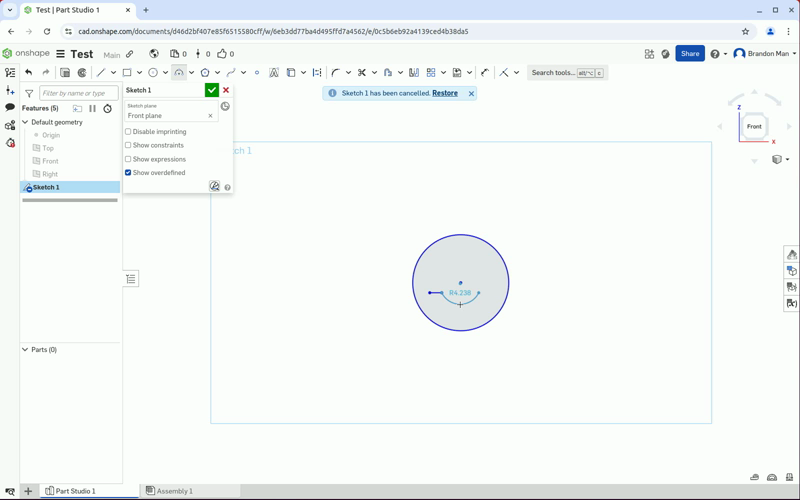
key(esc)
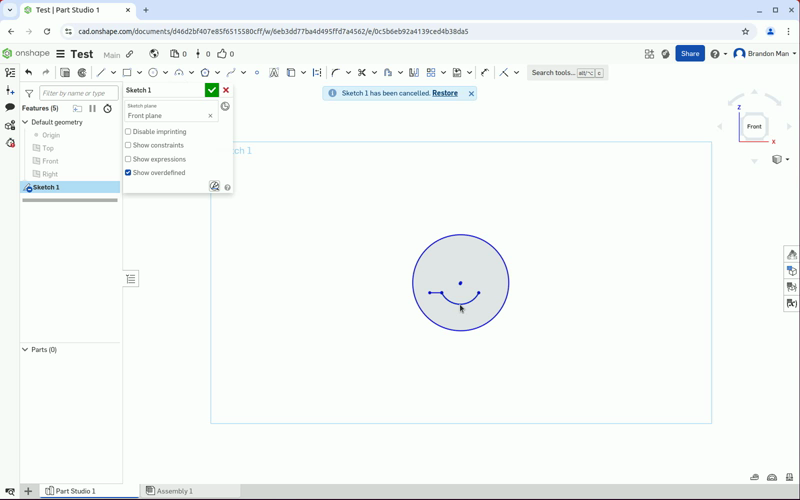
key(l)
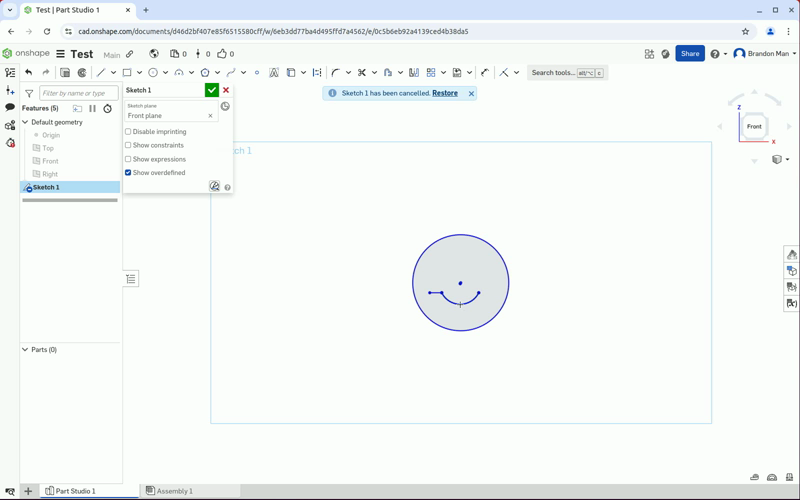
mouse_move(478, 292)
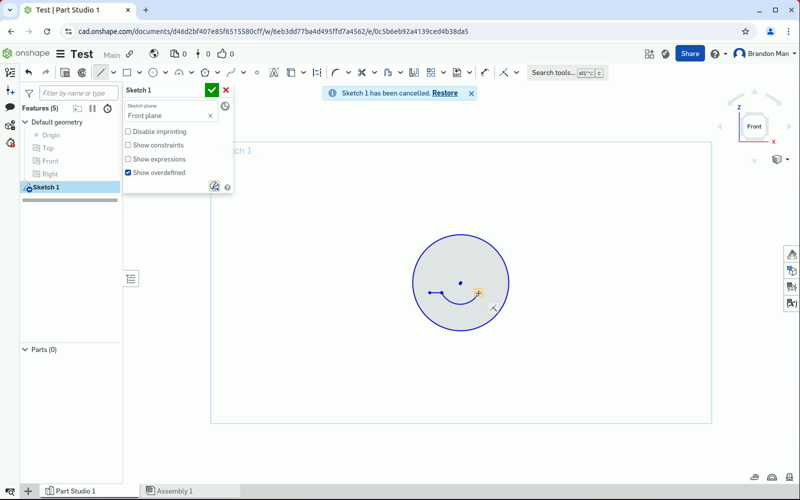
click(478, 292)
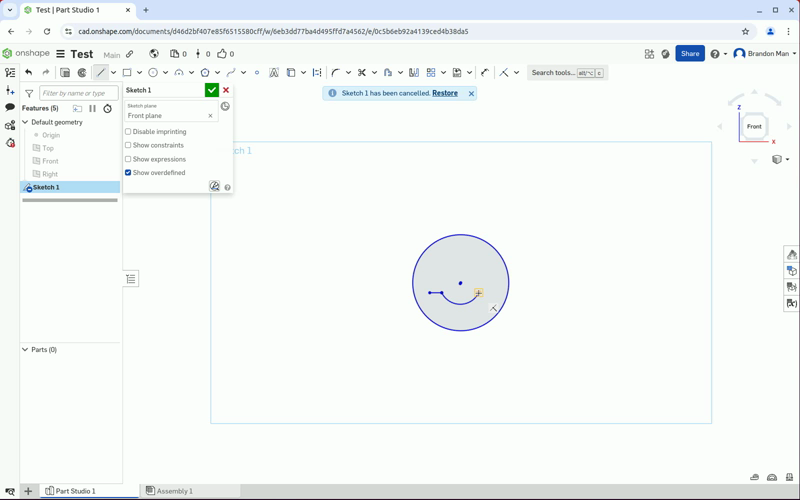
key_down(shift)
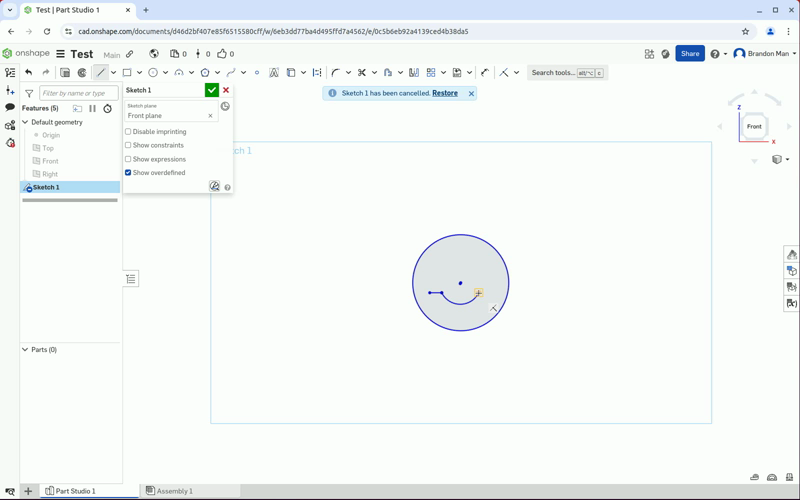
mouse_move(508, 292)
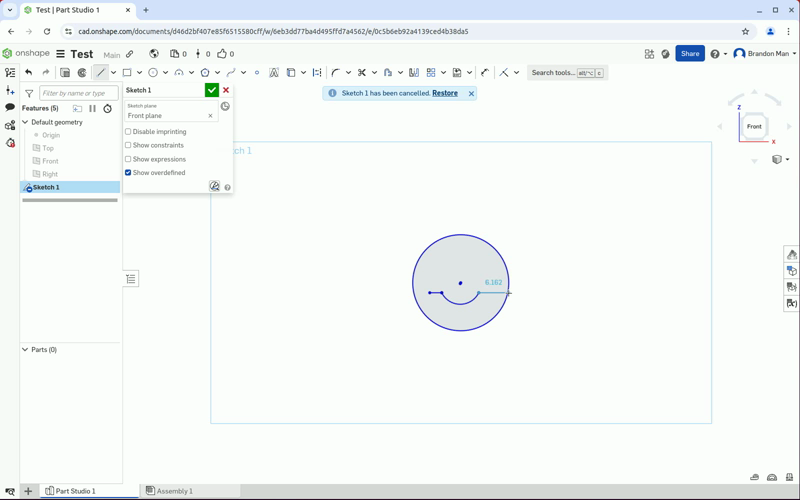
mouse_move(490, 292)
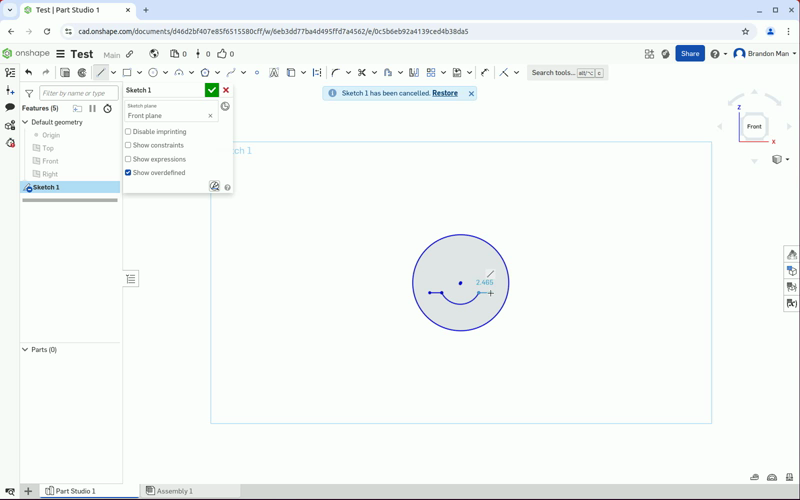
click(490, 292)
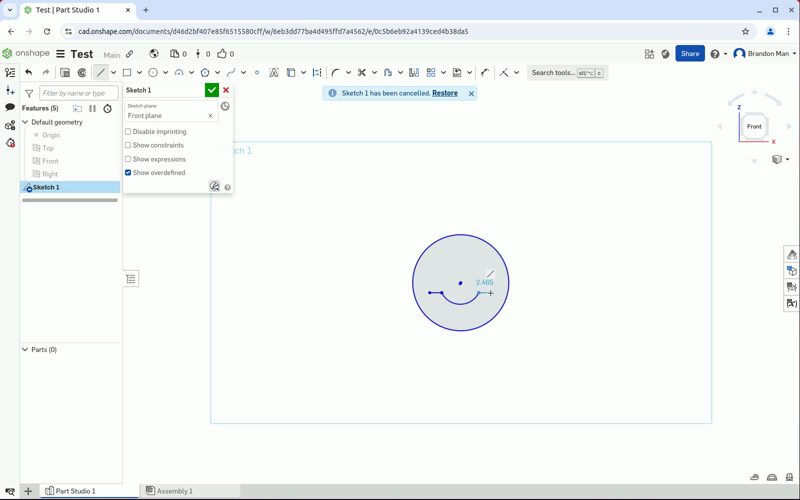
key_up(shift)
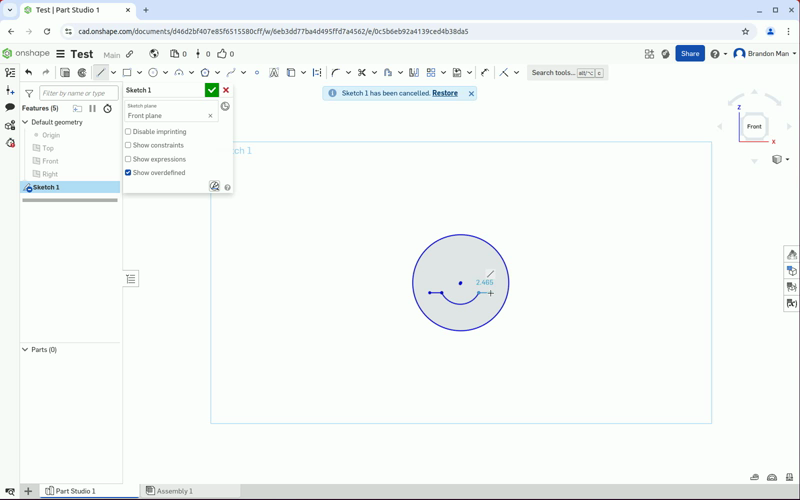
key_down(shift)
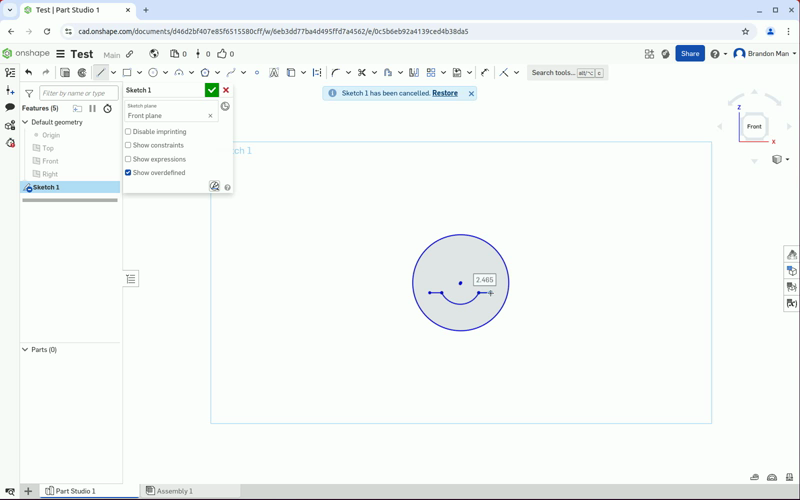
mouse_move(520, 292)
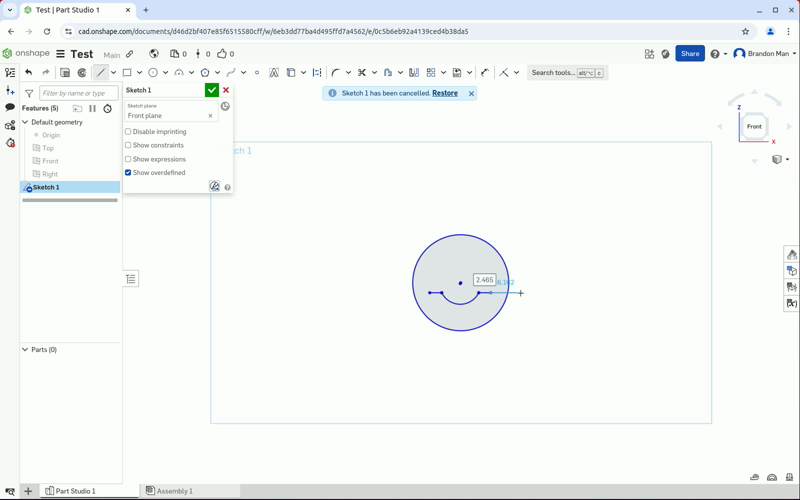
mouse_move(490, 273)
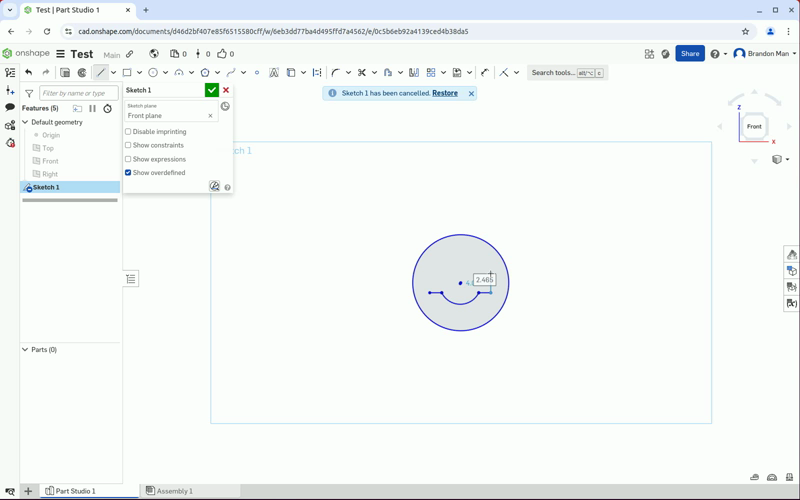
click(490, 273)
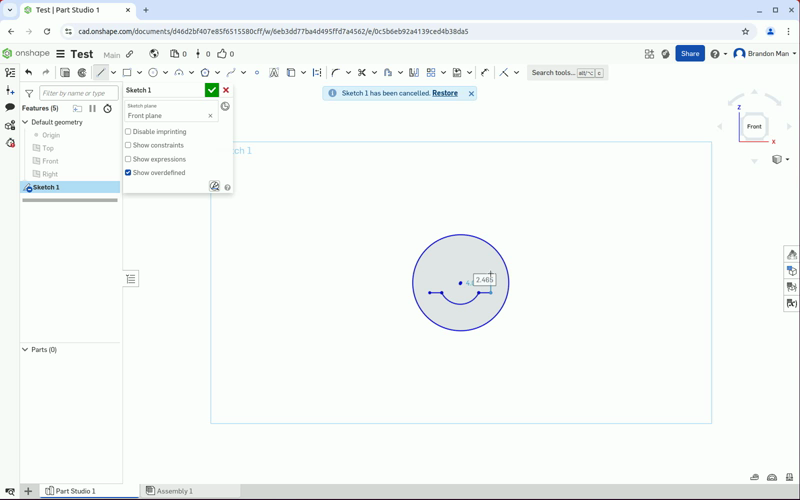
key_up(shift)
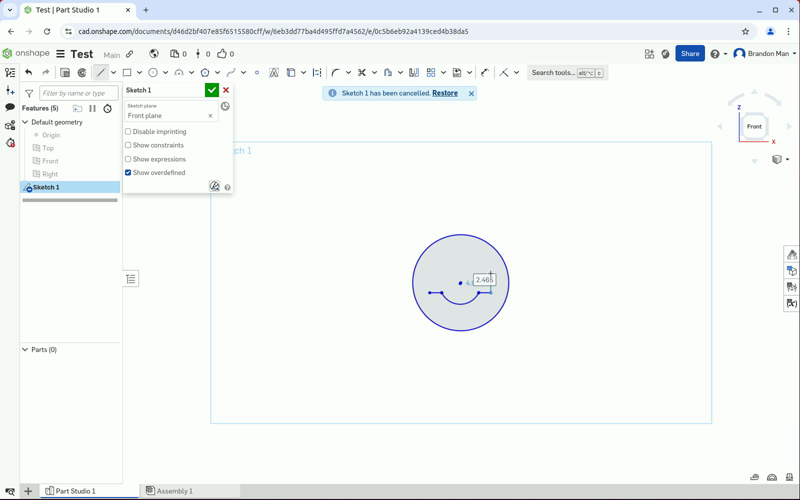
key_down(shift)
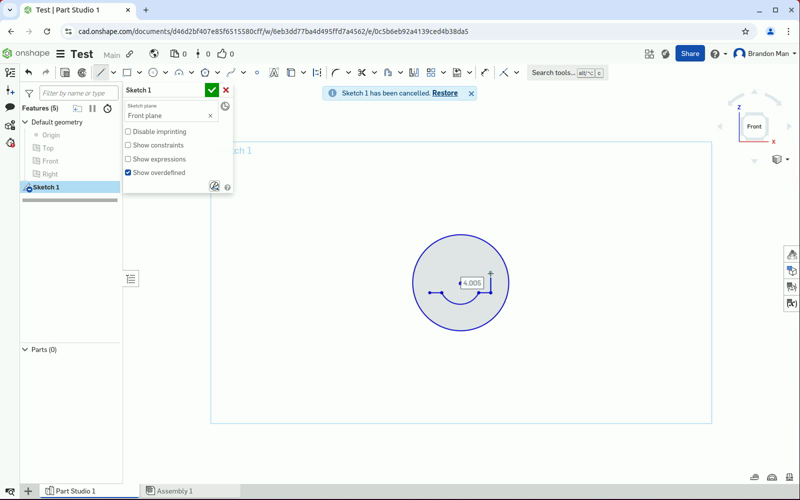
mouse_move(520, 273)
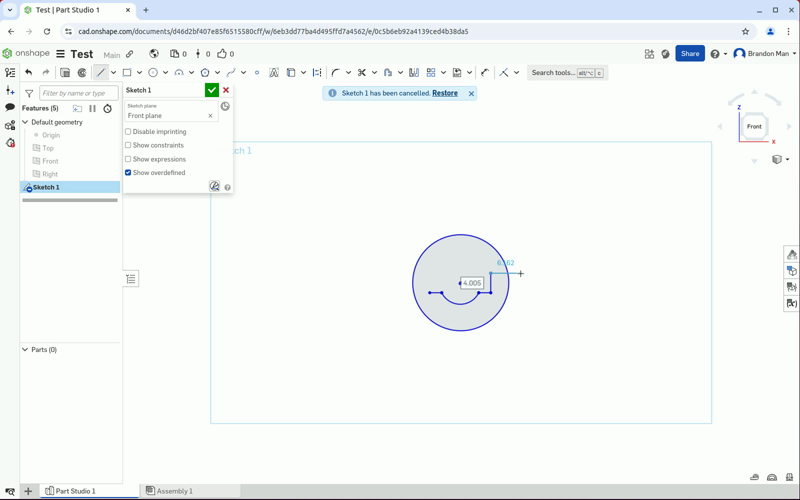
mouse_move(478, 273)
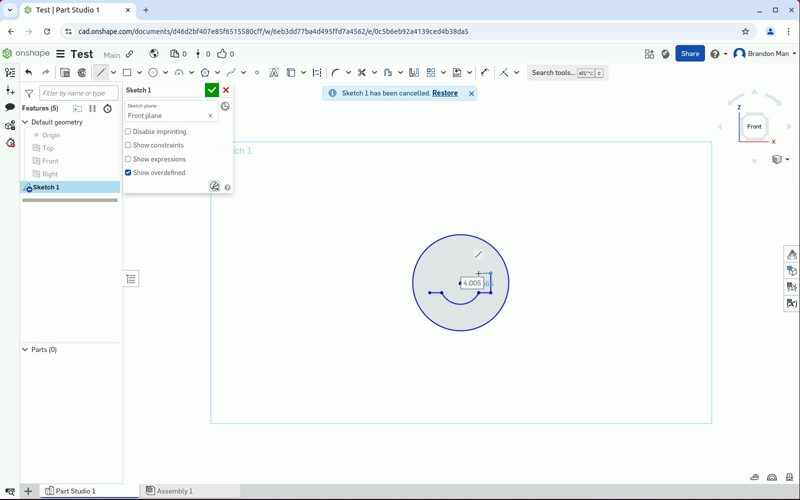
click(478, 273)
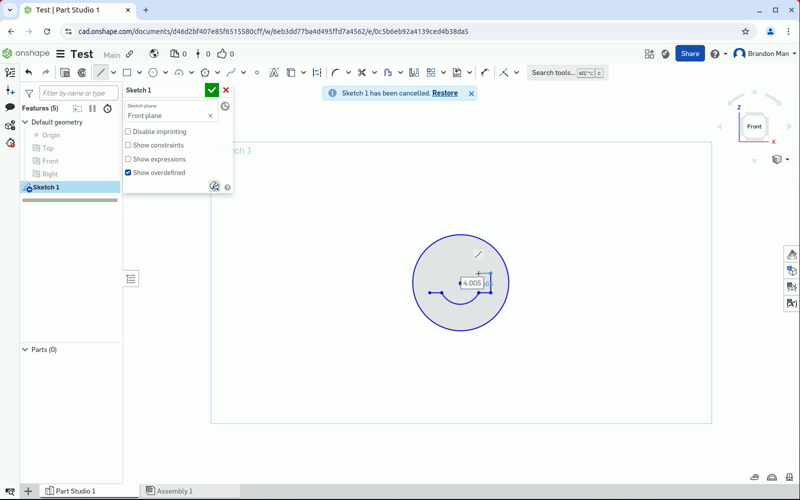
key_up(shift)
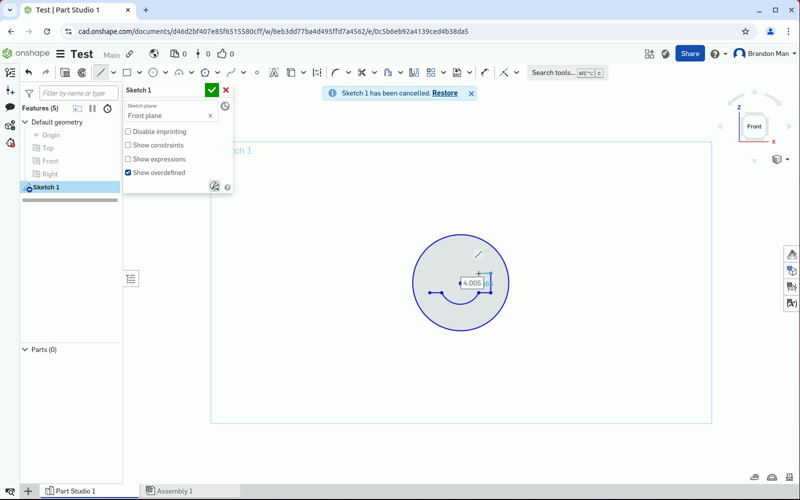
key(esc)
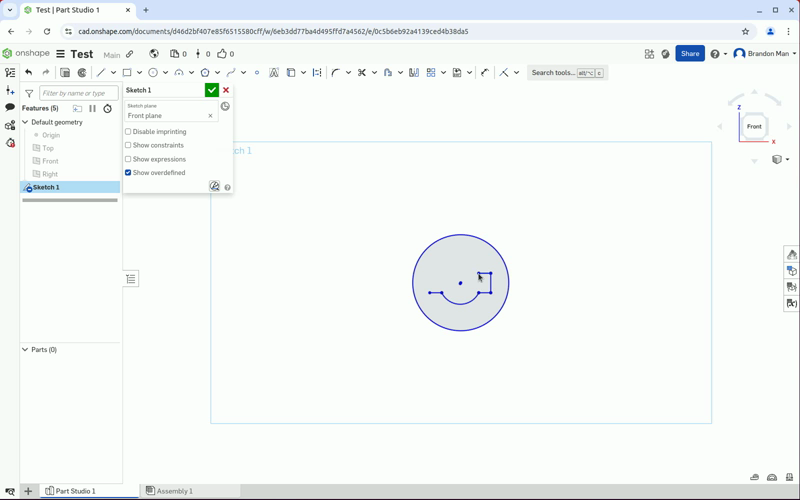
key(a)
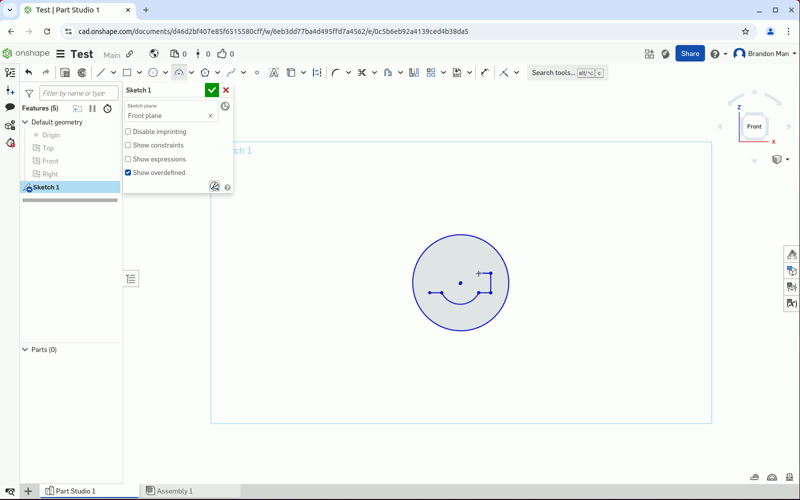
mouse_move(478, 273)
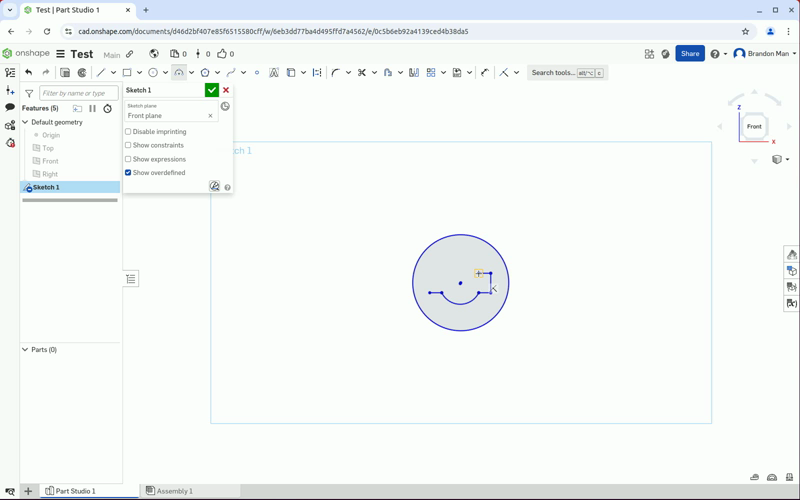
click(478, 273)
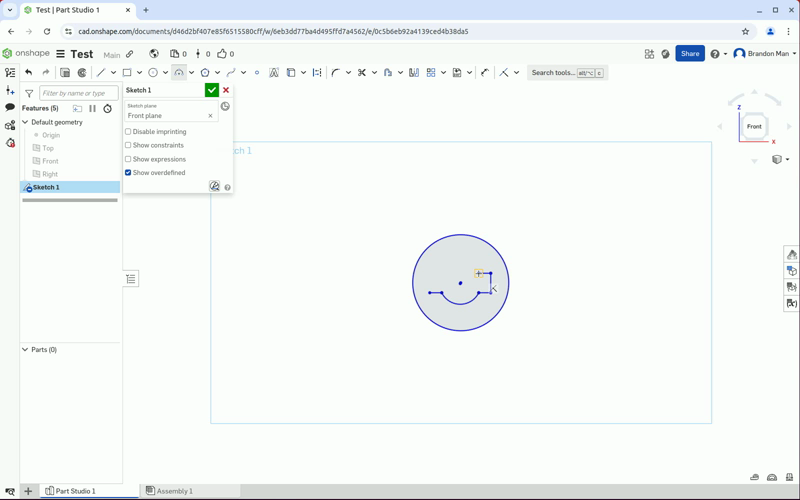
key_down(shift)
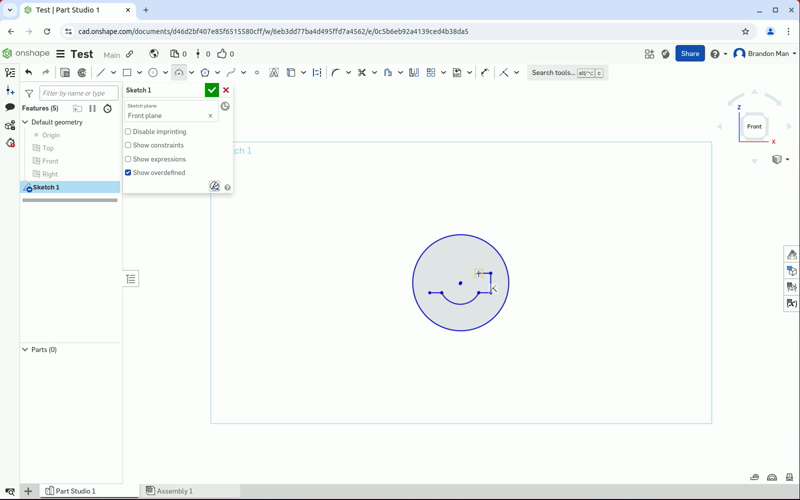
mouse_move(441, 273)
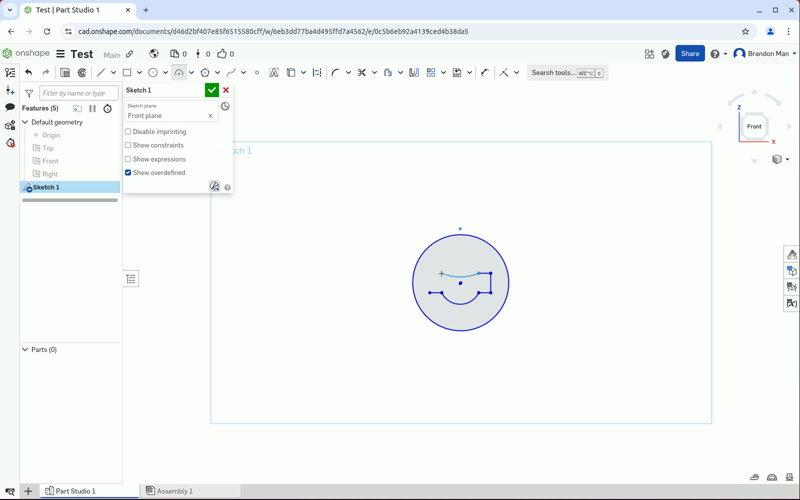
click(441, 273)
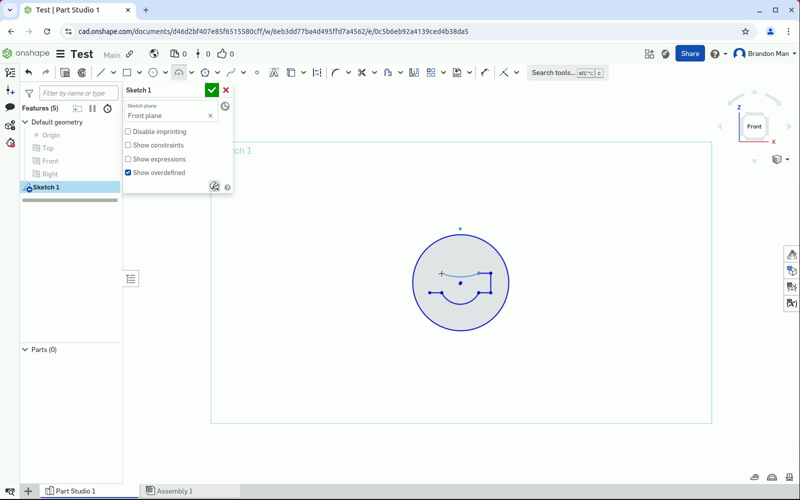
mouse_move(460, 261)
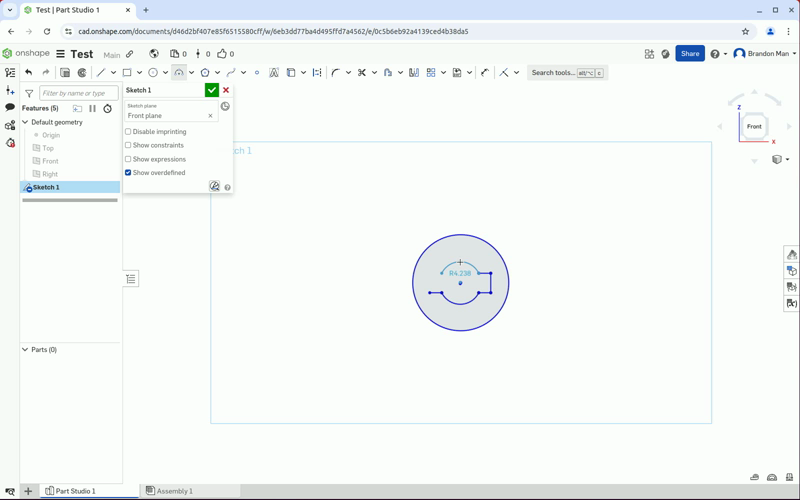
click(460, 261)
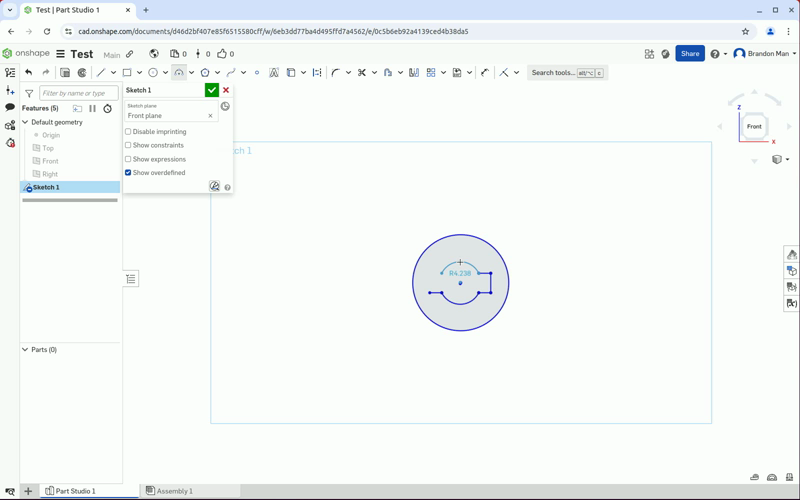
key_up(shift)
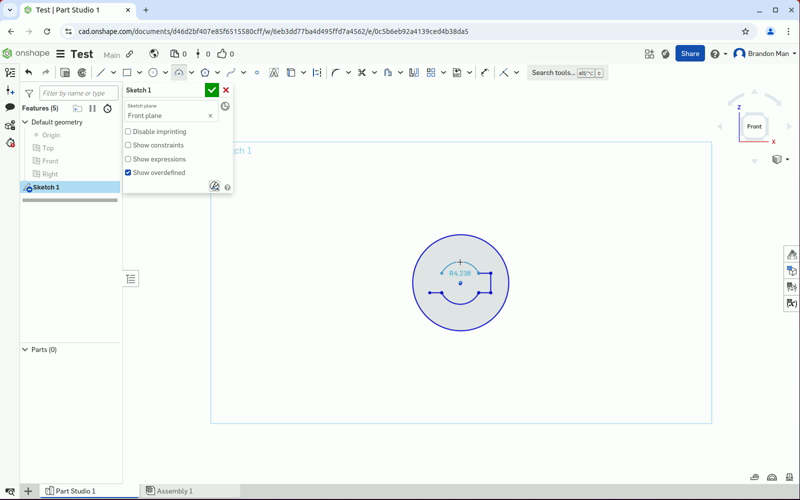
key(esc)
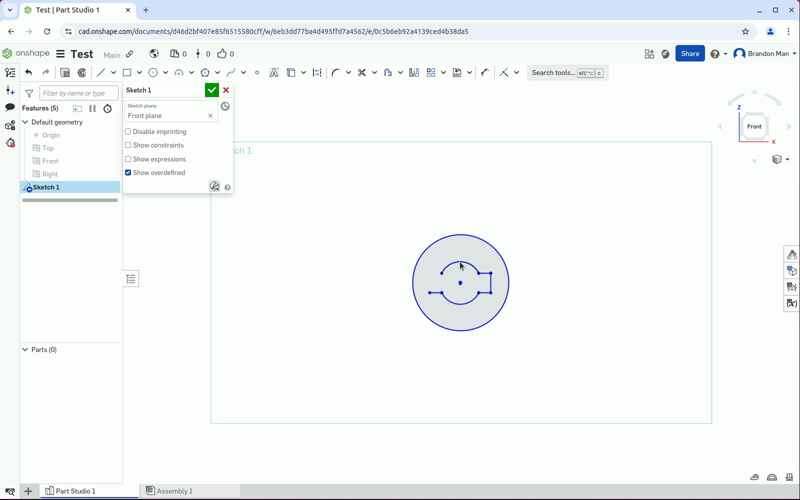
key(l)
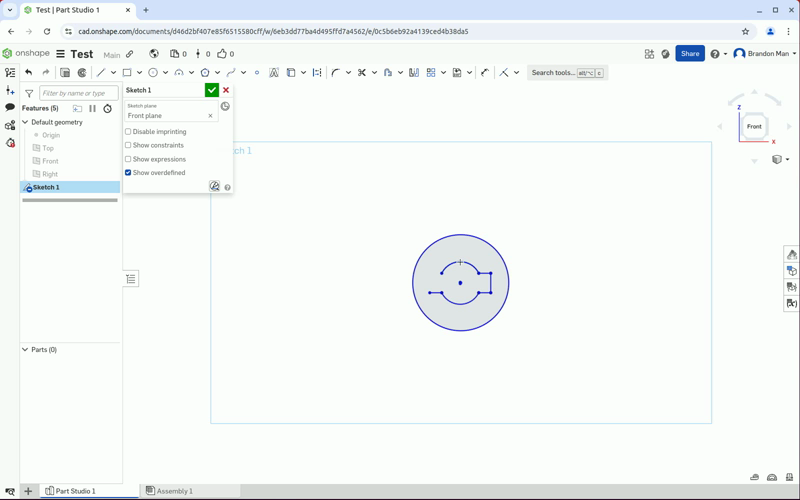
mouse_move(441, 273)
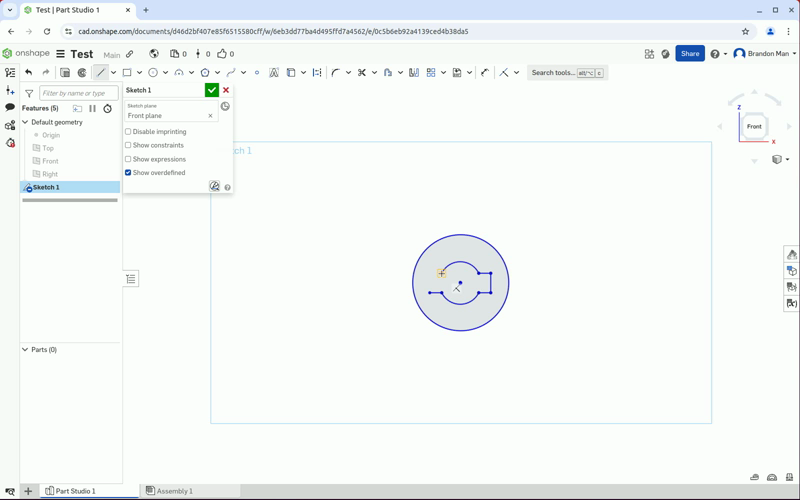
click(441, 273)
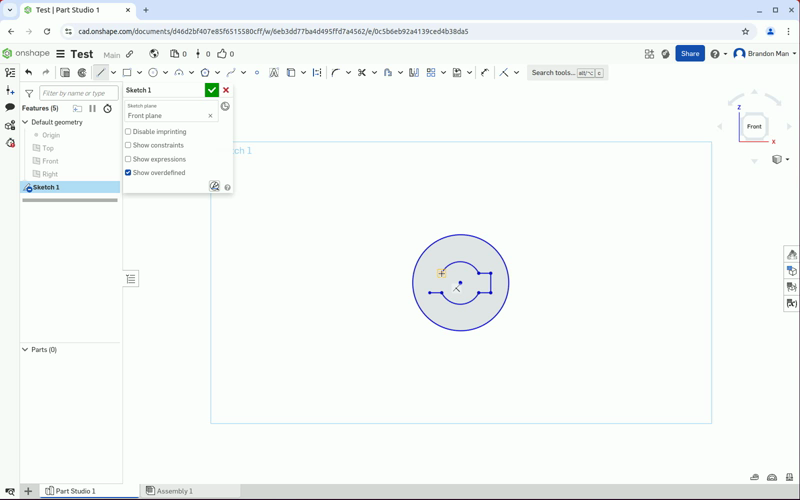
key_down(shift)
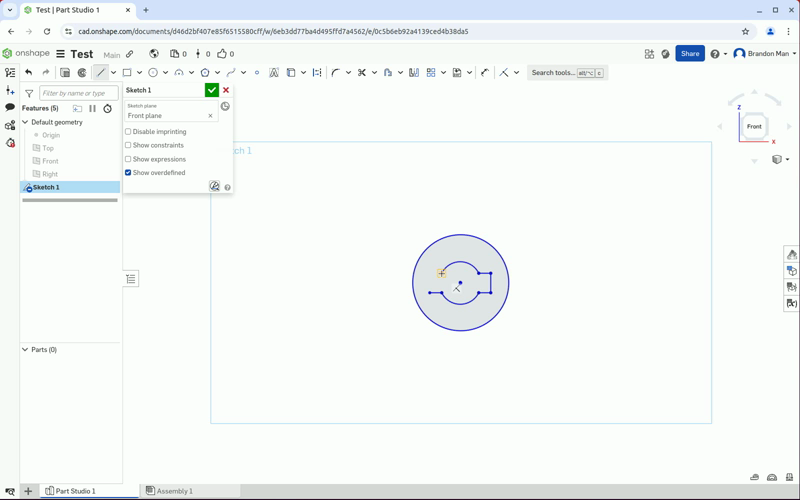
mouse_move(471, 273)
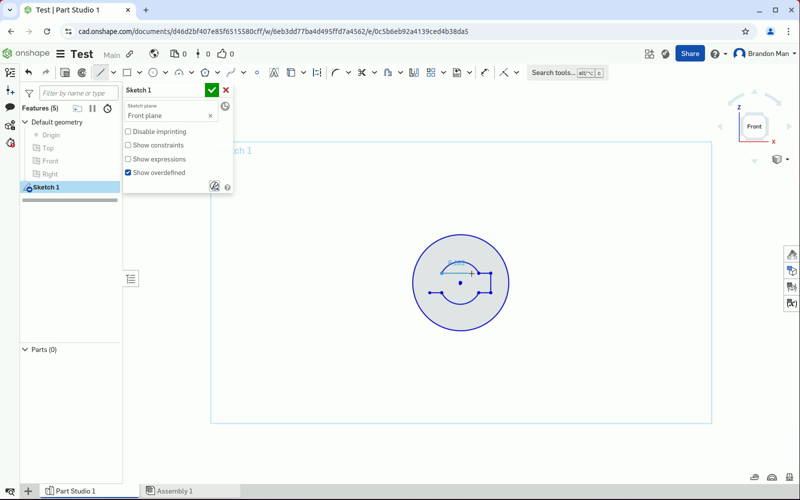
mouse_move(429, 273)
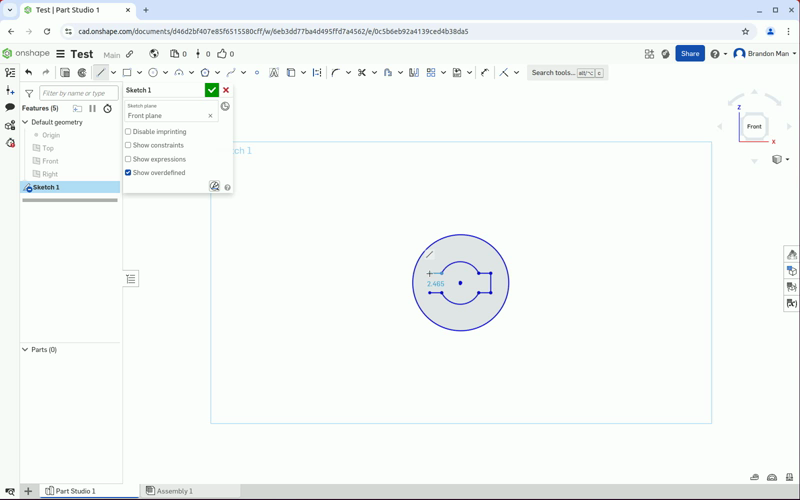
click(429, 273)
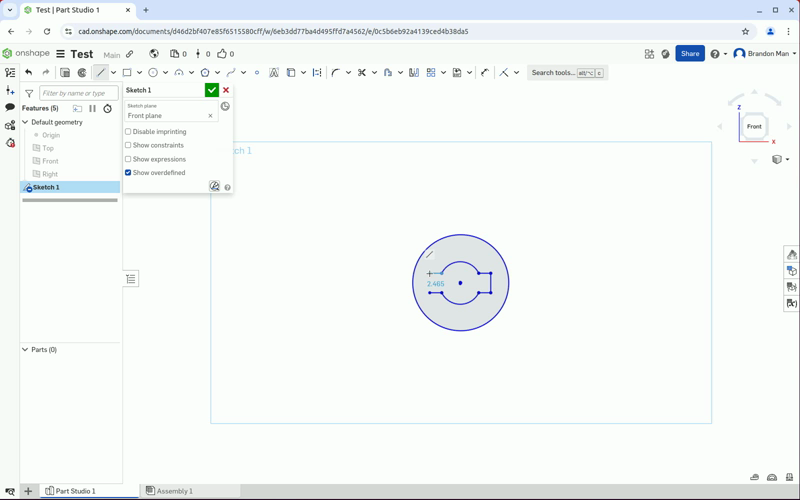
key_up(shift)
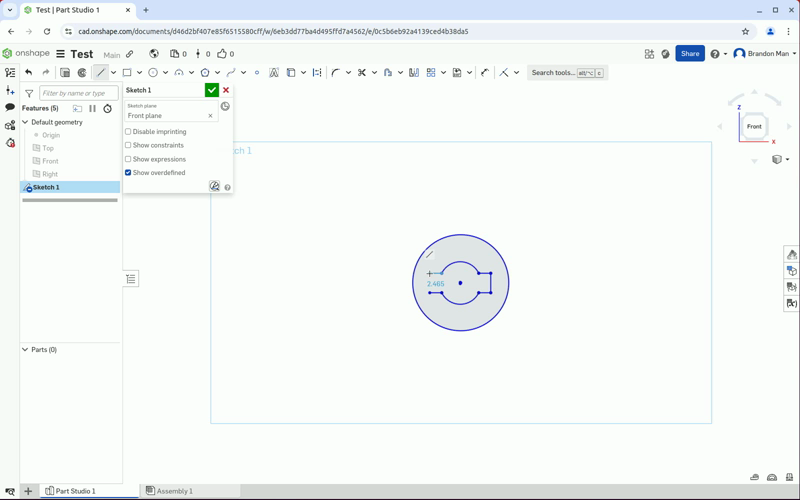
mouse_move(459, 273)
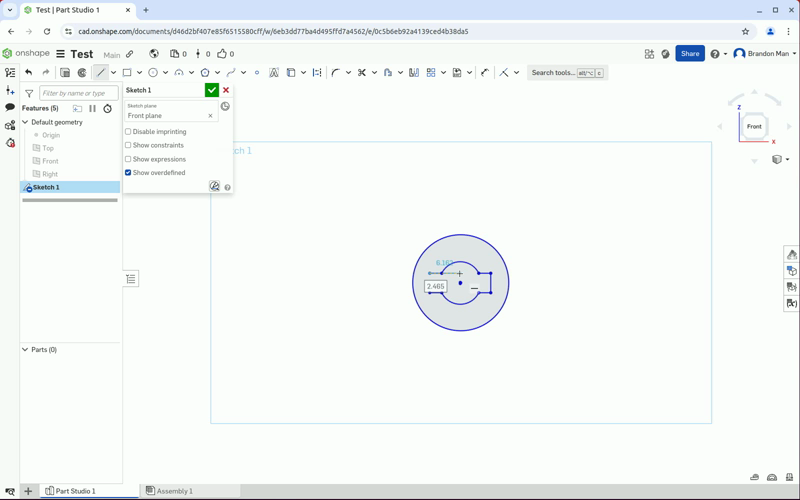
key_down(shift)
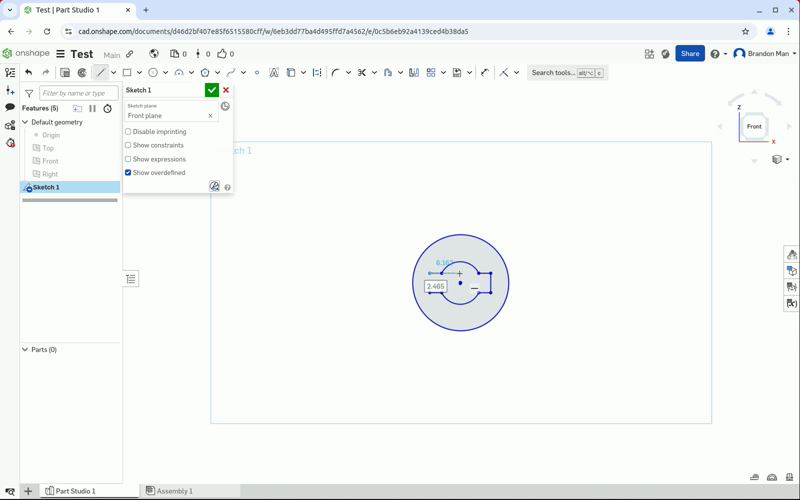
mouse_move(429, 292)
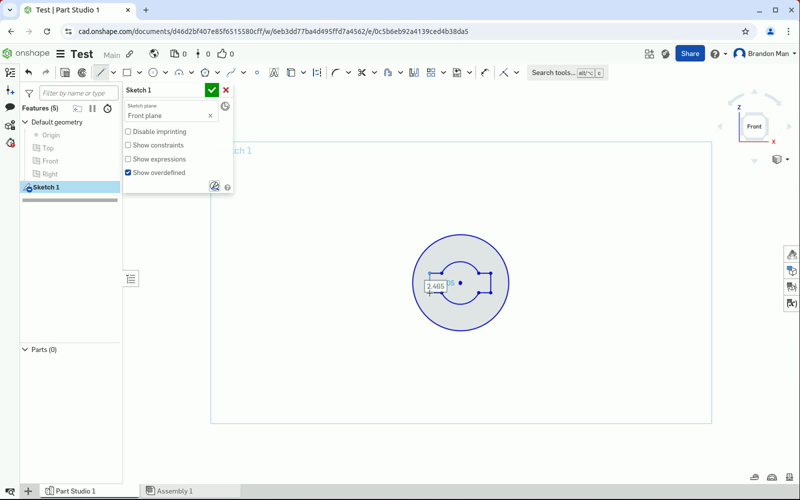
key_up(shift)
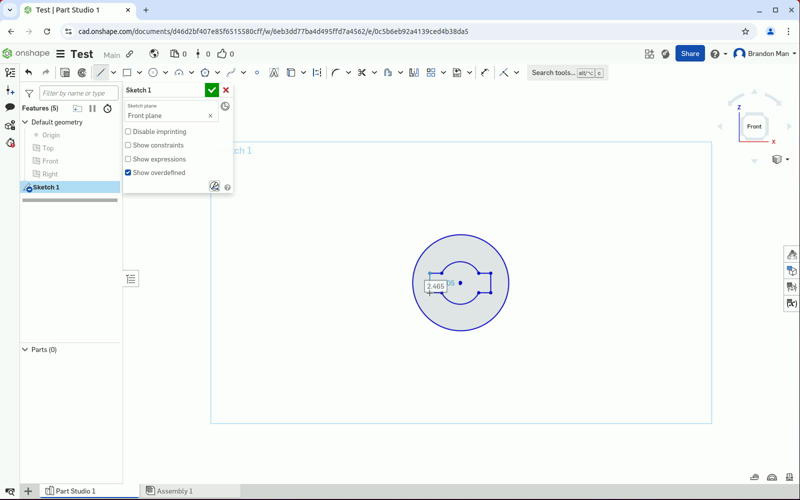
click(429, 292)
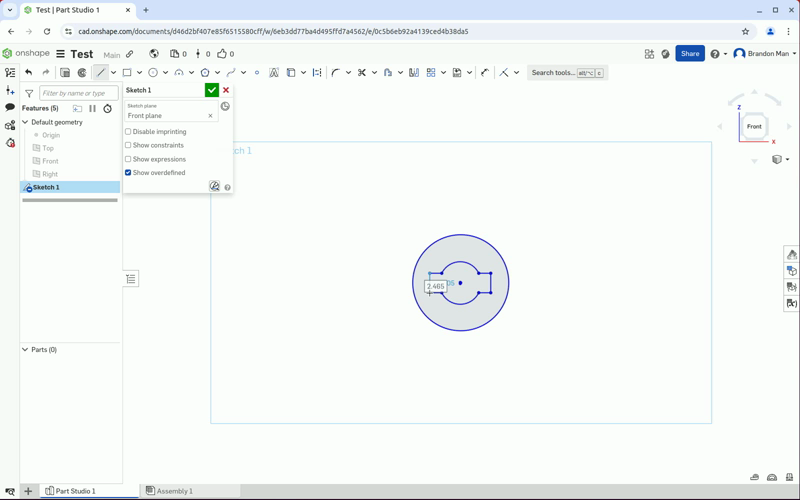
key(esc)
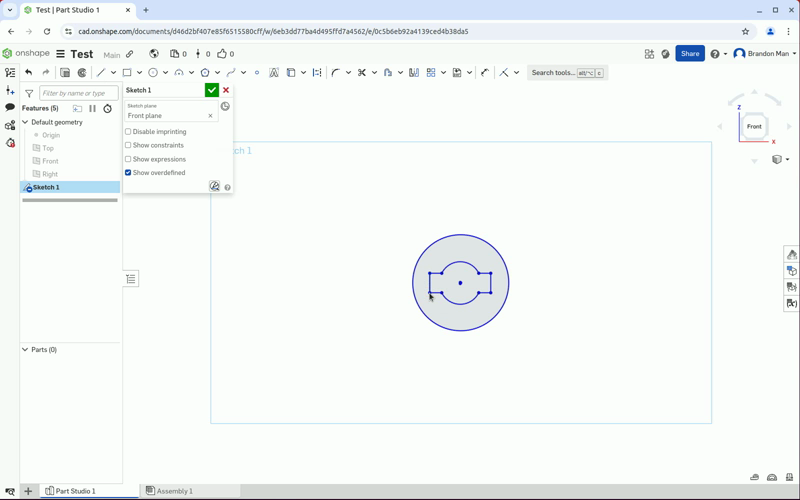
mouse_move(486, 311)
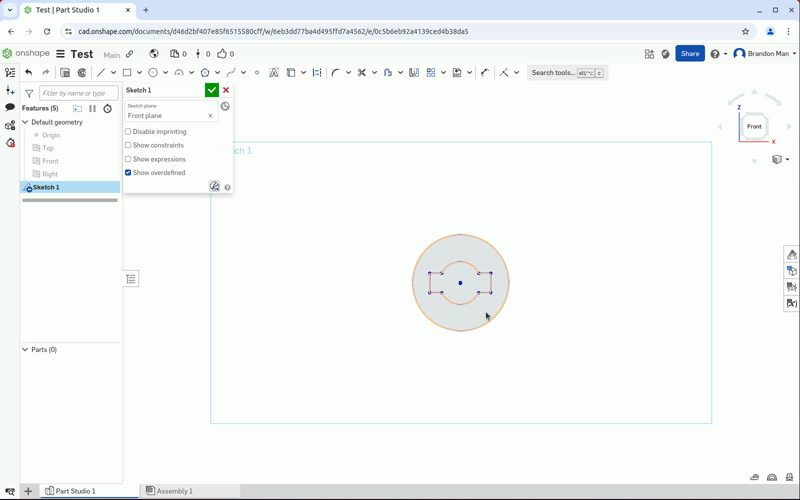
click(486, 311)
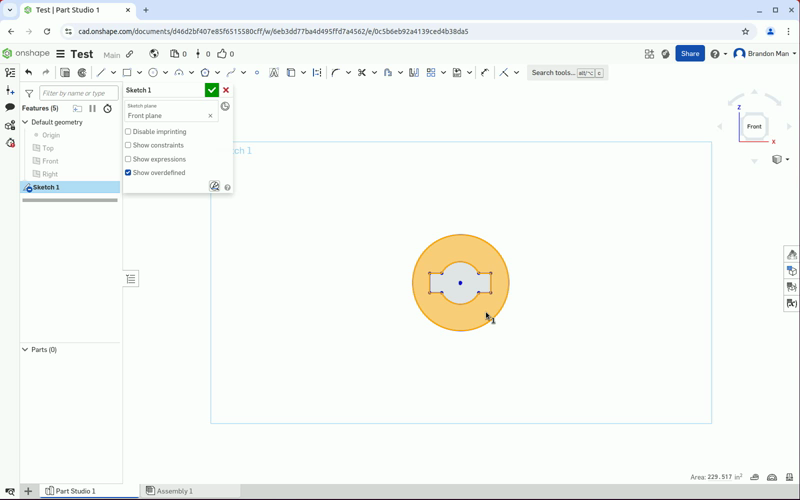
mouse_move(73, 352)
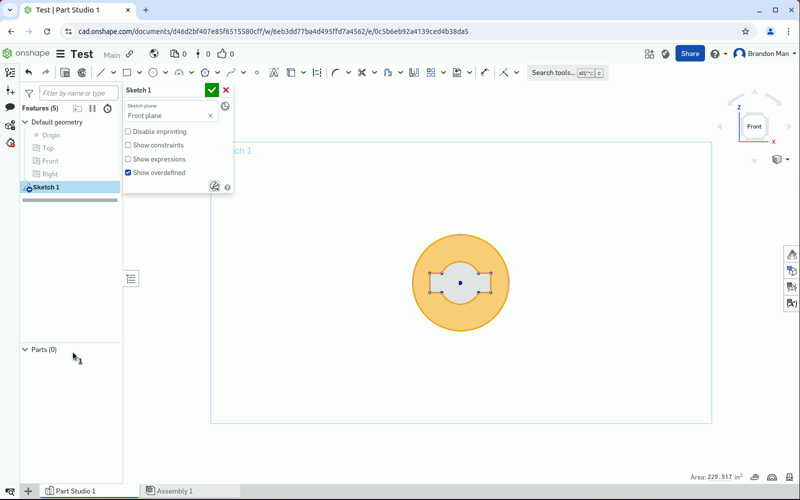
key(shift+y)
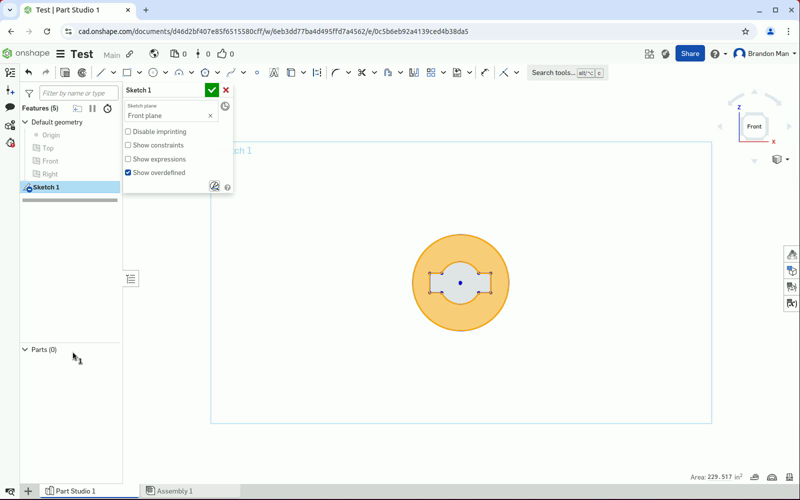
key(shift+e)
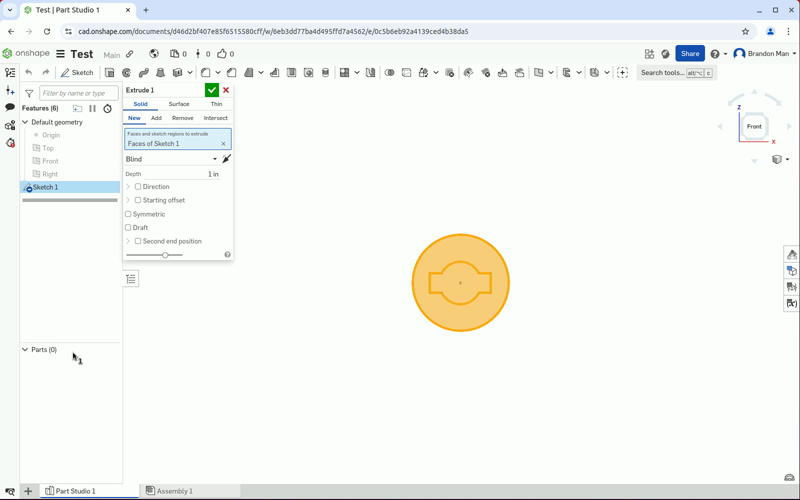
mouse_move(143, 106)
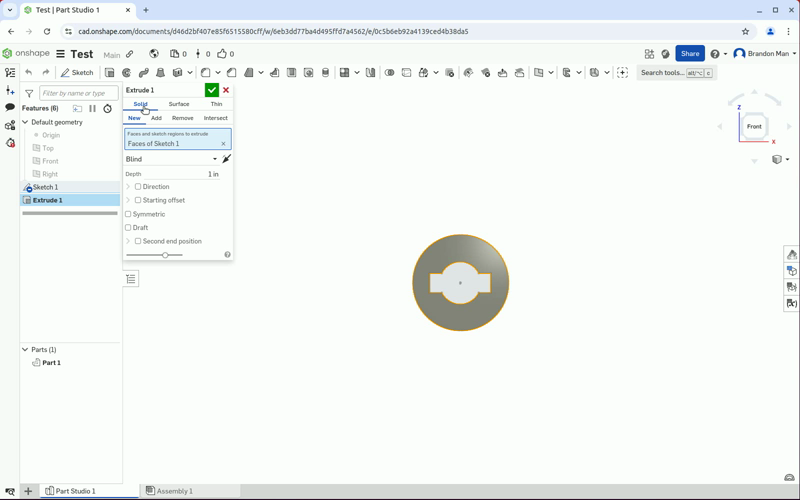
click(143, 106)
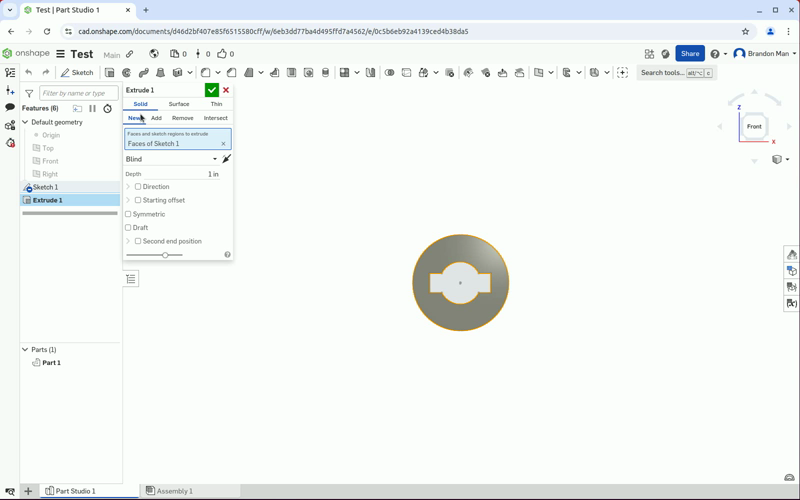
mouse_move(137, 120)
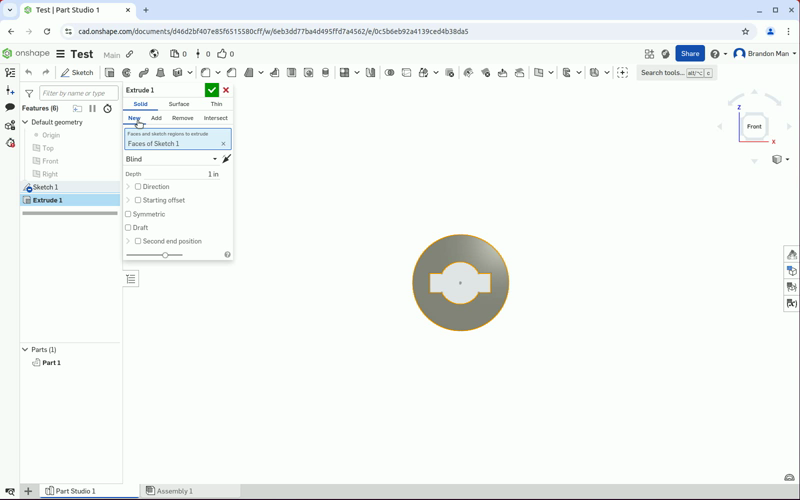
click(137, 120)
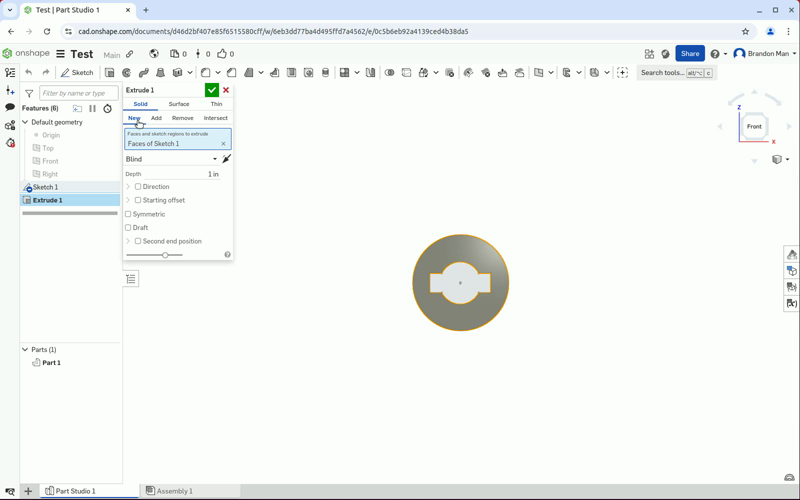
key(tab, 4)
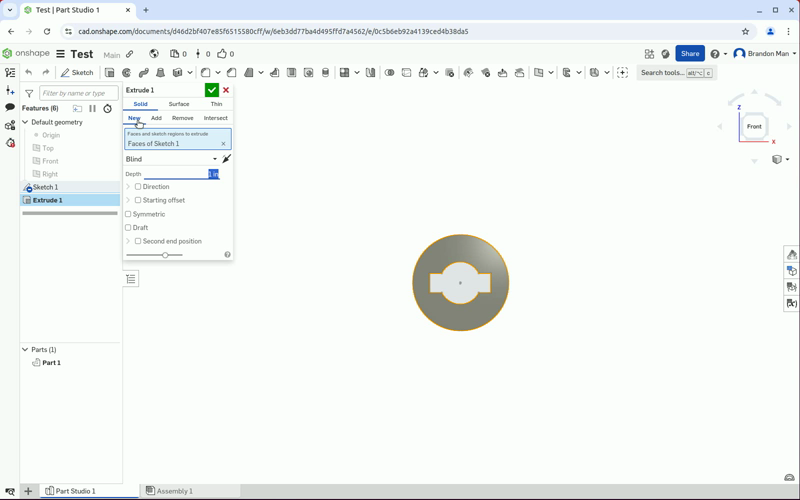
text(7.943)
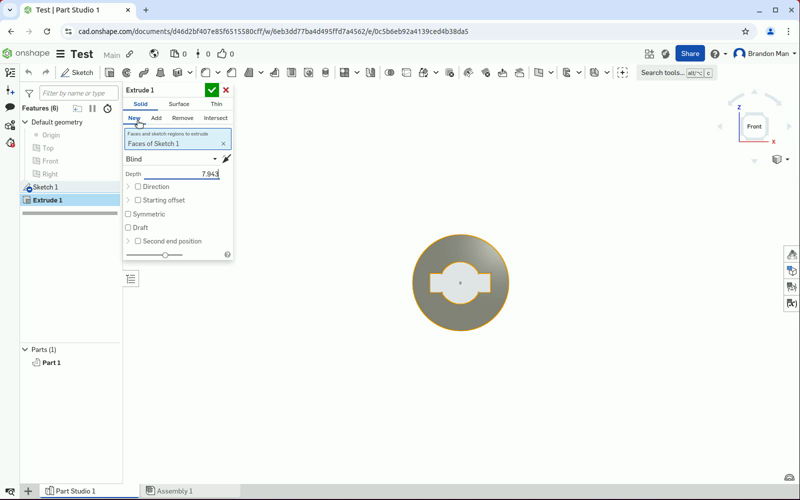
key(enter)
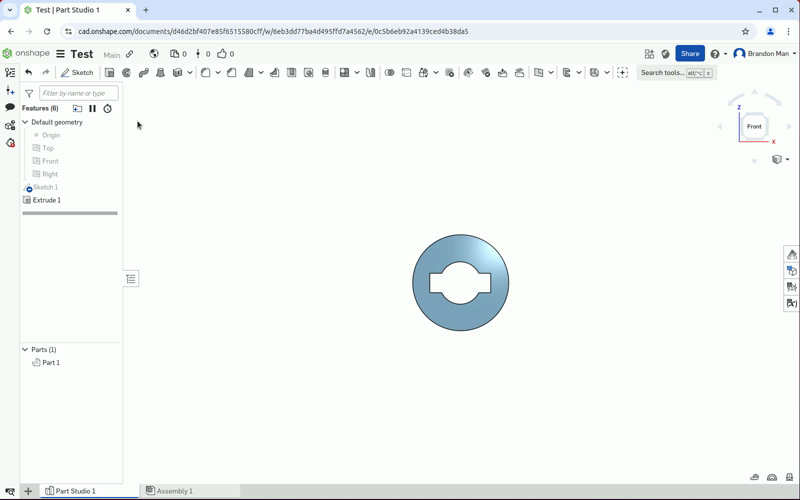
key(shift+h)
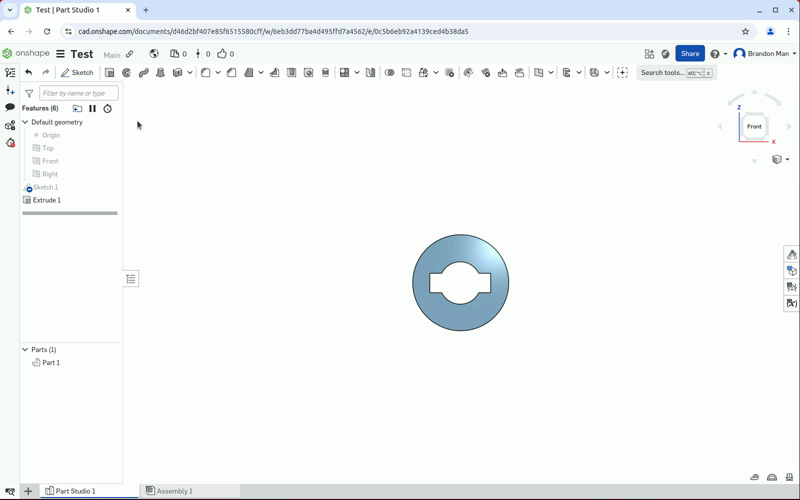
key(shift+h)
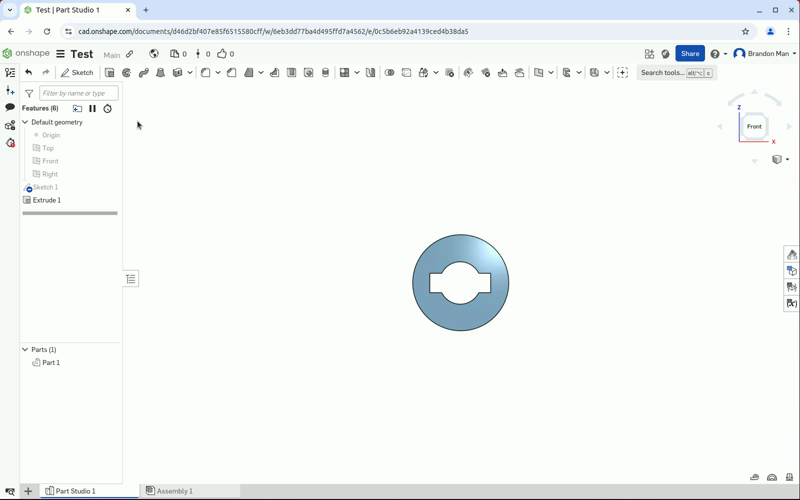
mouse_move(73, 189)
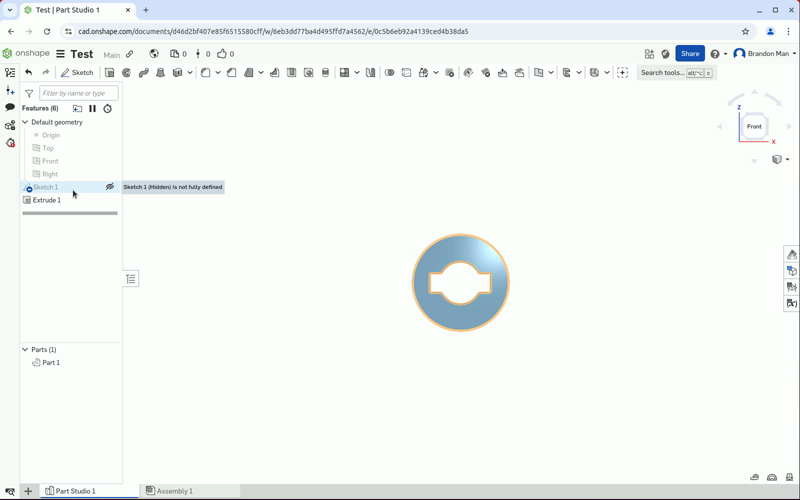
click(73, 189)
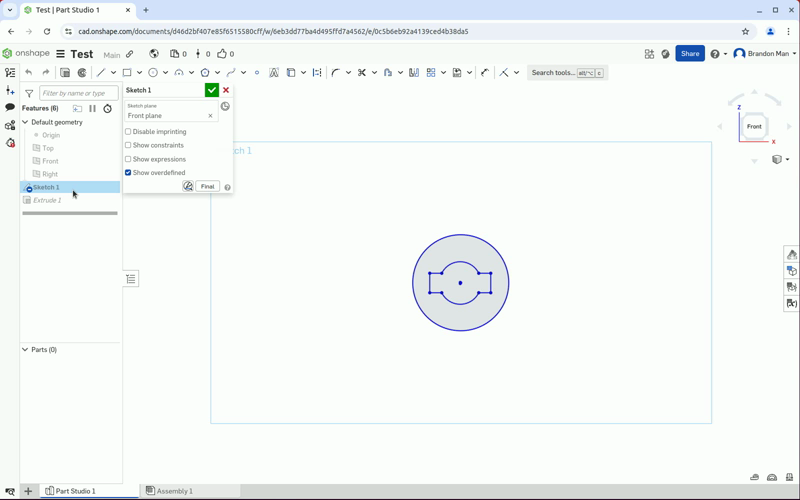
mouse_move(229, 92)
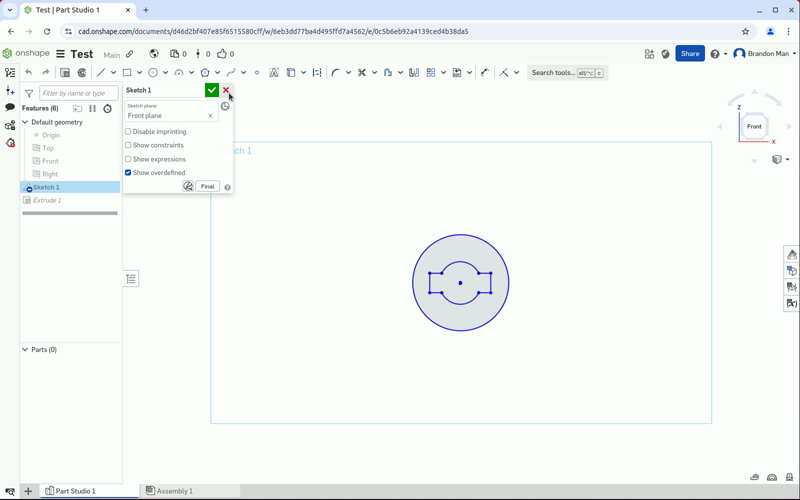
click(229, 92)
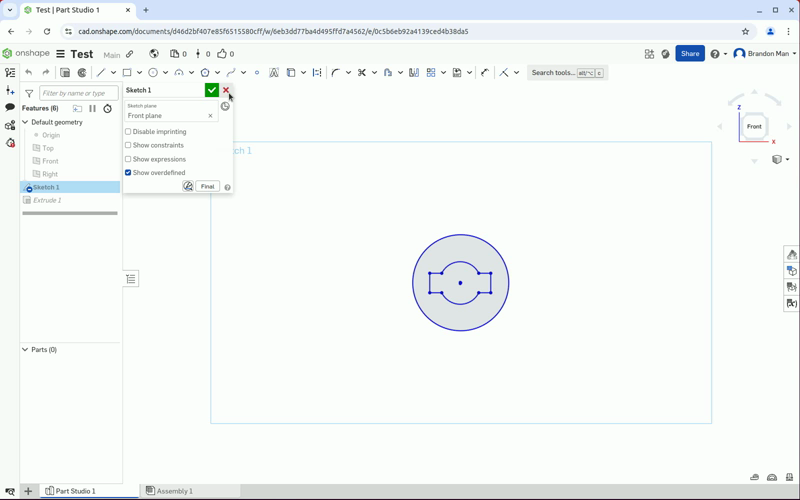
key(shift+s)
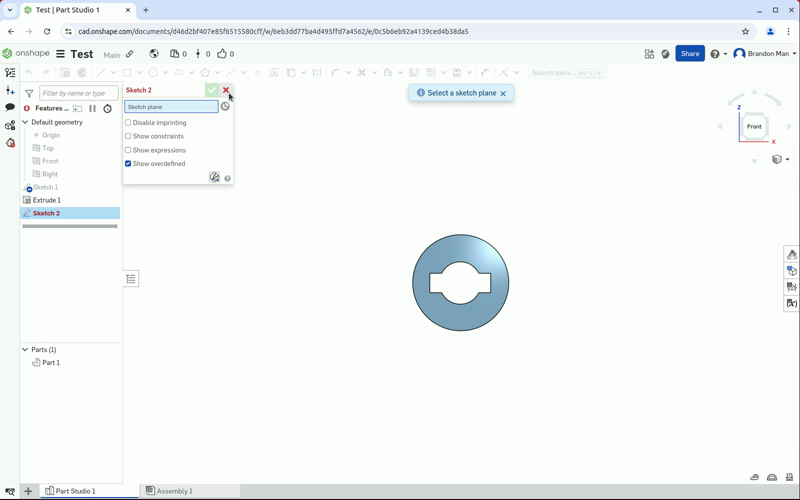
mouse_move(73, 163)
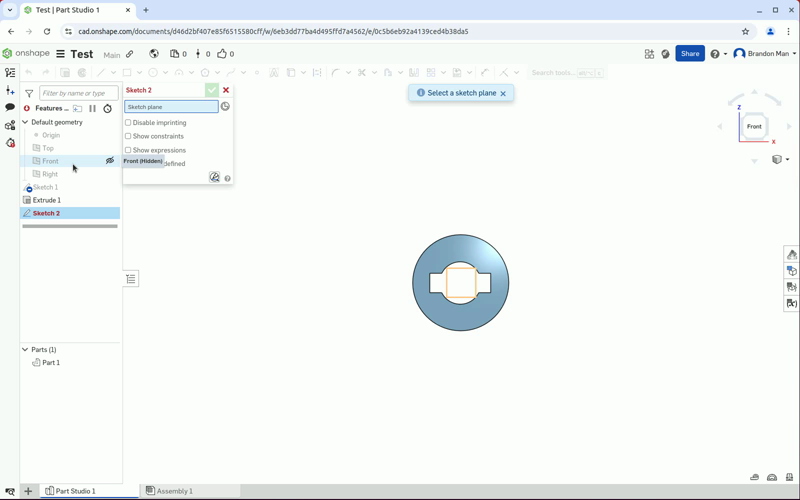
click(73, 163)
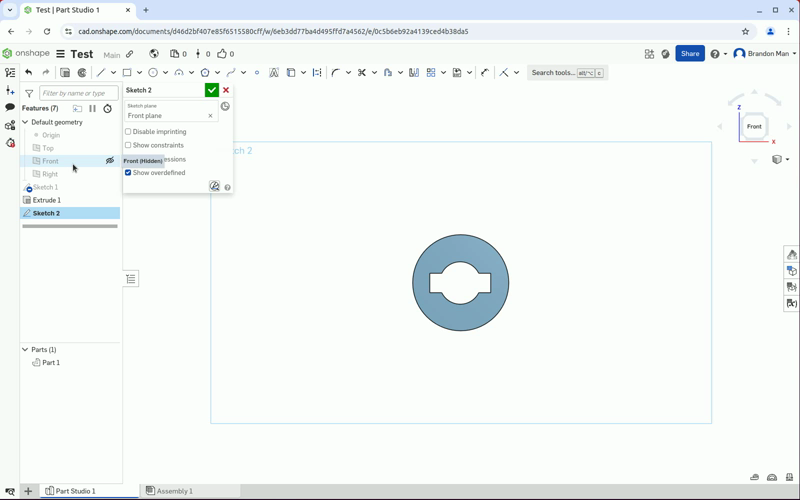
mouse_move(73, 352)
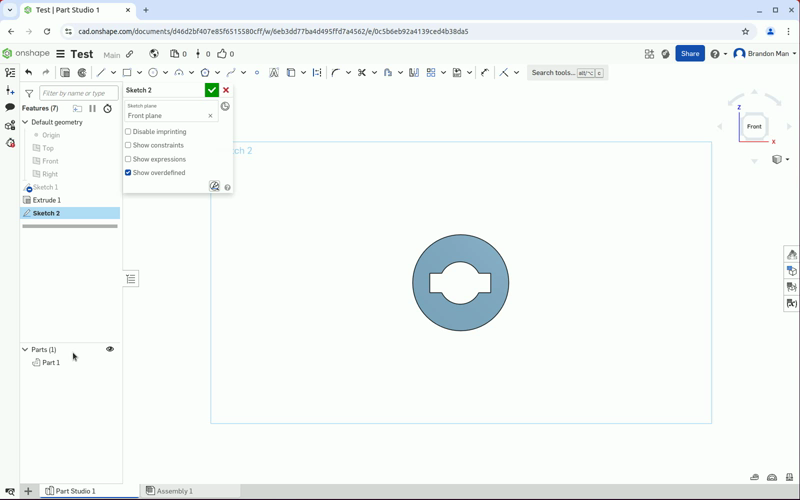
key(y)
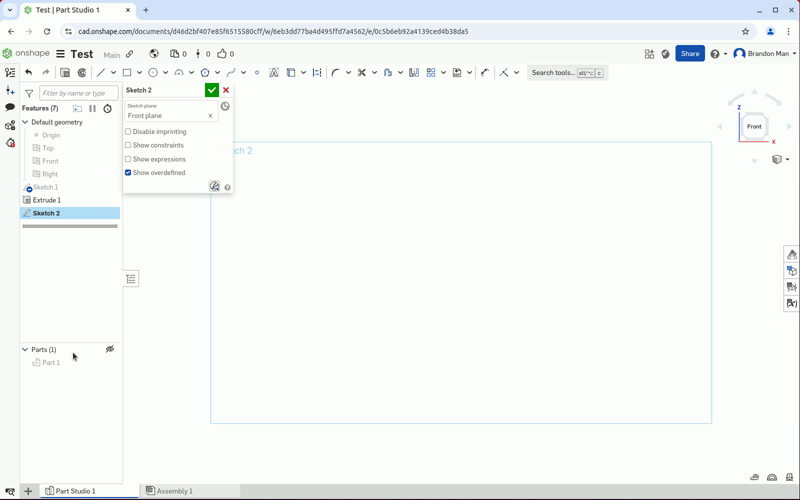
key(l)
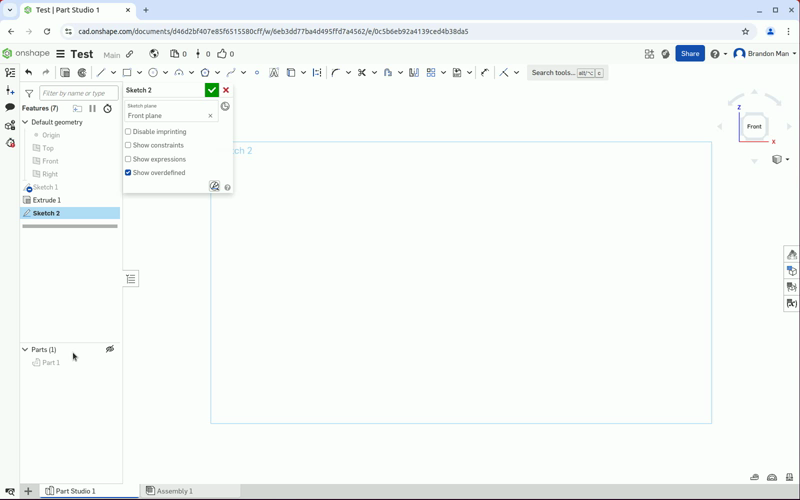
key_down(shift)
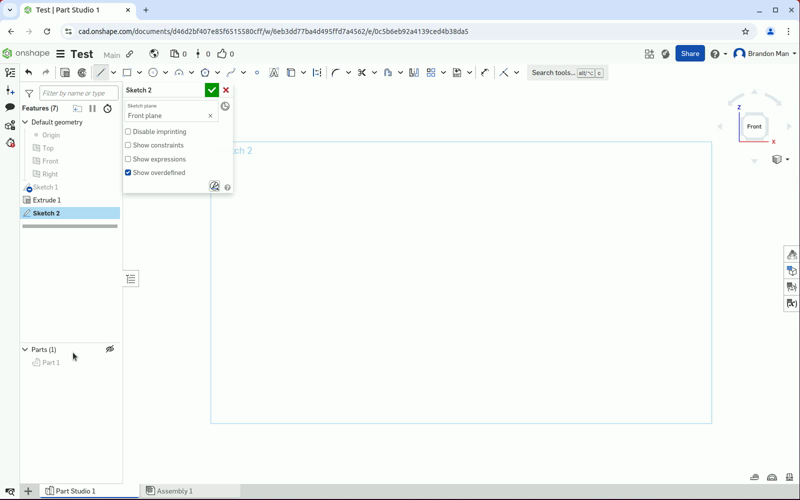
mouse_move(430, 292)
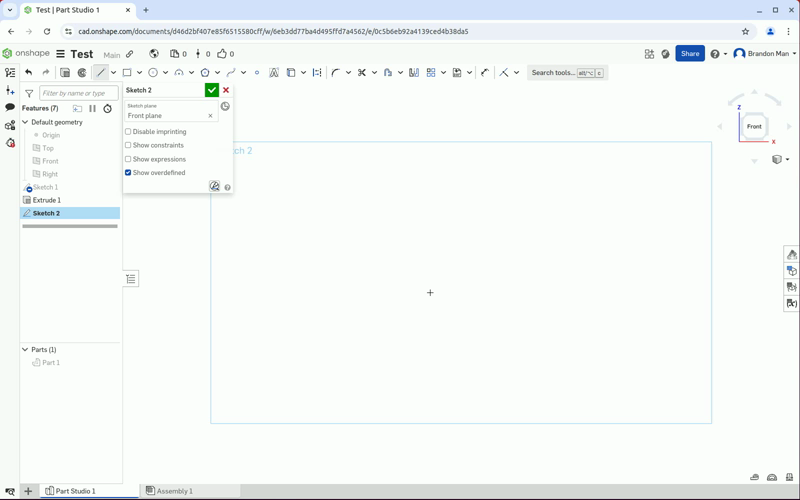
click(430, 292)
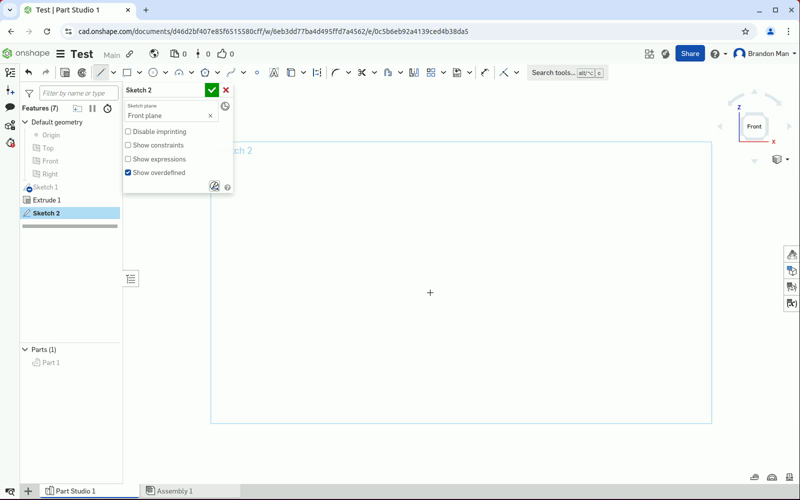
key_up(shift)
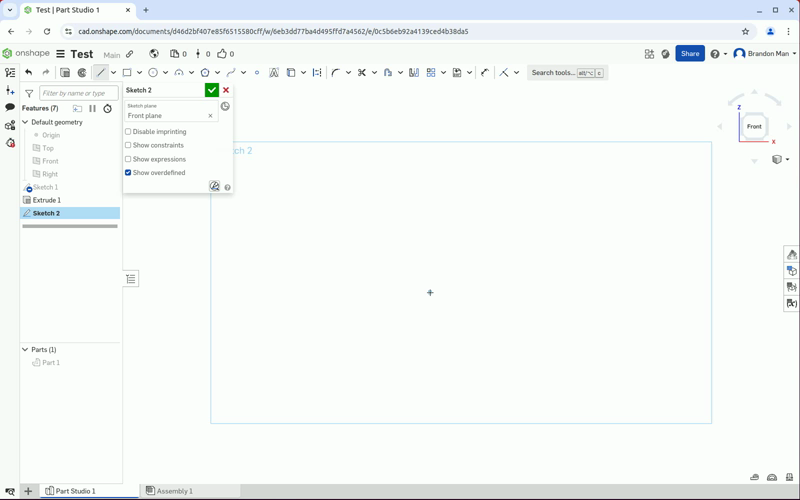
key_down(shift)
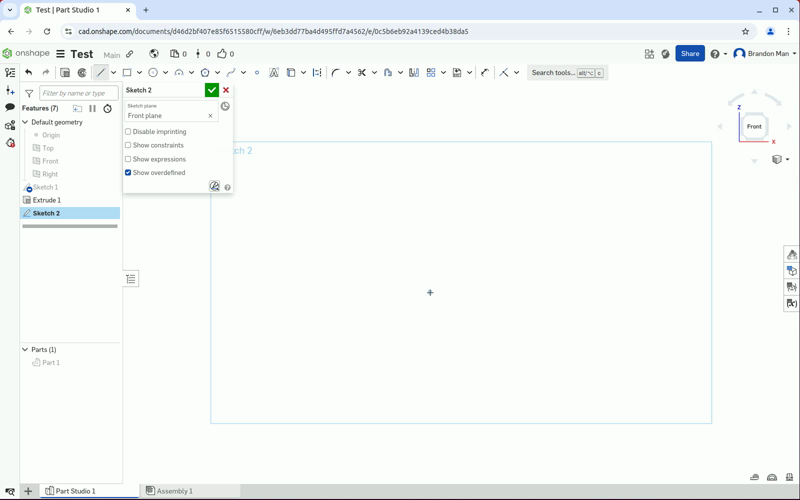
mouse_move(460, 292)
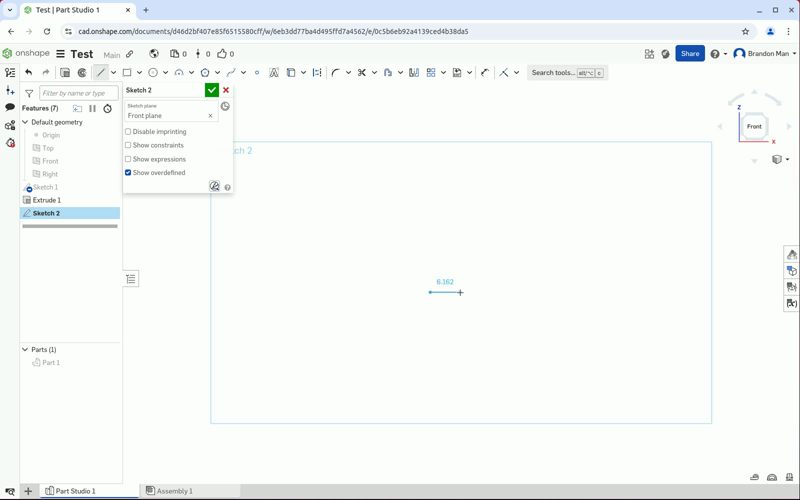
mouse_move(442, 292)
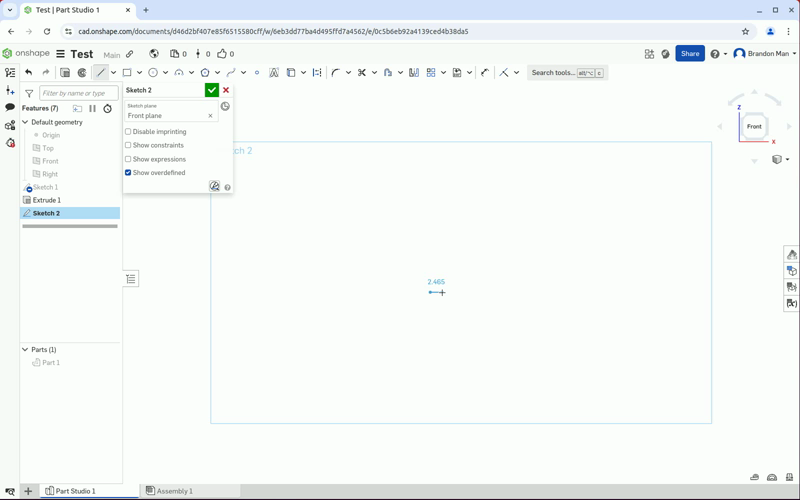
click(442, 292)
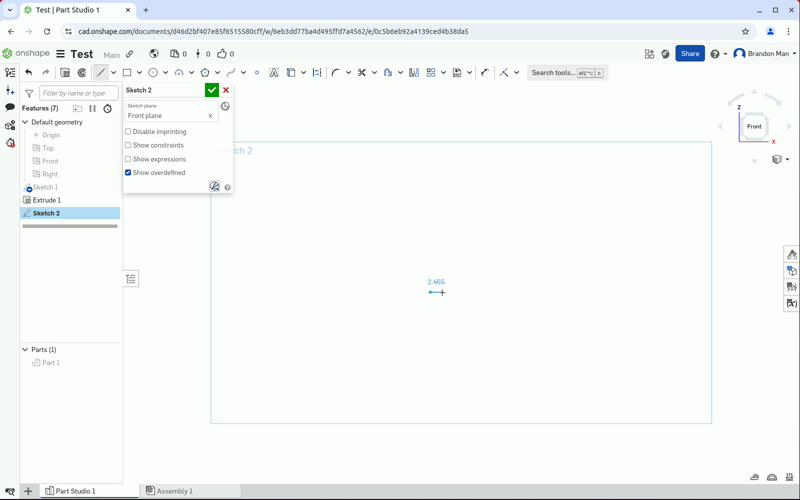
key_up(shift)
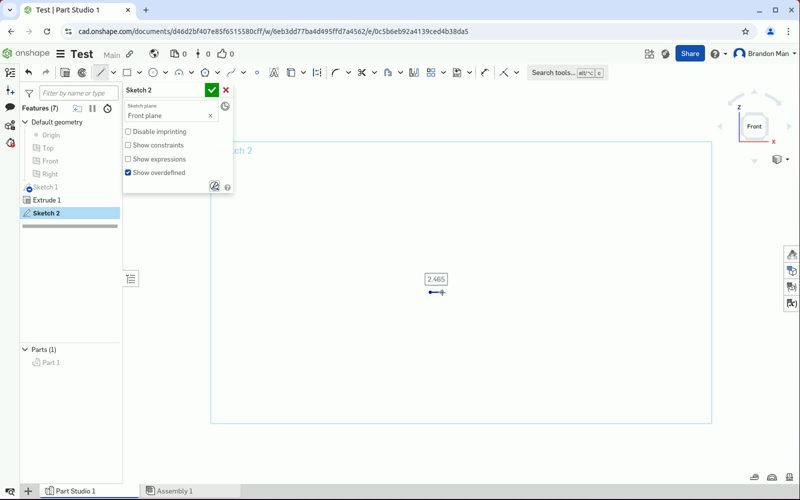
key(esc)
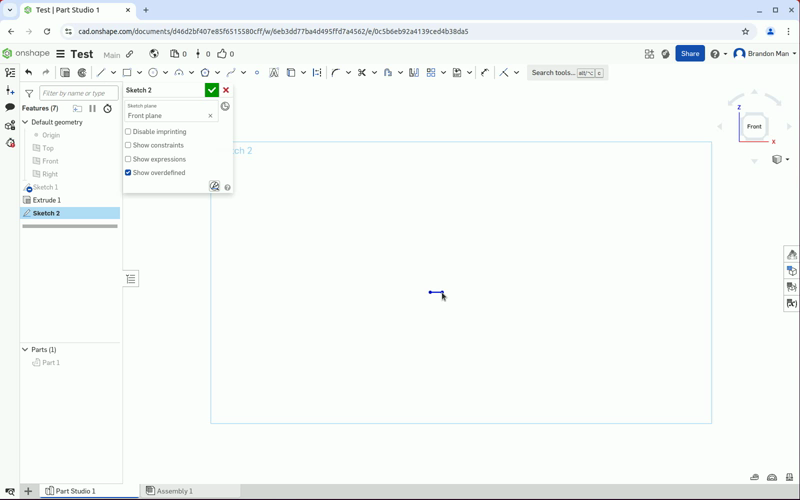
key(a)
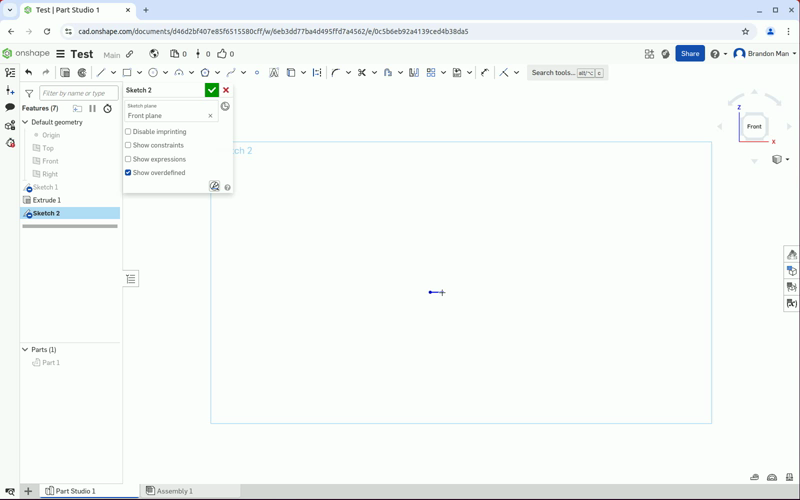
mouse_move(442, 292)
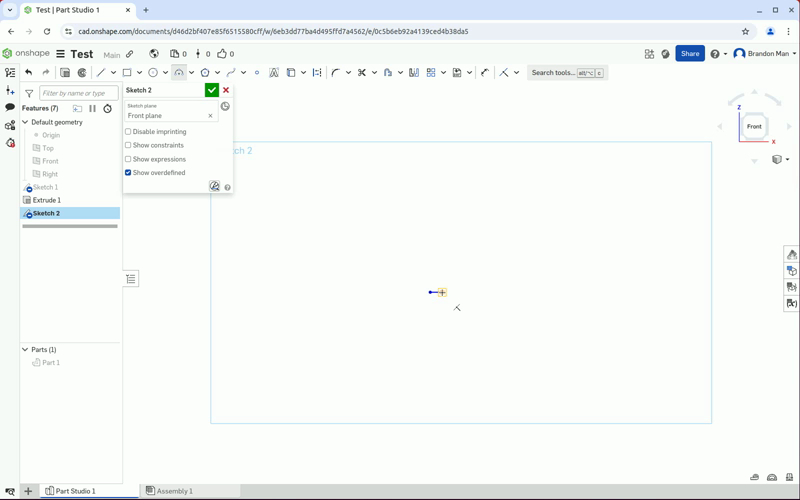
click(442, 292)
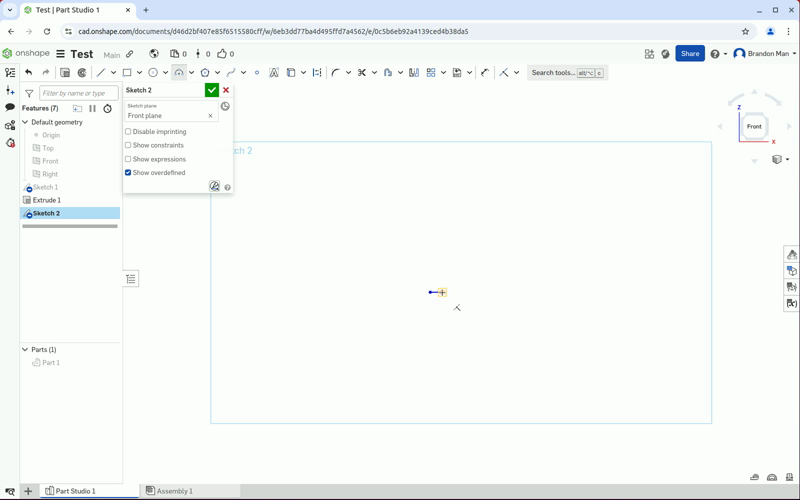
key_down(shift)
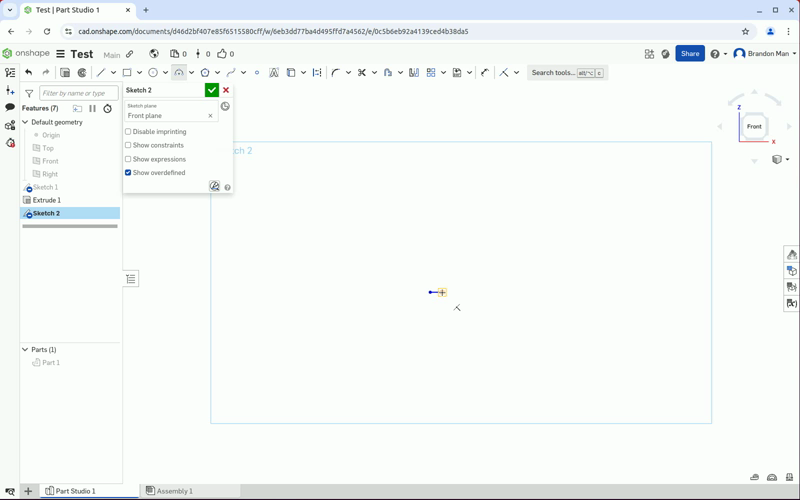
mouse_move(442, 272)
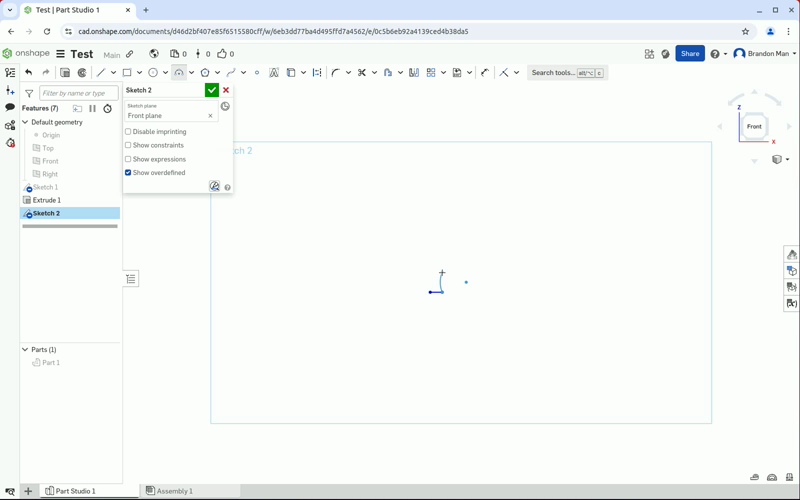
click(442, 272)
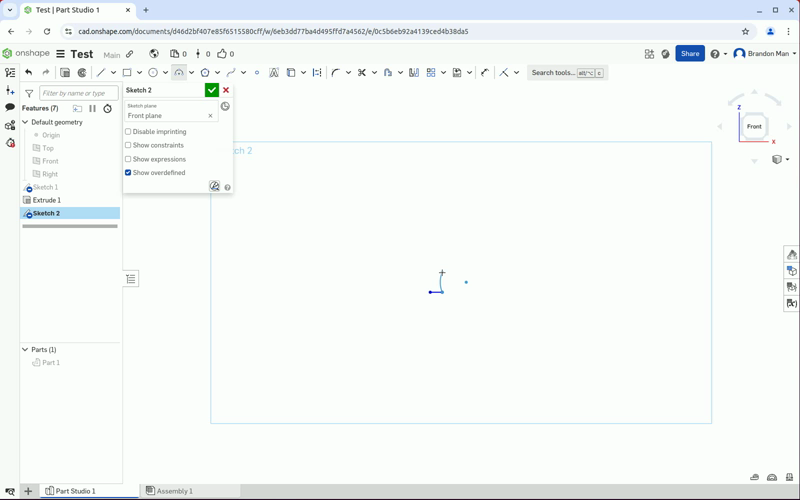
mouse_move(440, 282)
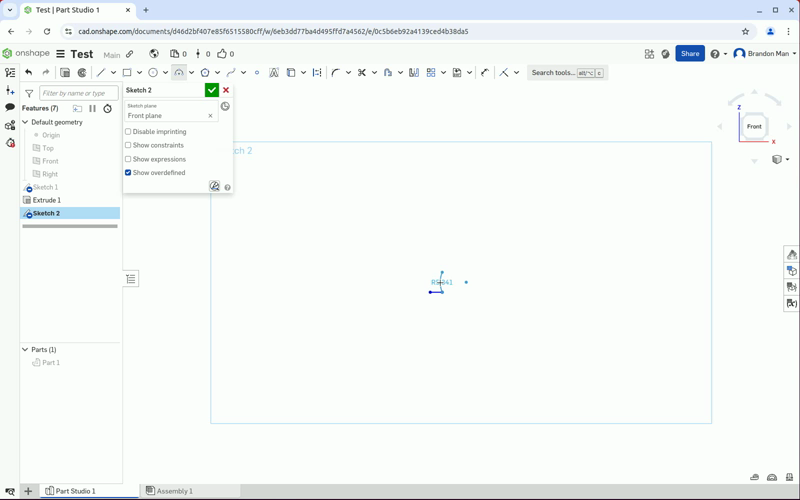
click(440, 282)
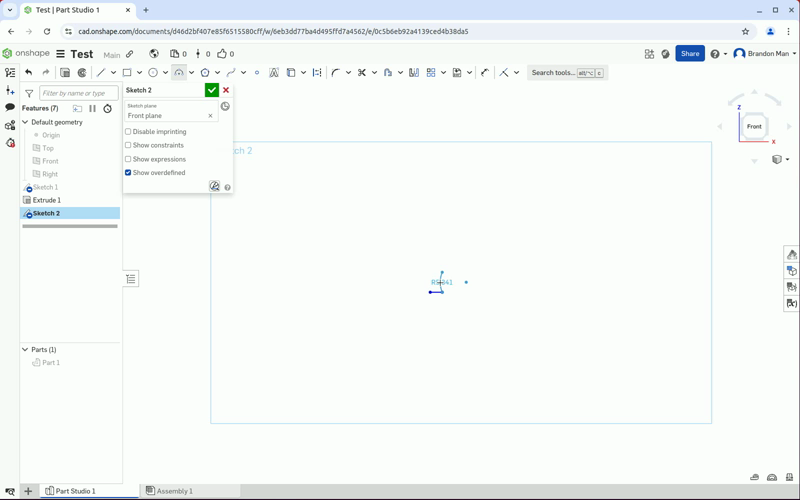
key_up(shift)
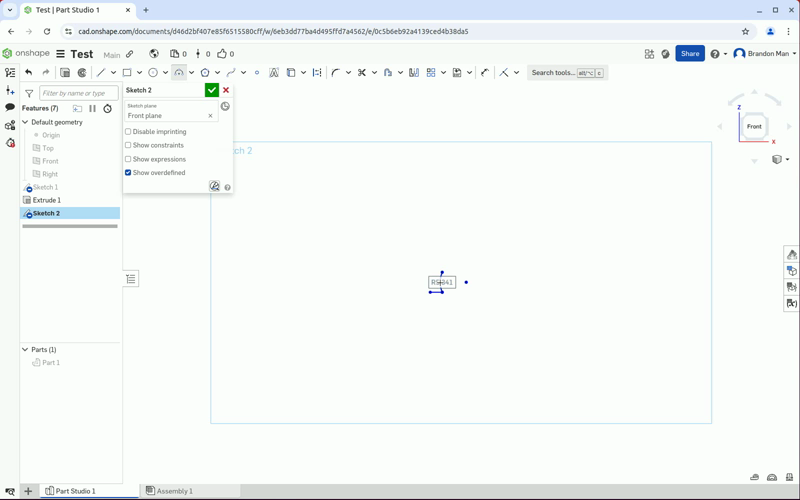
key(esc)
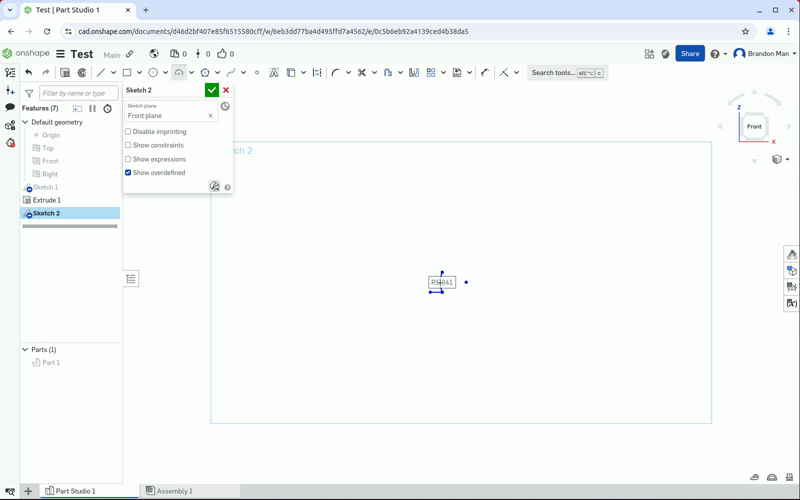
key(l)
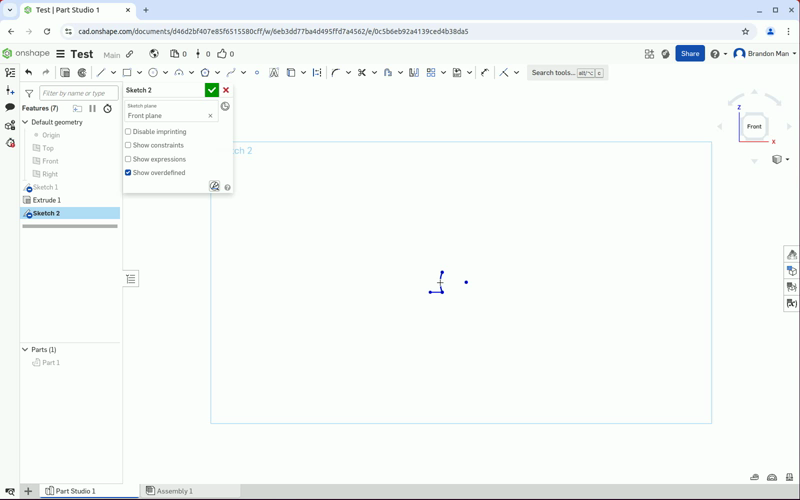
mouse_move(442, 272)
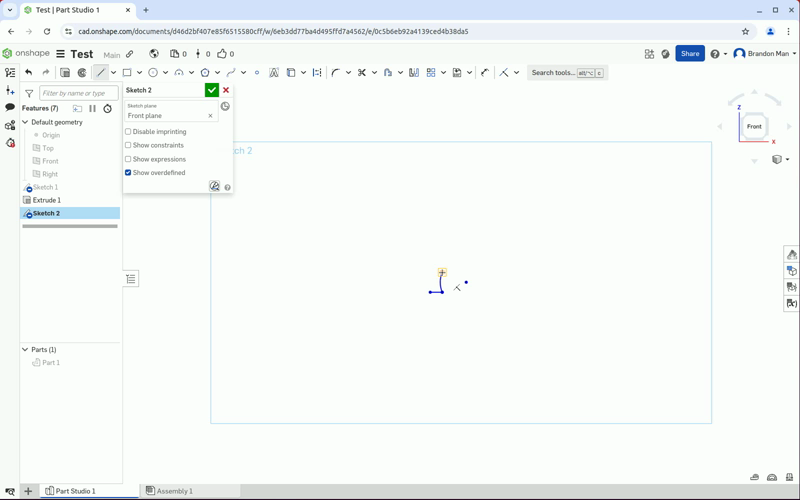
click(442, 272)
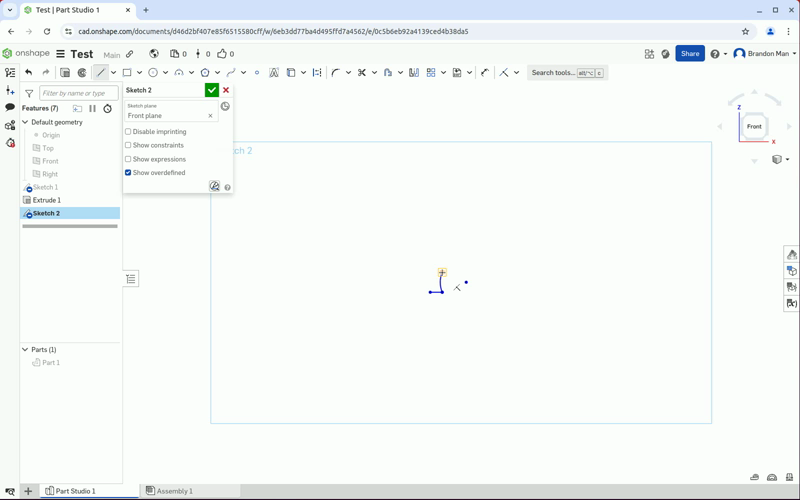
key_down(shift)
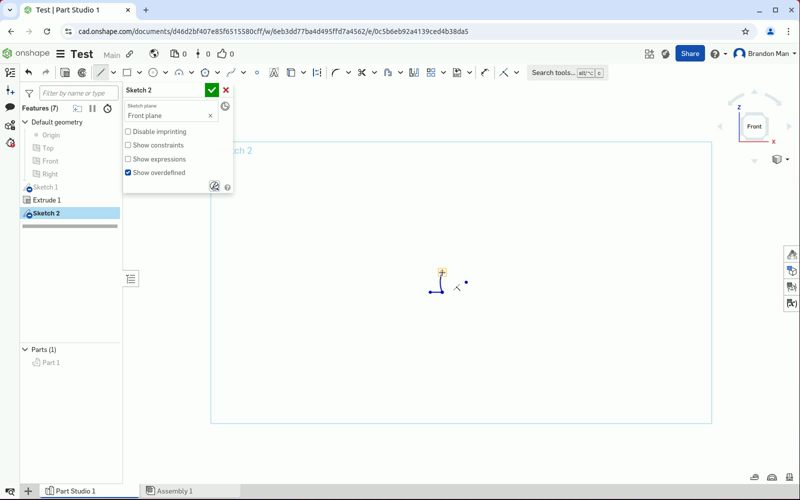
mouse_move(472, 272)
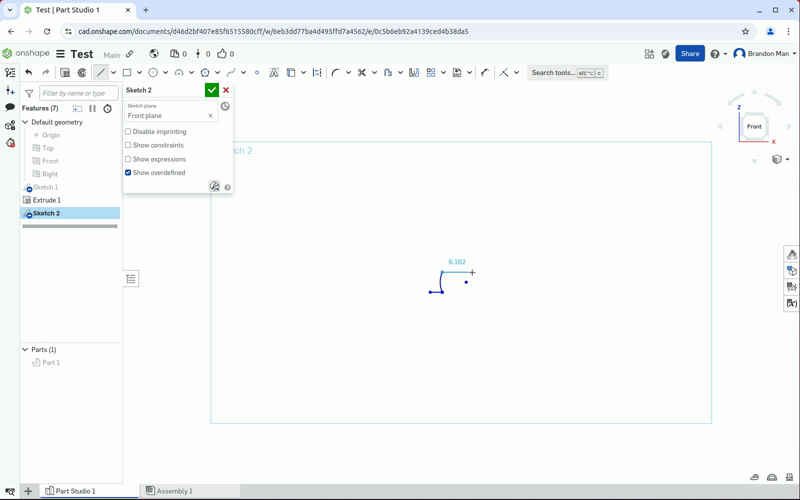
mouse_move(430, 272)
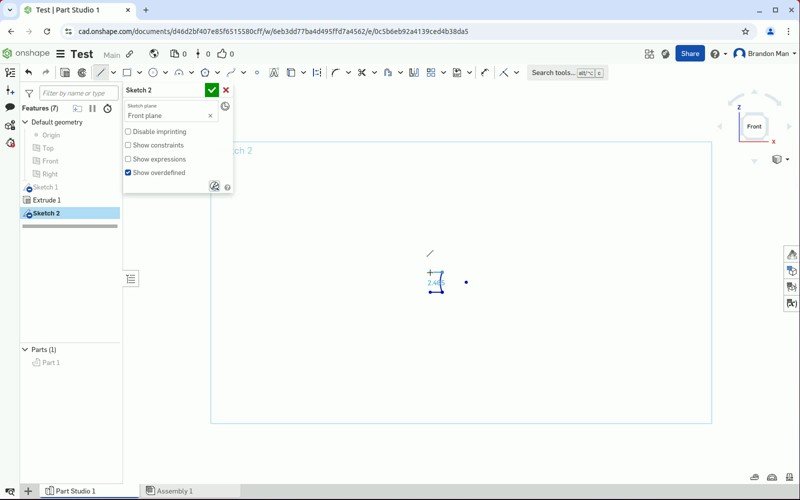
click(430, 272)
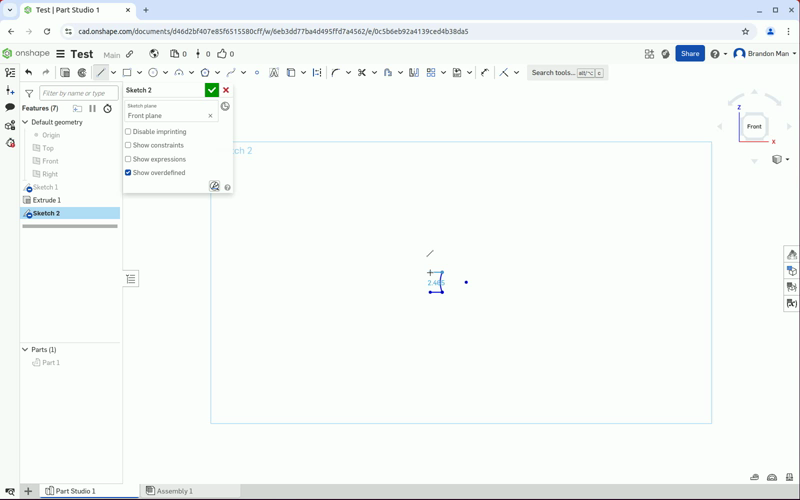
key_up(shift)
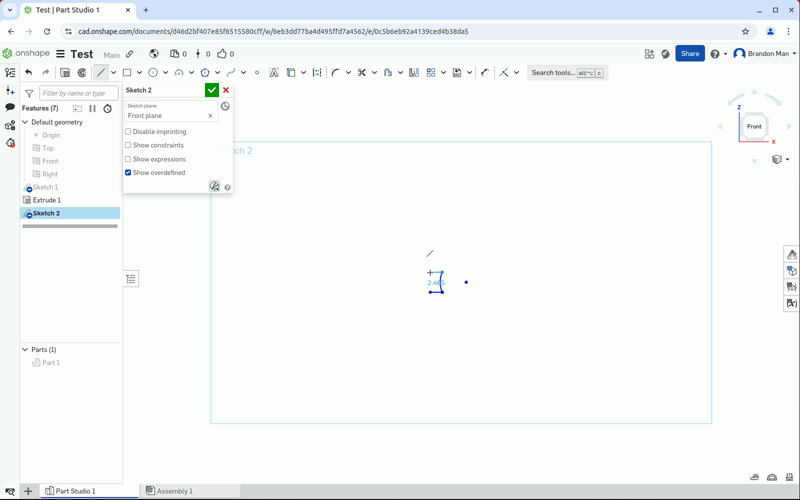
mouse_move(460, 272)
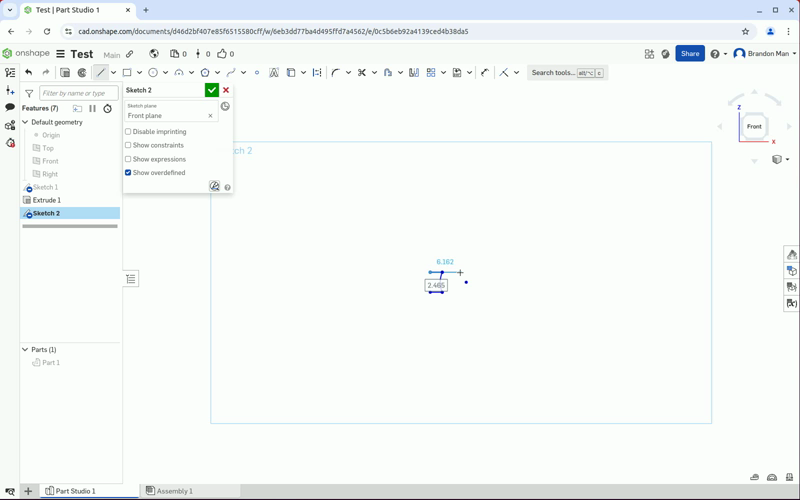
key_down(shift)
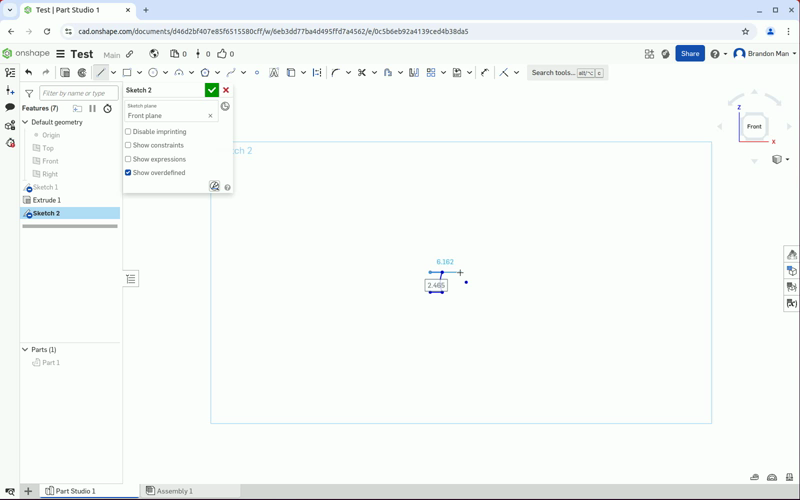
mouse_move(430, 292)
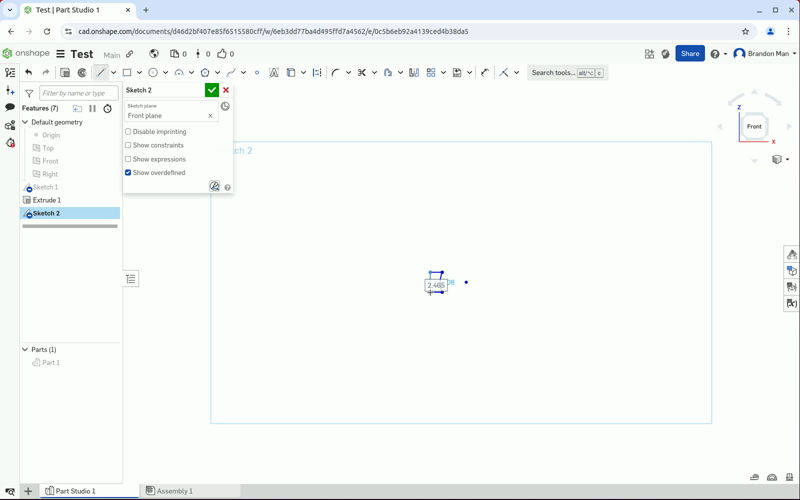
key_up(shift)
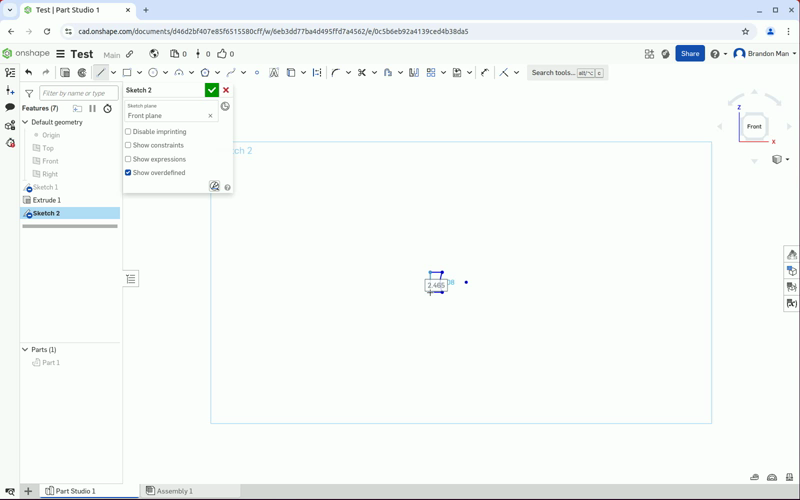
click(430, 292)
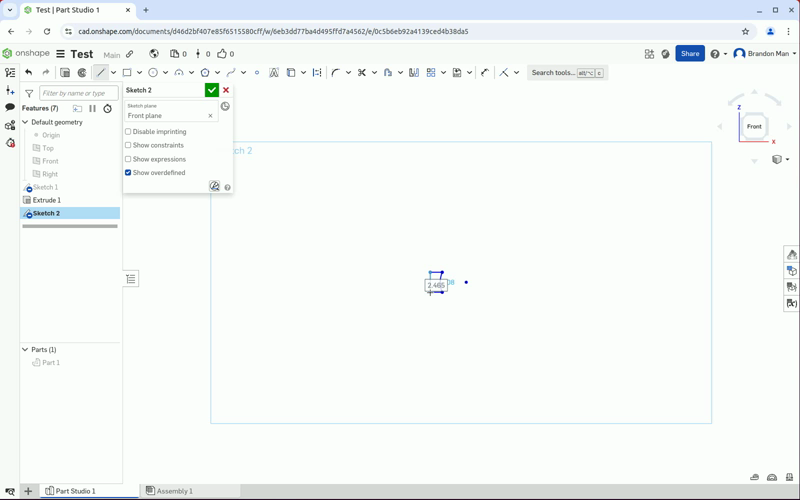
key(esc)
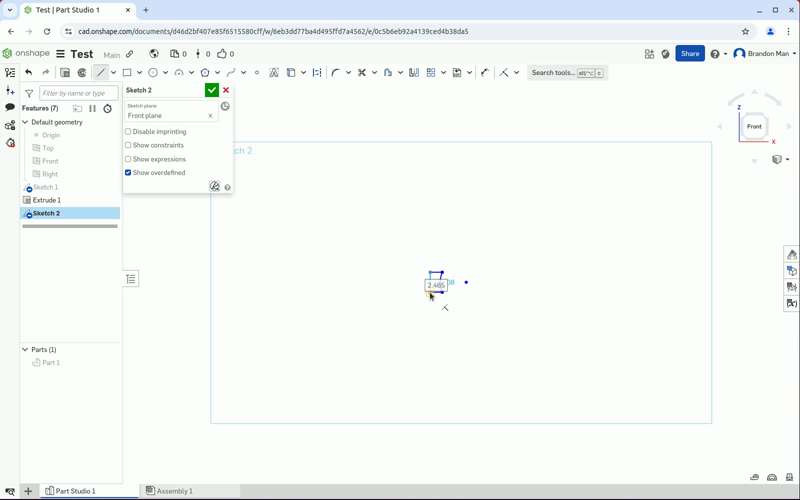
mouse_move(432, 290)
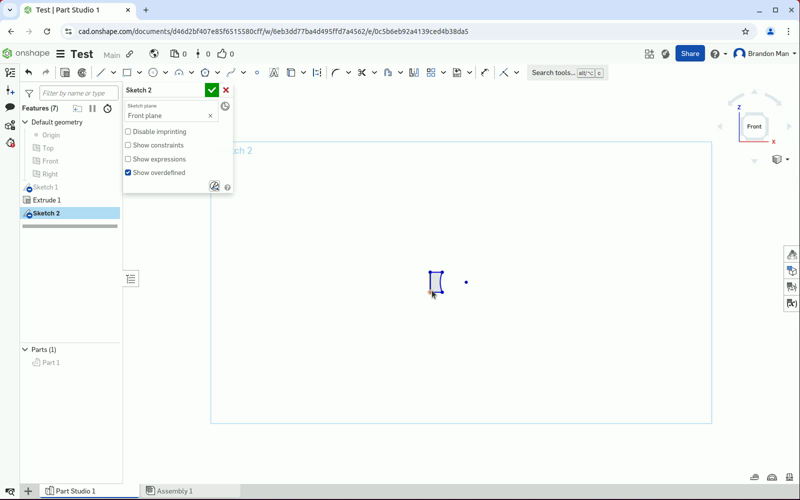
scroll(6)
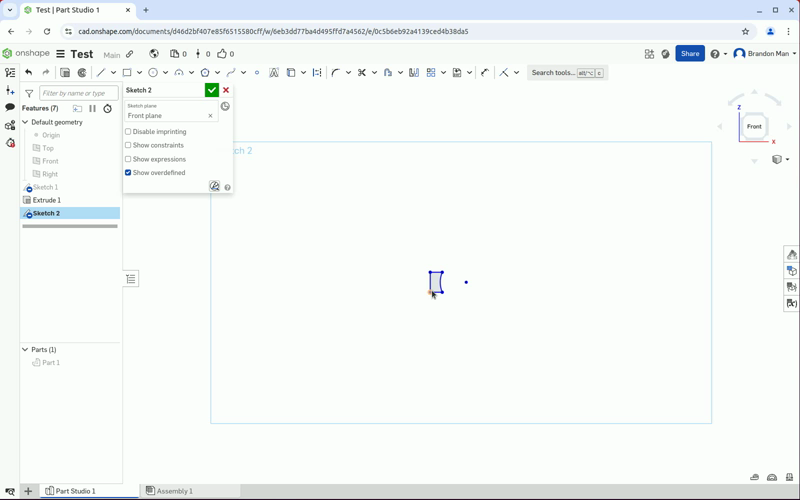
scroll(6)
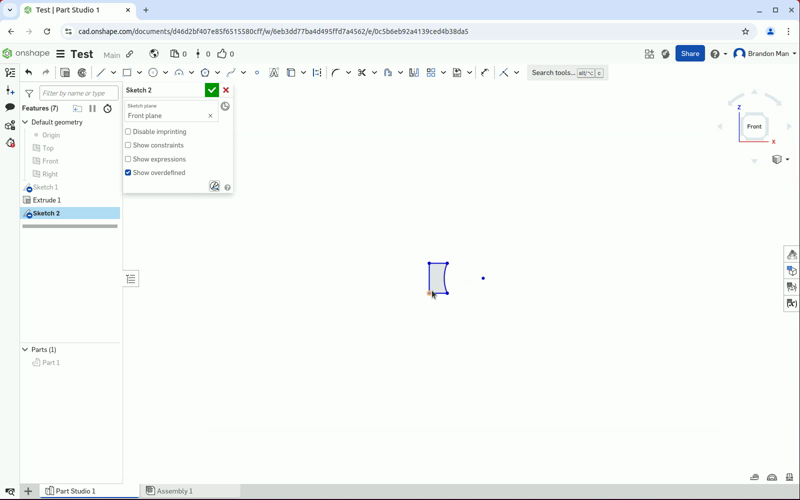
scroll(6)
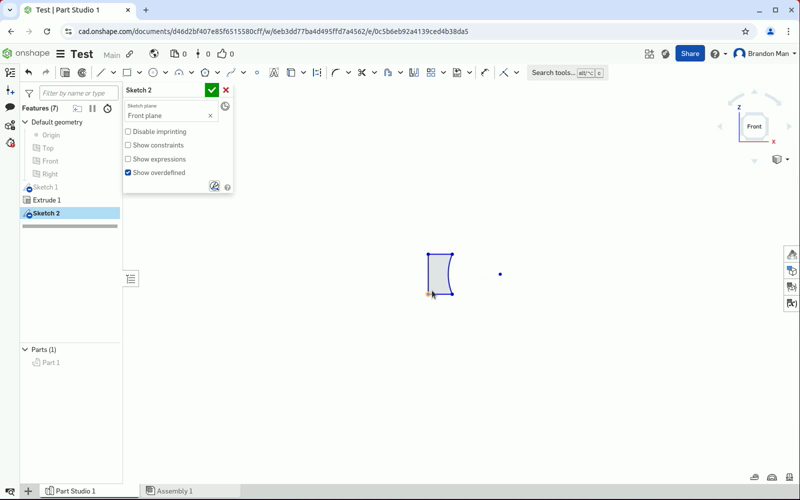
scroll(6)
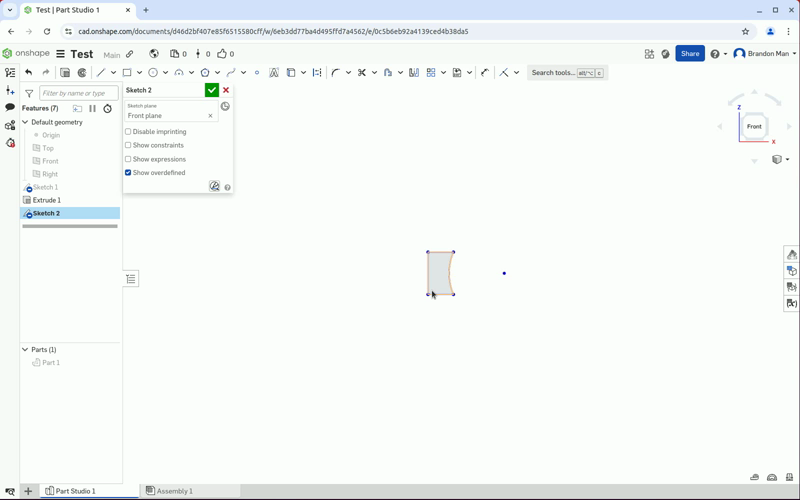
scroll(6)
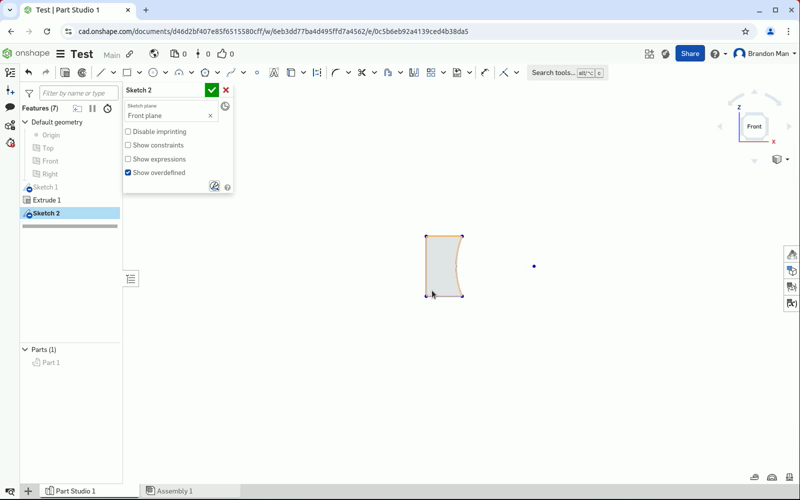
scroll(6)
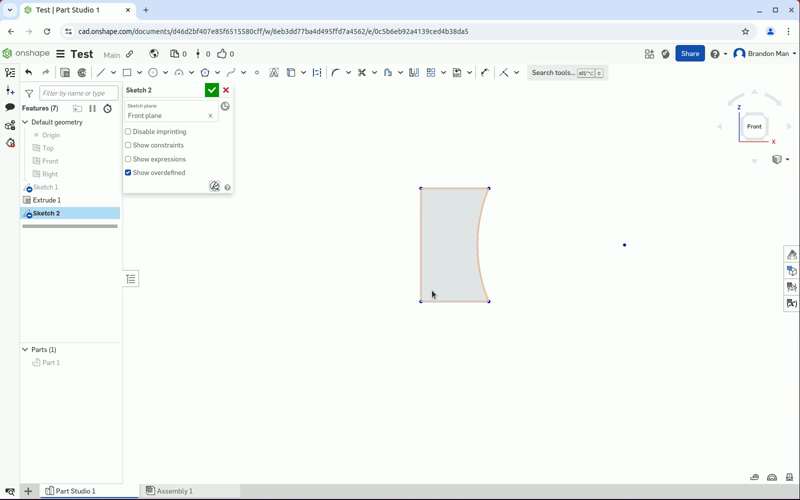
scroll(6)
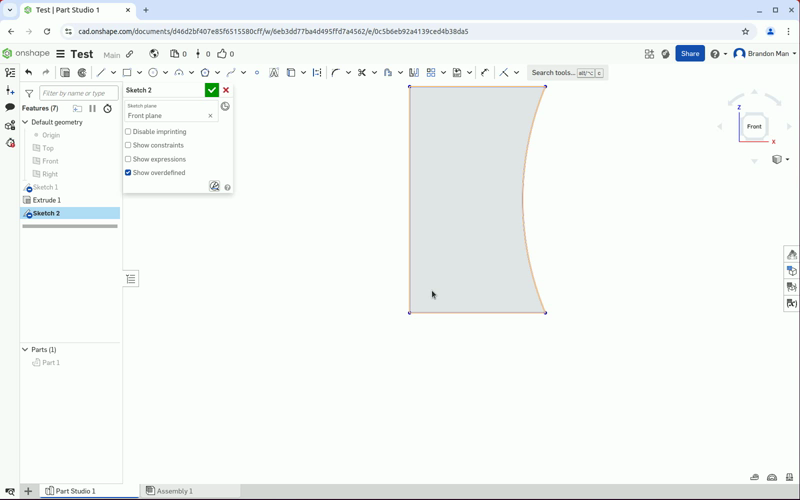
click(432, 290)
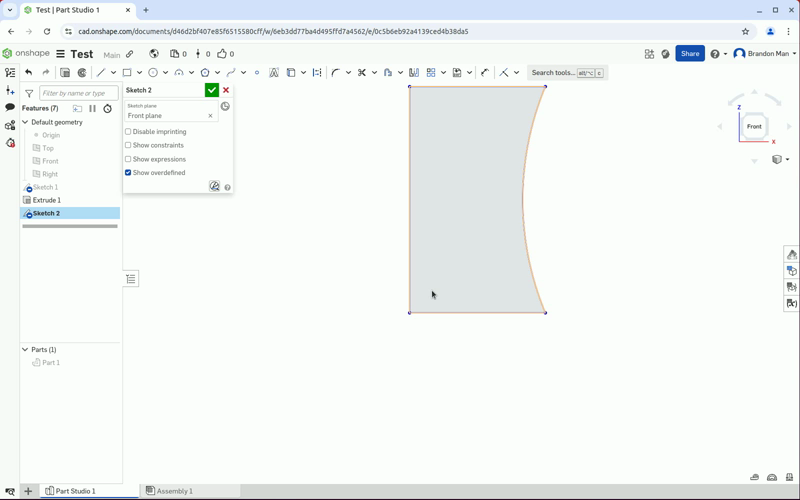
scroll(-6)
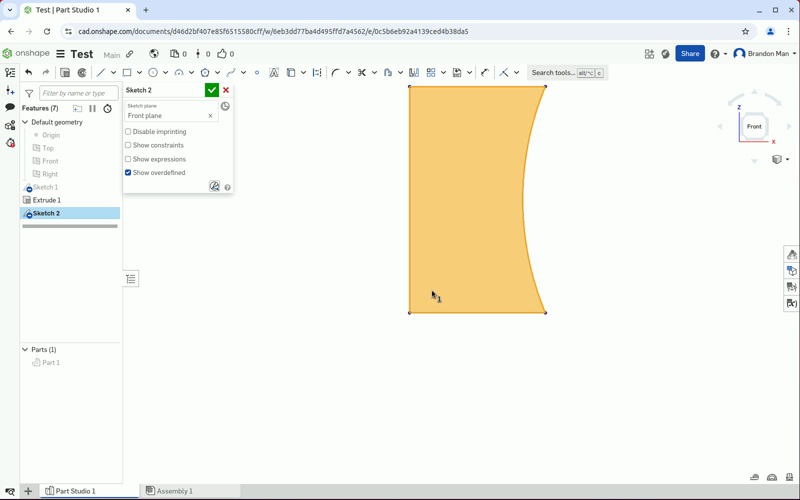
scroll(-6)
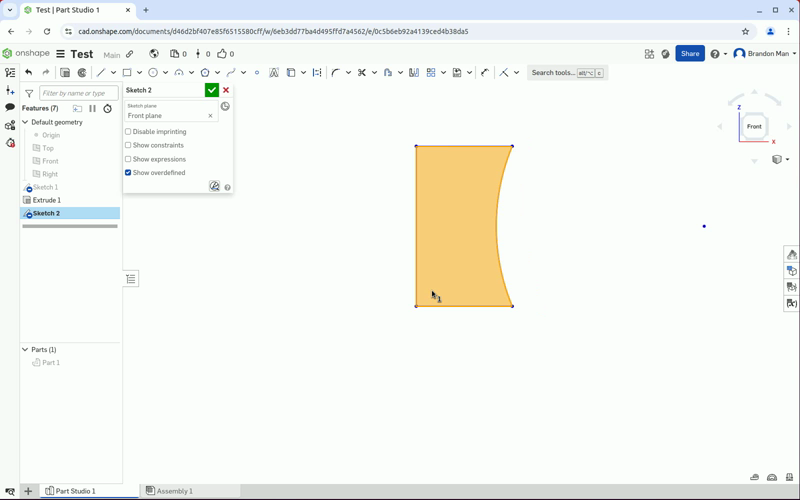
scroll(-6)
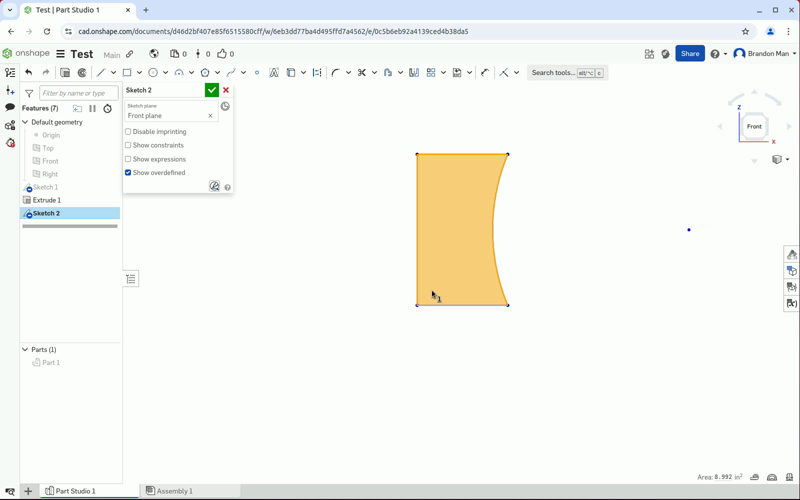
scroll(-6)
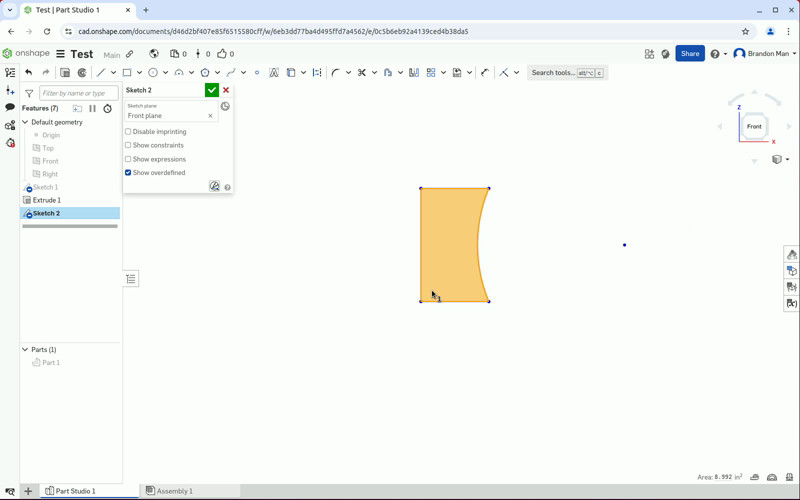
scroll(-6)
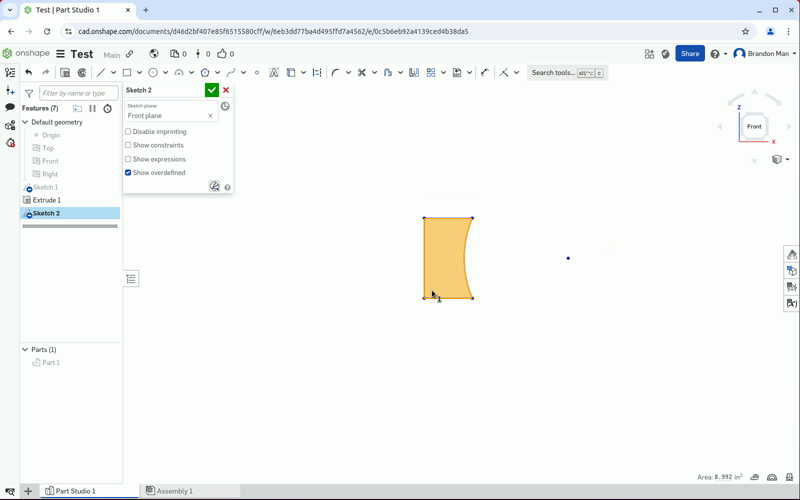
scroll(-6)
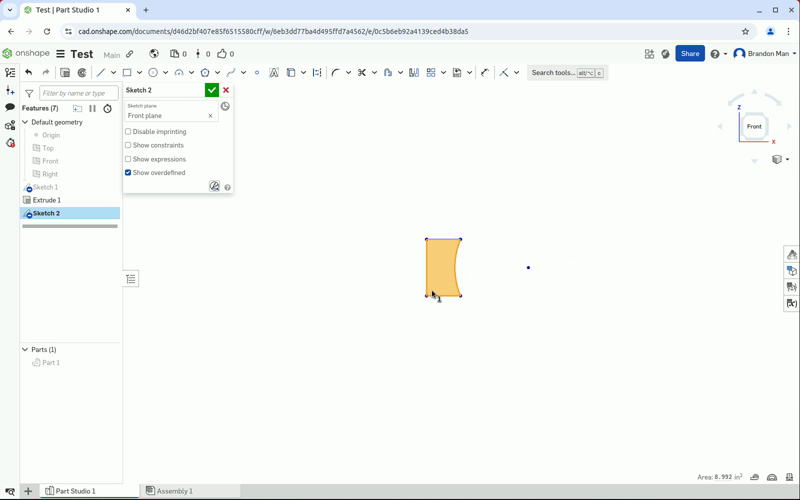
scroll(-6)
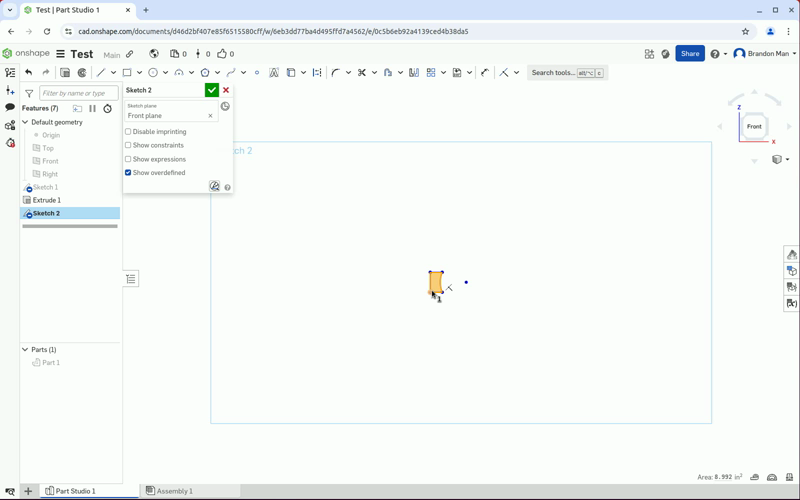
mouse_move(73, 352)
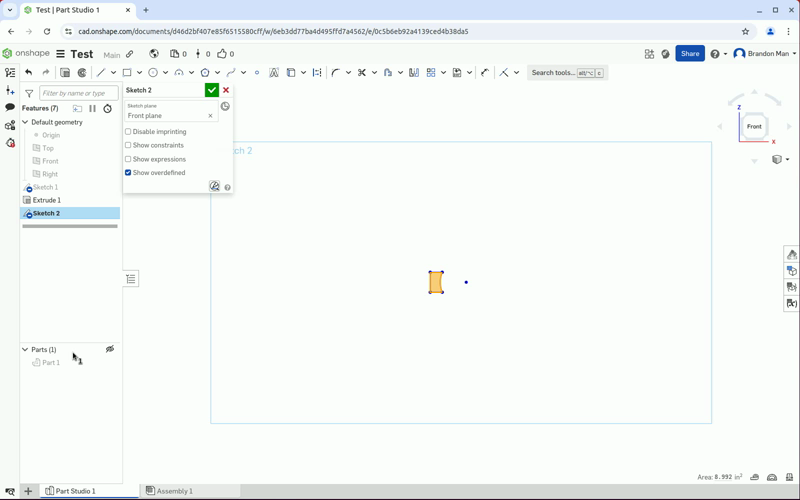
key(shift+y)
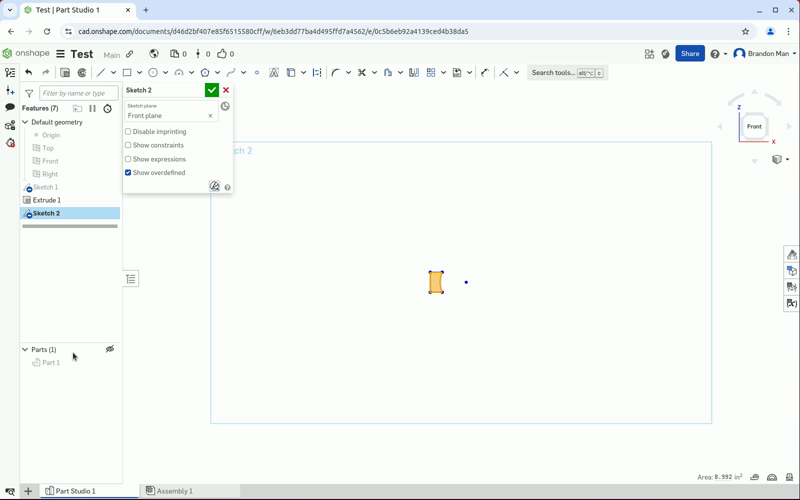
key(shift+e)
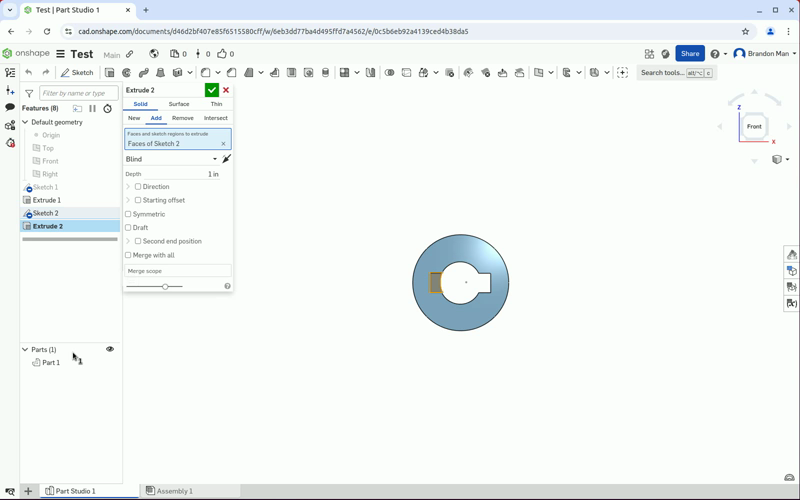
mouse_move(143, 106)
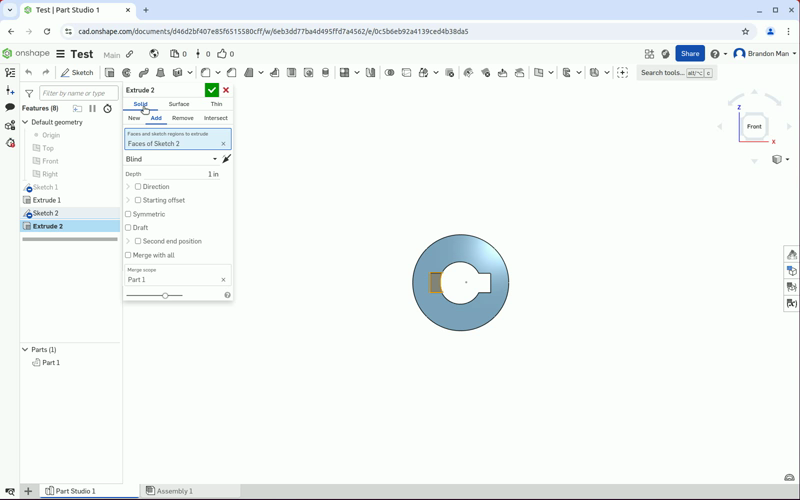
click(143, 106)
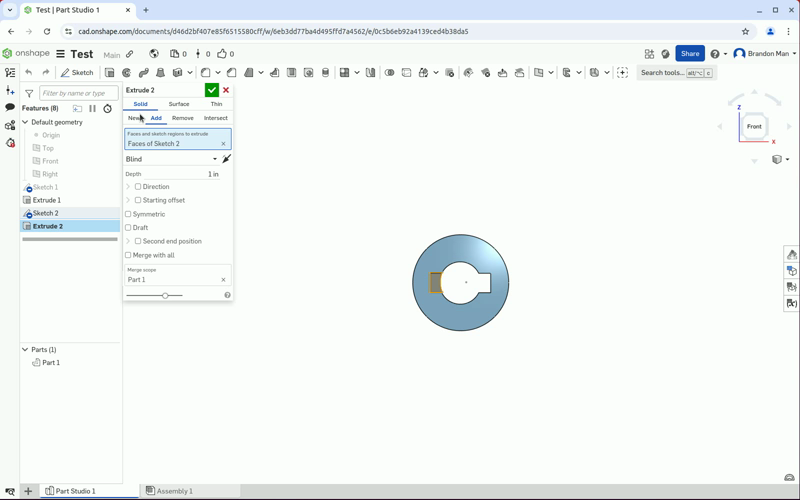
mouse_move(137, 120)
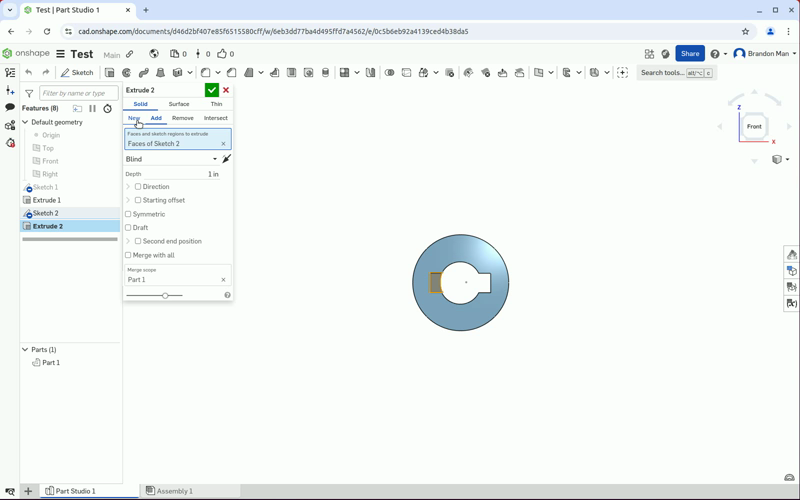
click(137, 120)
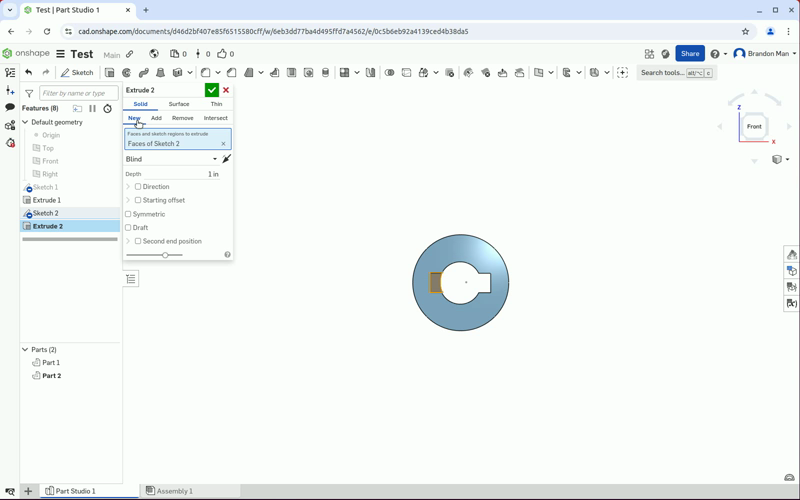
key(tab, 4)
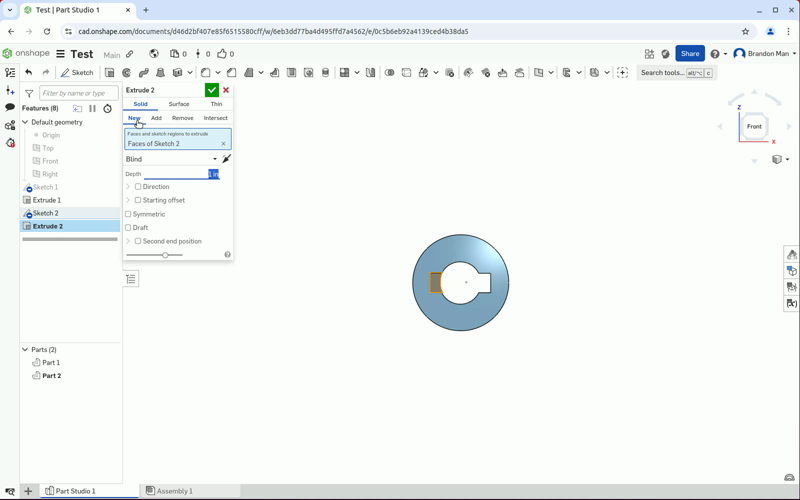
text(7.943)
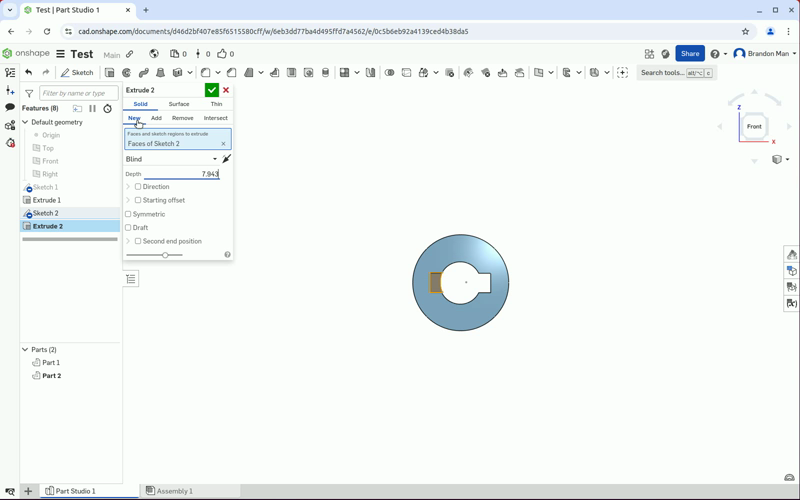
key(enter)
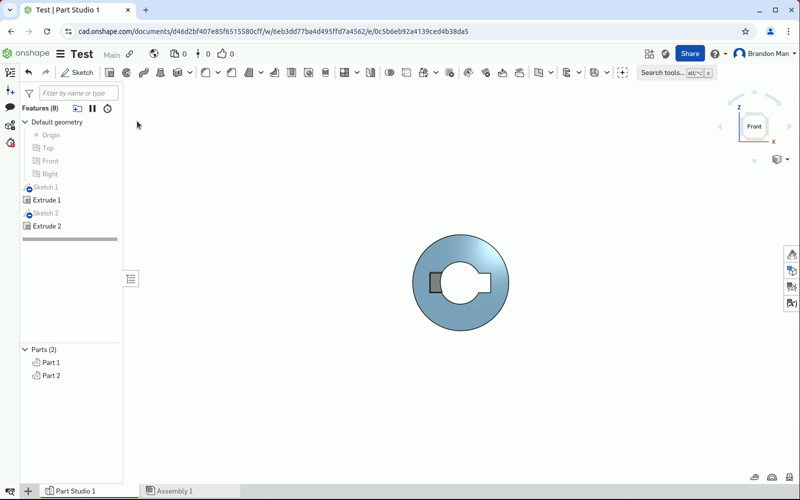
key(shift+h)
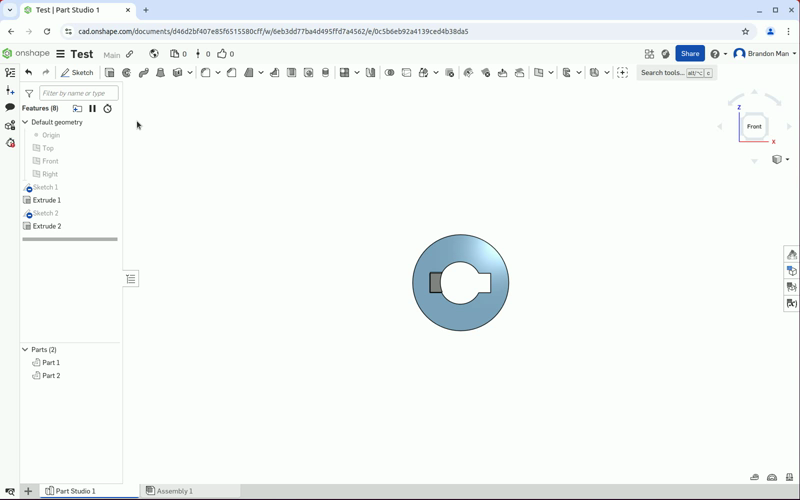
key(shift+h)
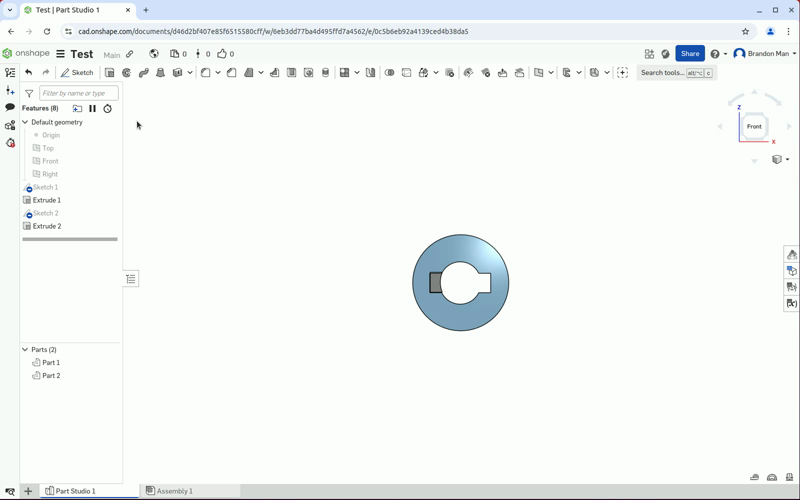
mouse_move(73, 189)
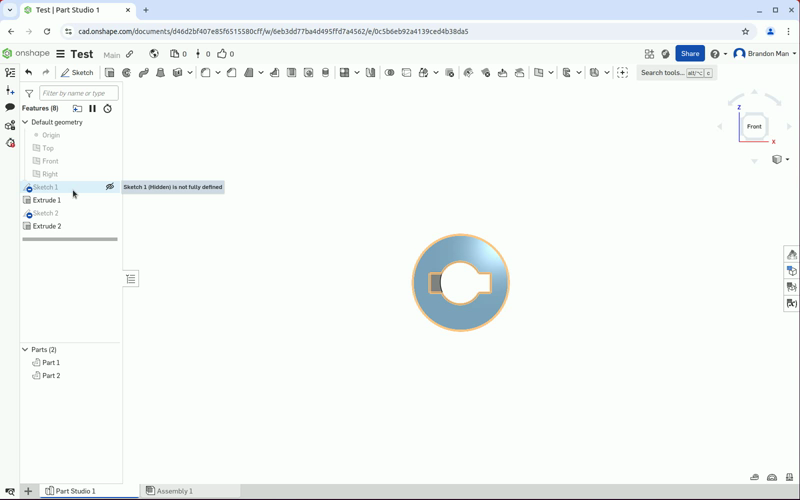
click(73, 189)
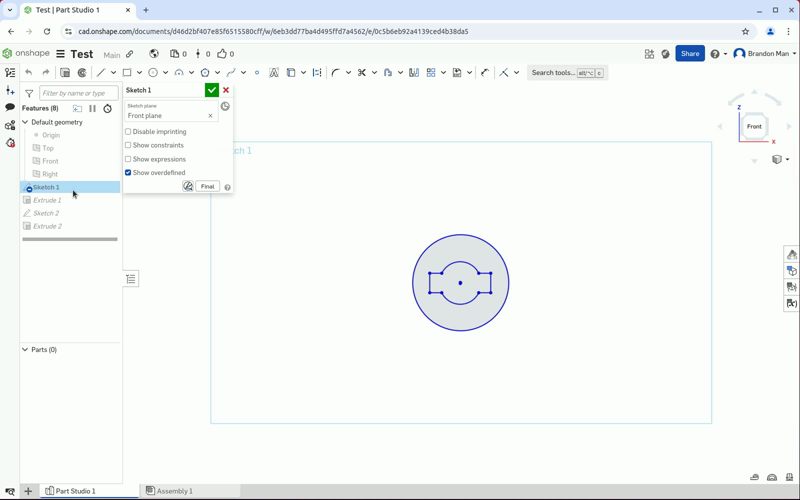
mouse_move(229, 92)
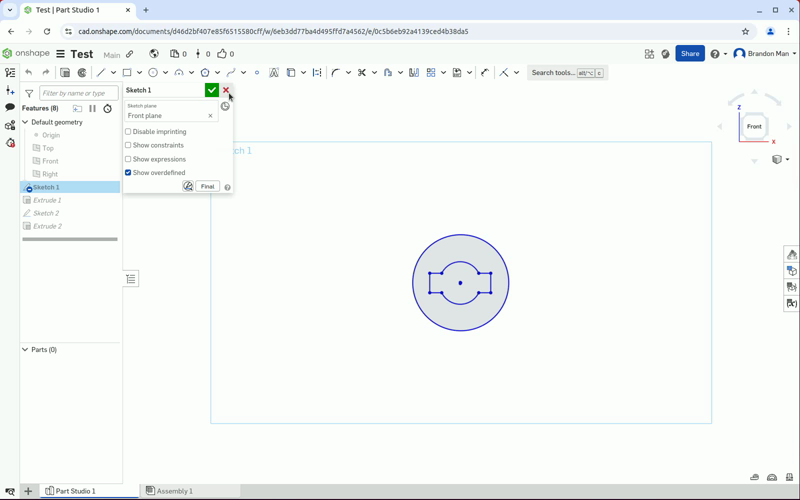
click(229, 92)
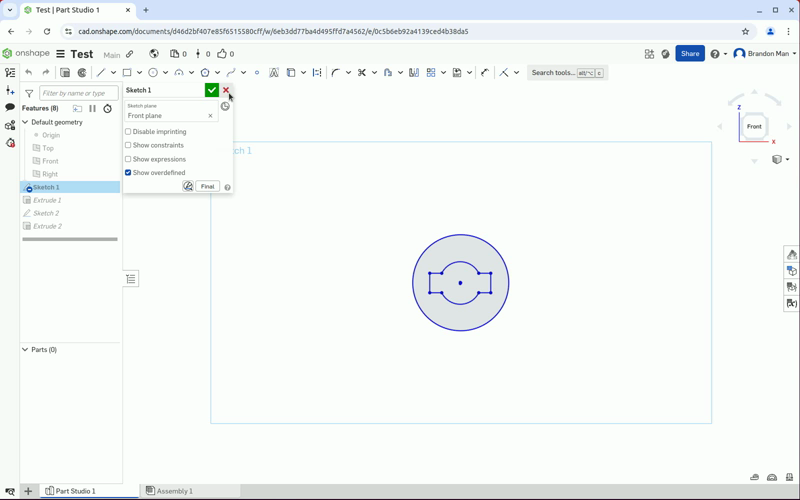
key(shift+s)
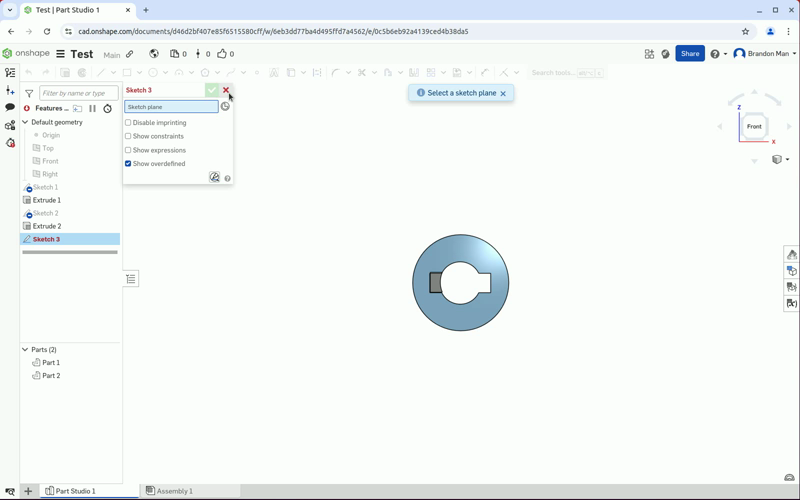
mouse_move(73, 163)
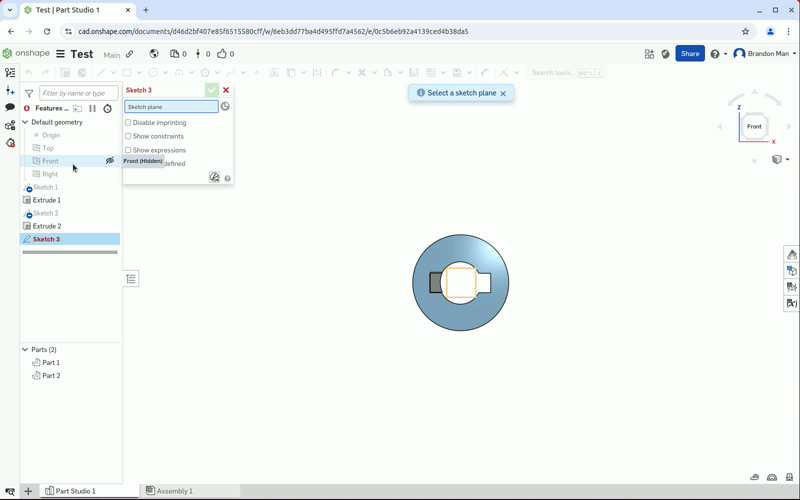
click(73, 163)
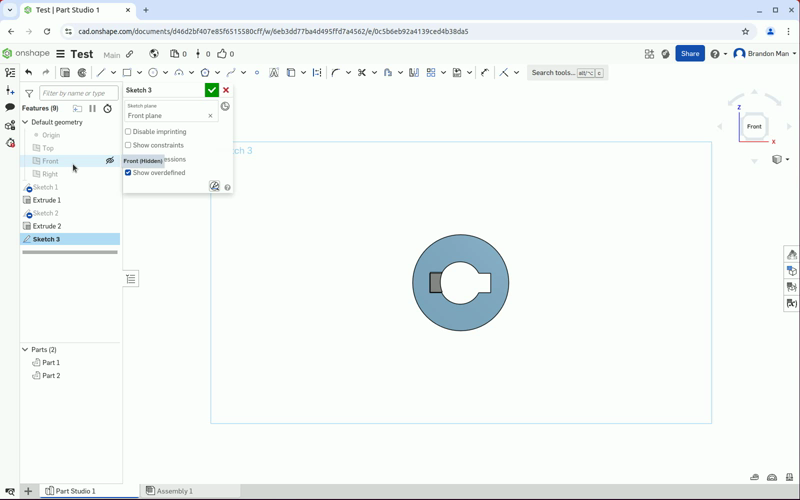
mouse_move(73, 352)
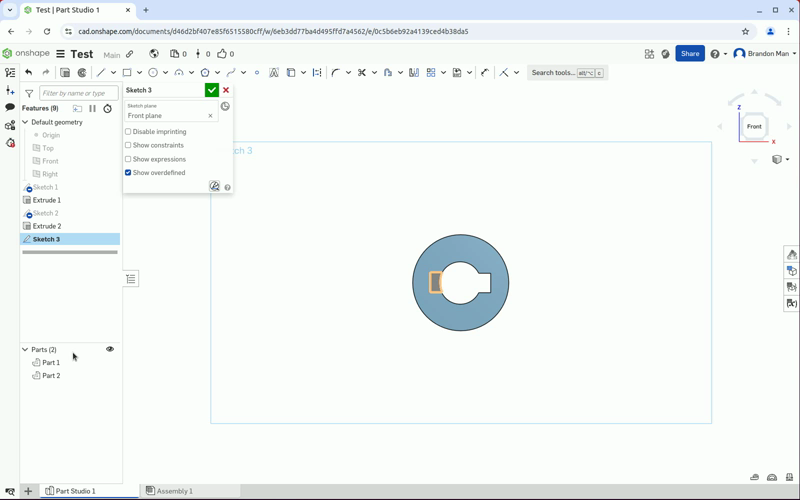
key(y)
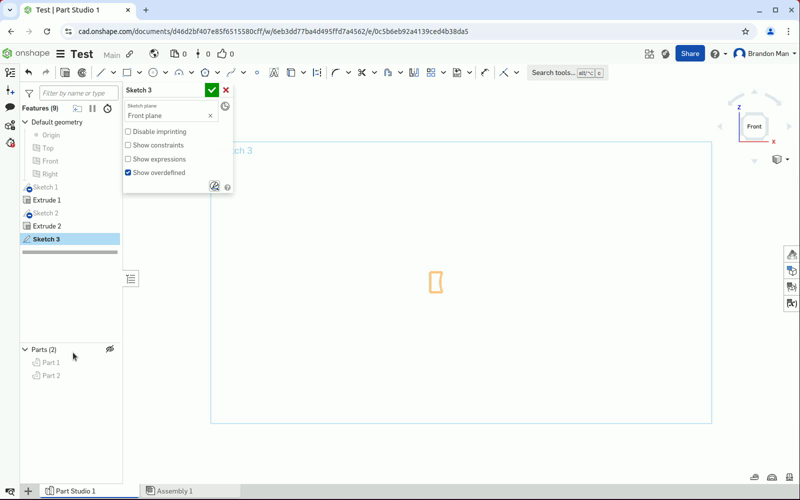
key(l)
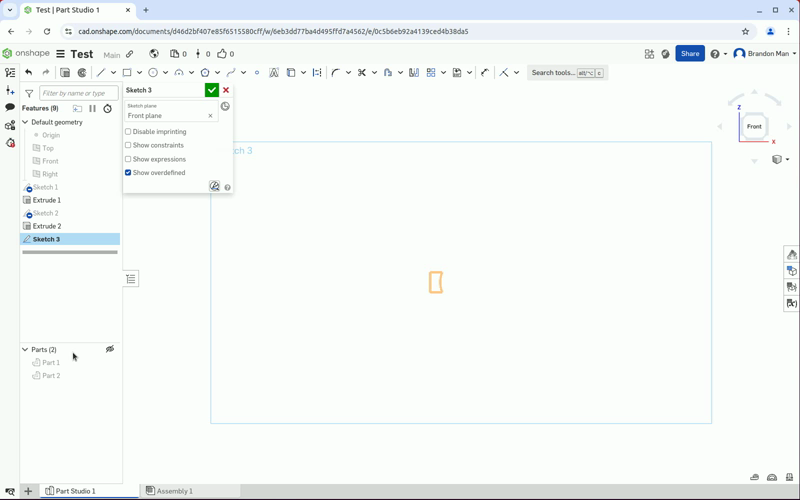
key_down(shift)
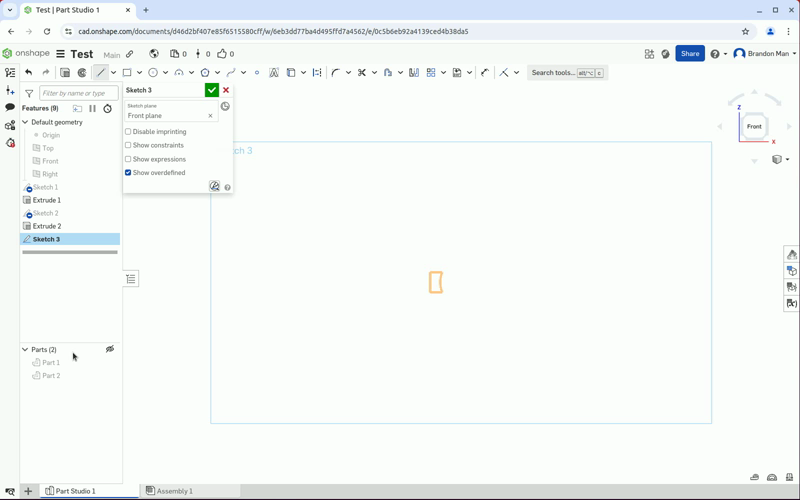
mouse_move(472, 328)
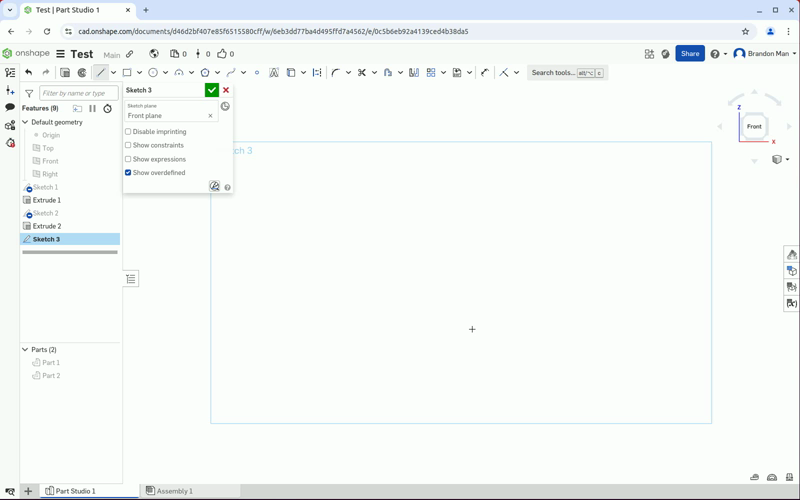
click(472, 328)
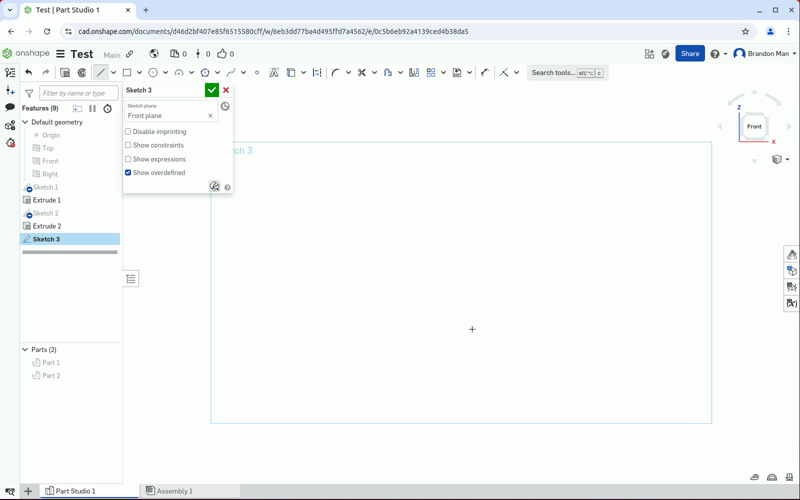
key_up(shift)
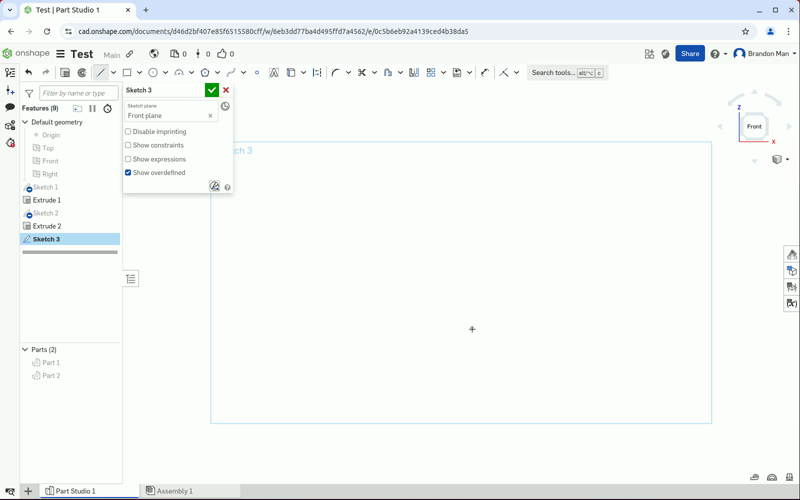
key_down(shift)
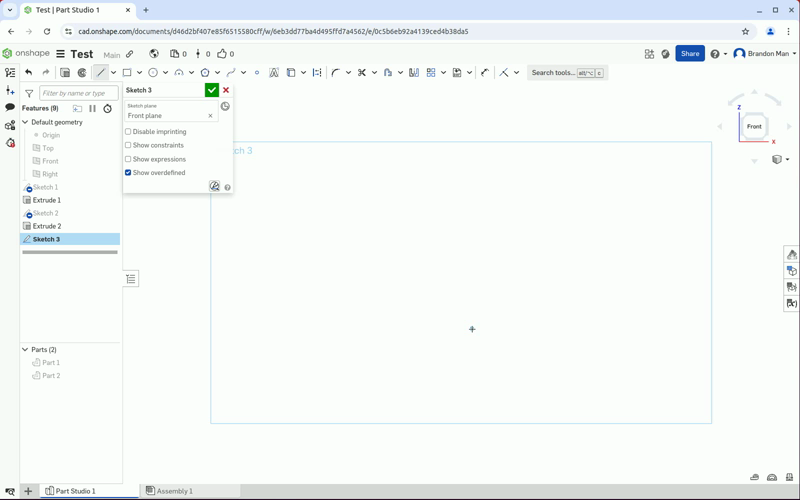
mouse_move(542, 311)
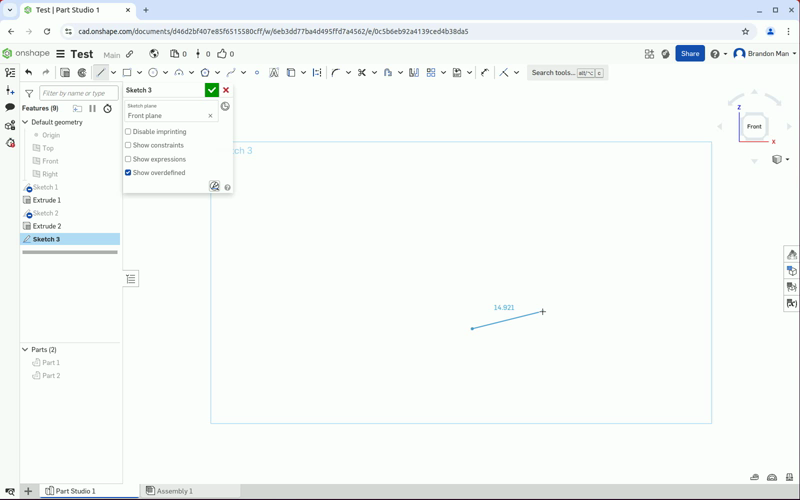
click(542, 311)
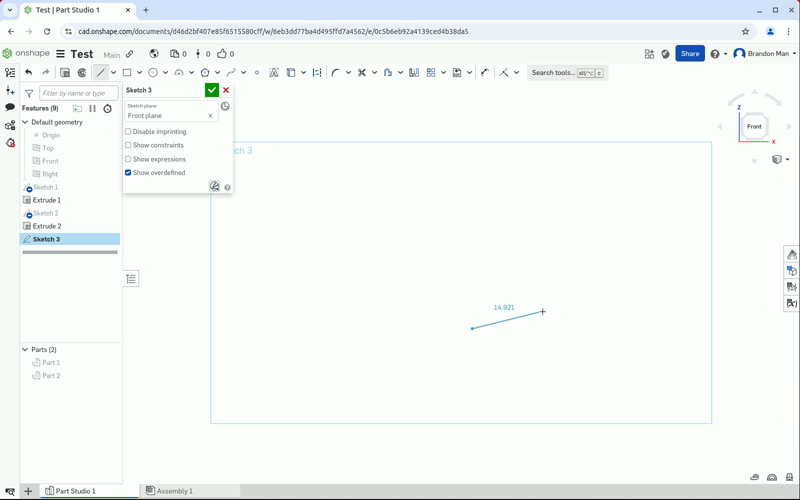
key_up(shift)
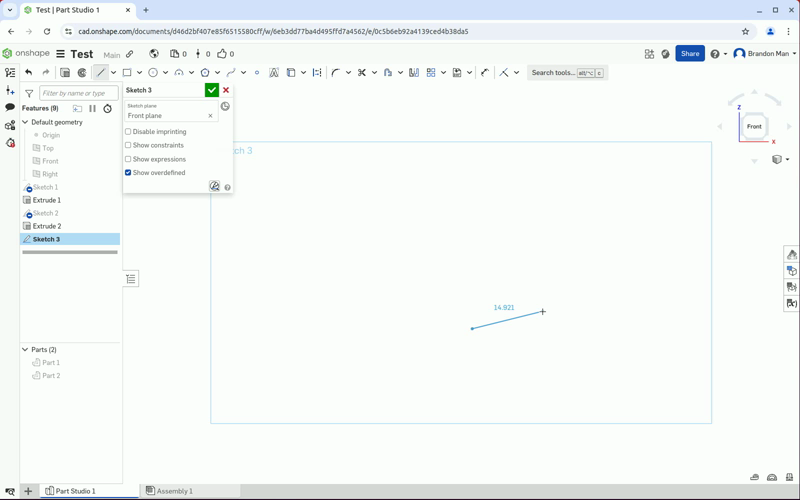
key(esc)
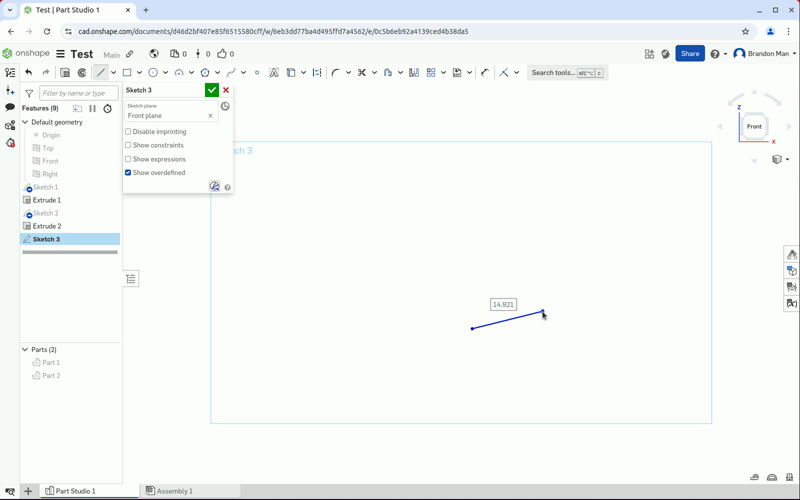
key(a)
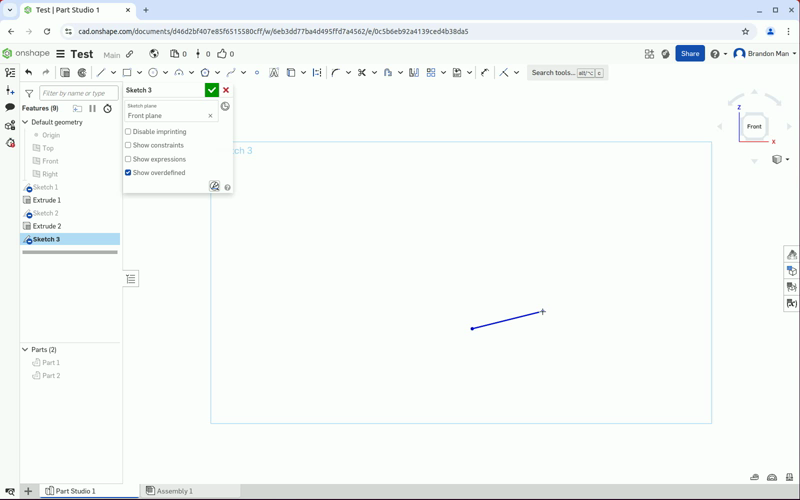
mouse_move(542, 311)
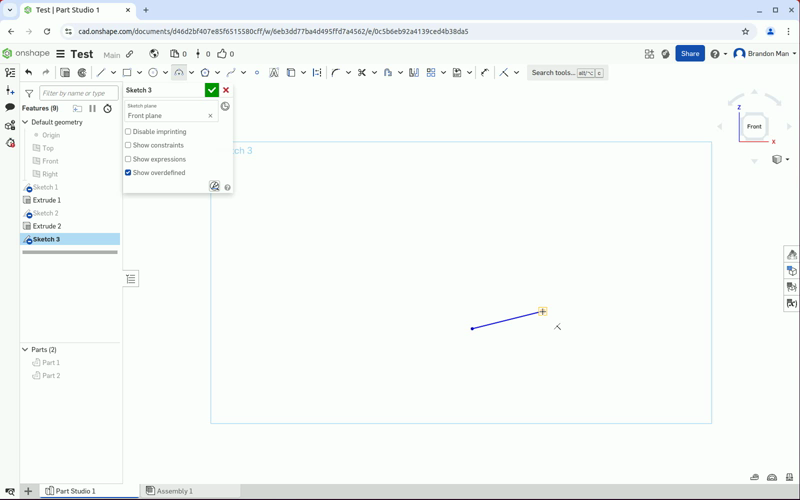
click(542, 311)
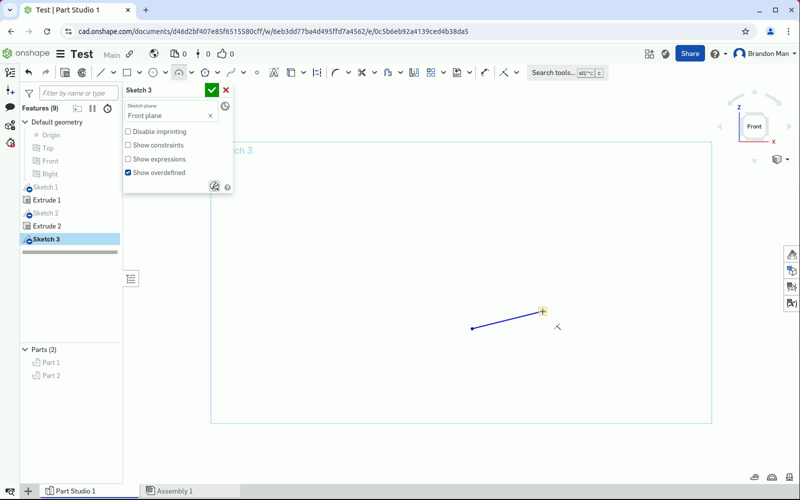
key_down(shift)
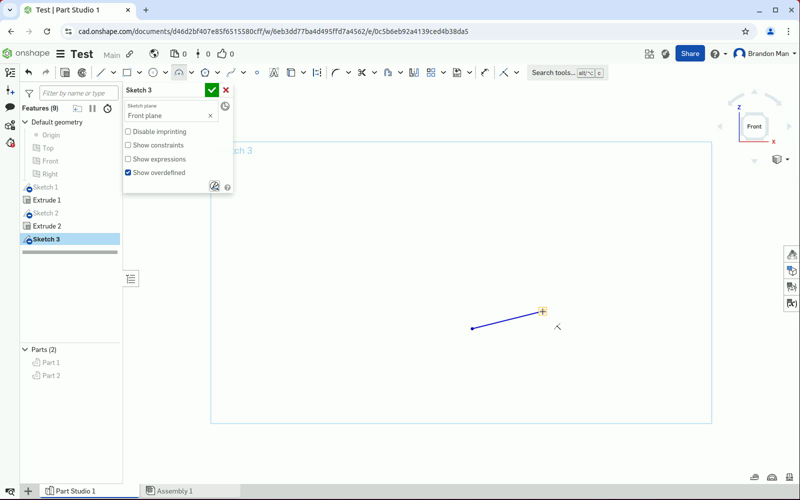
mouse_move(537, 254)
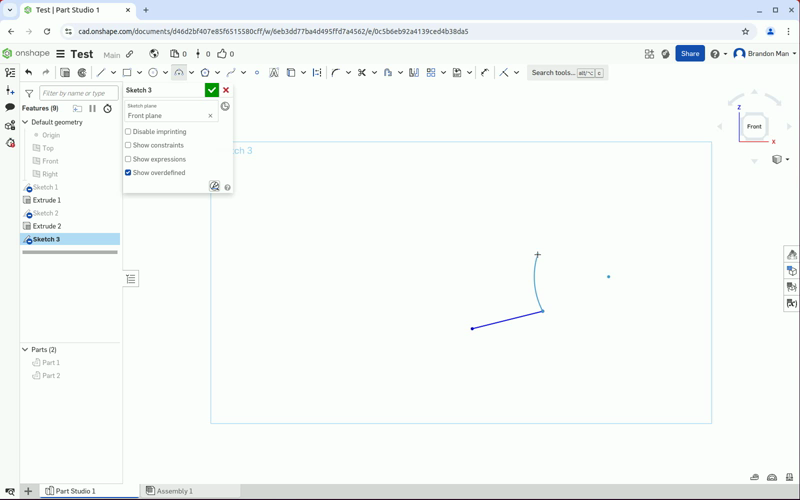
click(537, 254)
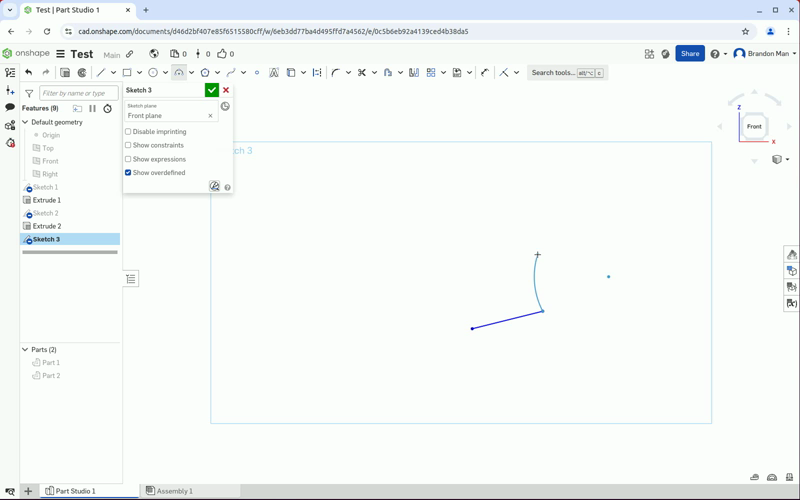
mouse_move(516, 284)
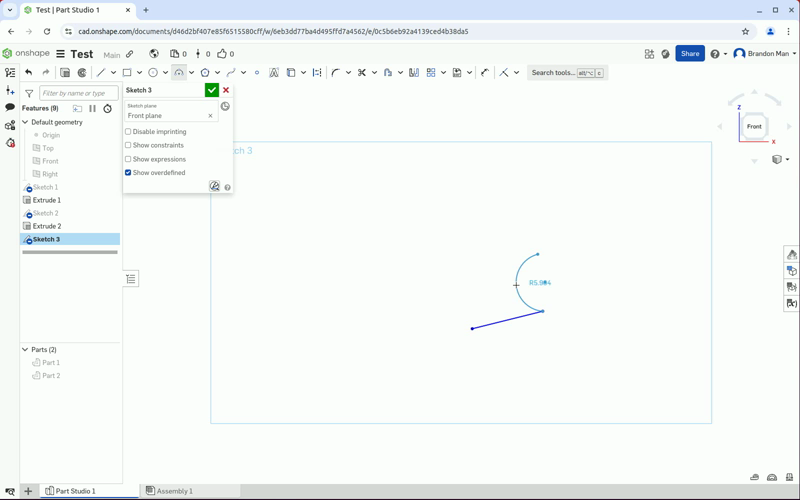
click(516, 284)
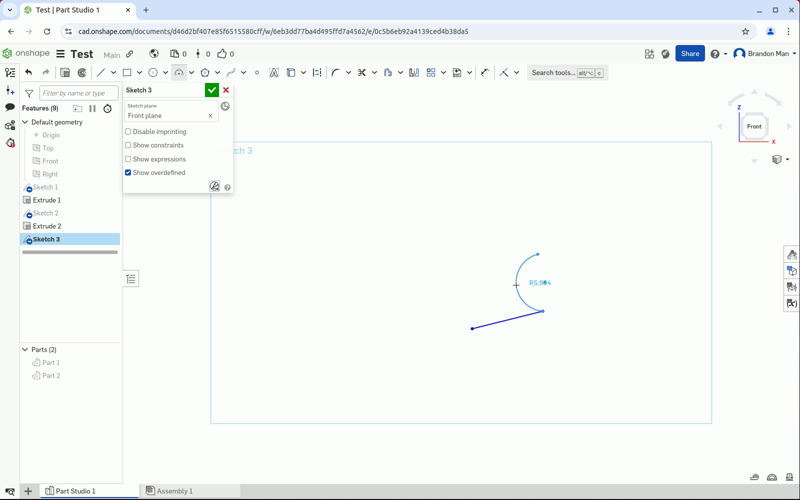
key_up(shift)
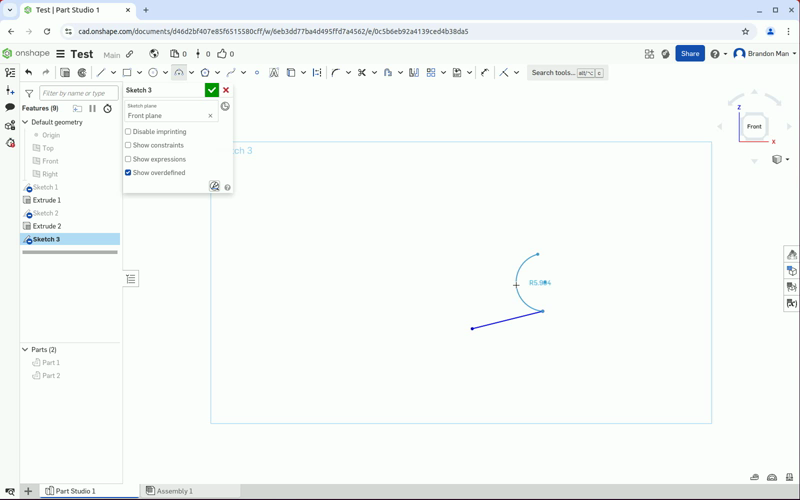
key(esc)
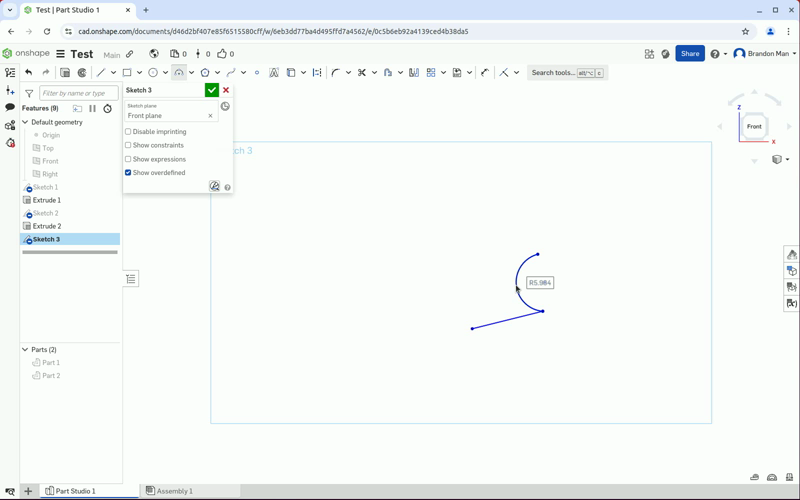
key(l)
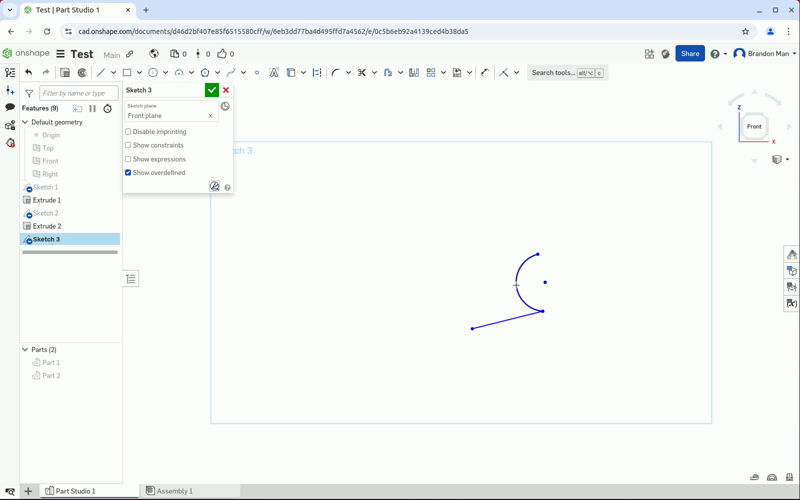
mouse_move(537, 254)
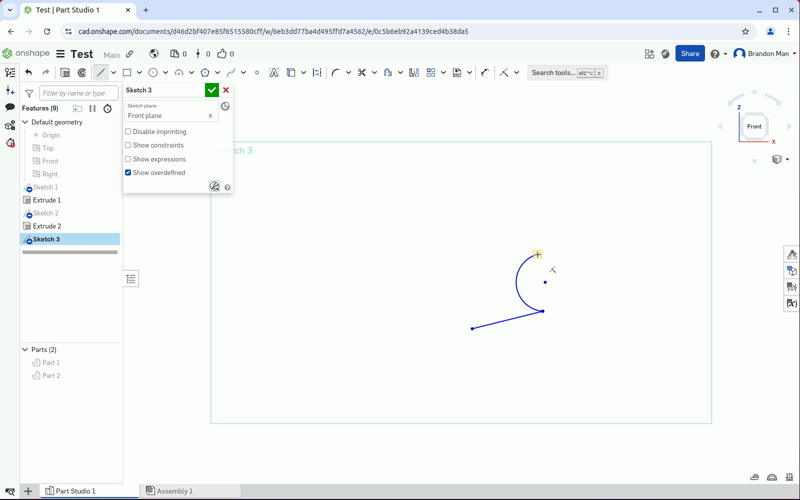
click(537, 254)
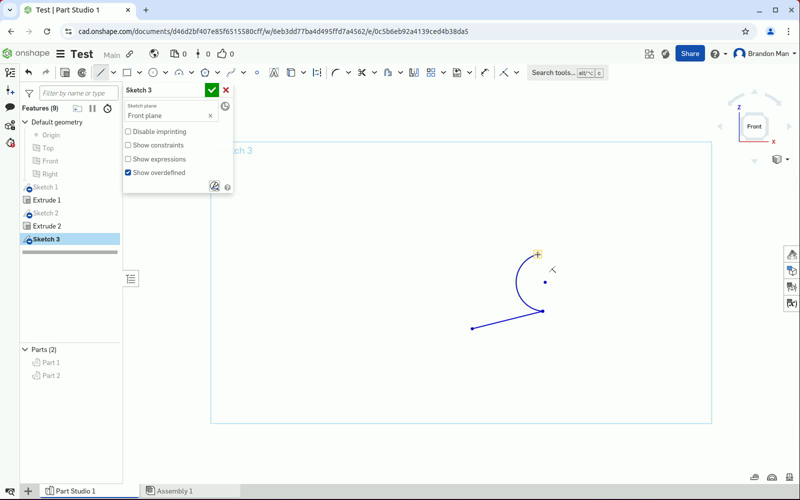
key_down(shift)
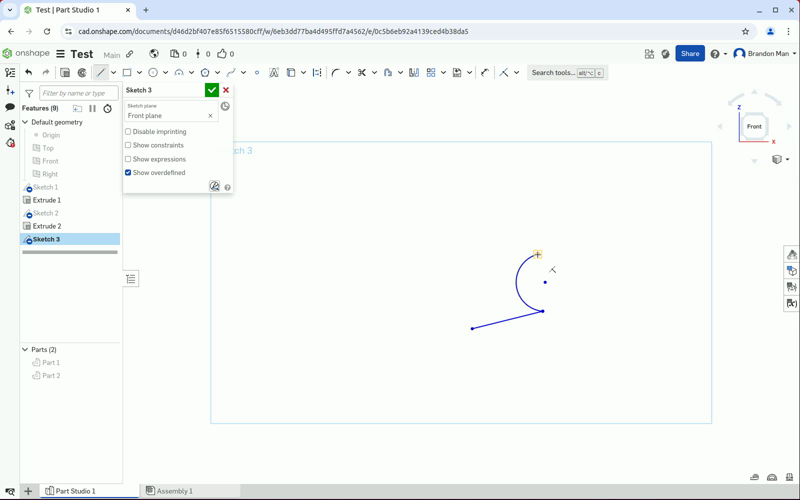
mouse_move(473, 235)
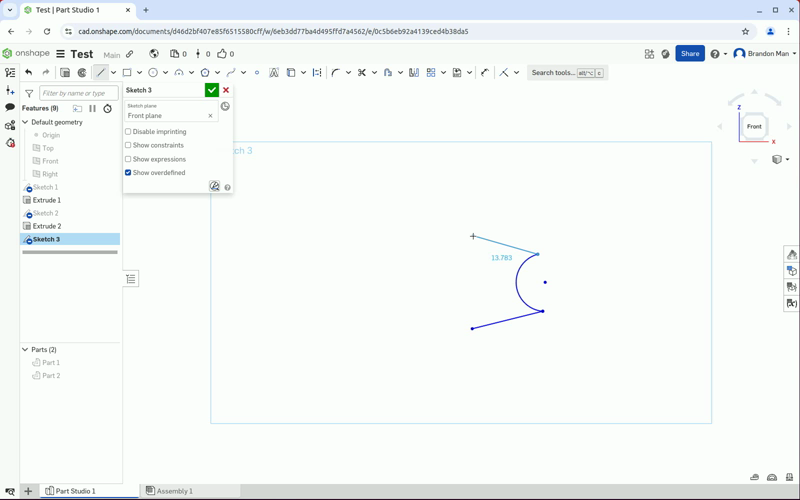
click(473, 235)
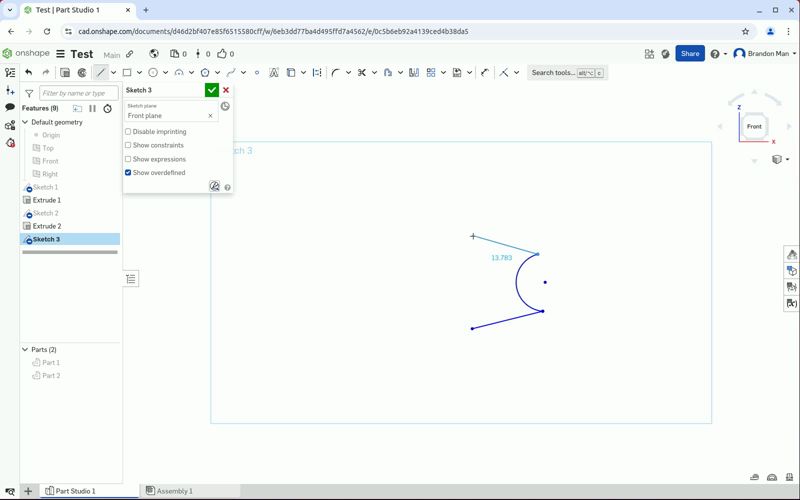
key_up(shift)
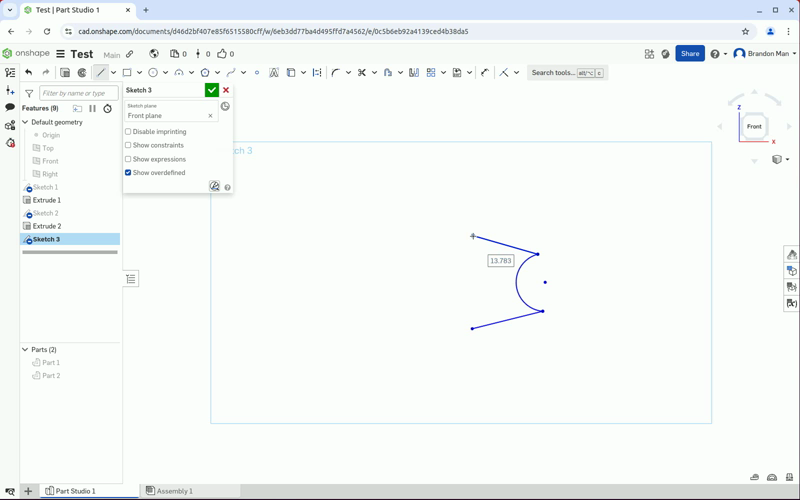
key(esc)
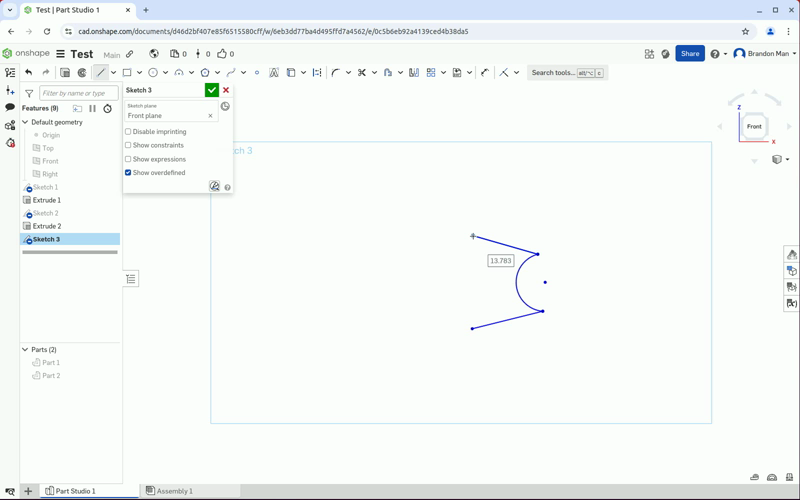
key(a)
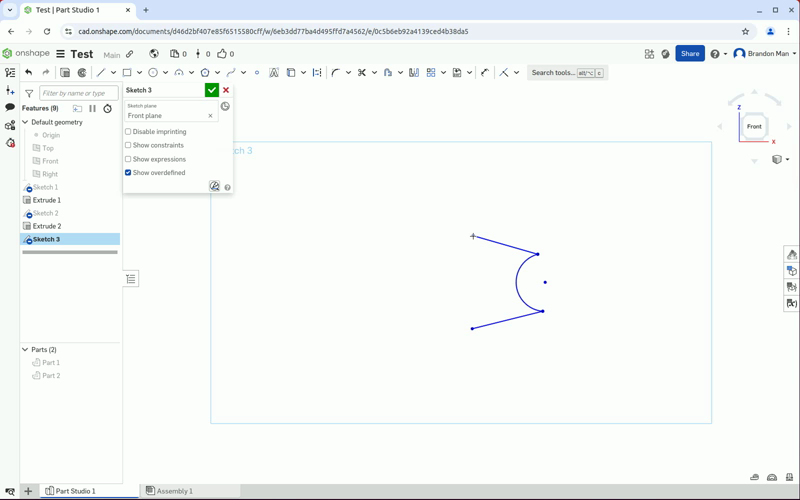
mouse_move(473, 235)
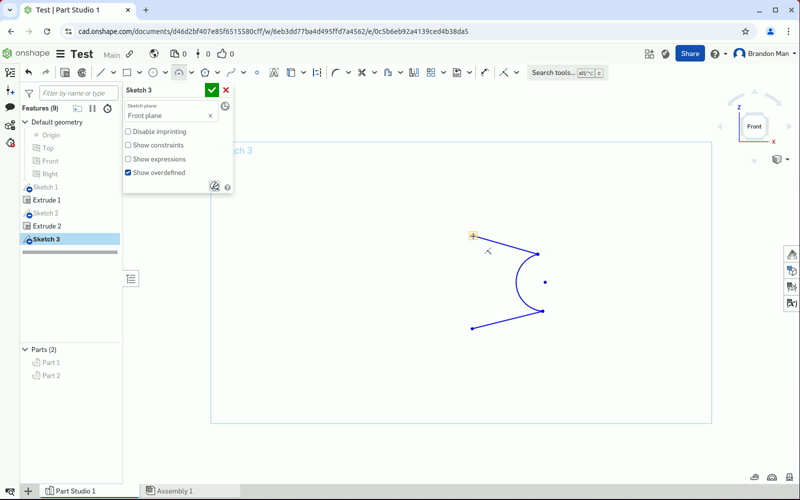
click(473, 235)
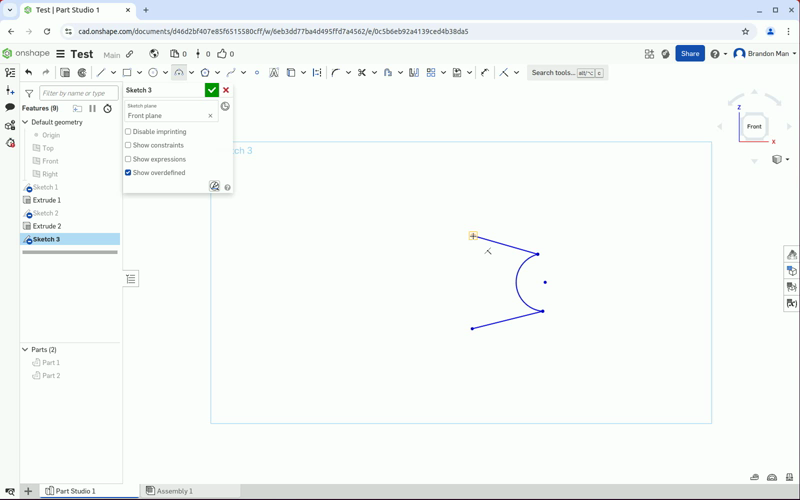
mouse_move(472, 328)
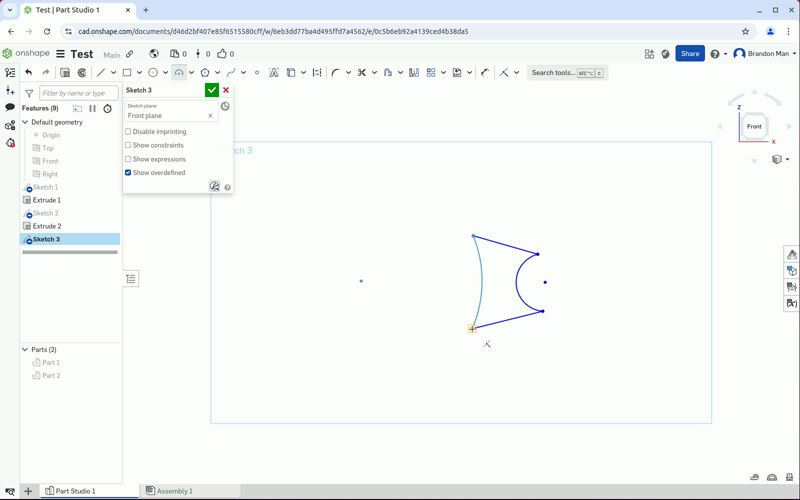
click(472, 328)
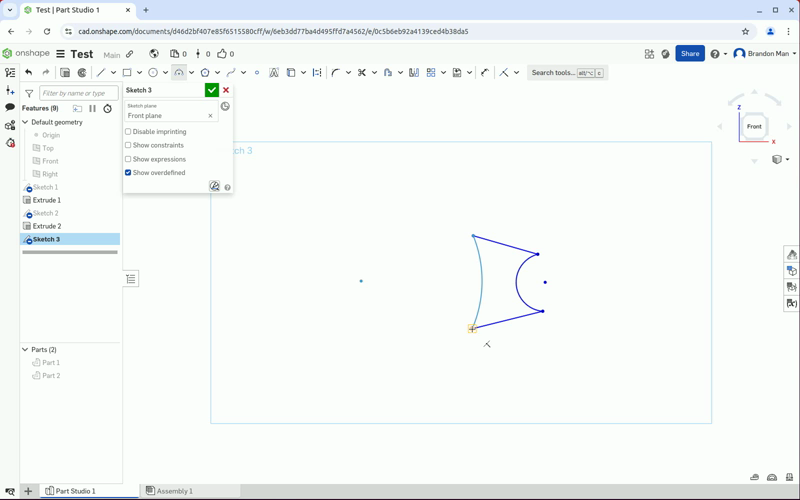
key_down(shift)
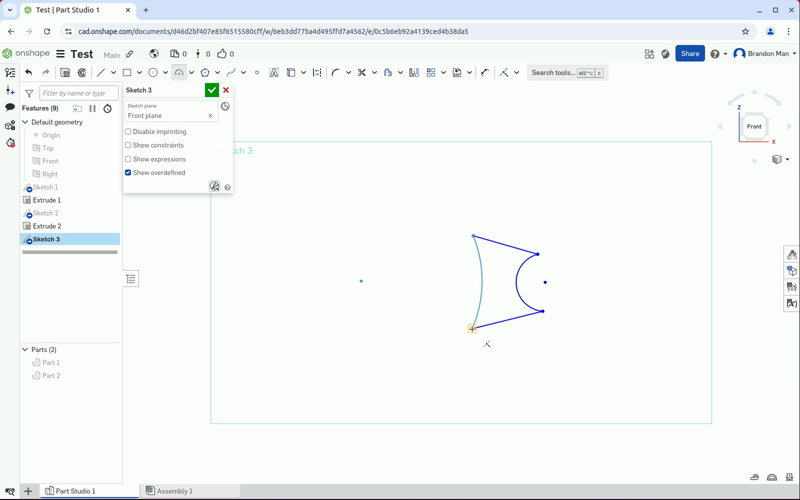
mouse_move(508, 282)
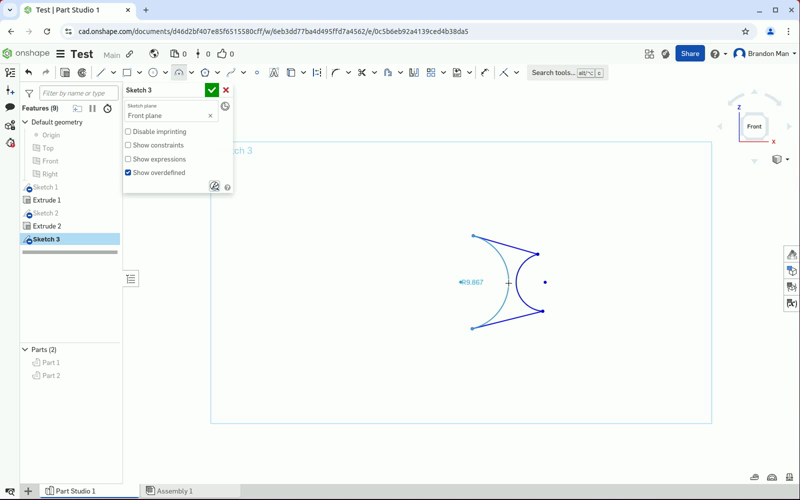
click(508, 282)
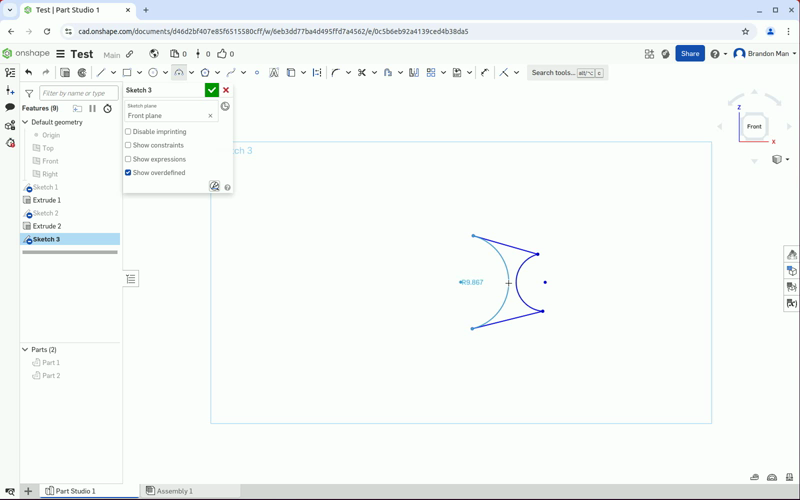
key_up(shift)
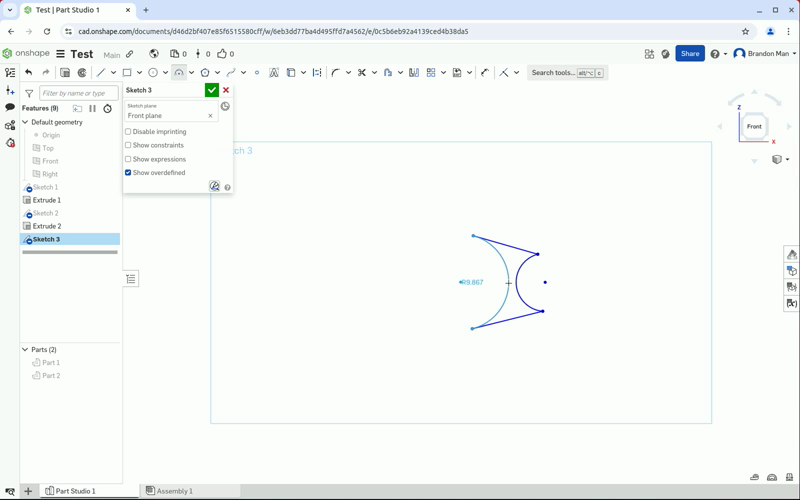
key(esc)
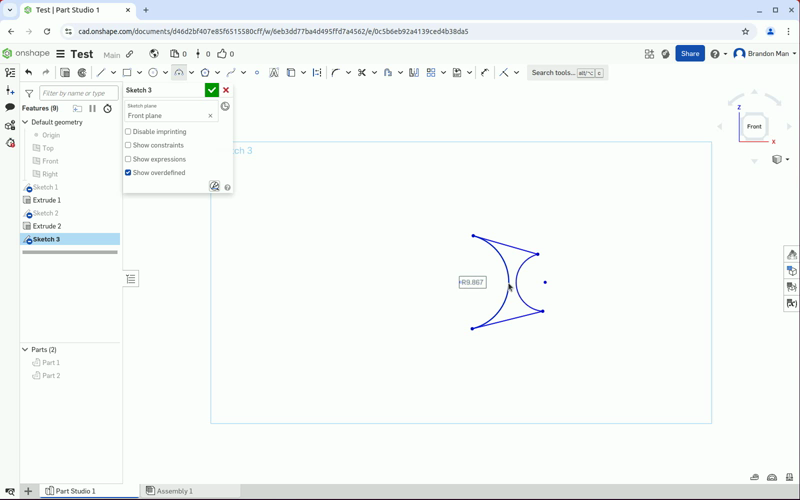
mouse_move(509, 311)
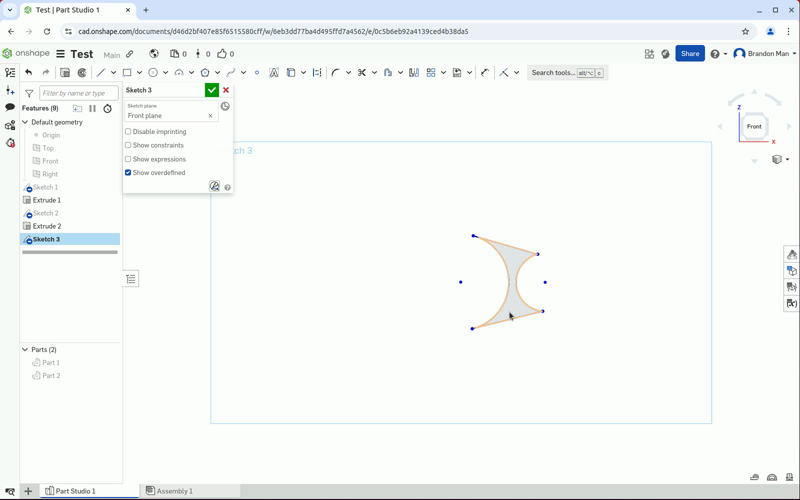
scroll(6)
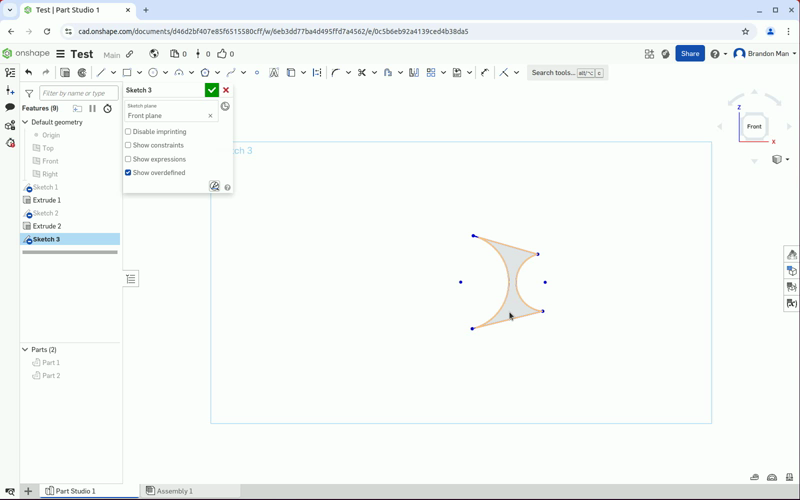
scroll(6)
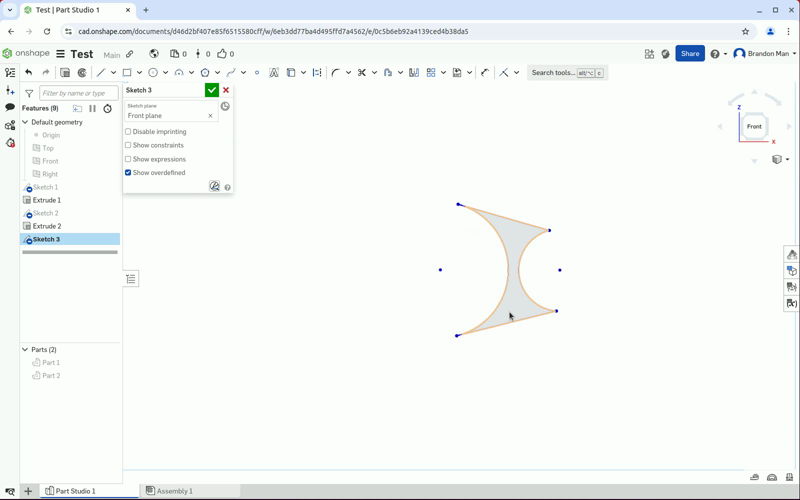
scroll(6)
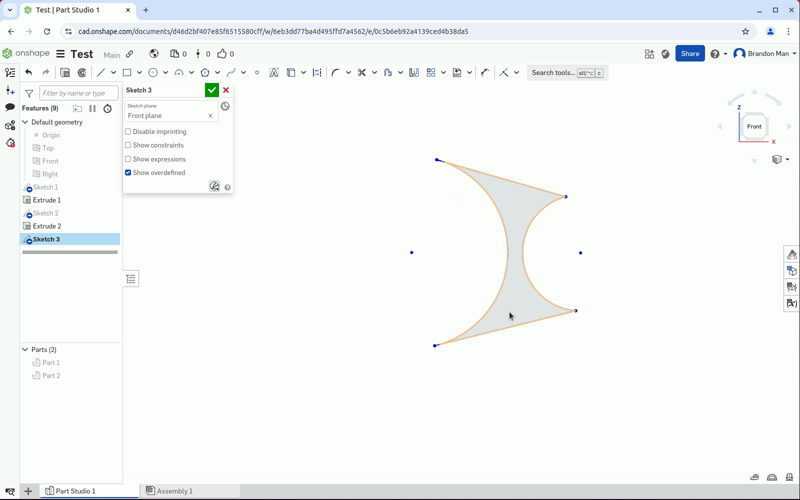
scroll(6)
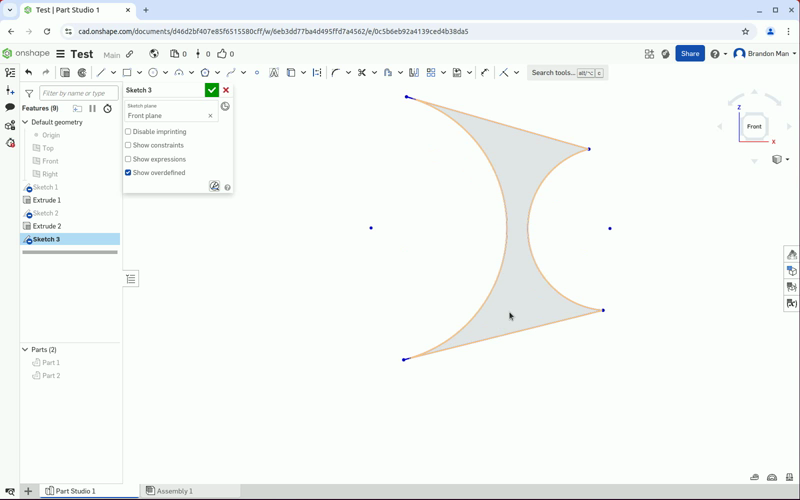
scroll(6)
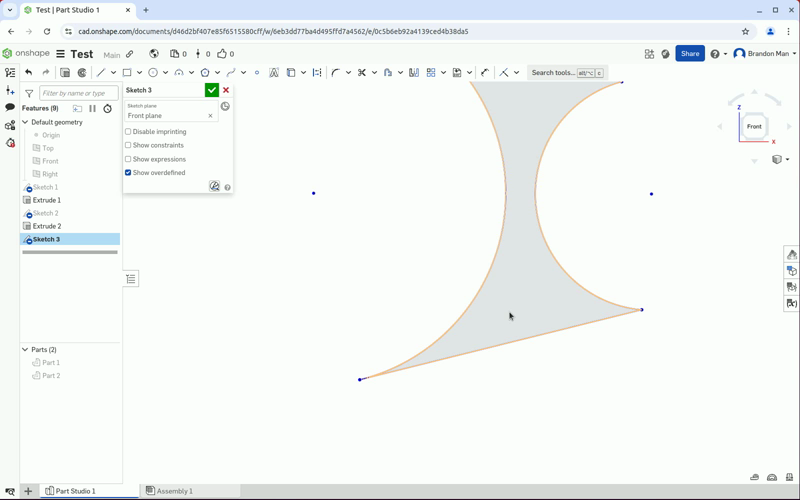
scroll(6)
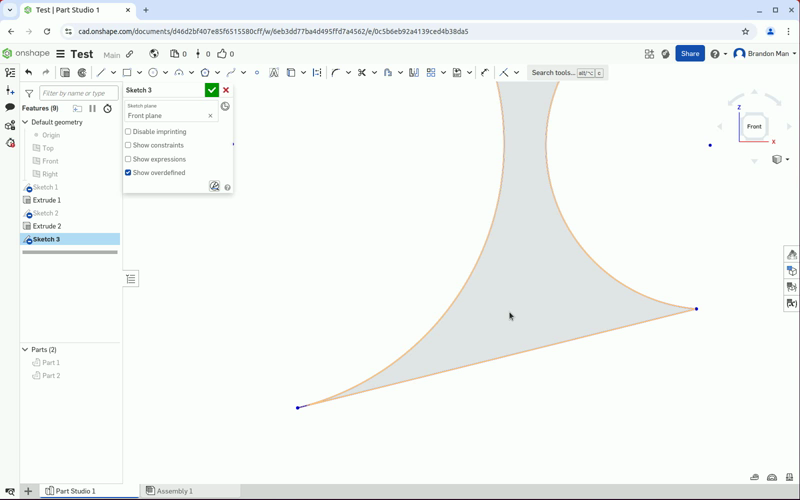
scroll(6)
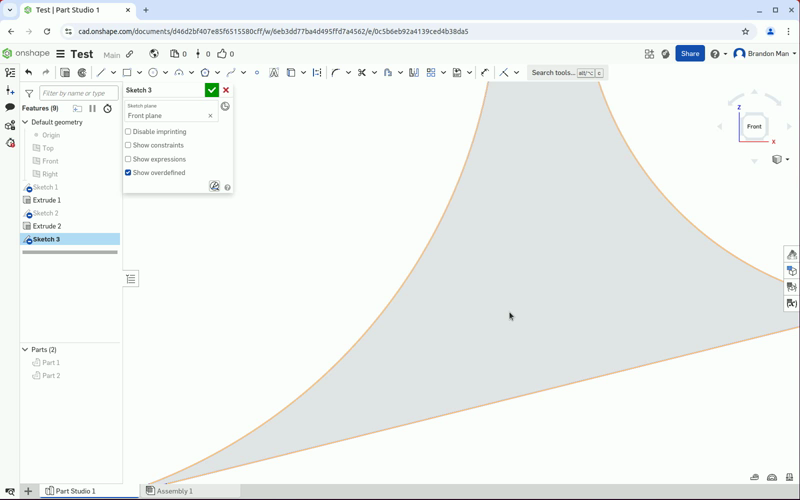
click(509, 311)
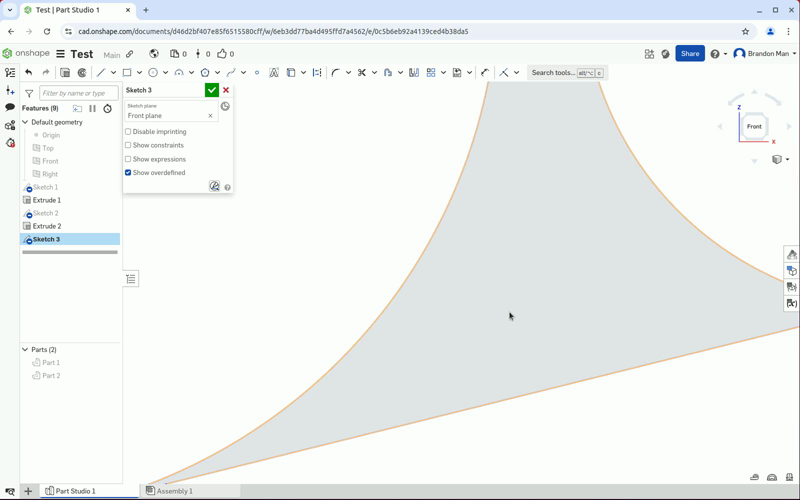
scroll(-6)
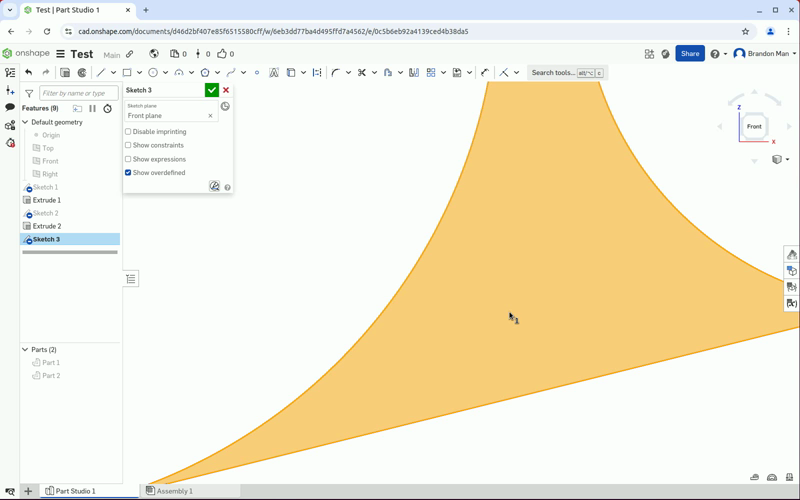
scroll(-6)
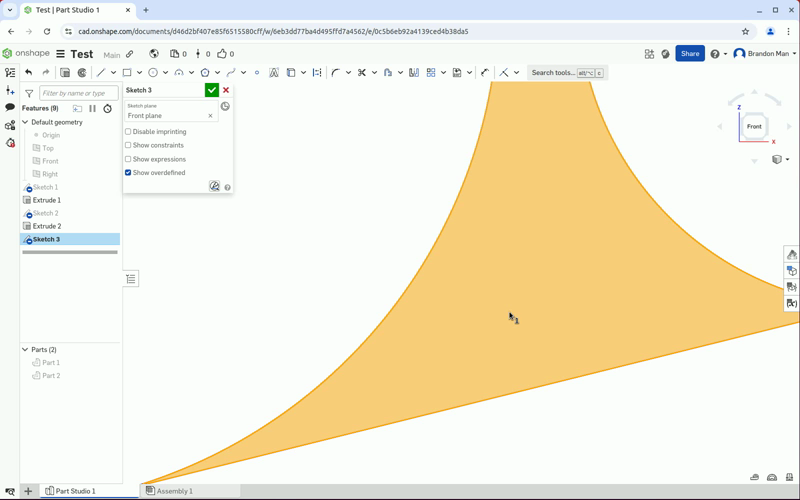
scroll(-6)
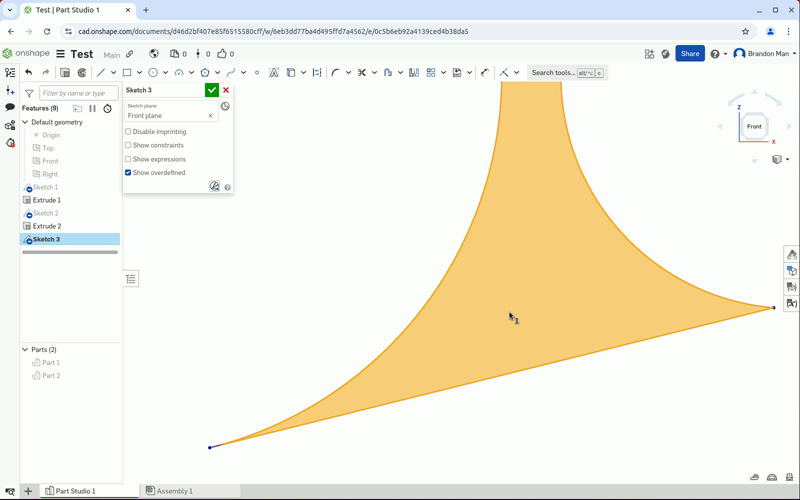
scroll(-6)
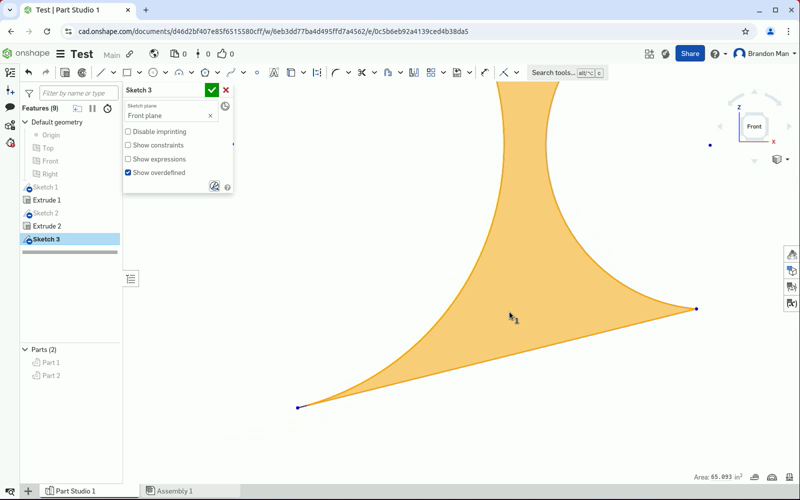
scroll(-6)
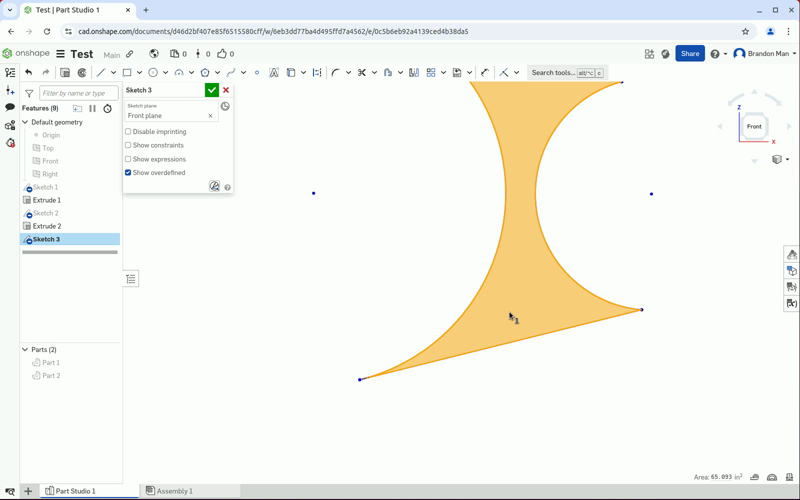
scroll(-6)
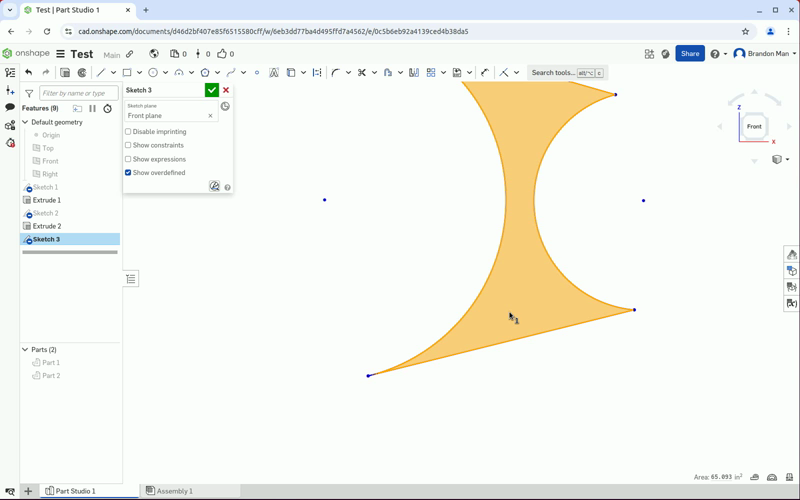
scroll(-6)
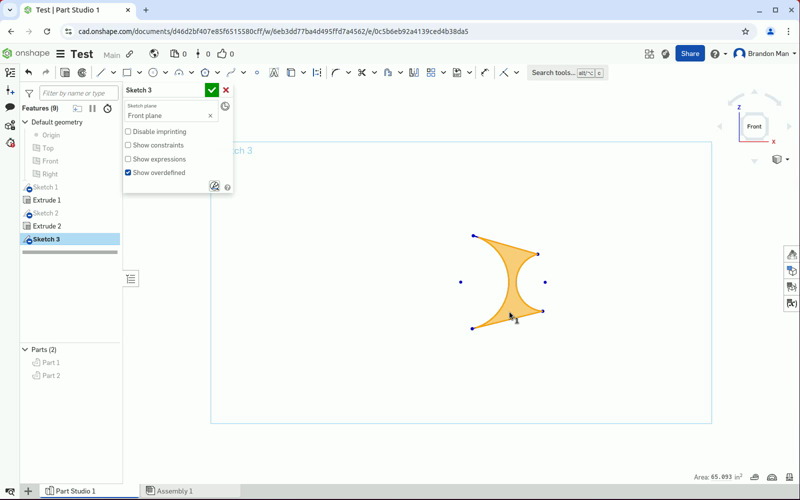
mouse_move(73, 352)
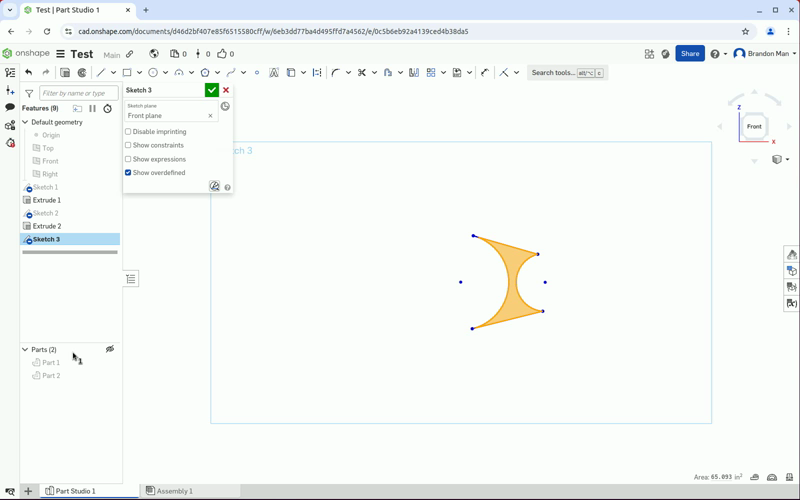
key(shift+y)
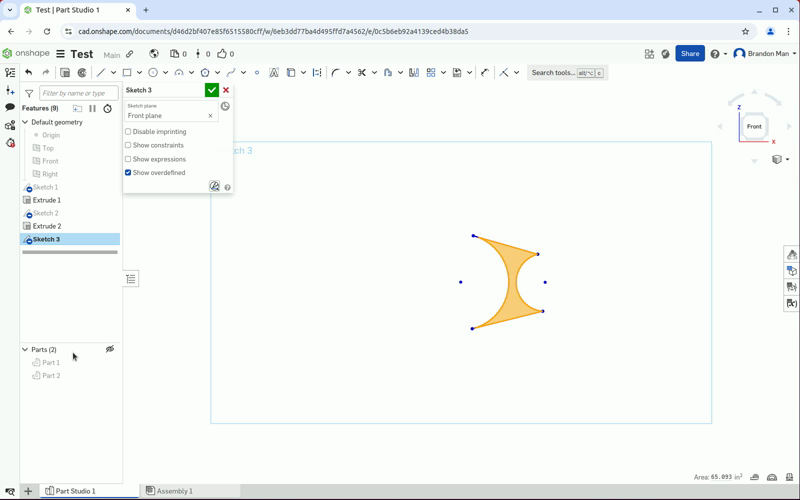
key(shift+e)
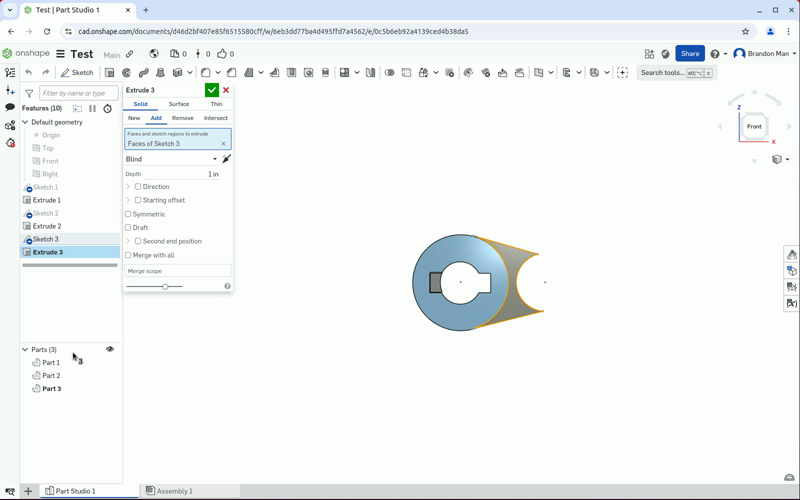
mouse_move(143, 106)
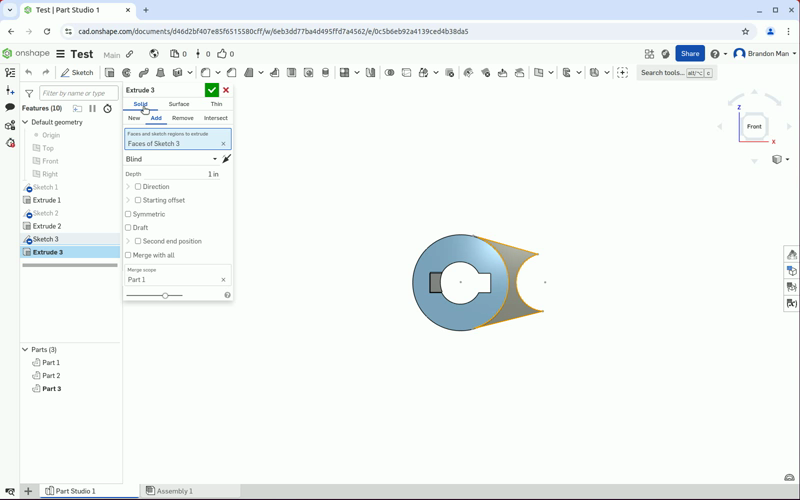
click(143, 106)
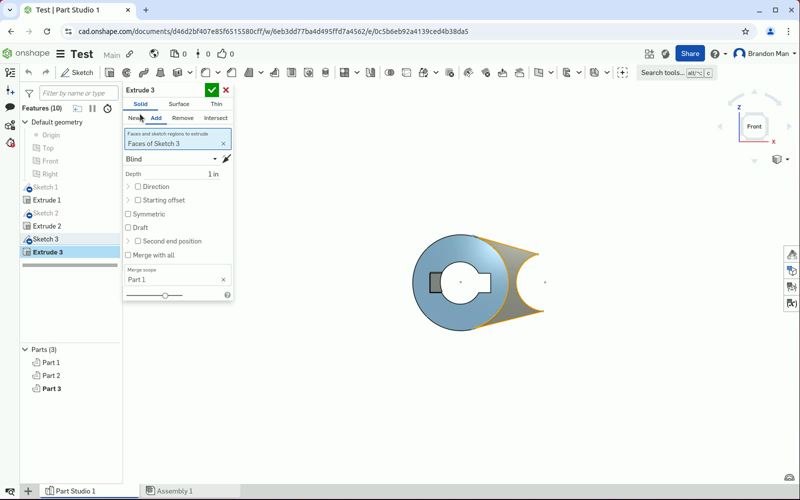
mouse_move(137, 120)
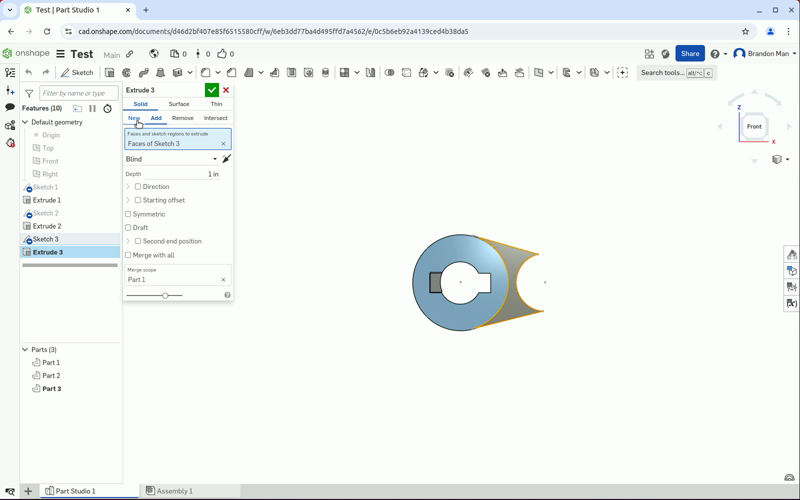
click(137, 120)
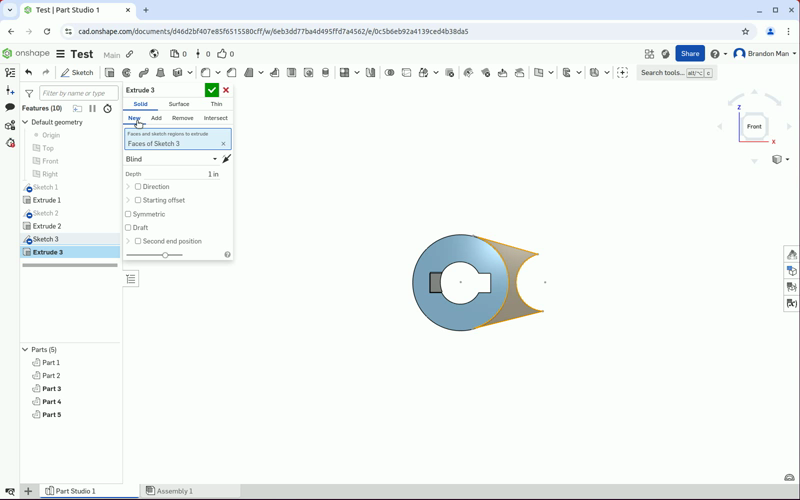
key(tab, 4)
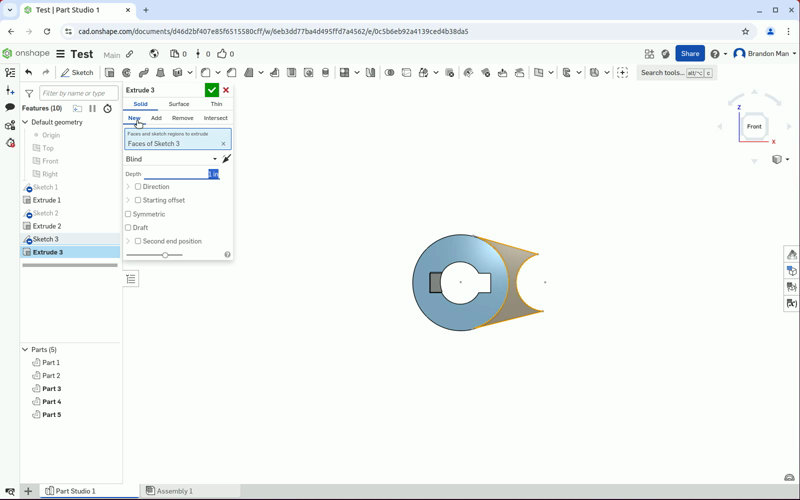
text(7.943)
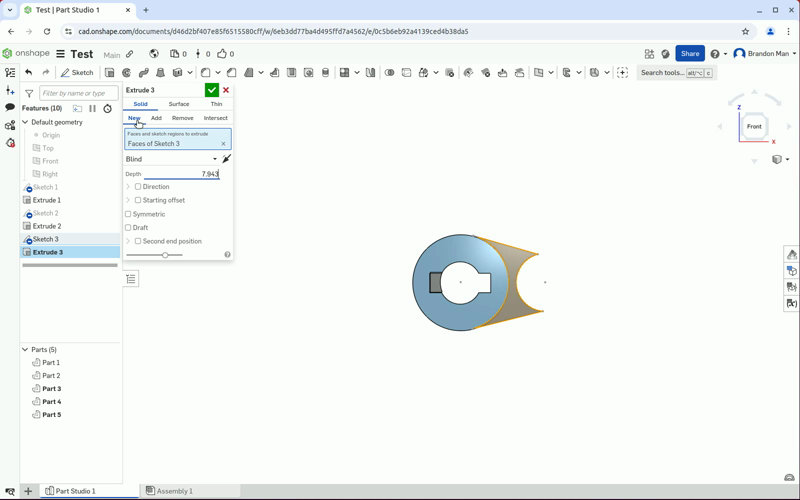
key(enter)
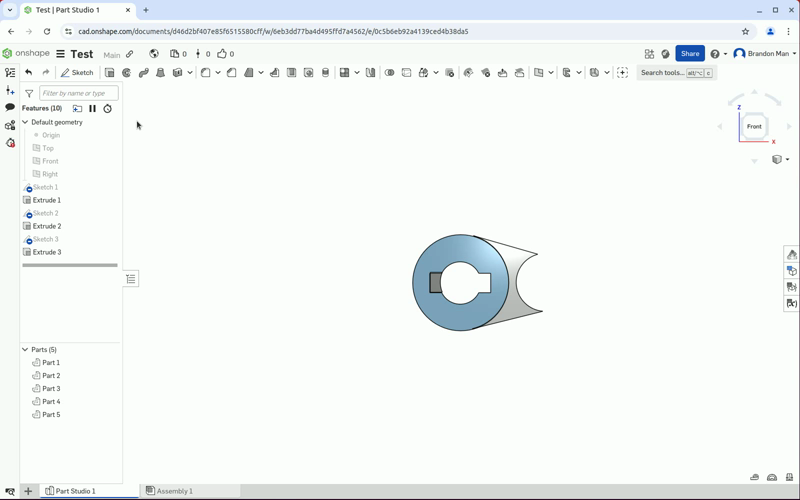
key(shift+h)
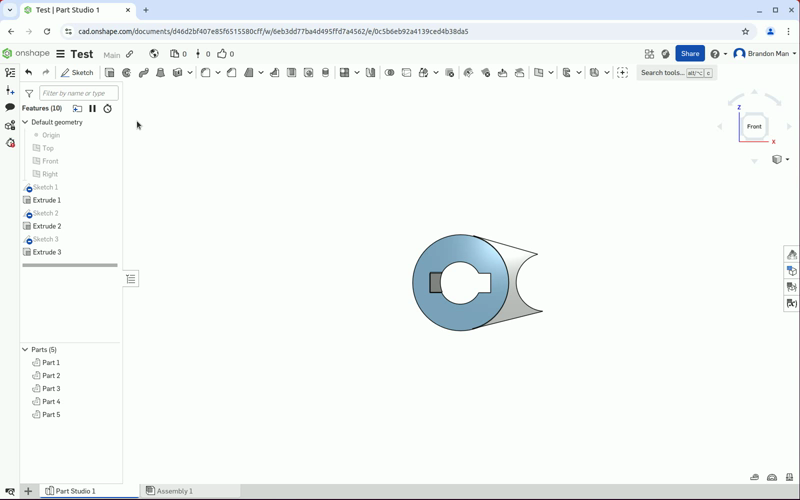
key(shift+h)
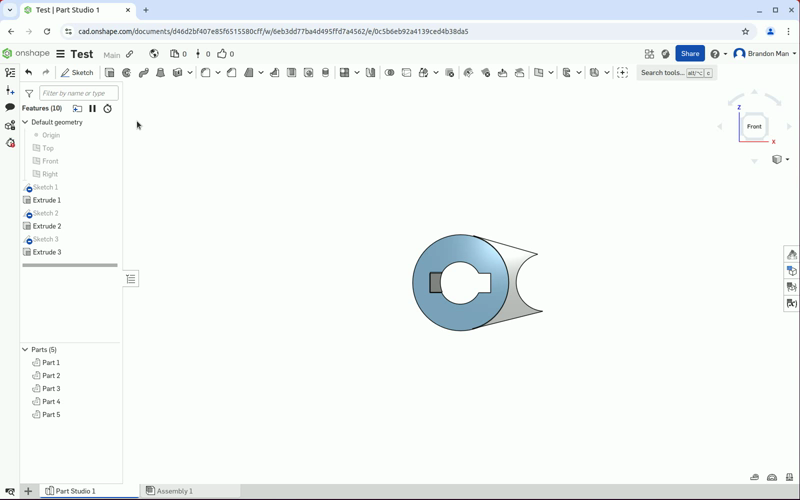
mouse_move(73, 189)
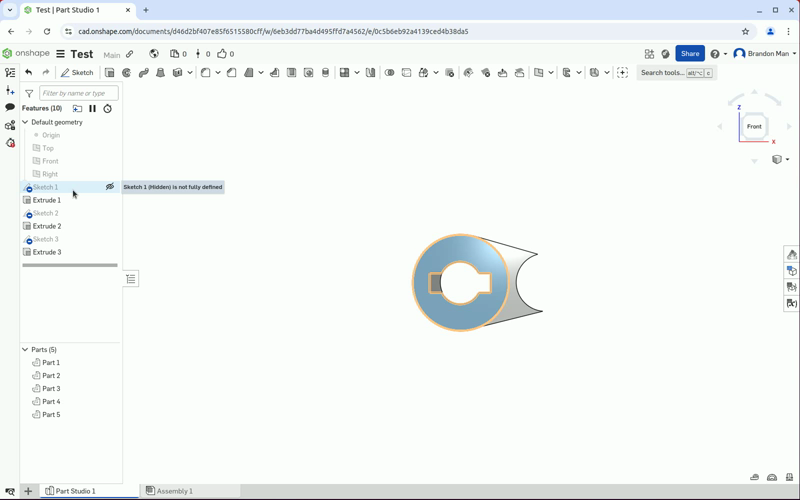
click(73, 189)
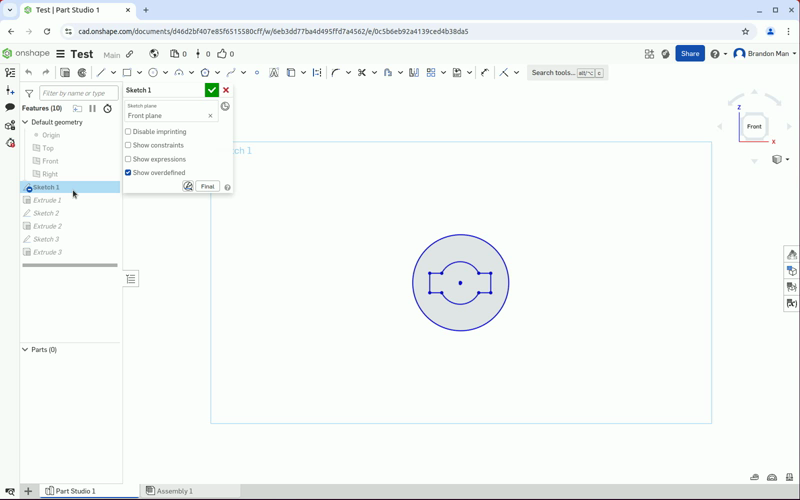
mouse_move(229, 92)
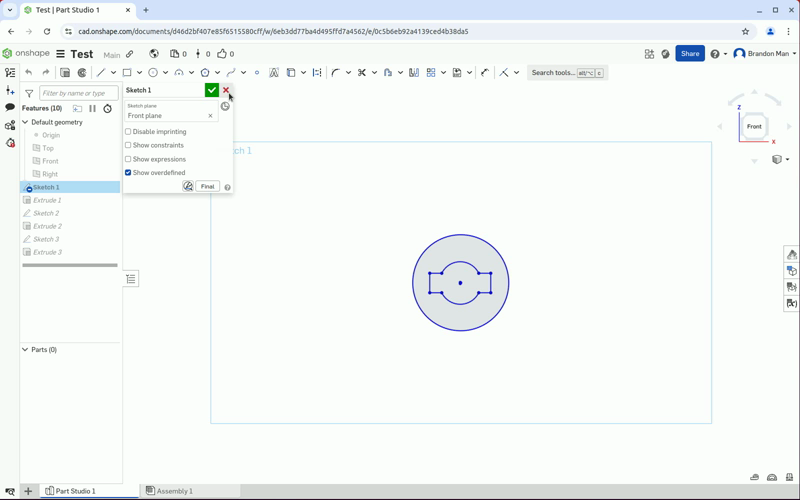
click(229, 92)
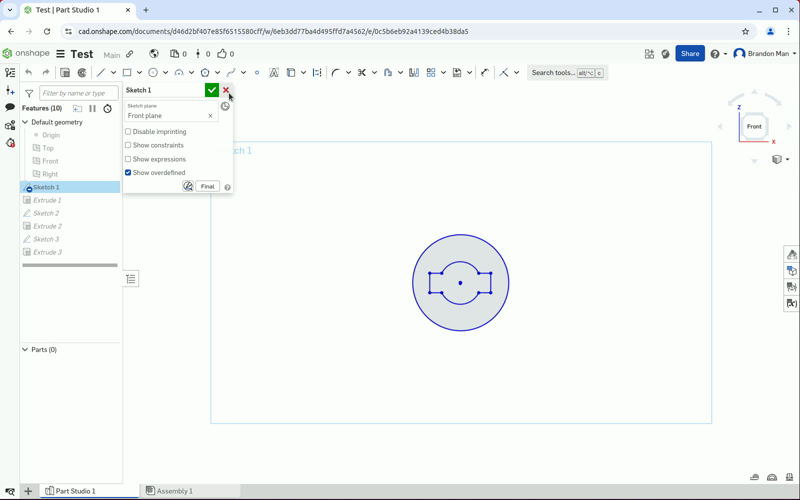
key(shift+s)
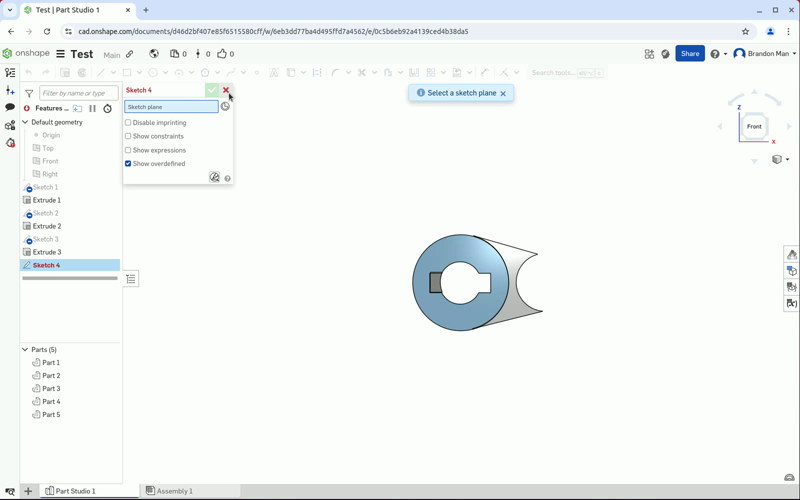
mouse_move(73, 163)
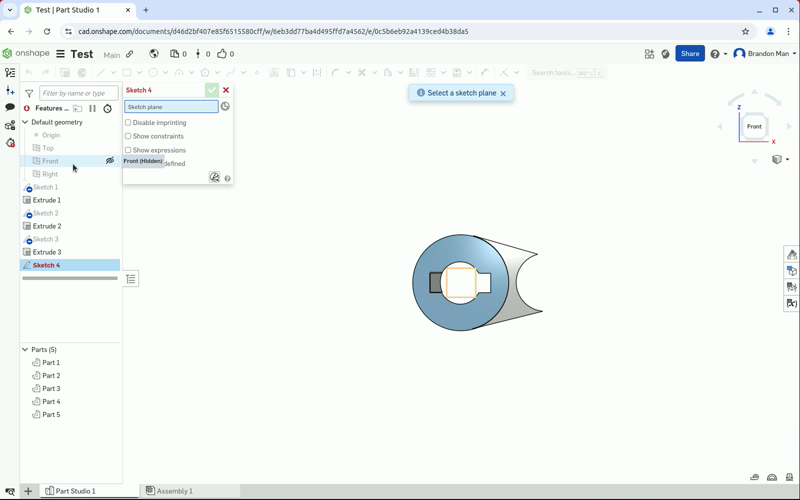
click(73, 163)
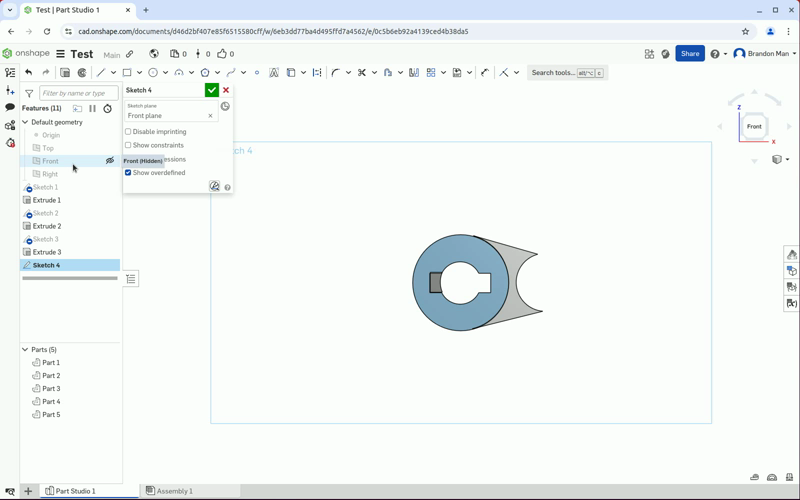
mouse_move(73, 352)
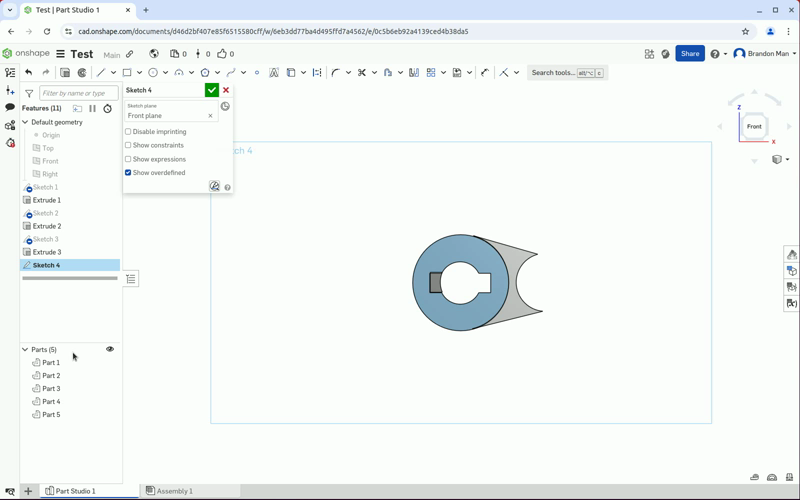
key(y)
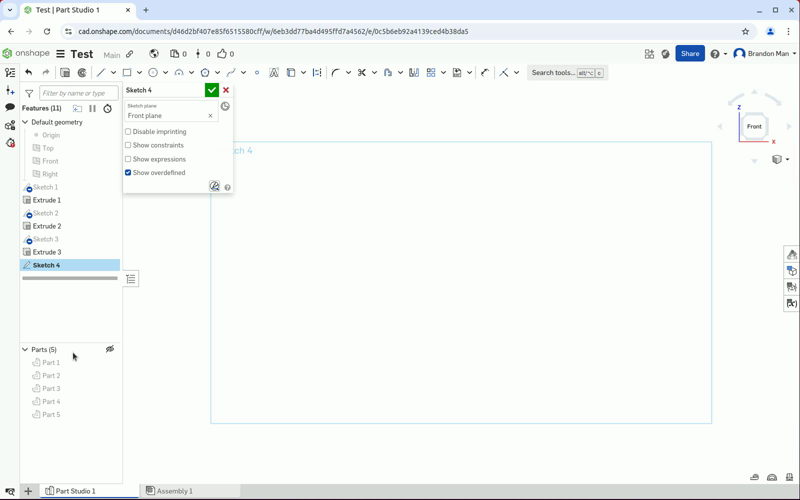
key(c)
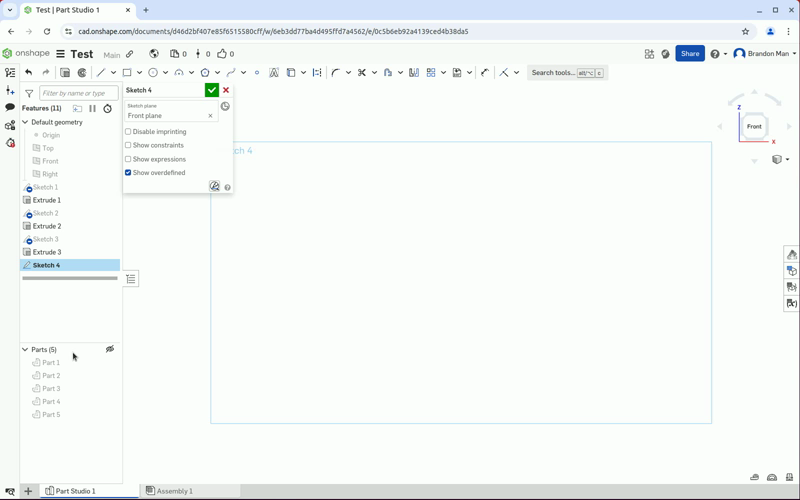
key_down(shift)
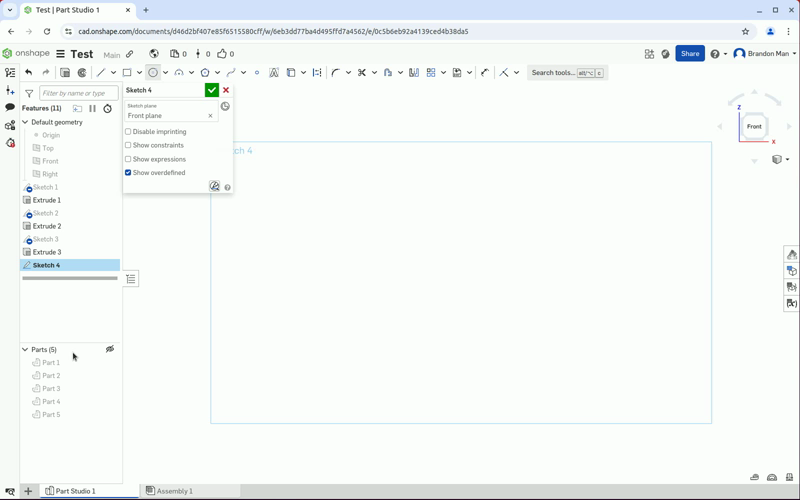
mouse_move(545, 282)
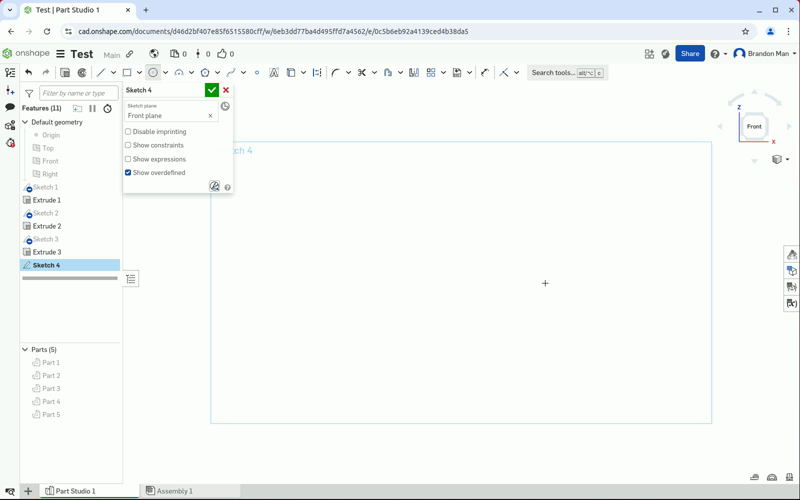
click(545, 282)
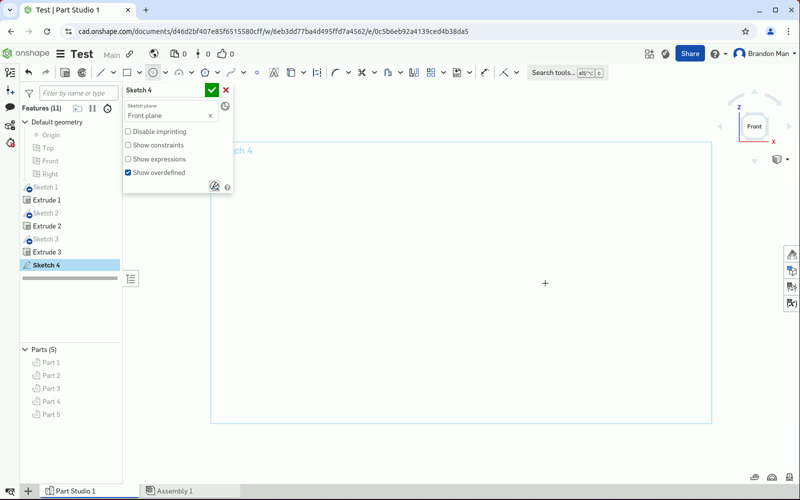
key_up(shift)
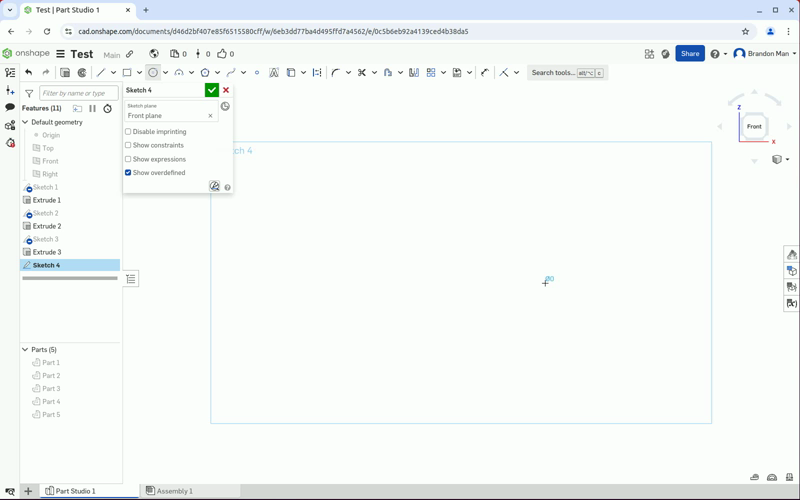
mouse_move(574, 282)
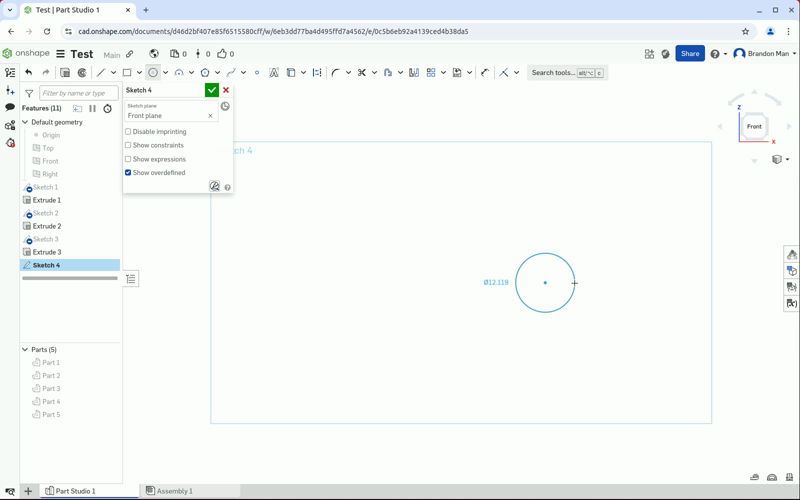
click(574, 282)
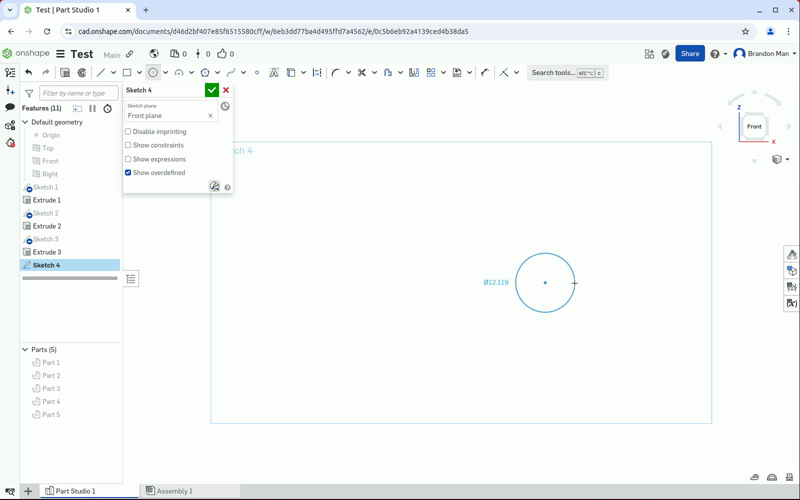
key(esc)
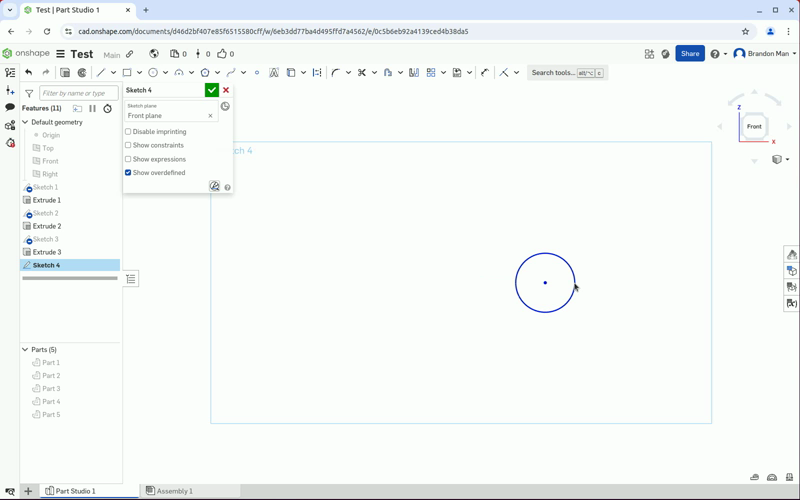
key(c)
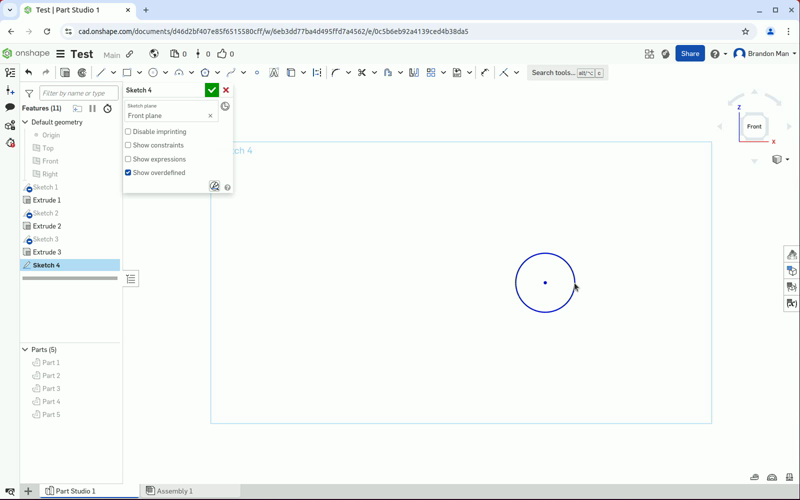
key_down(shift)
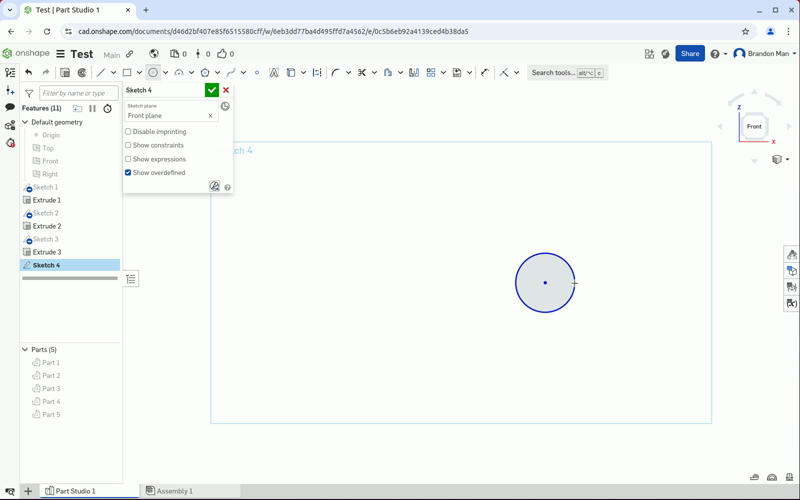
mouse_move(545, 282)
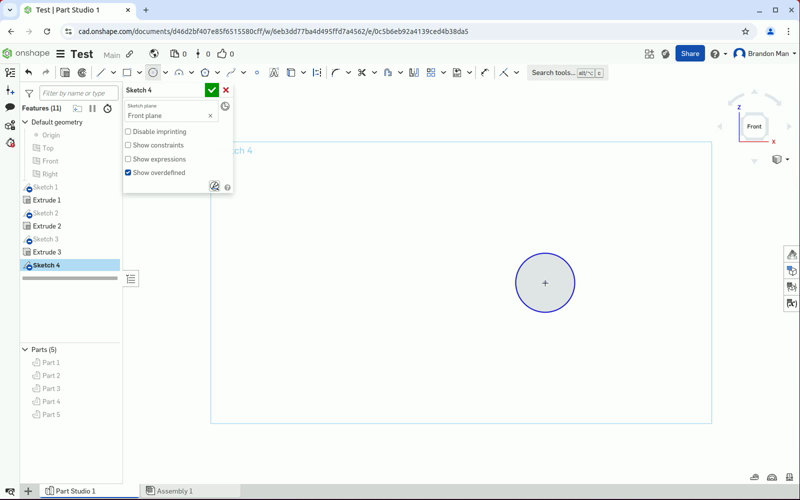
click(545, 282)
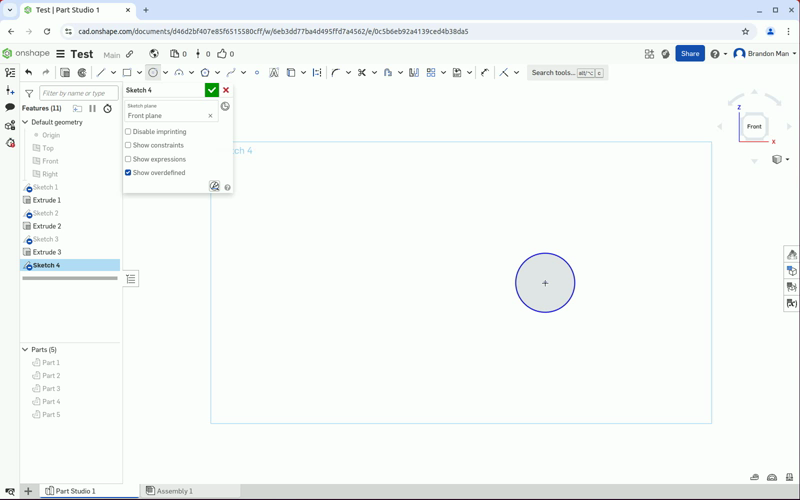
key_up(shift)
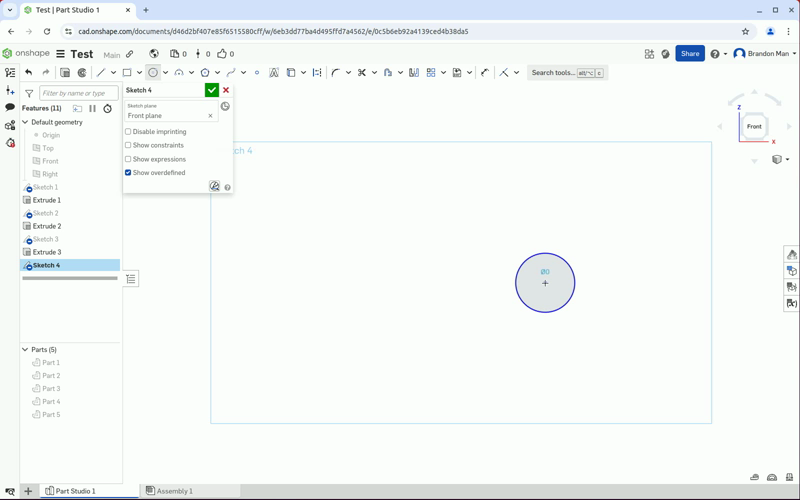
mouse_move(566, 282)
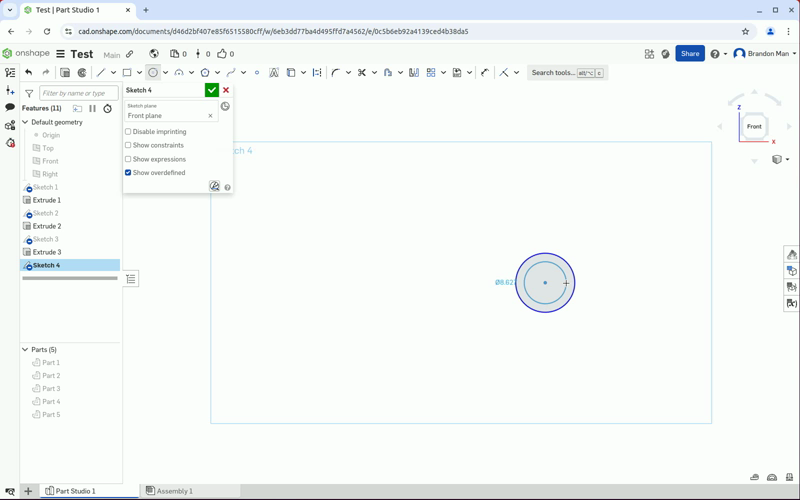
click(566, 282)
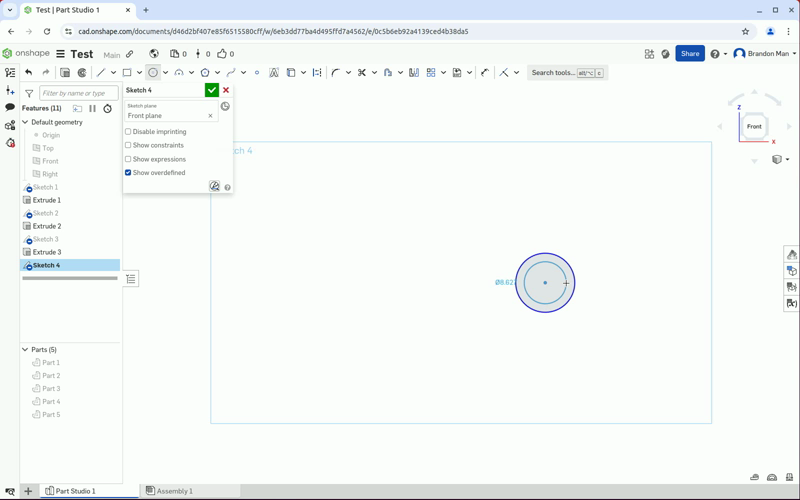
key(esc)
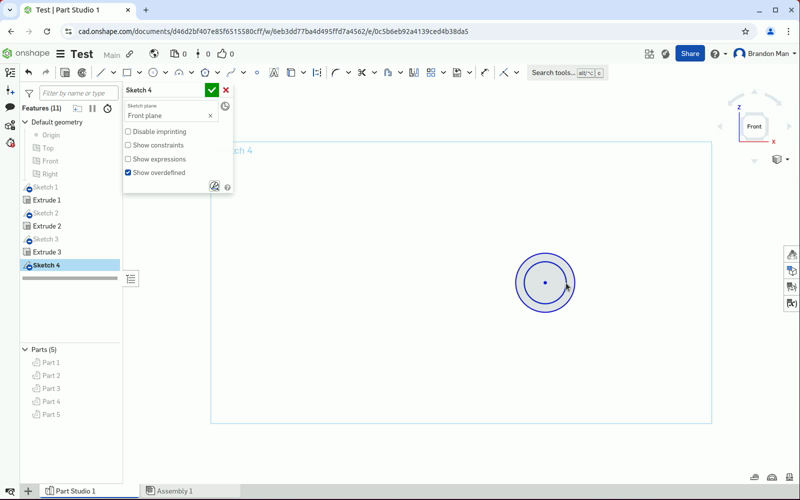
mouse_move(561, 259)
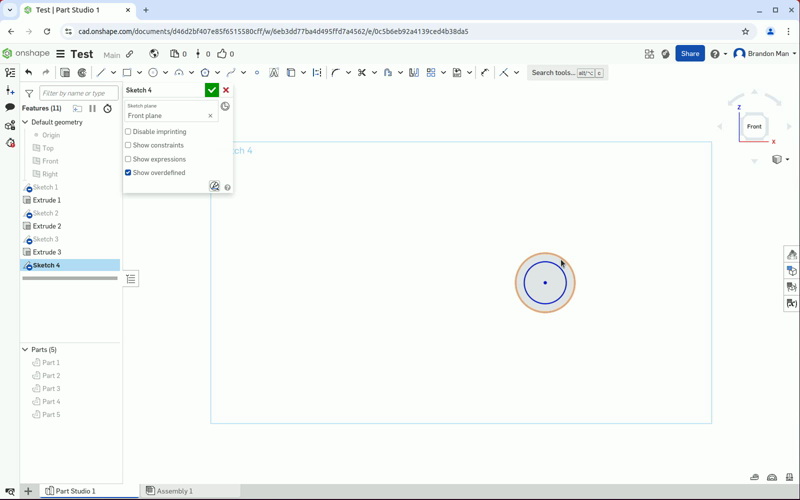
scroll(6)
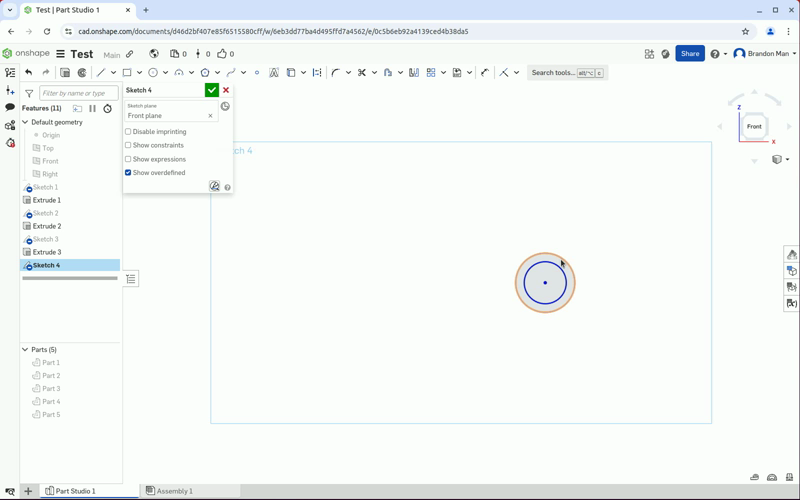
scroll(6)
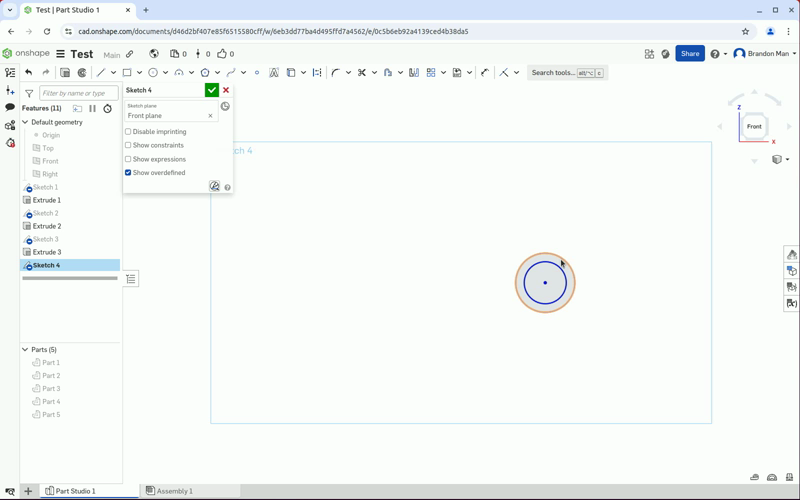
scroll(6)
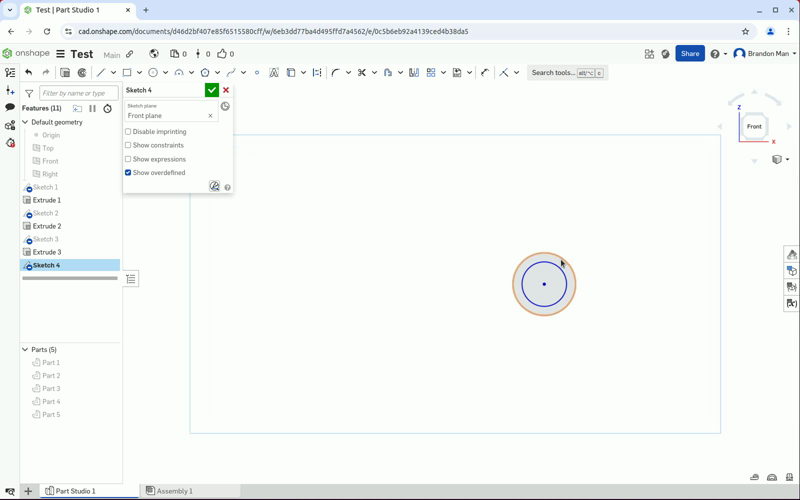
scroll(6)
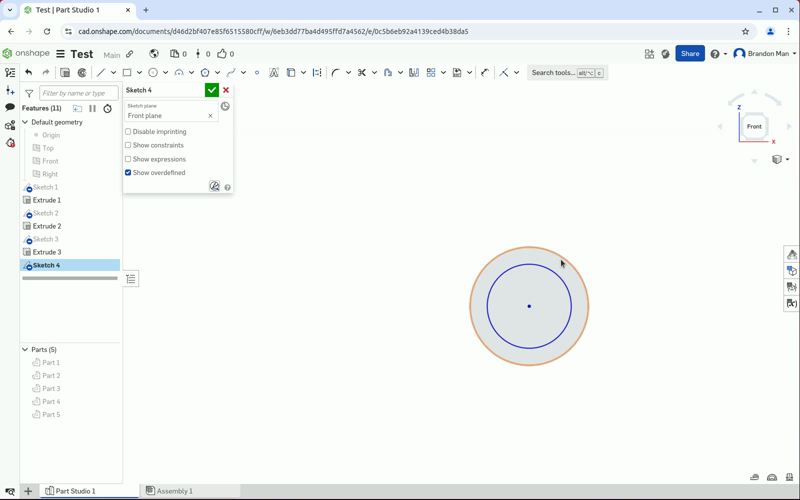
scroll(6)
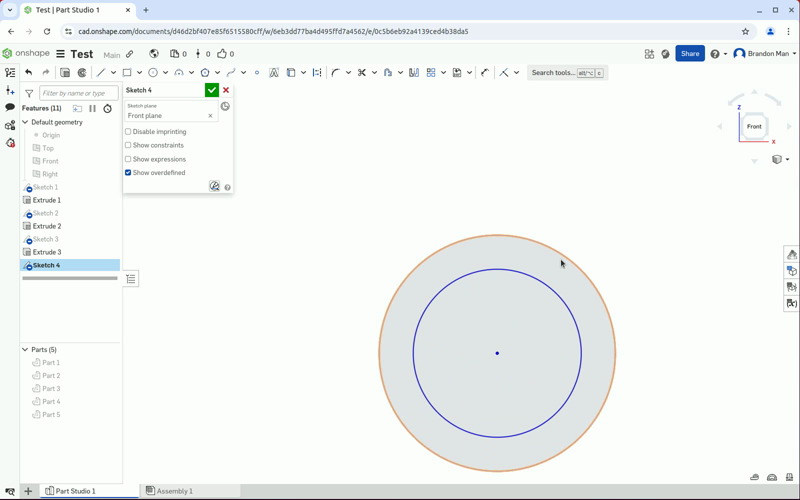
scroll(6)
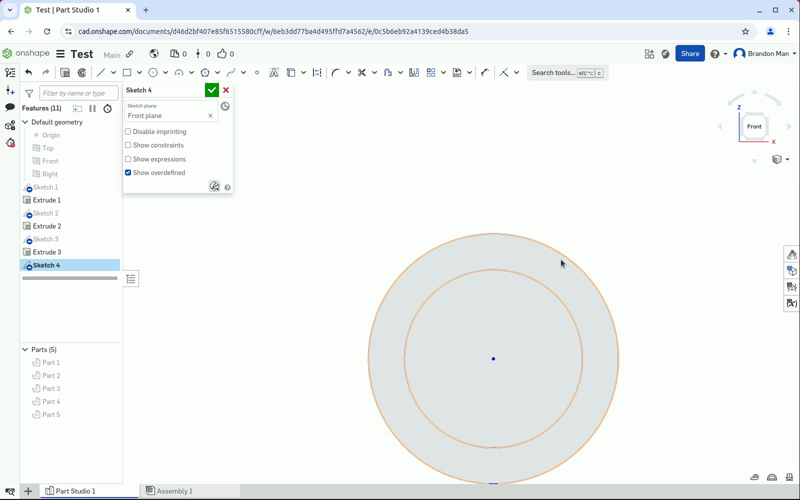
scroll(6)
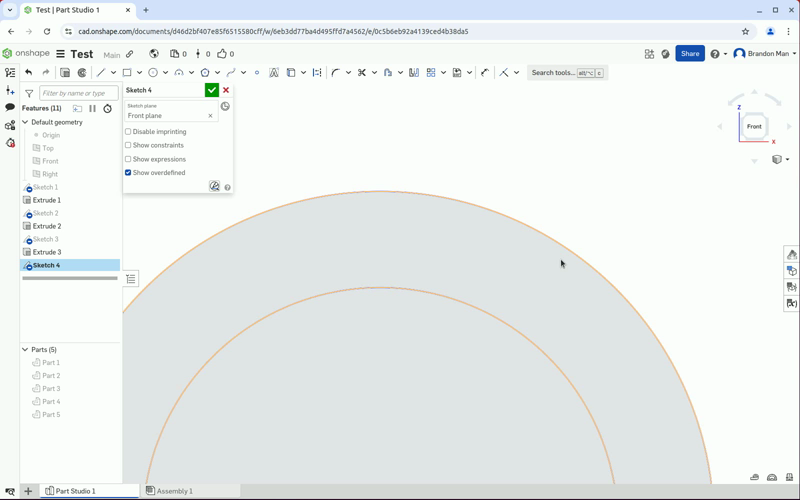
click(561, 259)
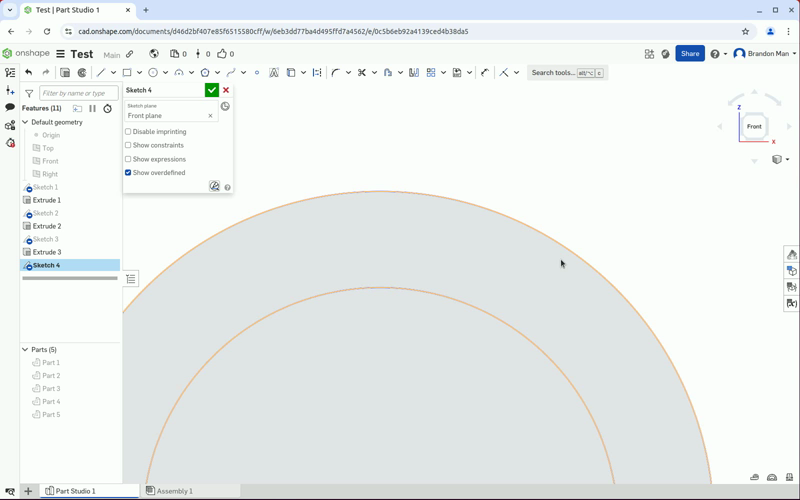
scroll(-6)
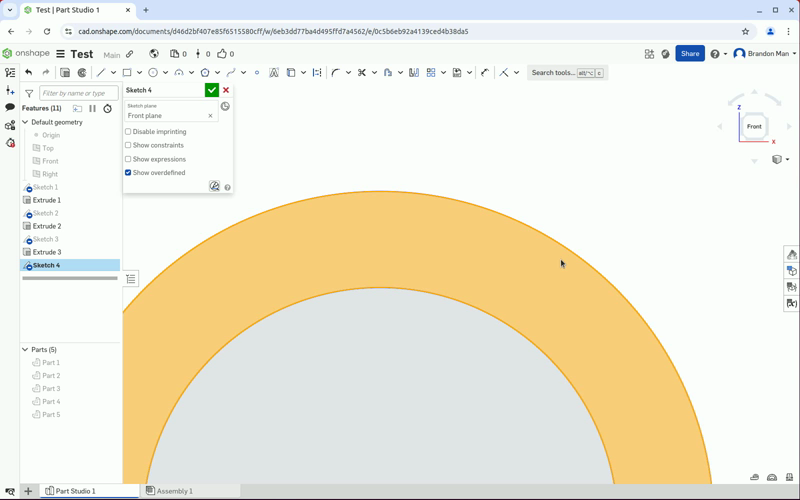
scroll(-6)
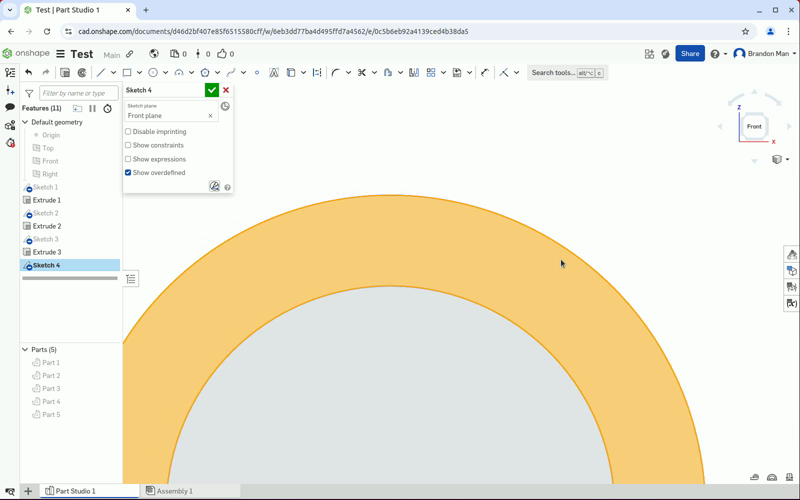
scroll(-6)
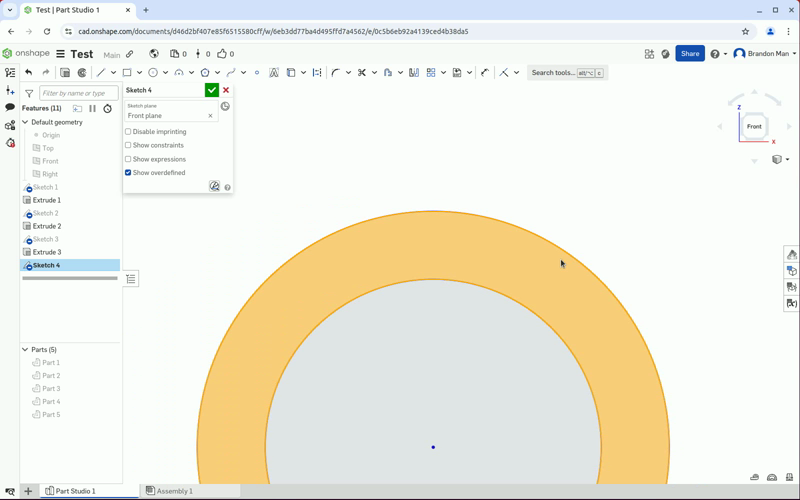
scroll(-6)
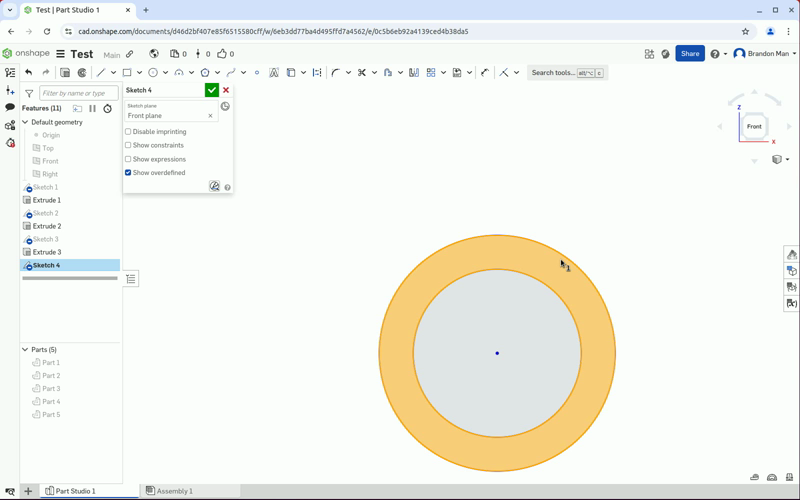
scroll(-6)
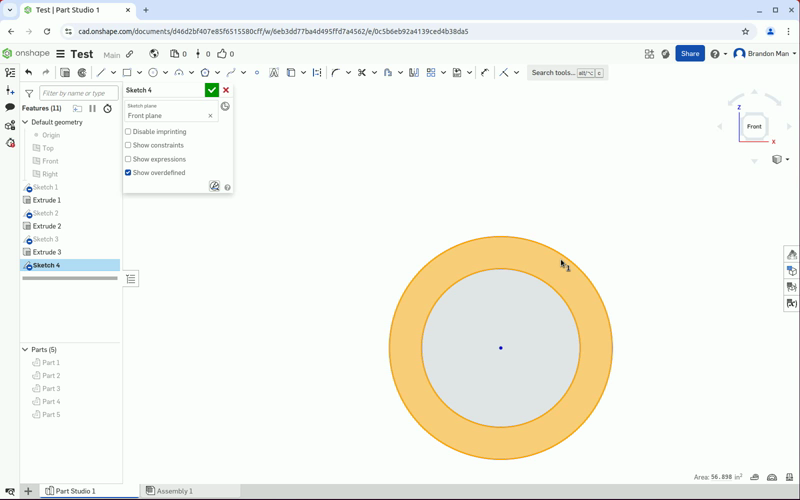
scroll(-6)
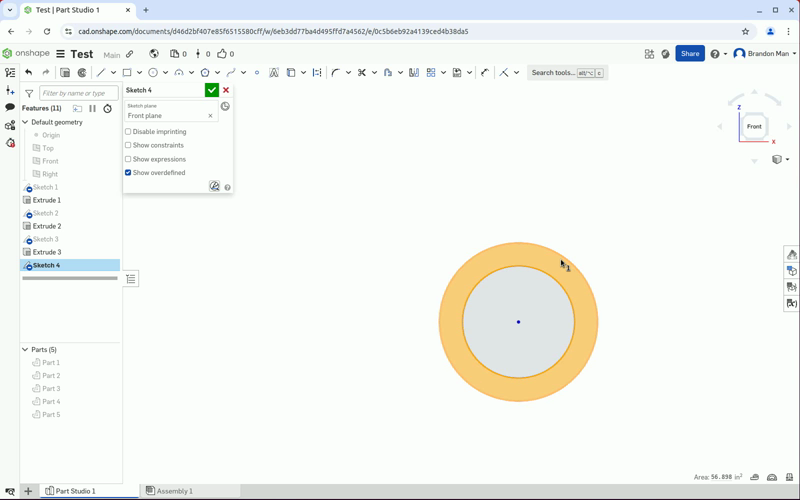
scroll(-6)
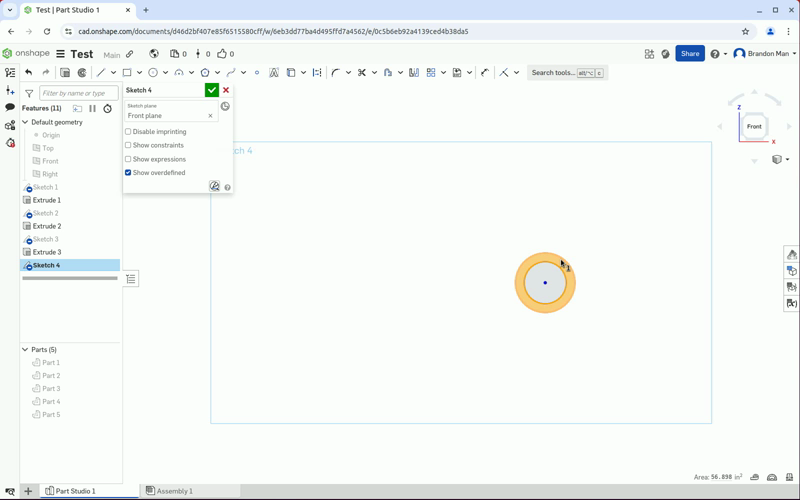
mouse_move(73, 352)
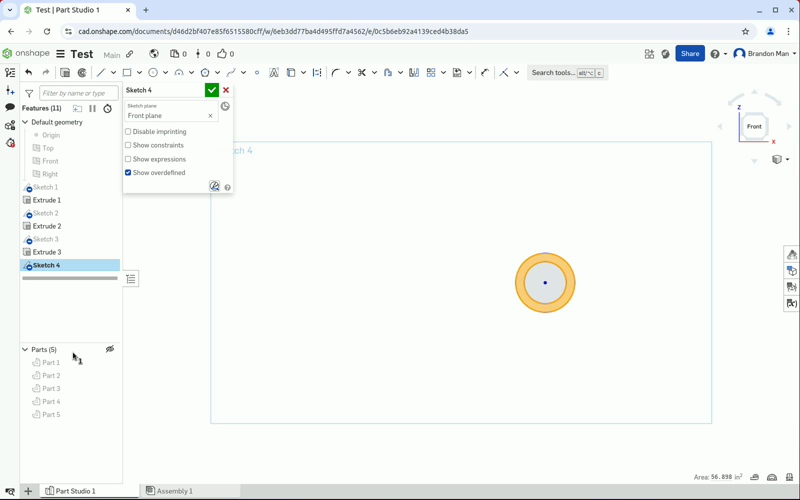
key(shift+y)
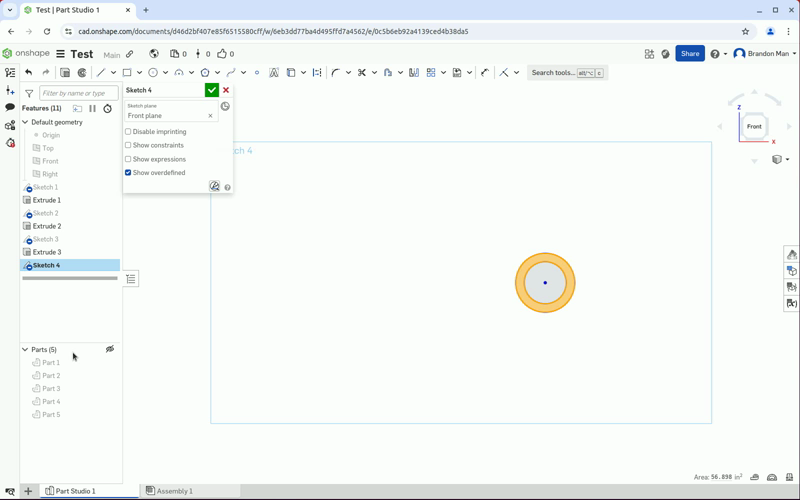
key(shift+e)
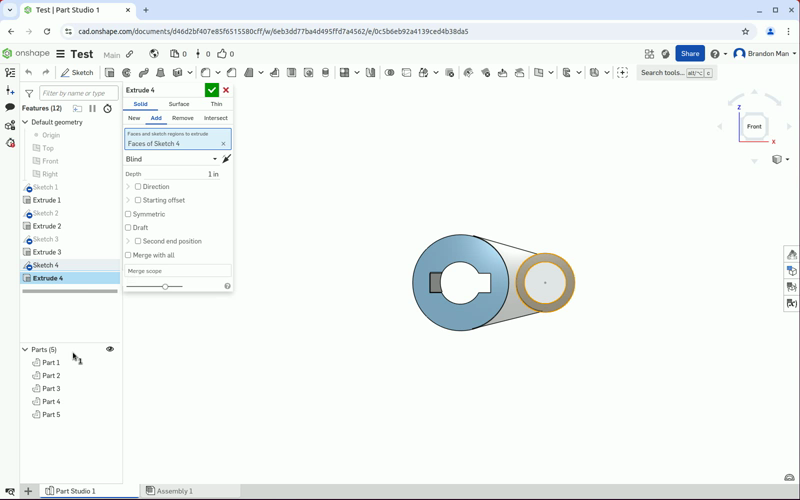
mouse_move(143, 106)
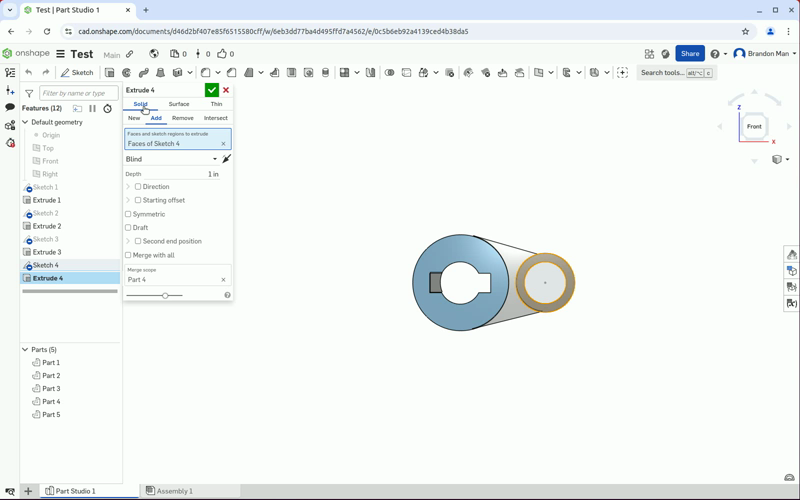
click(143, 106)
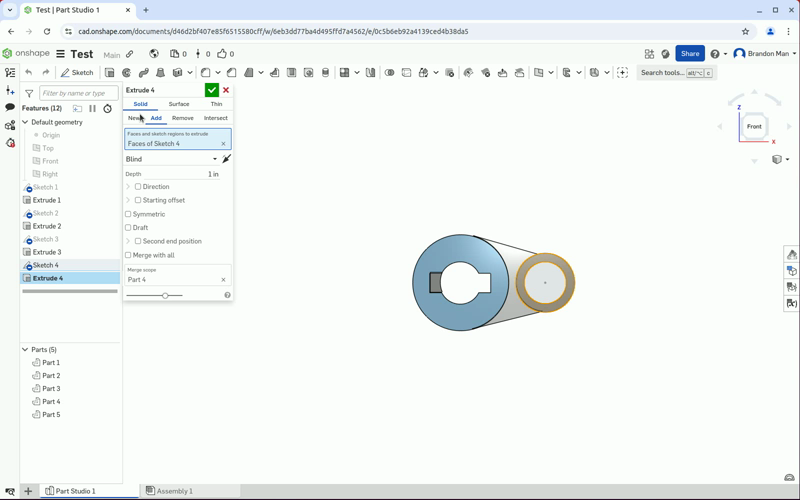
mouse_move(137, 120)
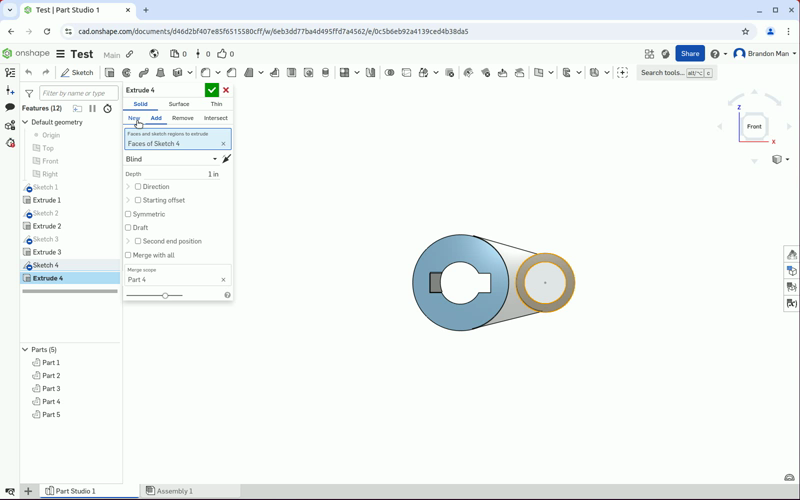
click(137, 120)
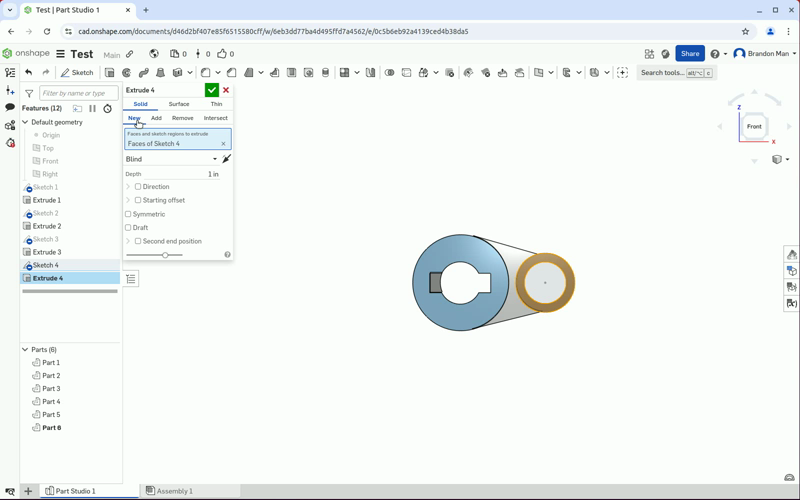
key(tab, 4)
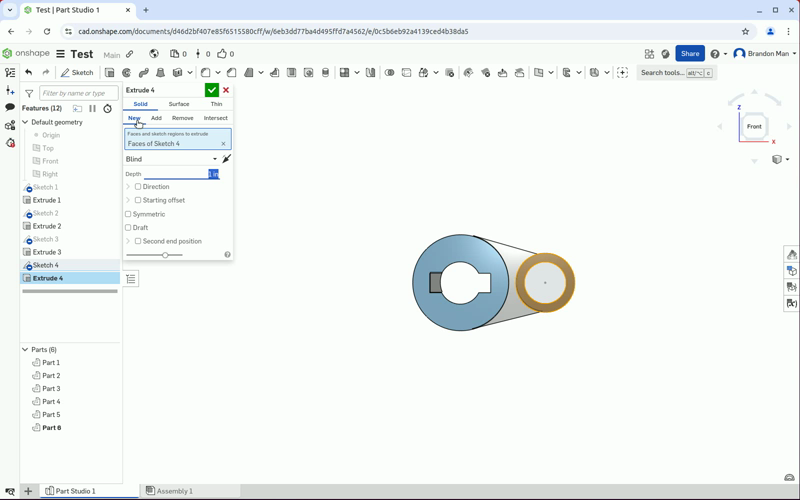
text(7.943)
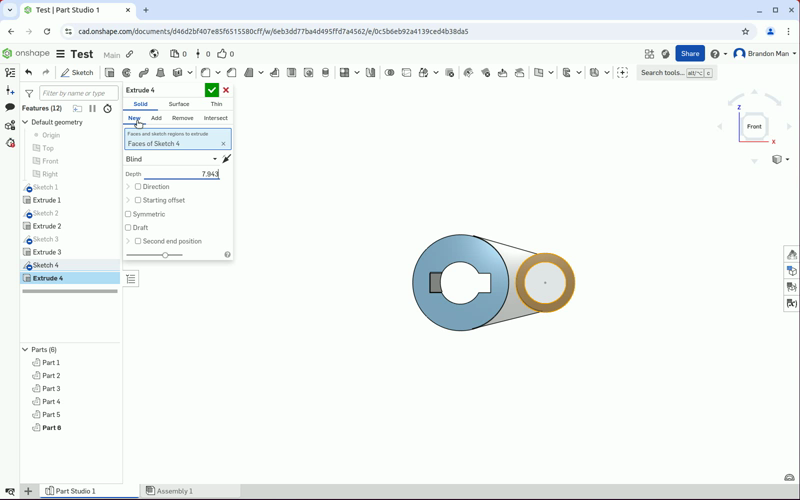
key(enter)
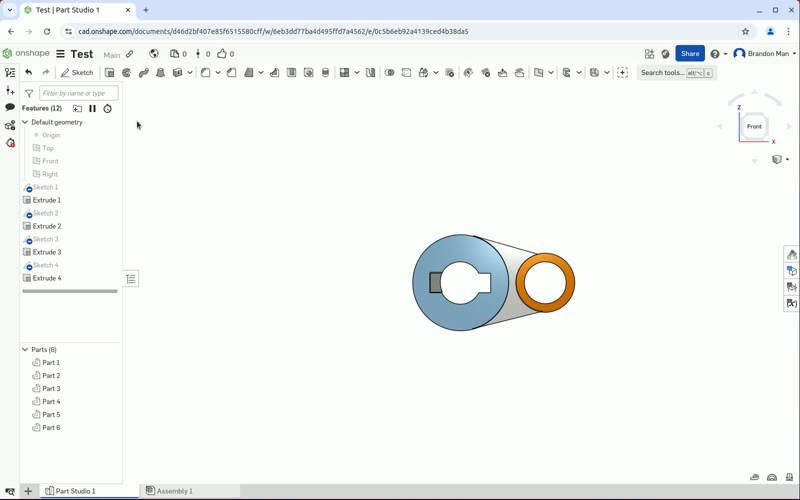
key(shift+h)
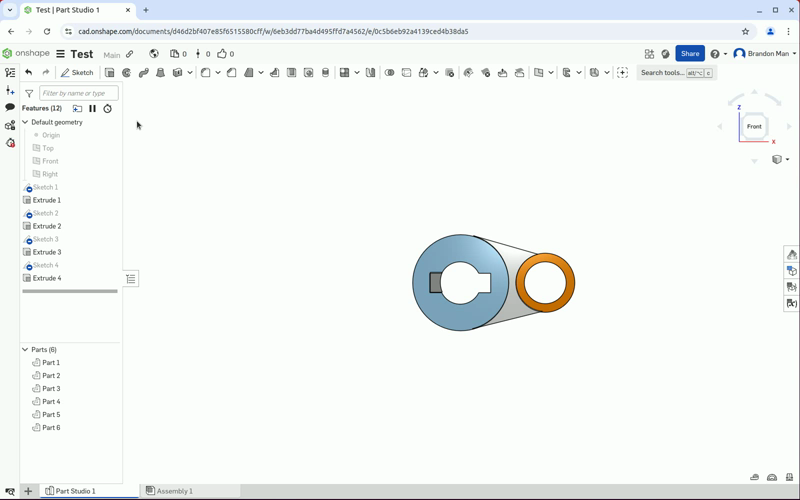
key(shift+h)
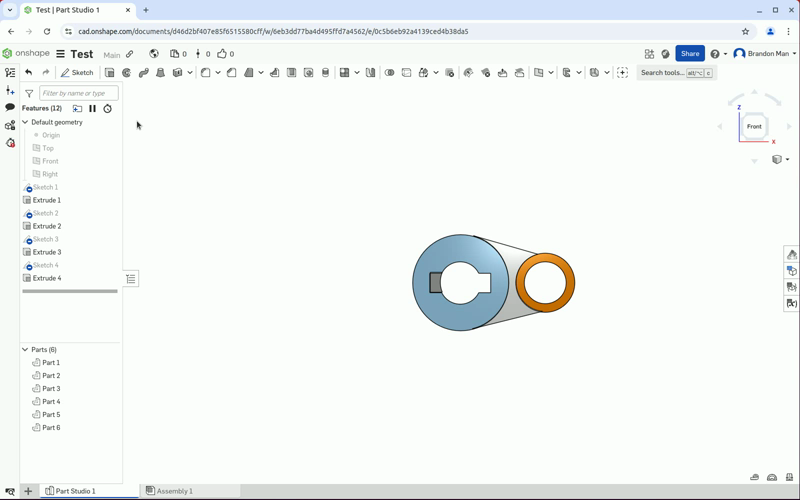
mouse_move(73, 189)
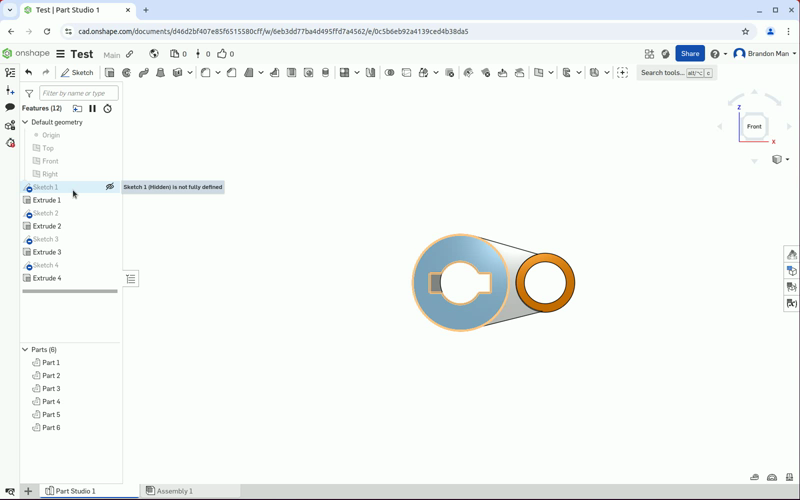
click(73, 189)
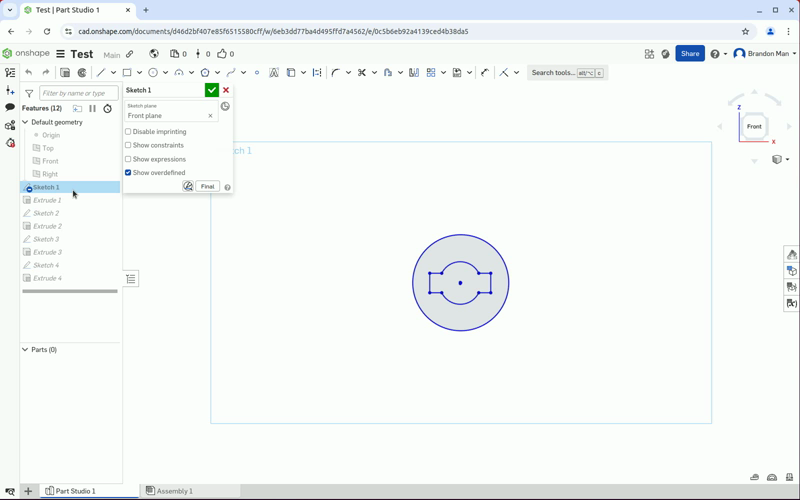
mouse_move(229, 92)
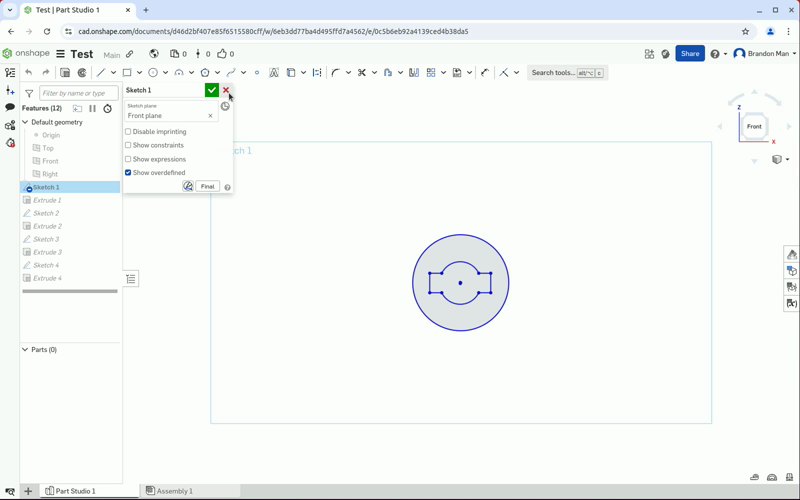
click(229, 92)
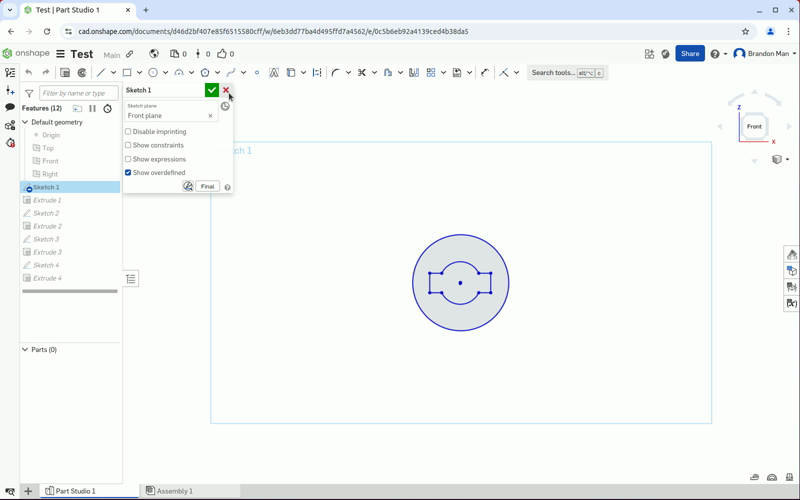
key(shift+s)
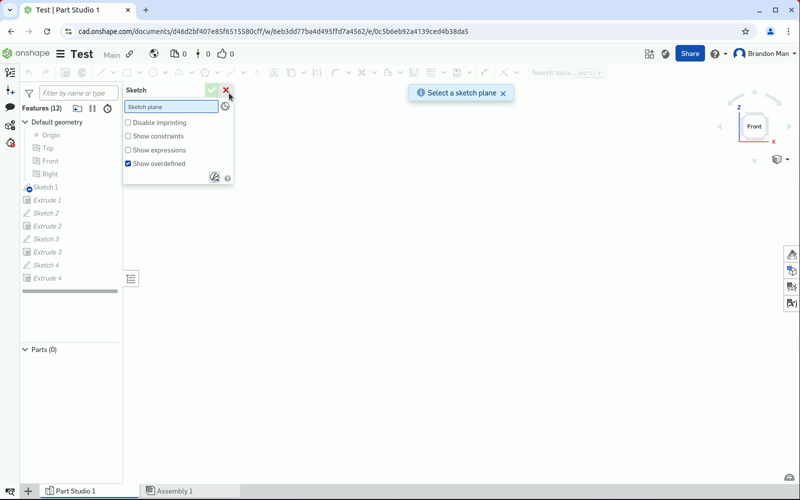
mouse_move(73, 163)
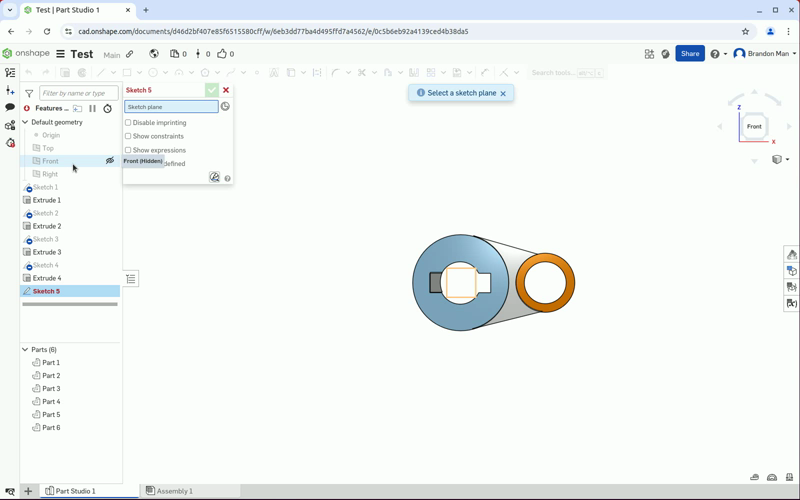
click(73, 163)
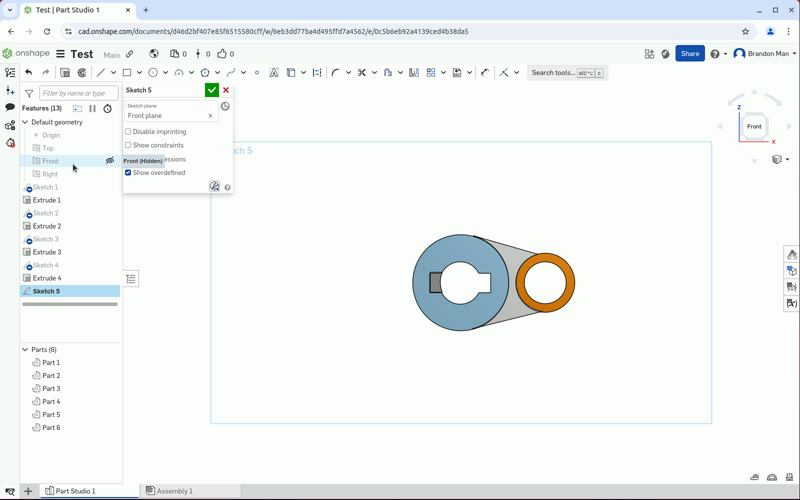
mouse_move(73, 352)
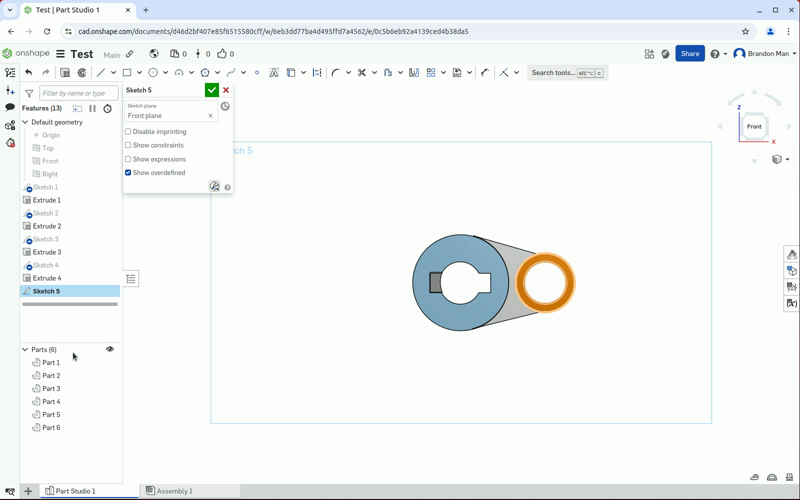
key(y)
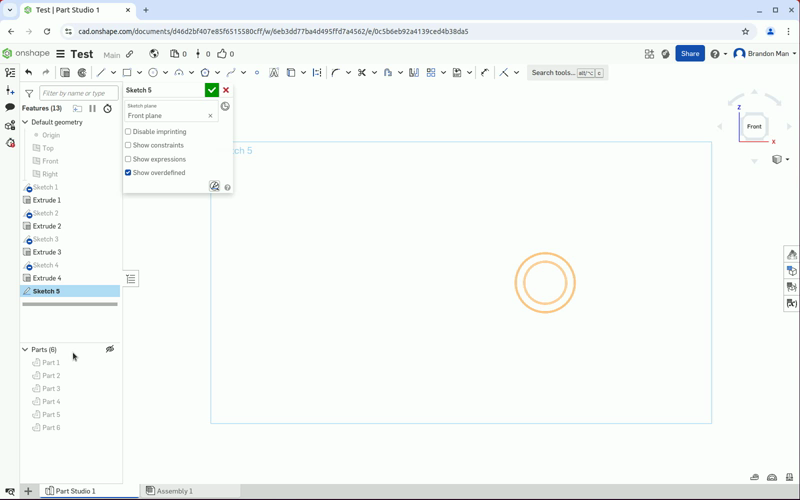
key(c)
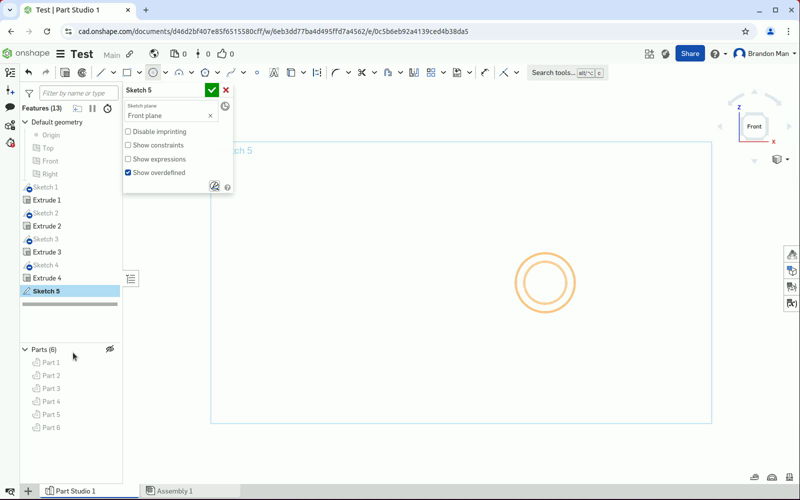
key_down(shift)
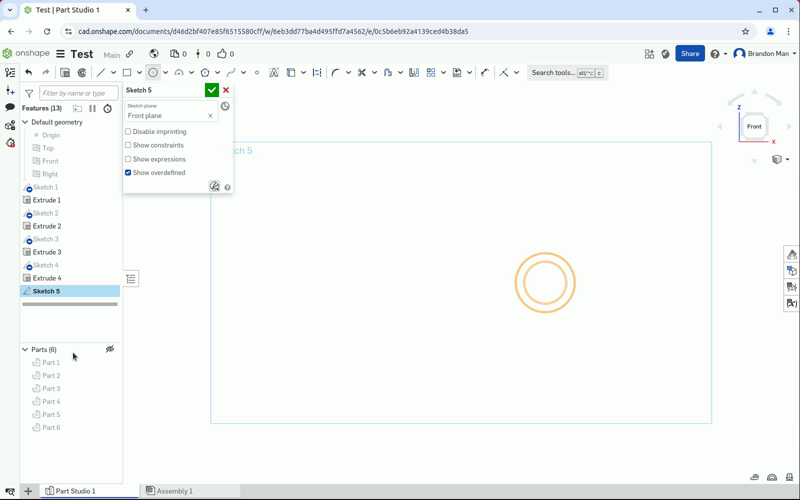
mouse_move(460, 282)
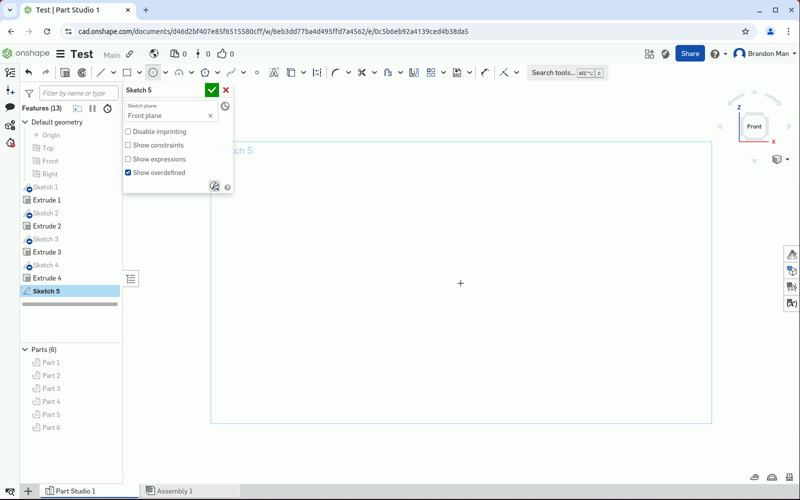
click(460, 282)
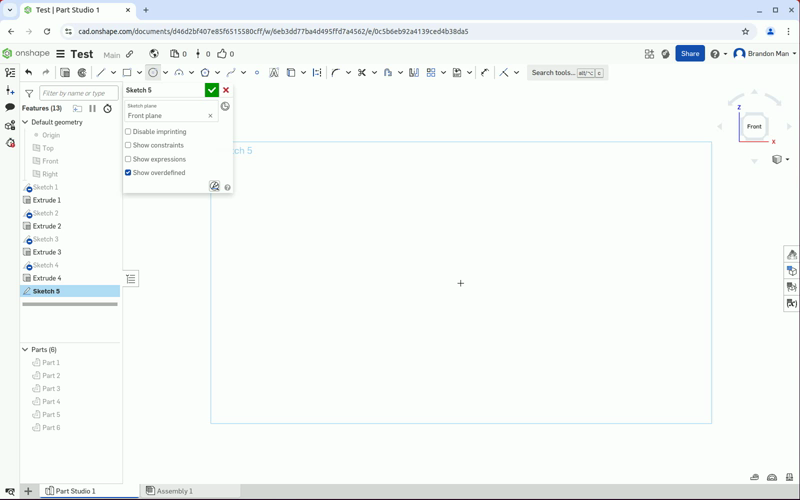
key_up(shift)
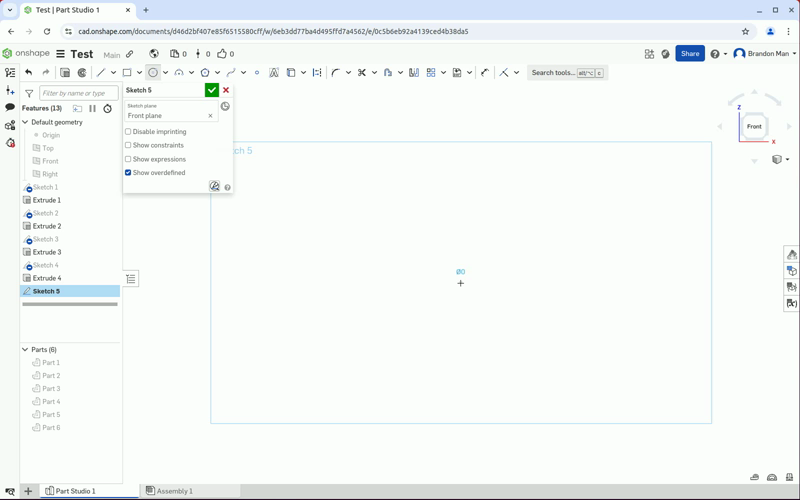
mouse_move(508, 282)
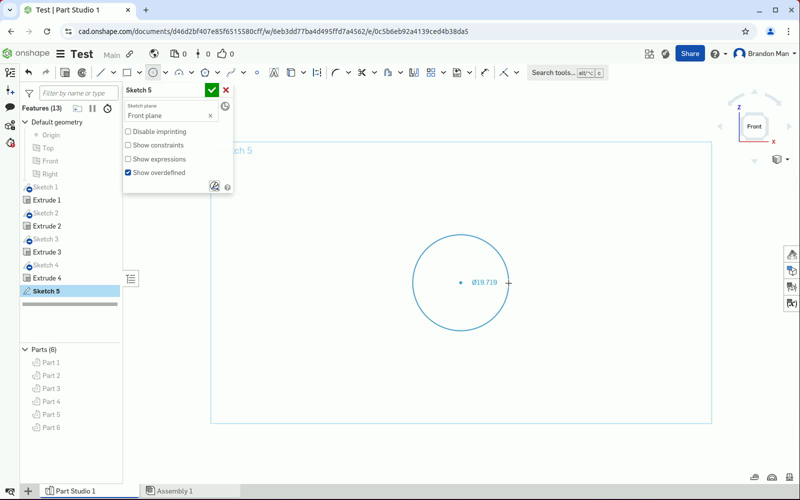
click(508, 282)
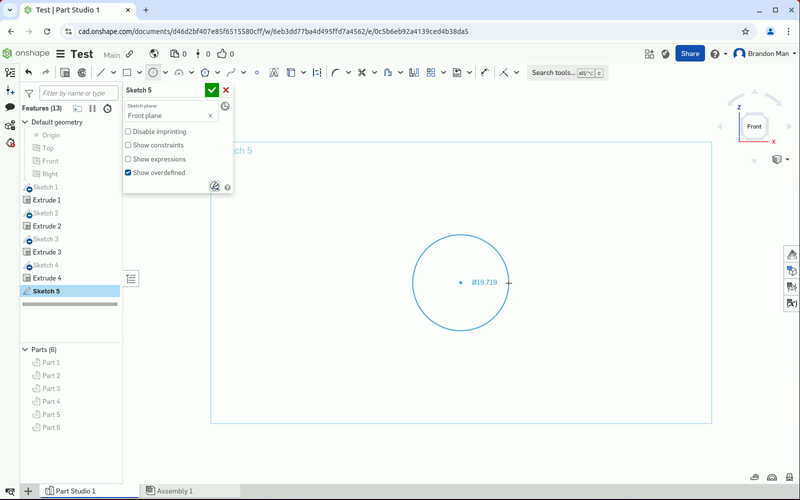
key(esc)
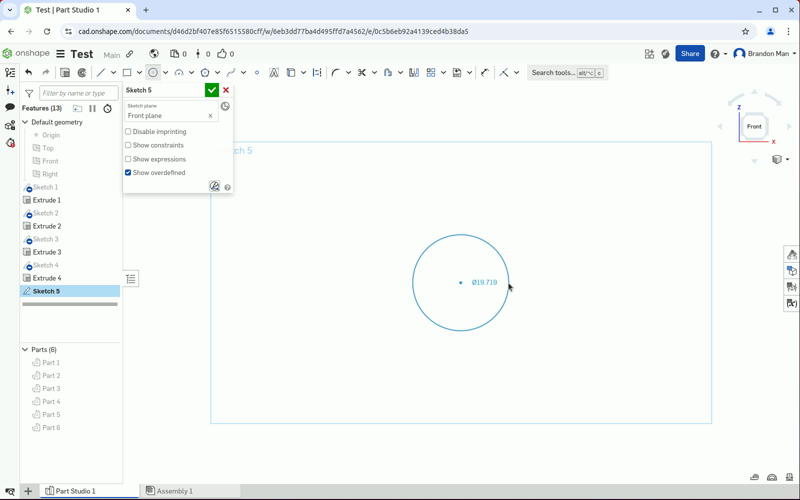
key(l)
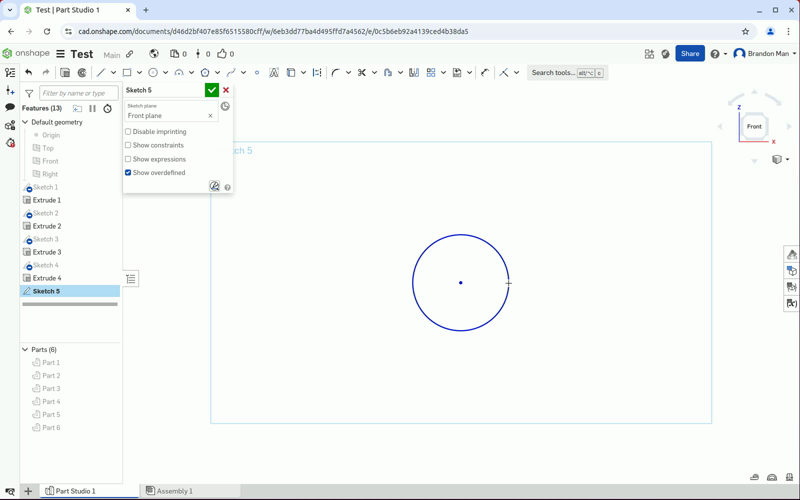
key_down(shift)
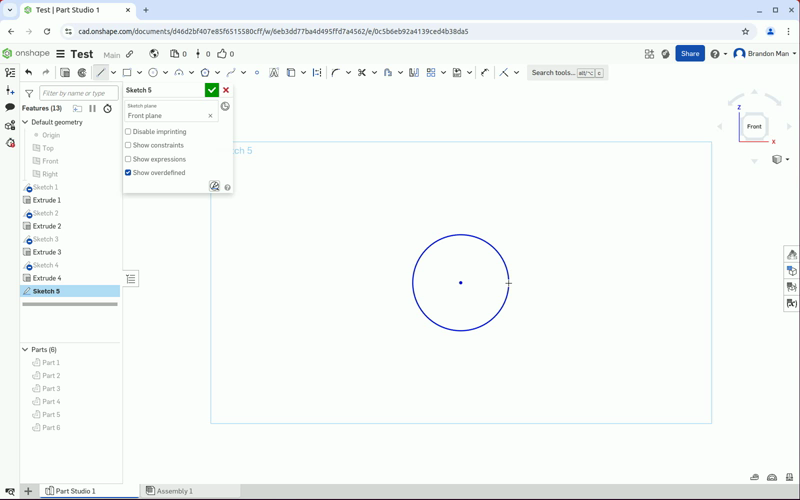
mouse_move(429, 292)
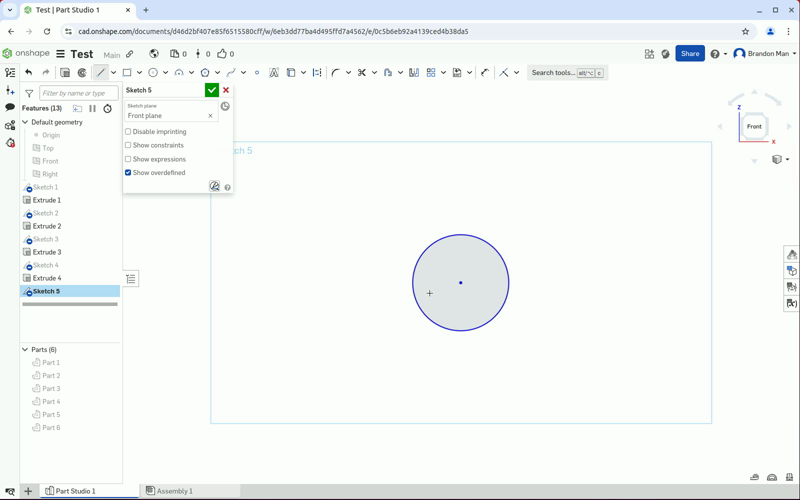
click(429, 292)
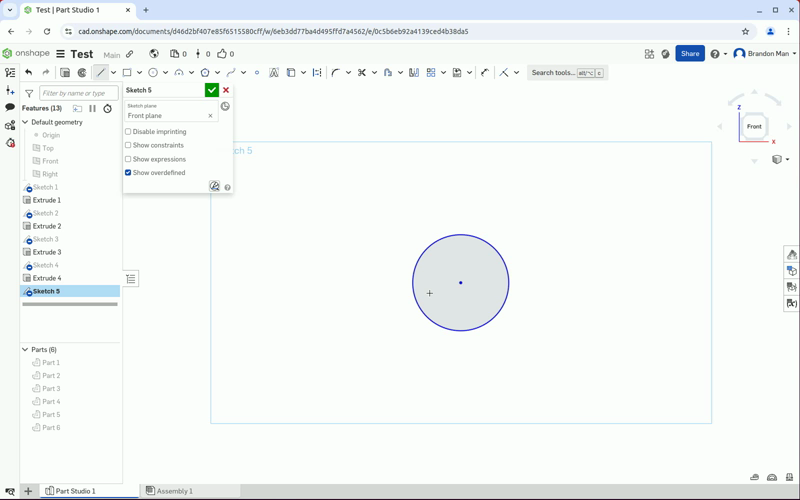
key_up(shift)
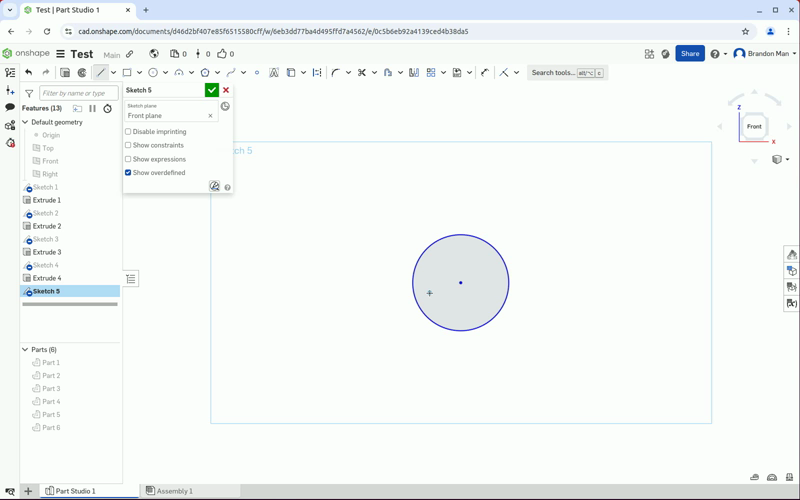
key_down(shift)
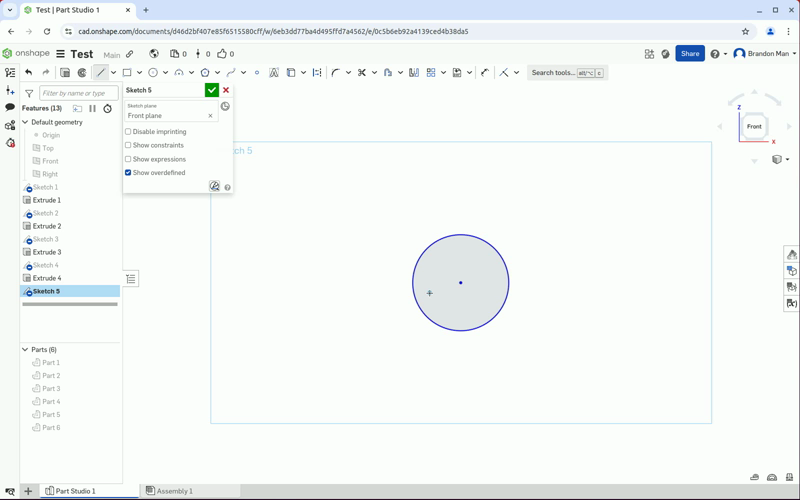
mouse_move(459, 292)
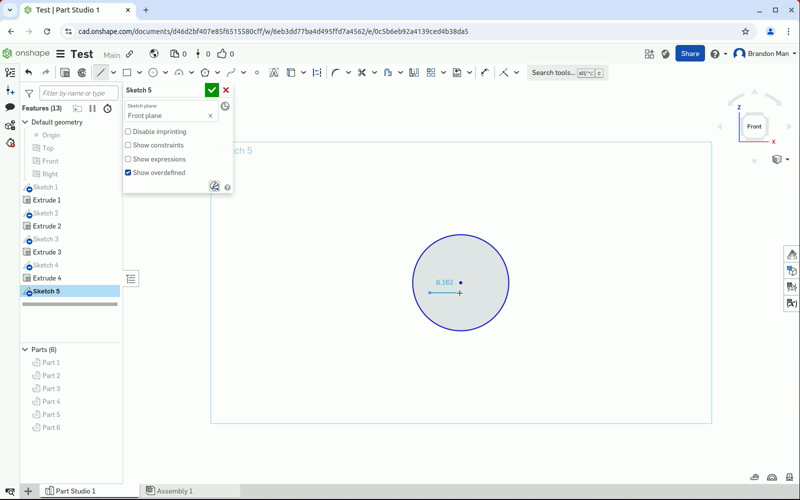
mouse_move(441, 292)
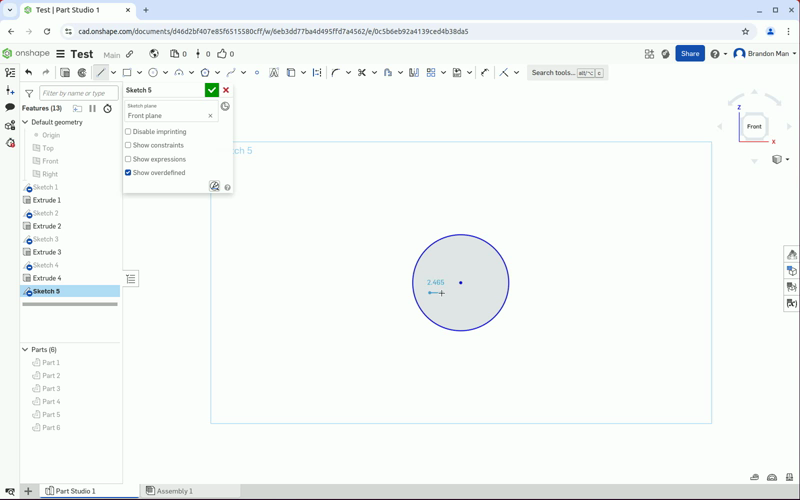
click(441, 292)
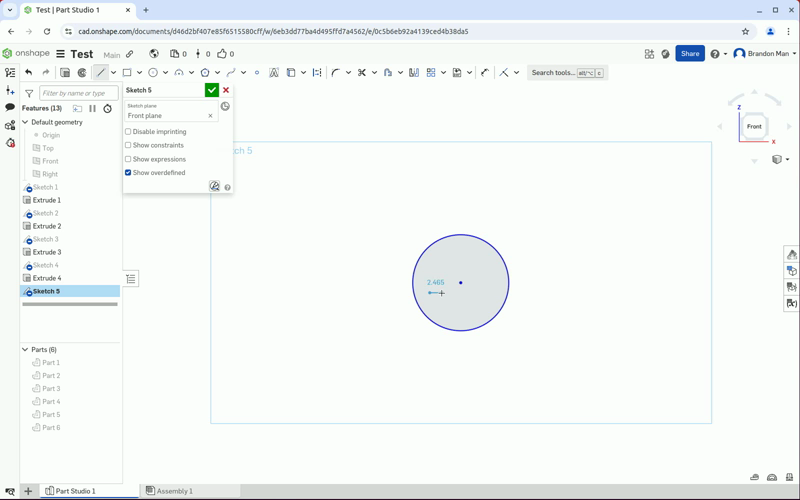
key_up(shift)
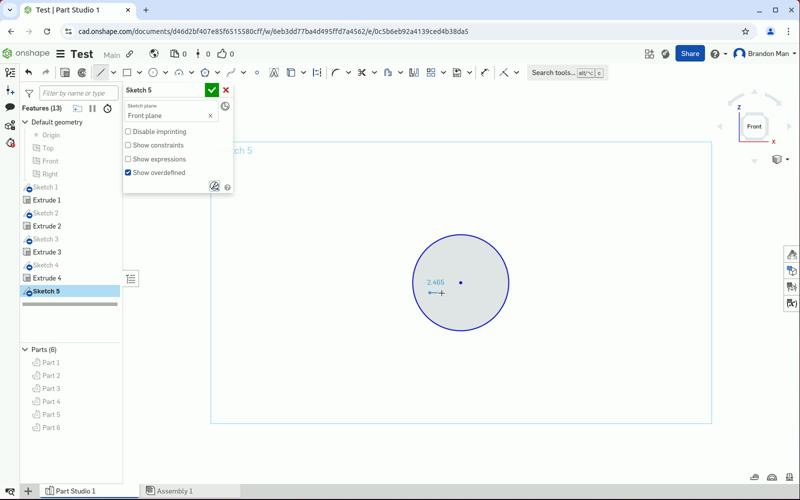
key(esc)
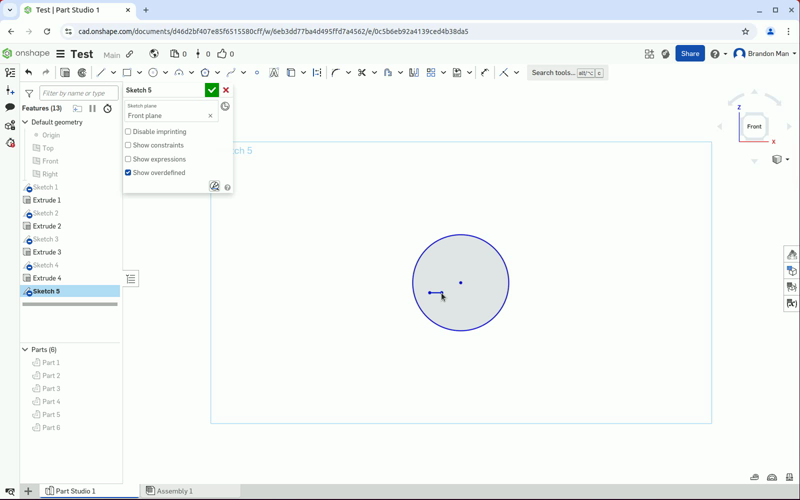
key(a)
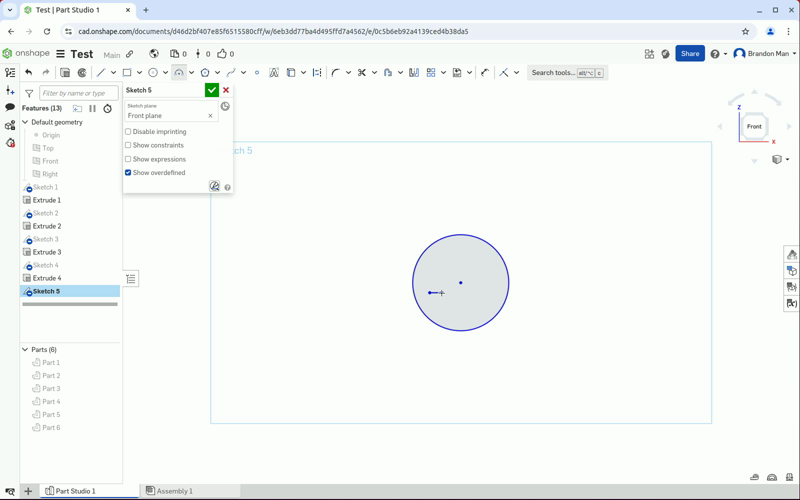
mouse_move(441, 292)
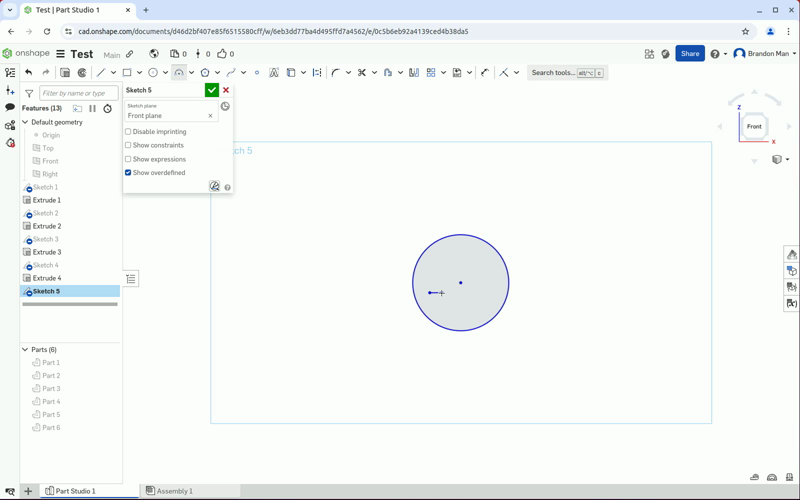
click(441, 292)
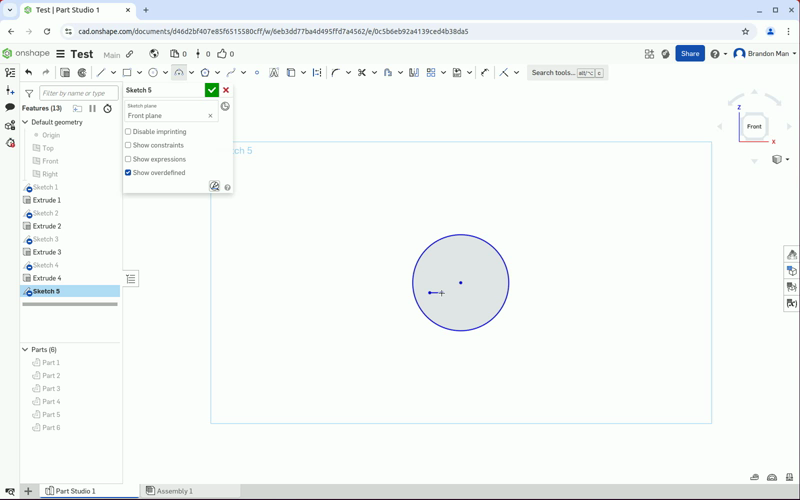
key_down(shift)
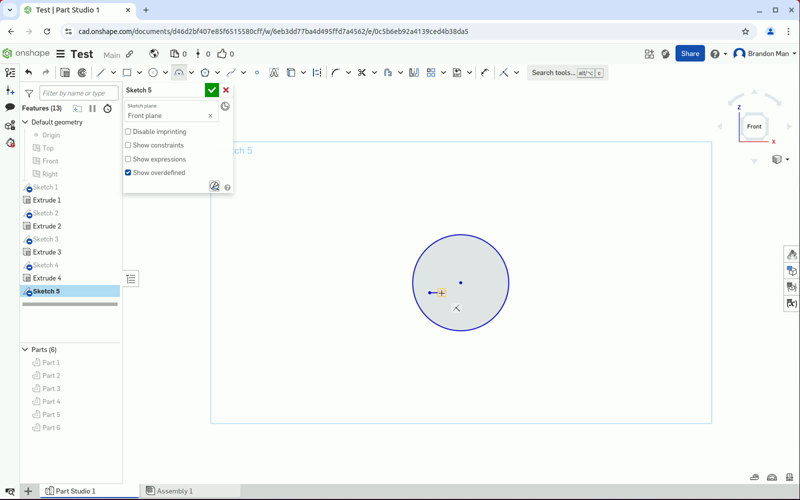
mouse_move(478, 292)
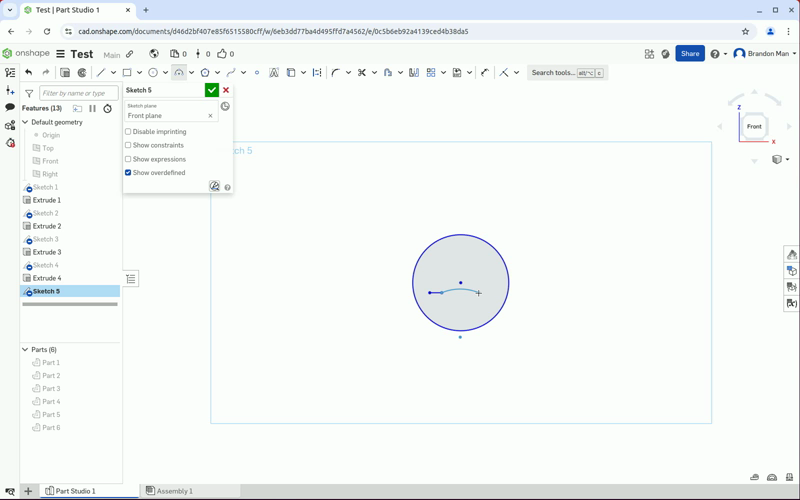
click(478, 292)
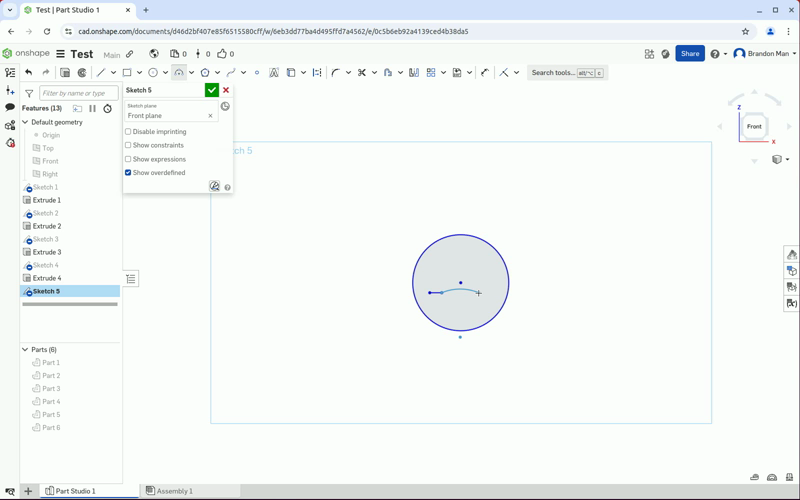
mouse_move(460, 304)
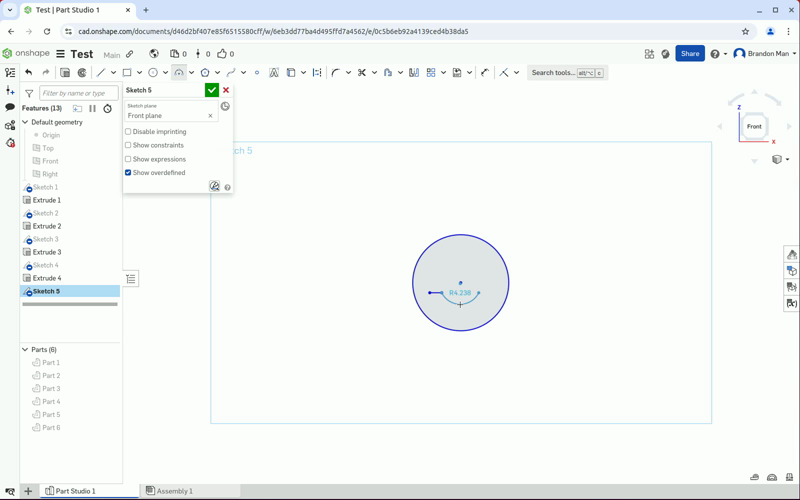
click(460, 304)
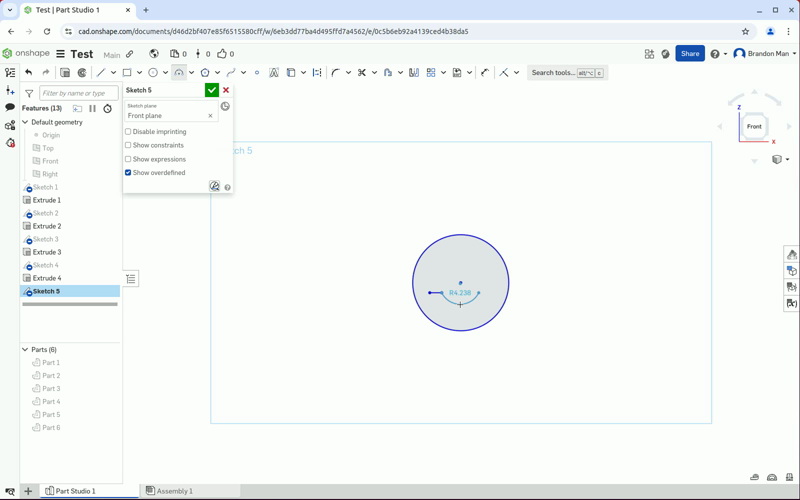
key_up(shift)
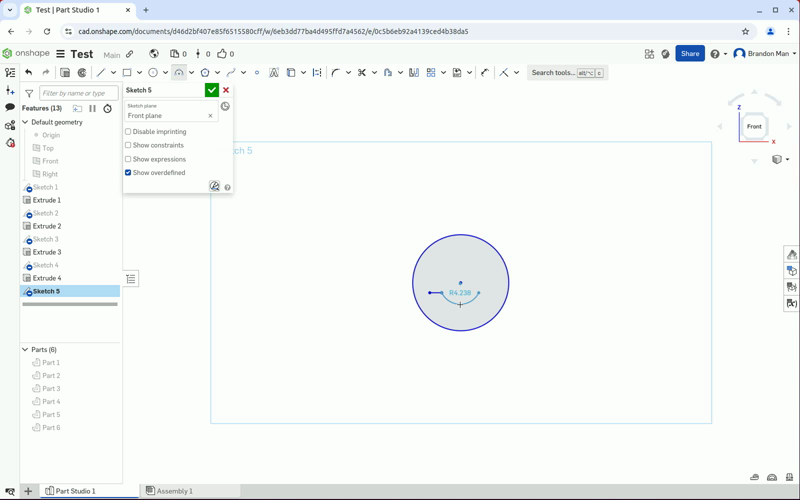
key(esc)
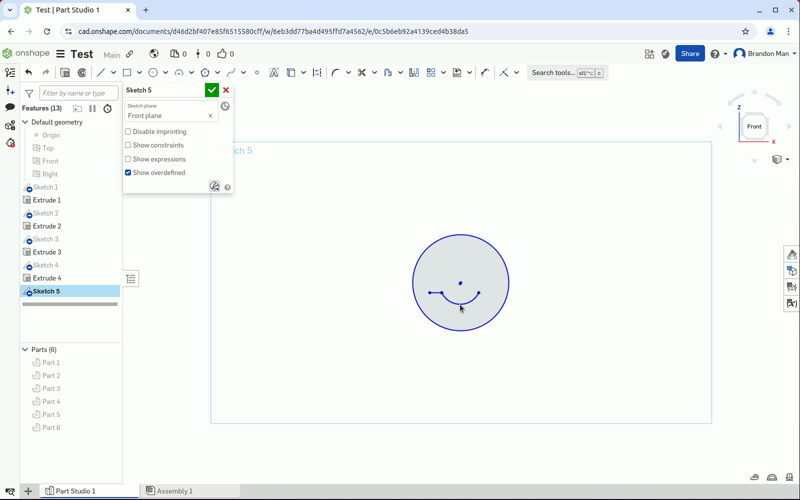
key(l)
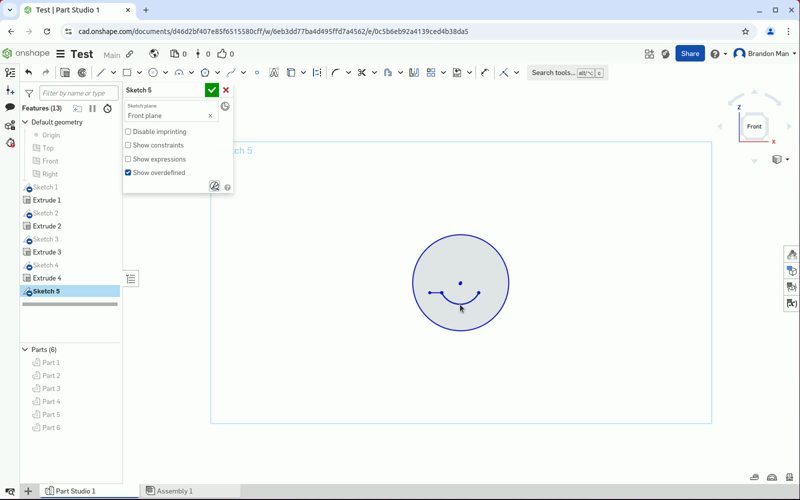
mouse_move(478, 292)
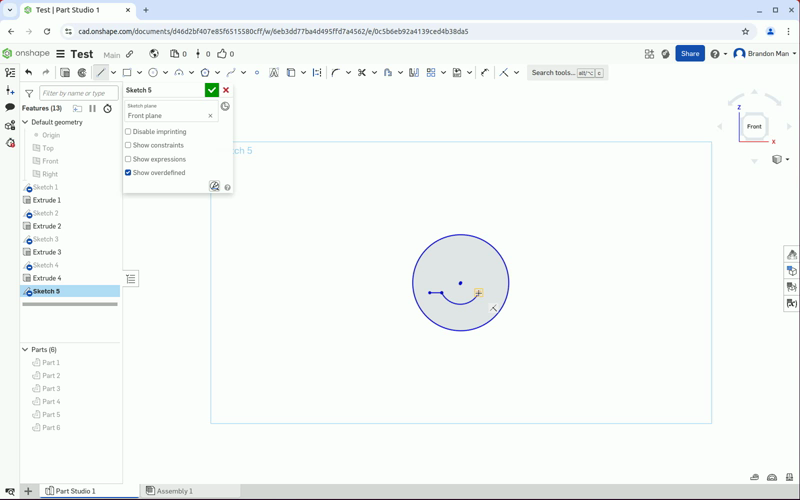
click(478, 292)
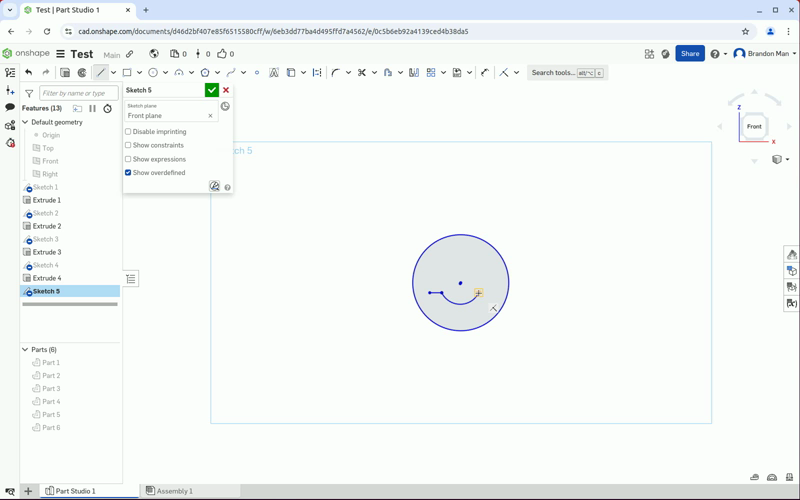
key_down(shift)
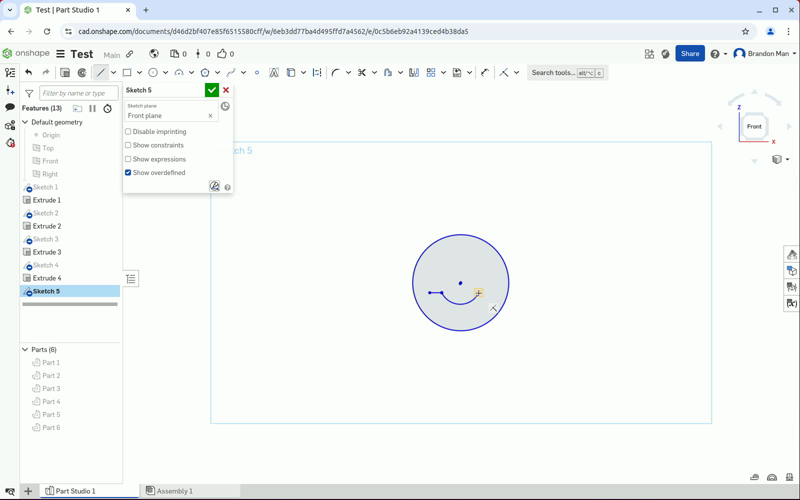
mouse_move(508, 292)
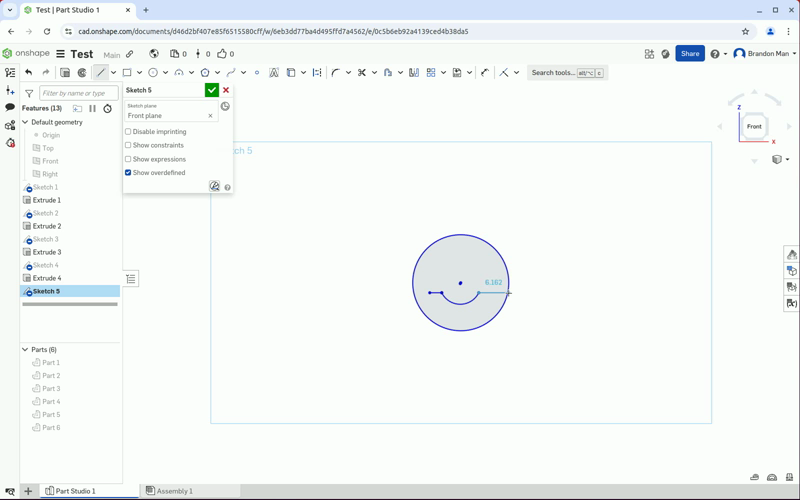
mouse_move(490, 292)
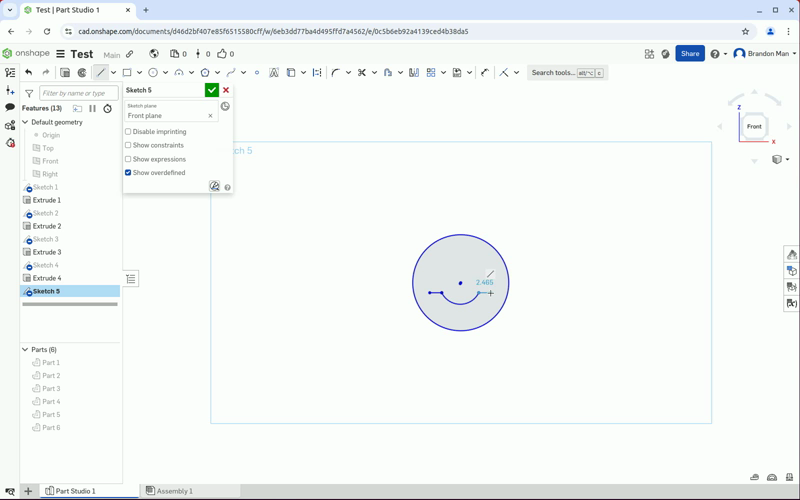
click(490, 292)
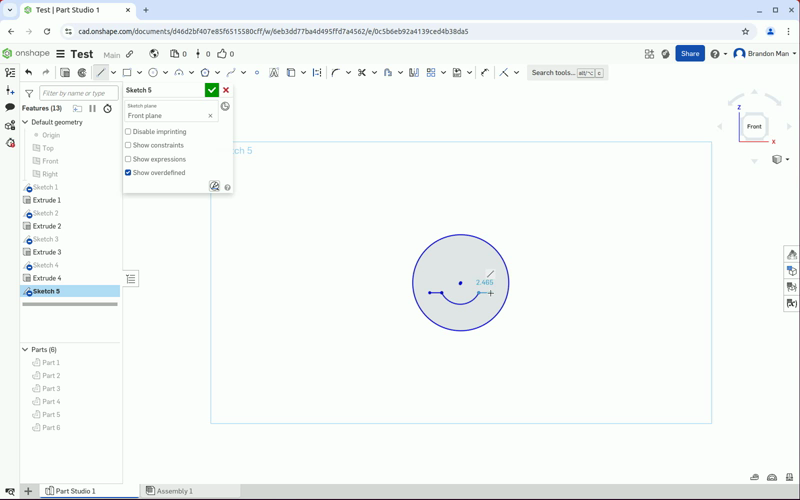
key_up(shift)
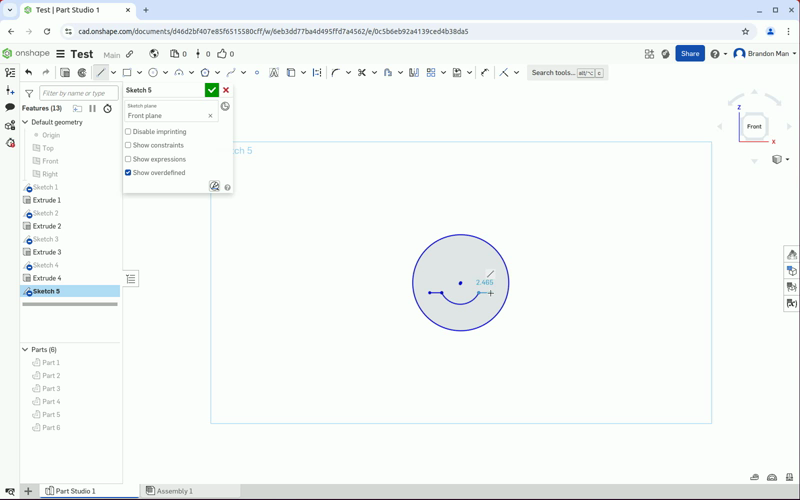
key_down(shift)
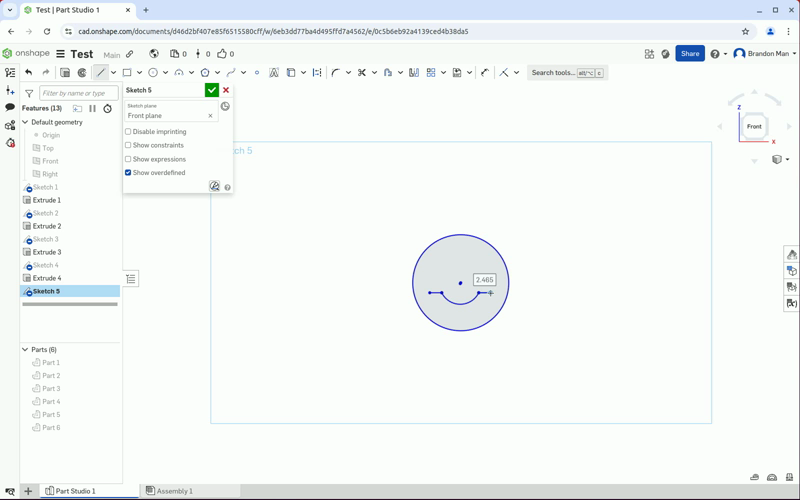
mouse_move(520, 292)
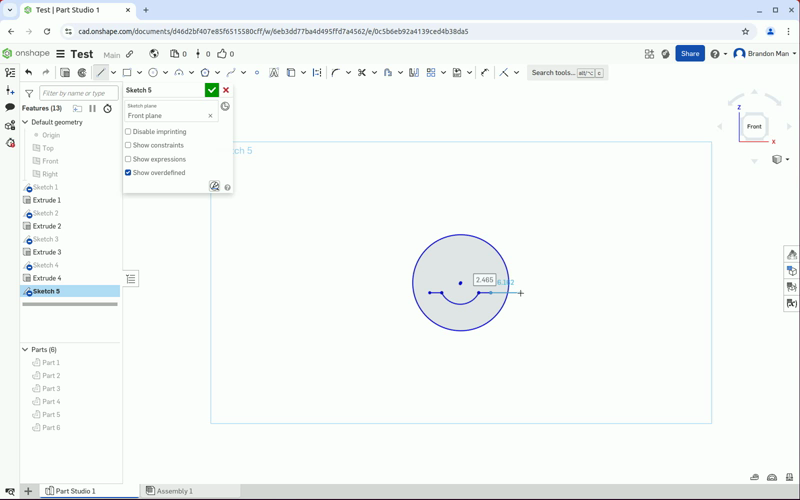
mouse_move(490, 273)
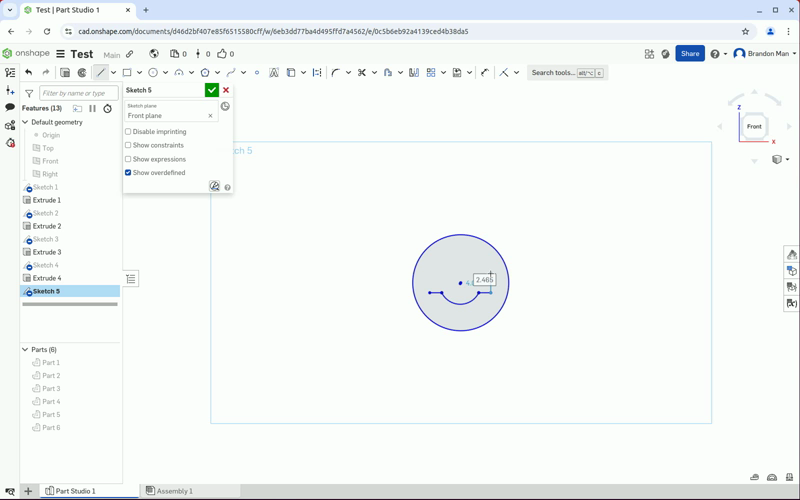
click(490, 273)
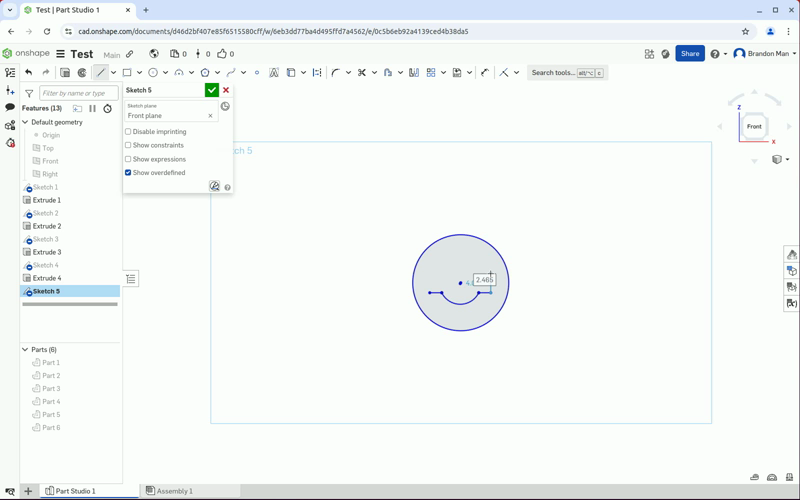
key_up(shift)
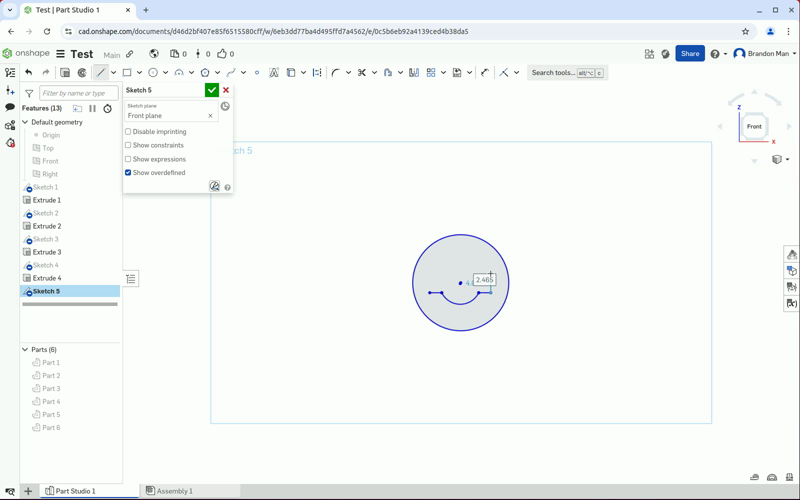
key_down(shift)
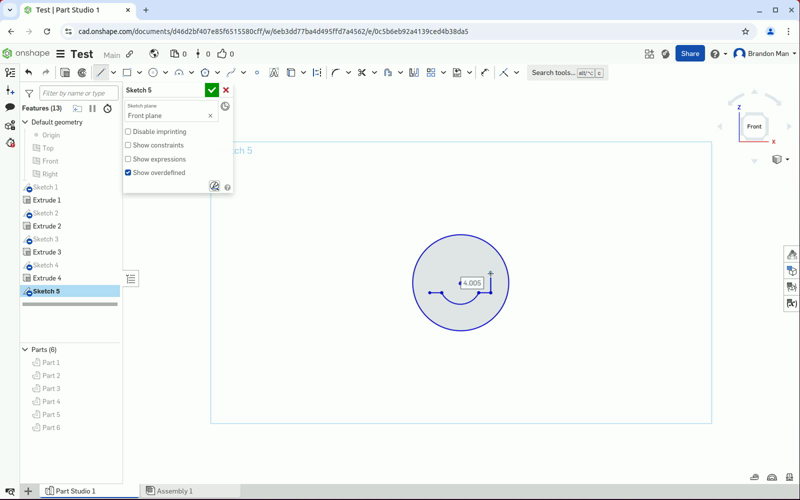
mouse_move(520, 273)
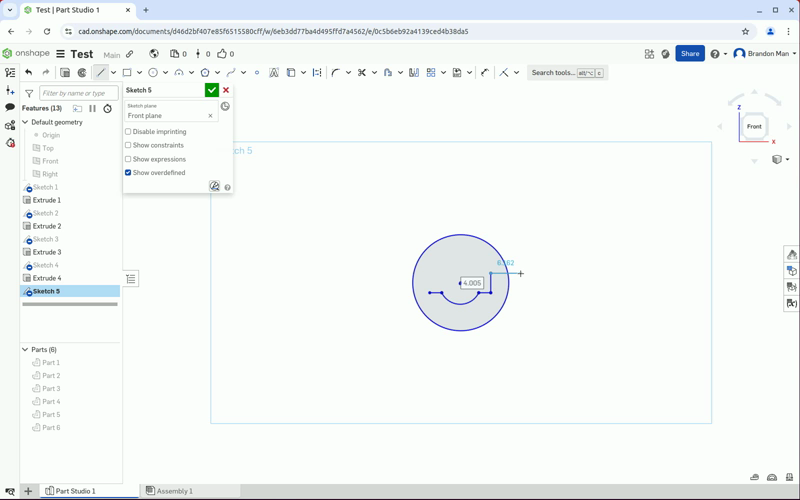
mouse_move(478, 273)
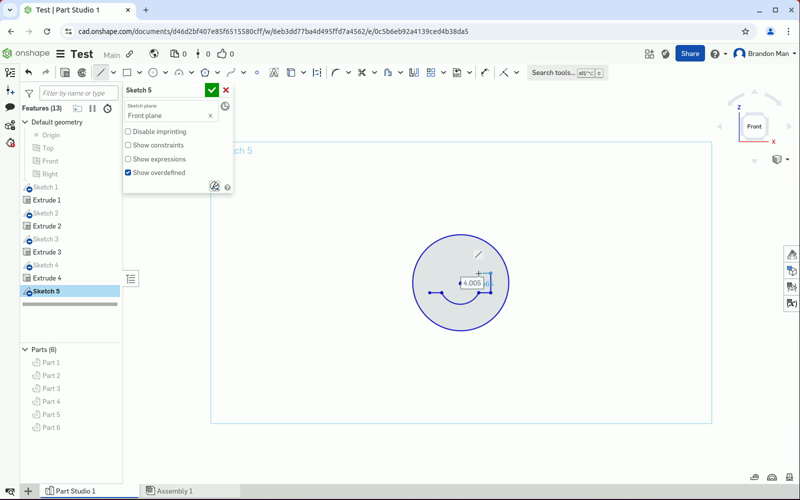
click(478, 273)
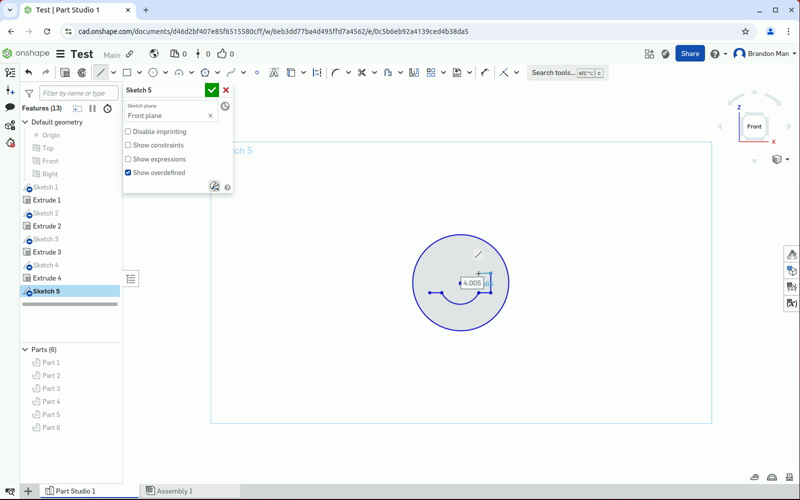
key_up(shift)
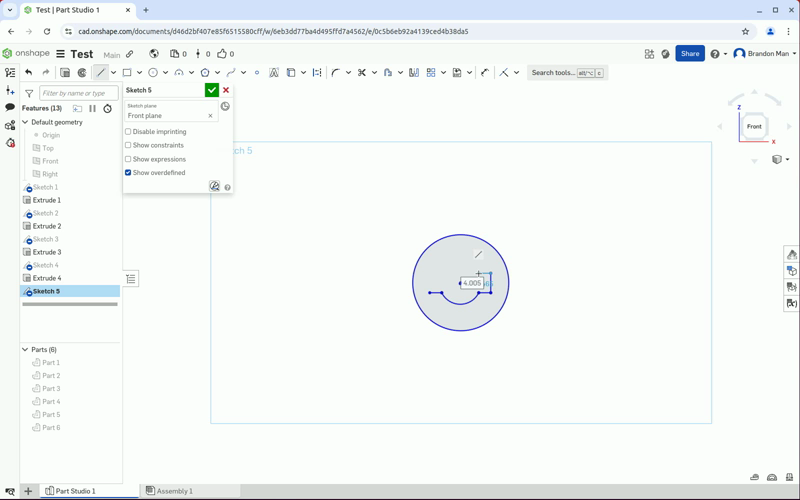
key(esc)
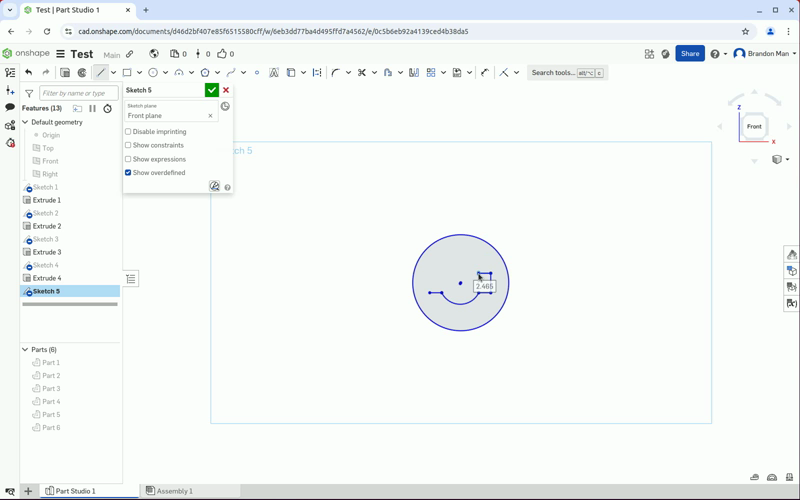
key(a)
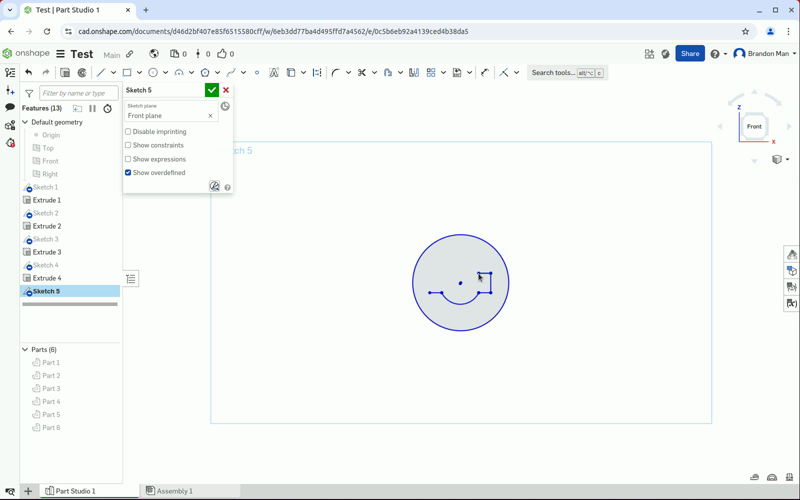
mouse_move(478, 273)
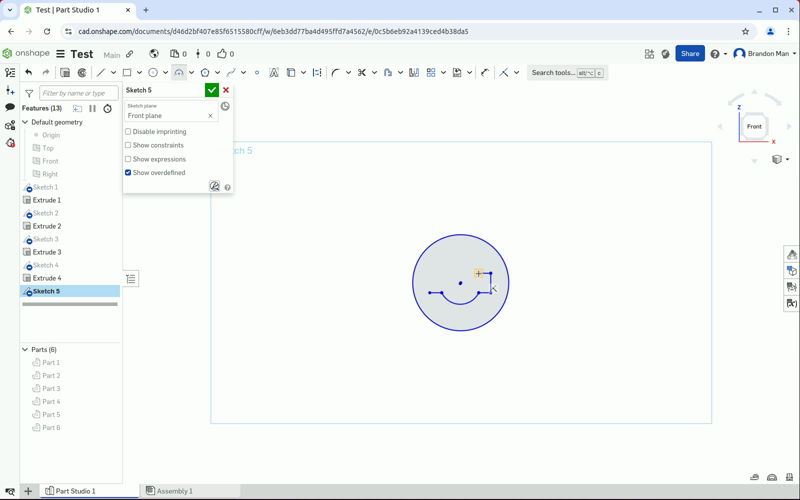
click(478, 273)
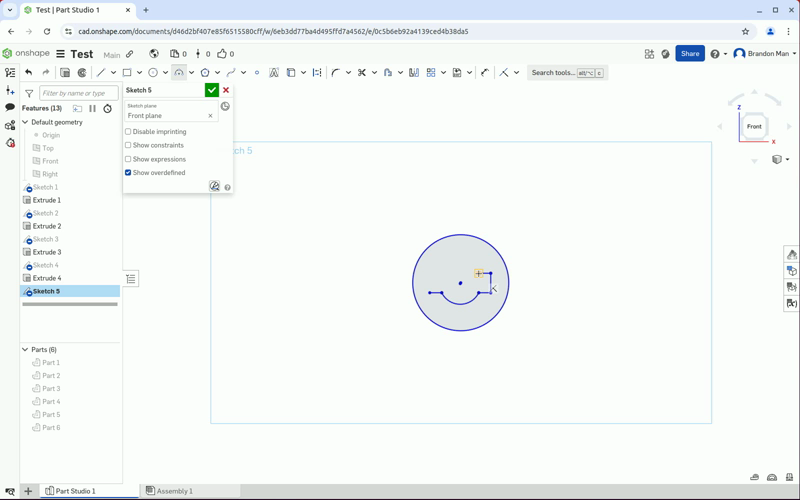
key_down(shift)
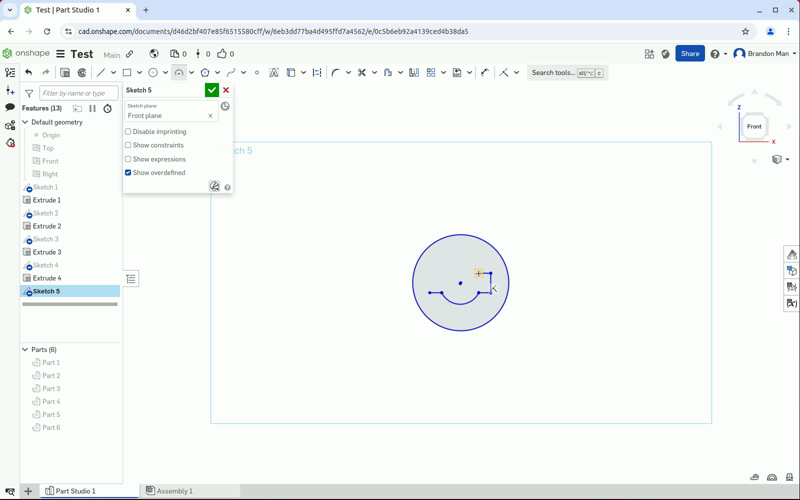
mouse_move(441, 273)
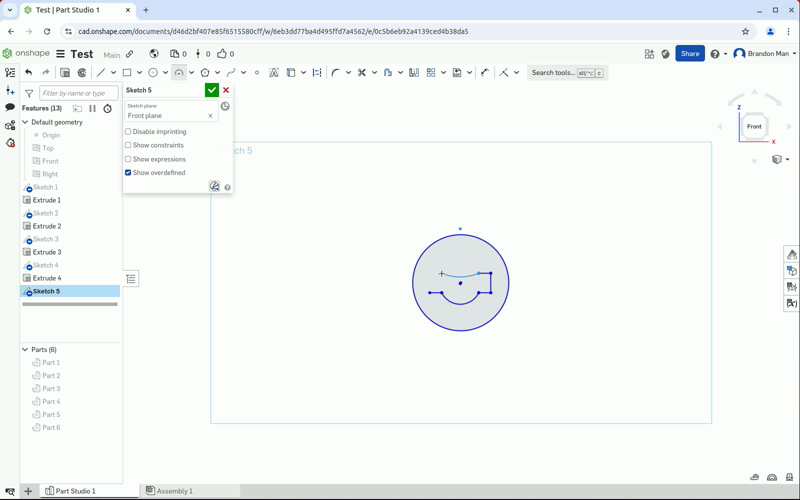
click(441, 273)
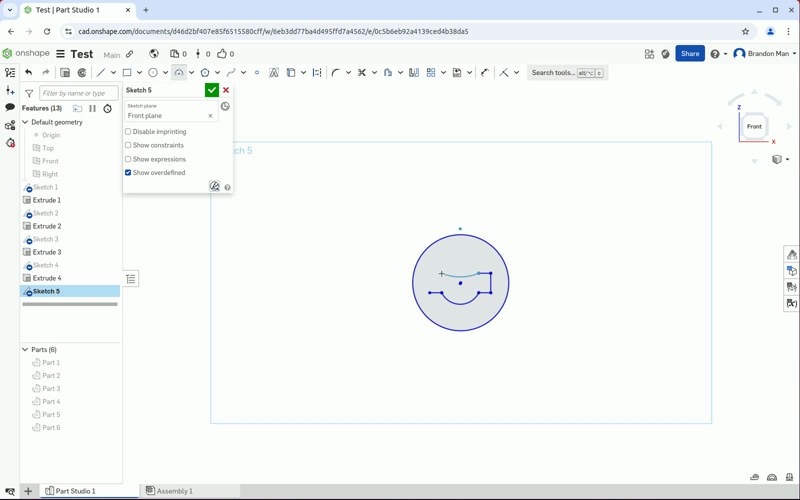
mouse_move(460, 261)
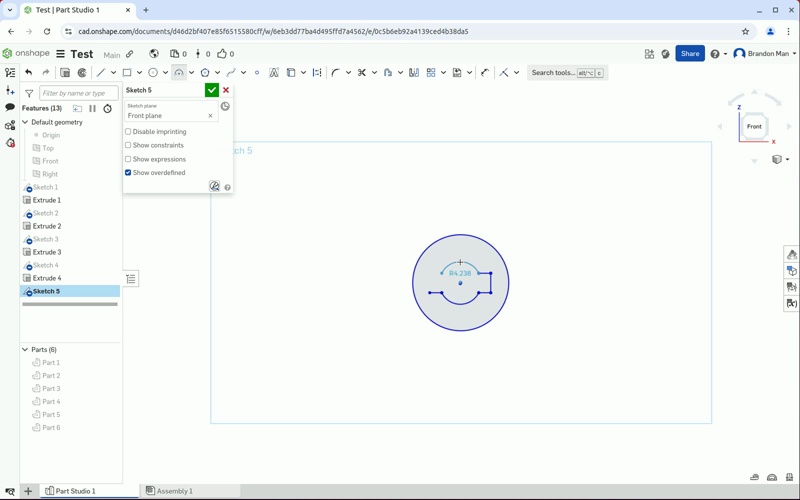
click(460, 261)
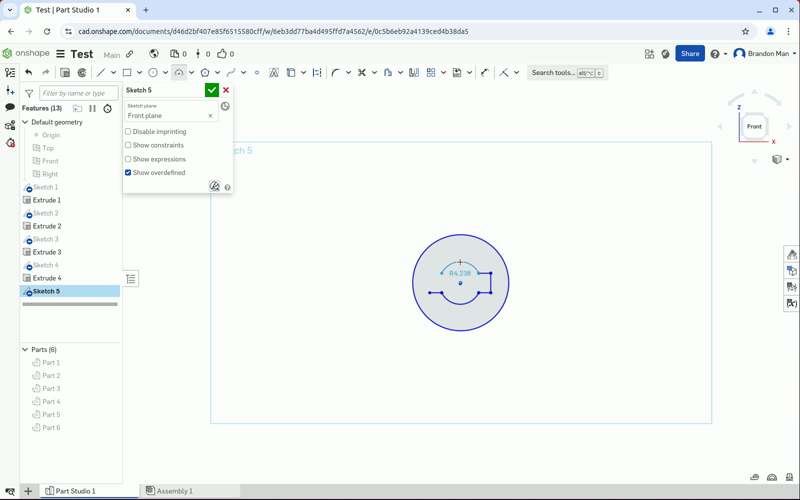
key_up(shift)
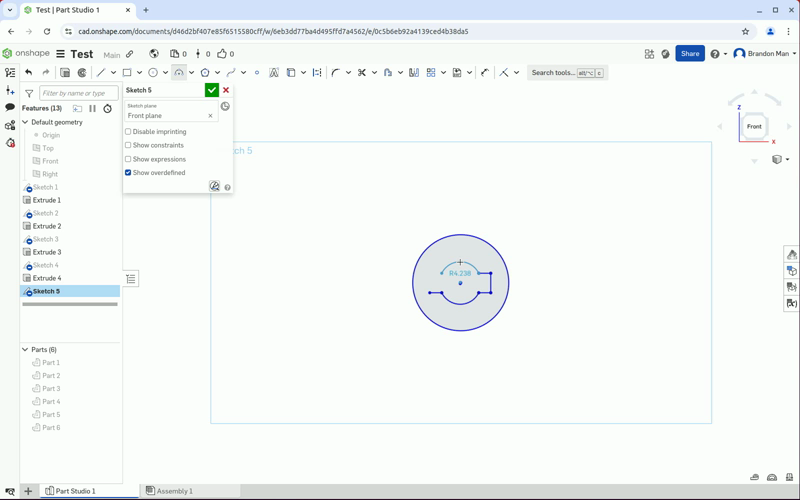
key(esc)
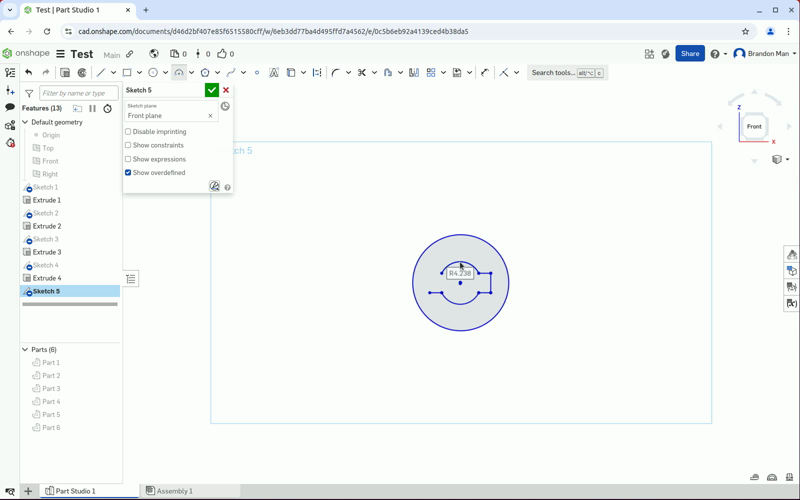
key(l)
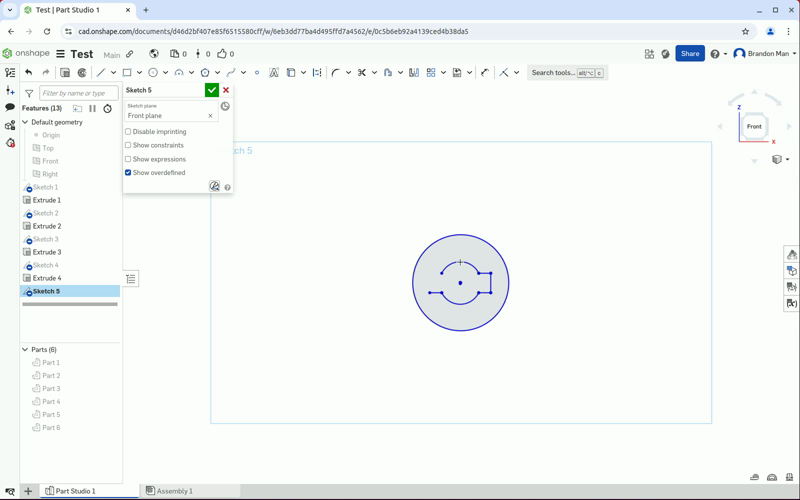
mouse_move(441, 273)
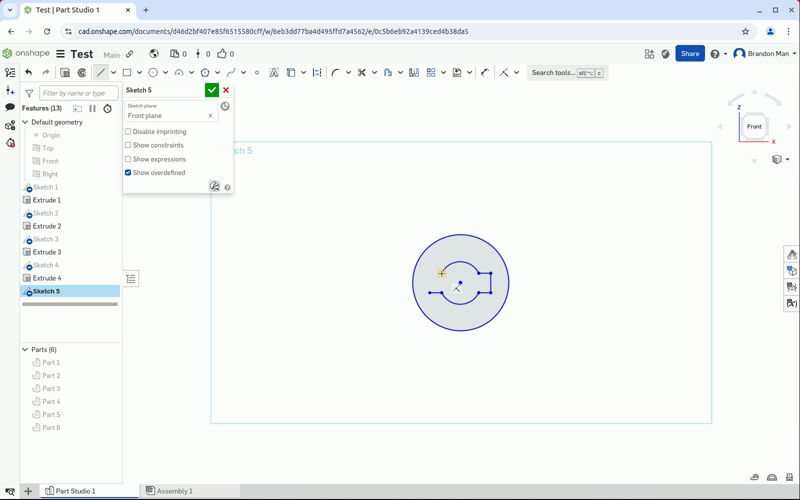
click(441, 273)
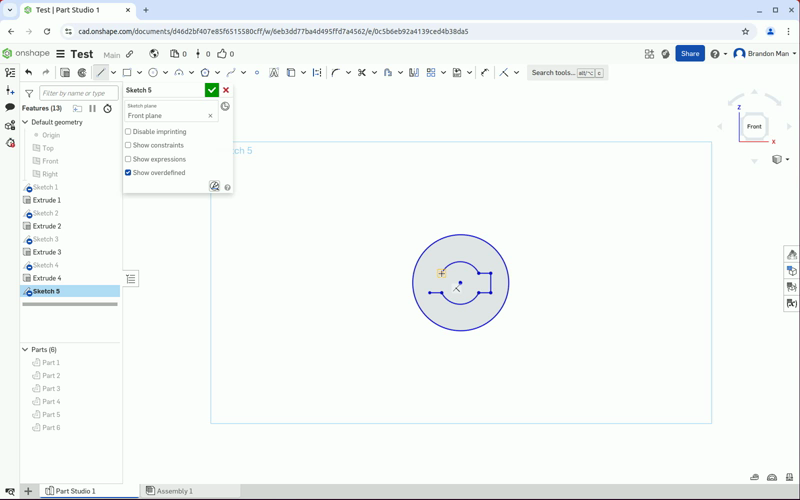
key_down(shift)
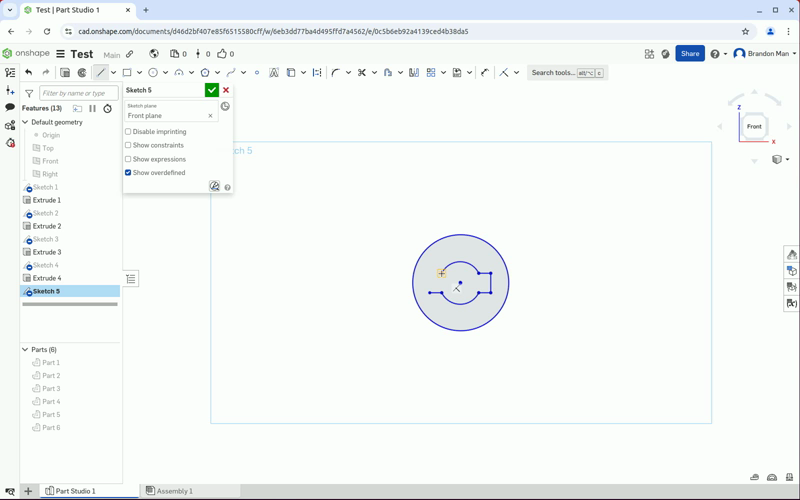
mouse_move(471, 273)
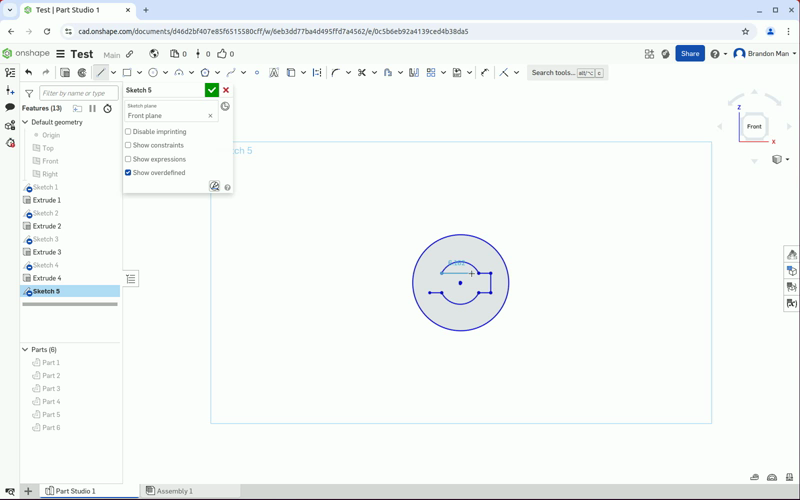
mouse_move(429, 273)
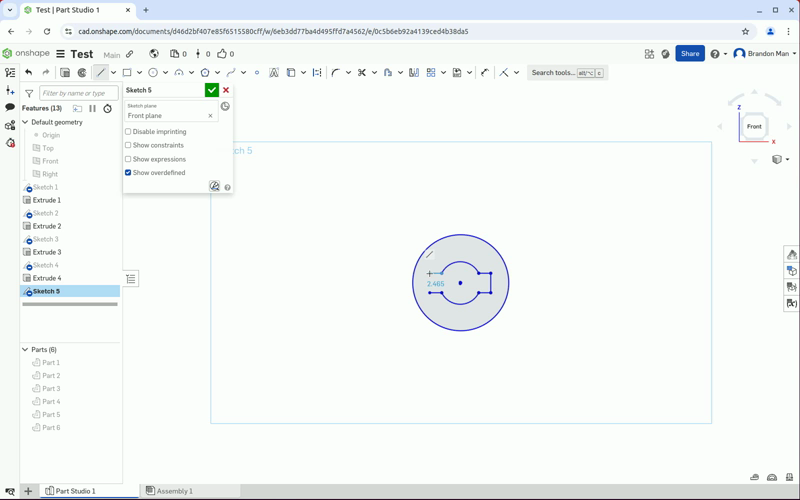
click(429, 273)
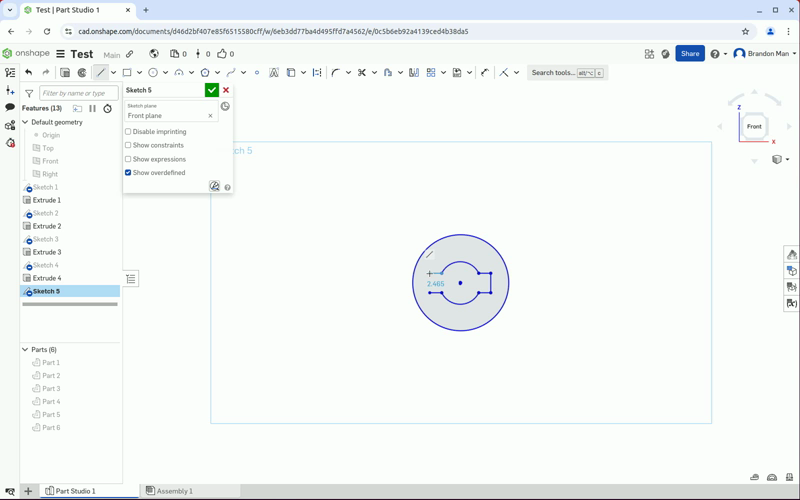
key_up(shift)
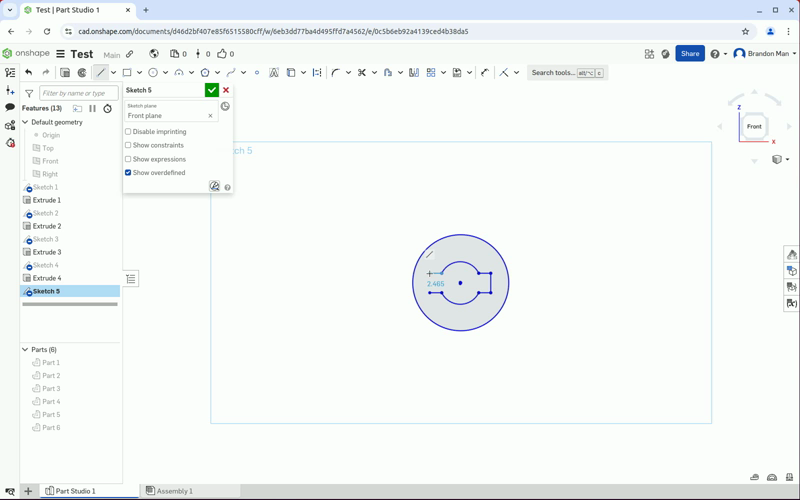
mouse_move(459, 273)
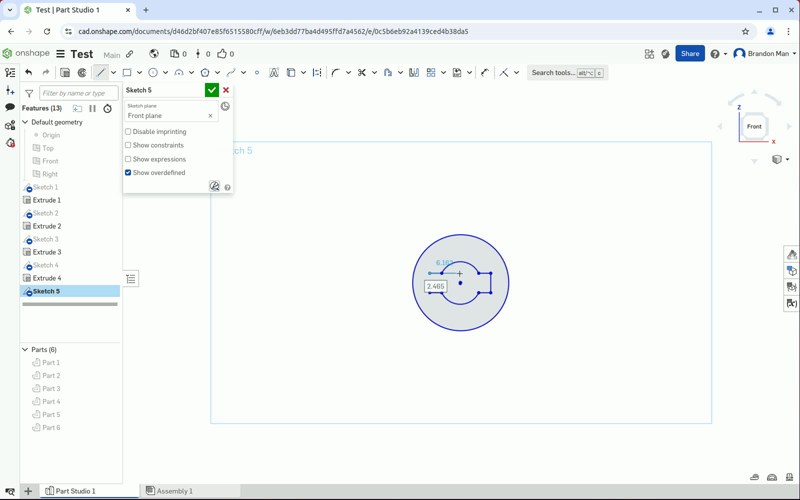
key_down(shift)
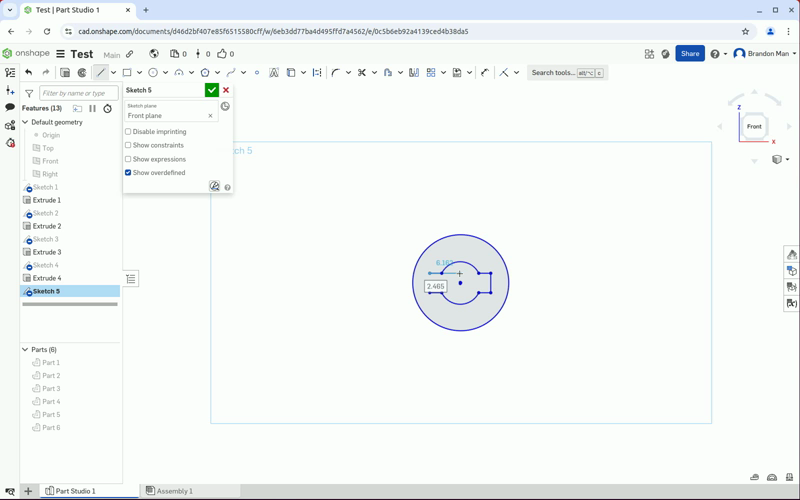
mouse_move(429, 292)
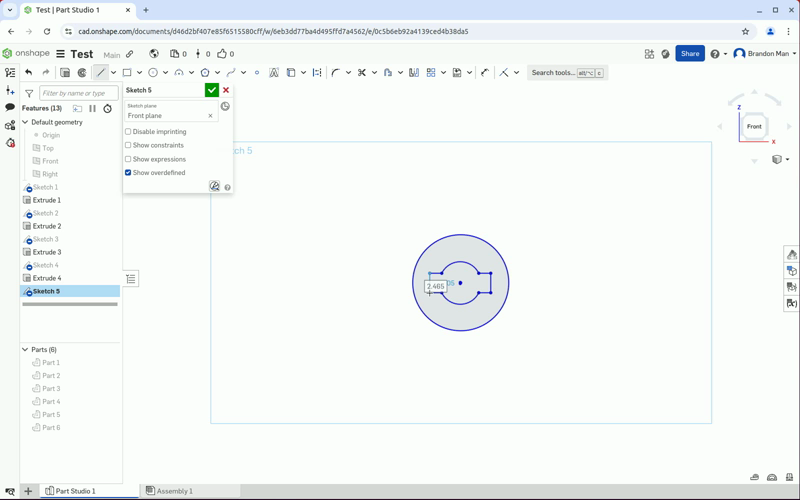
key_up(shift)
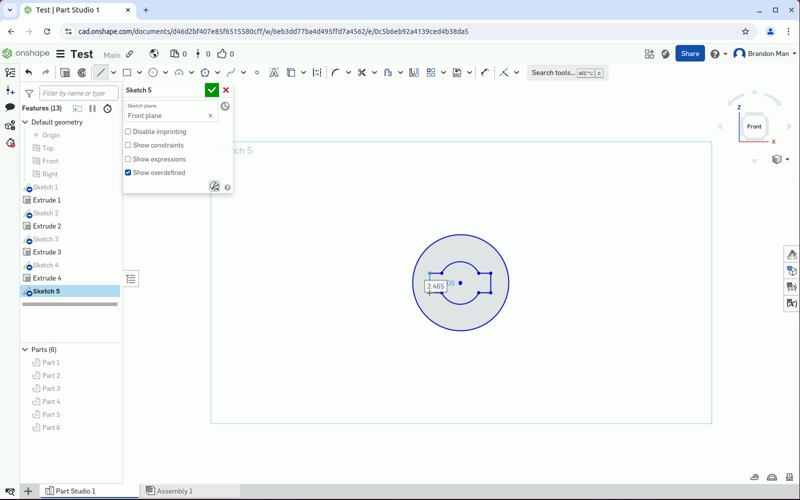
click(429, 292)
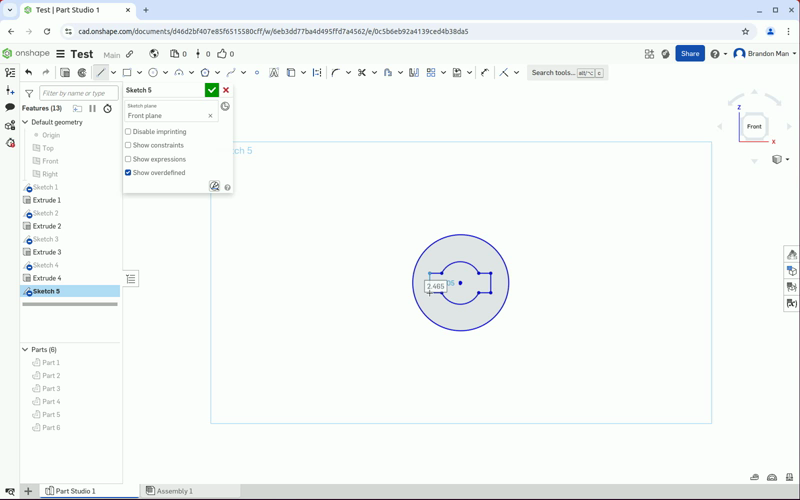
key(esc)
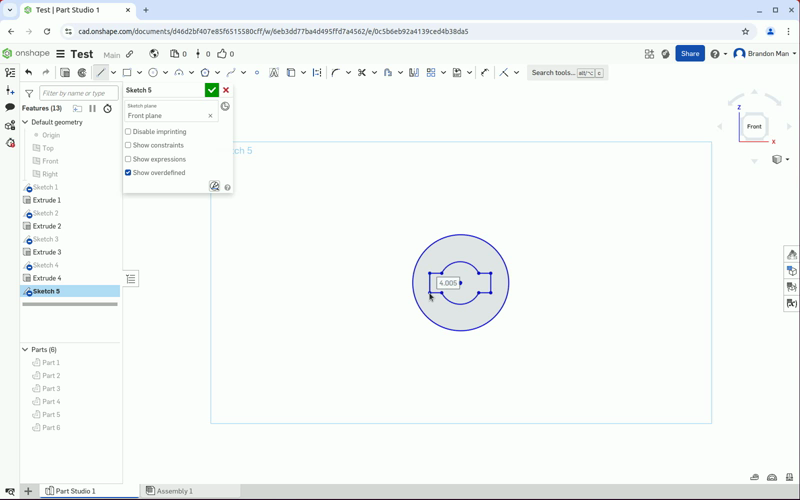
mouse_move(480, 297)
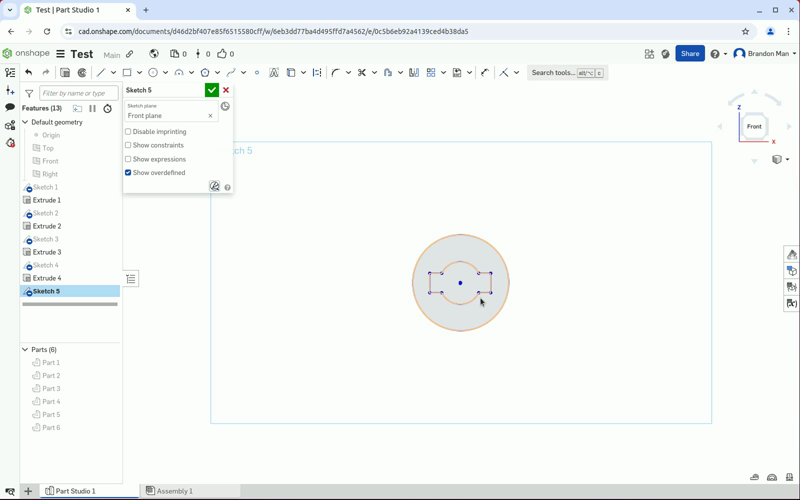
click(480, 297)
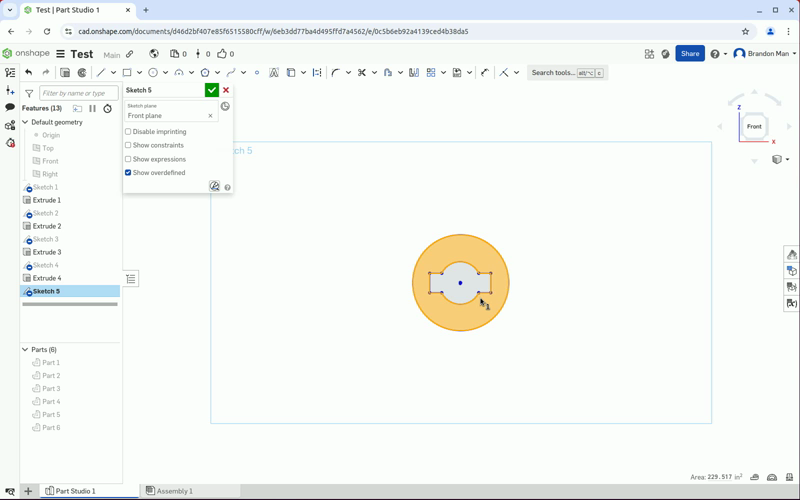
mouse_move(73, 352)
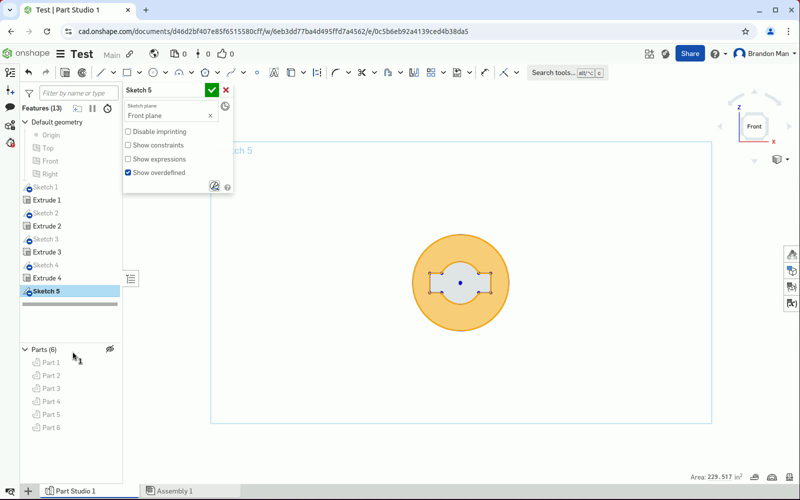
key(shift+y)
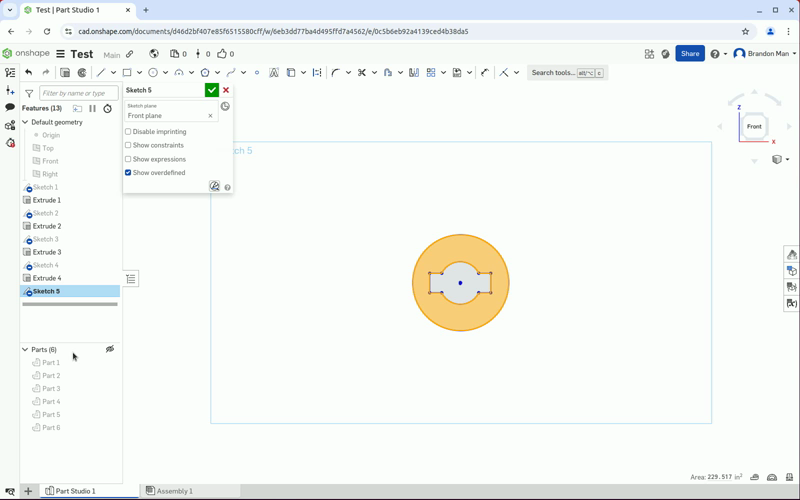
key(shift+e)
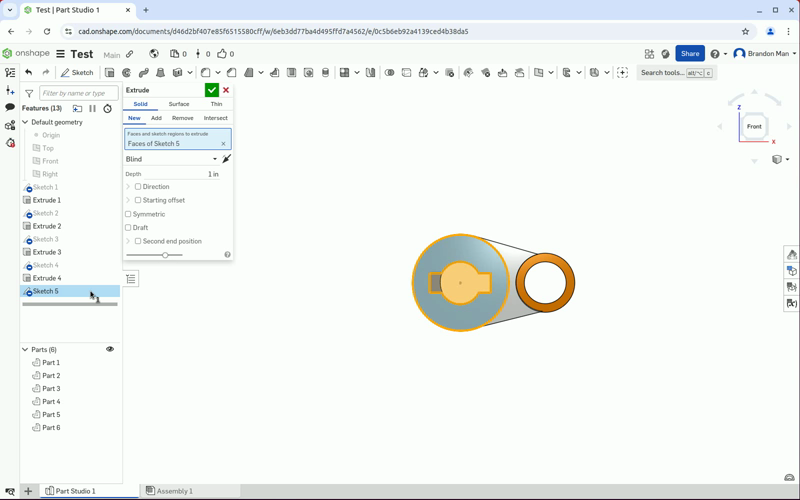
mouse_move(143, 106)
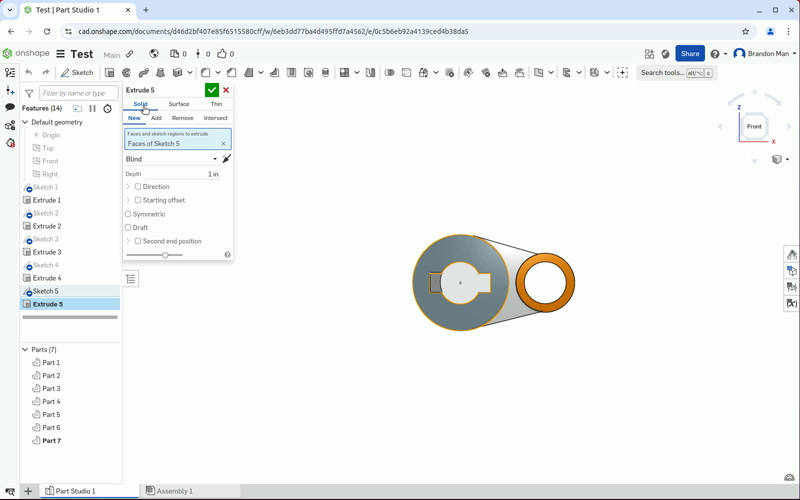
click(143, 106)
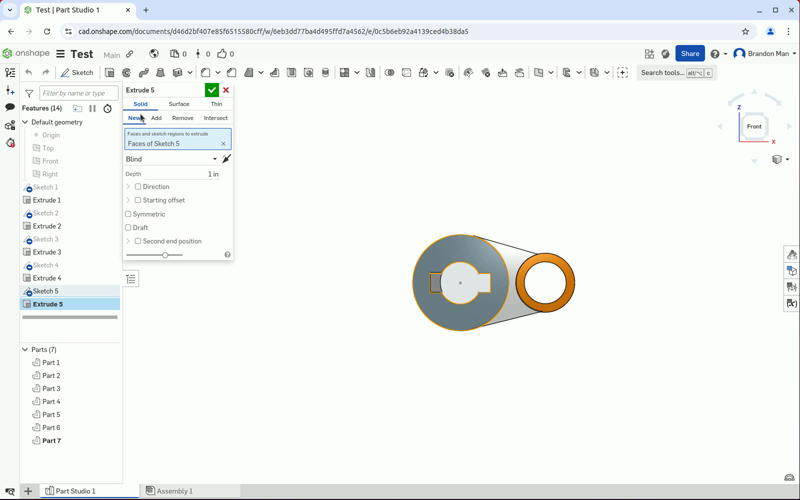
mouse_move(137, 120)
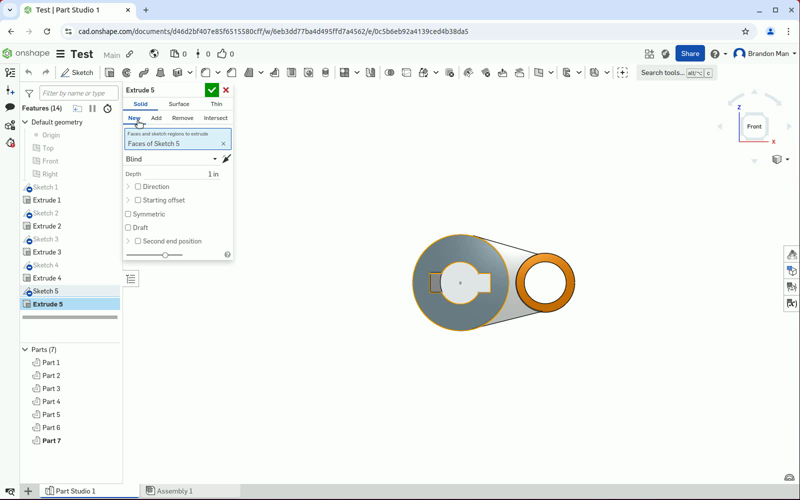
click(137, 120)
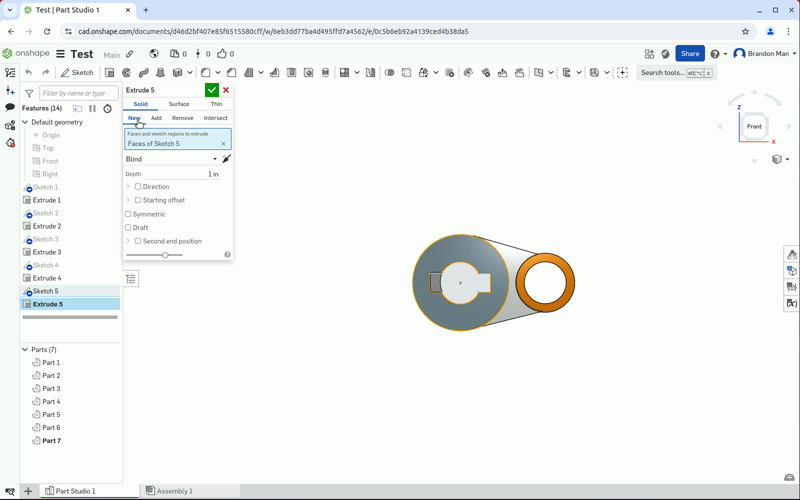
key(tab, 4)
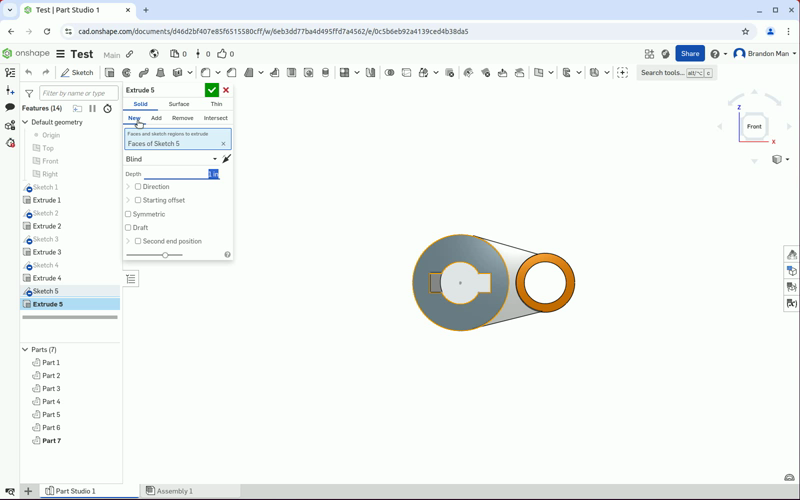
text(15.646)
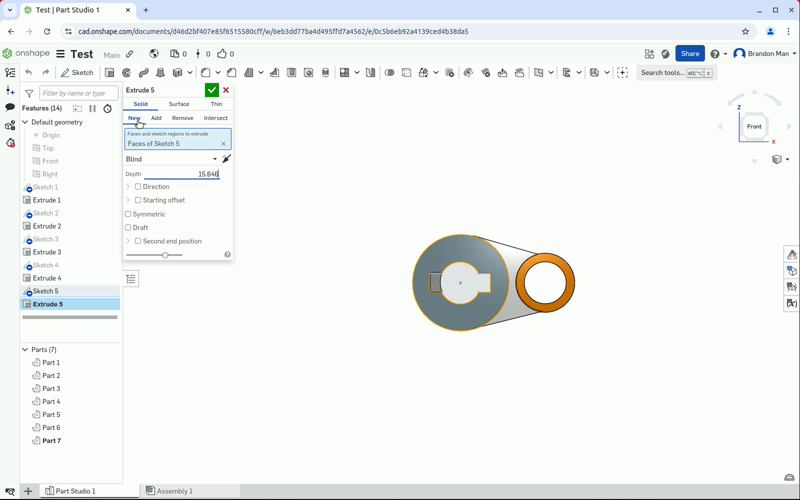
key(enter)
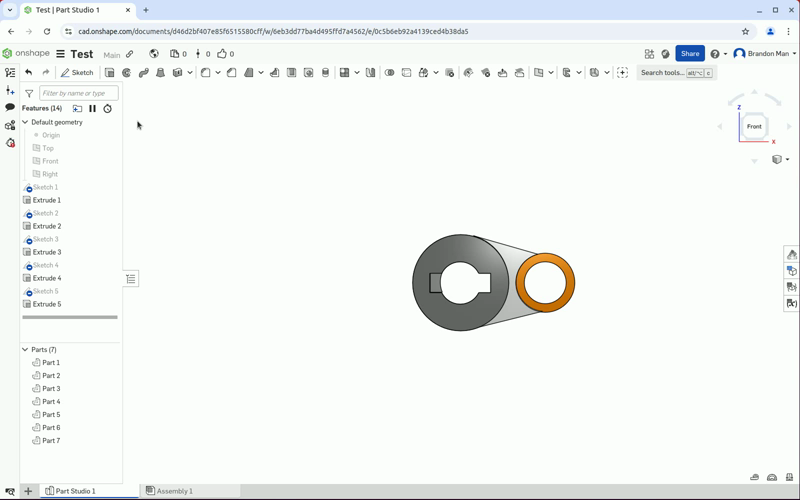
key(shift+h)
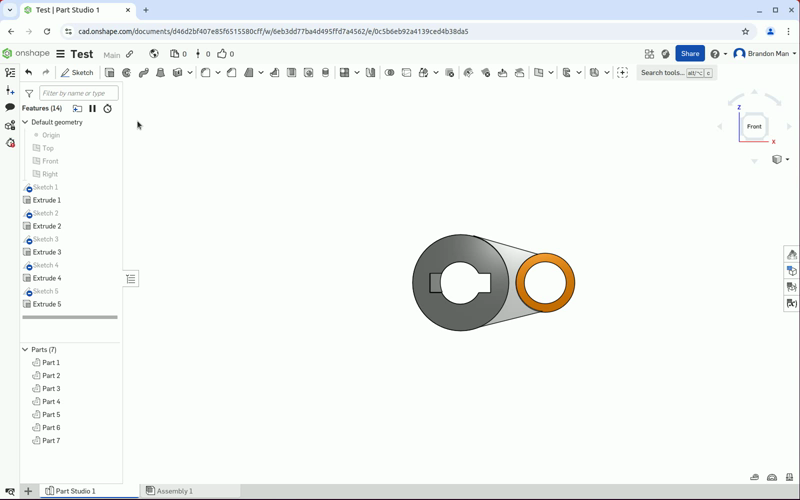
key(shift+h)
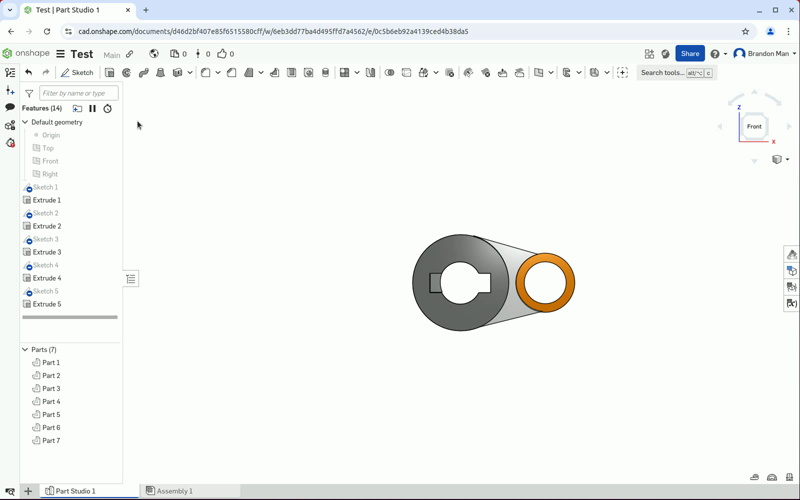
mouse_move(73, 189)
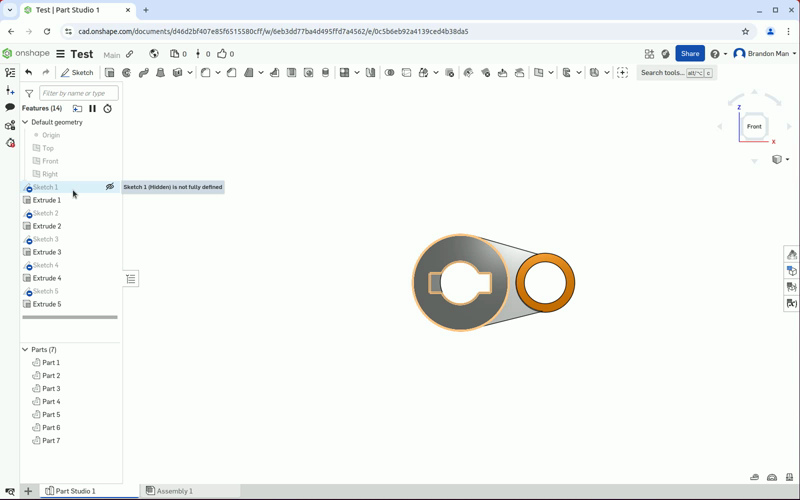
click(73, 189)
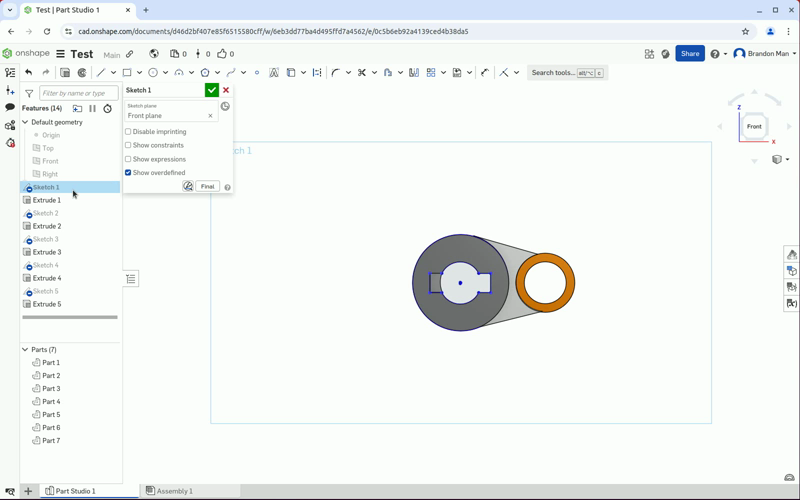
mouse_move(229, 92)
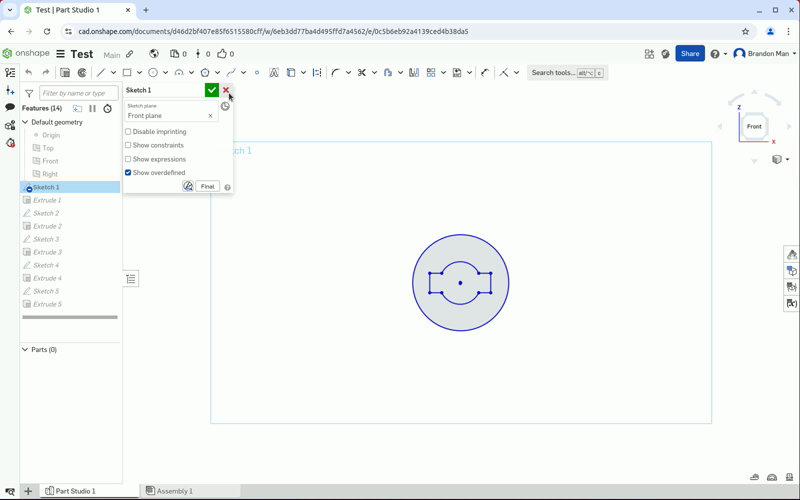
click(229, 92)
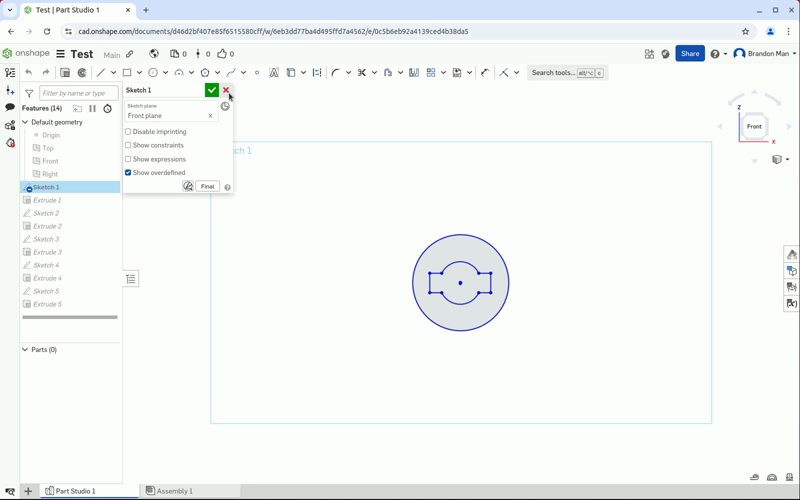
key(shift+s)
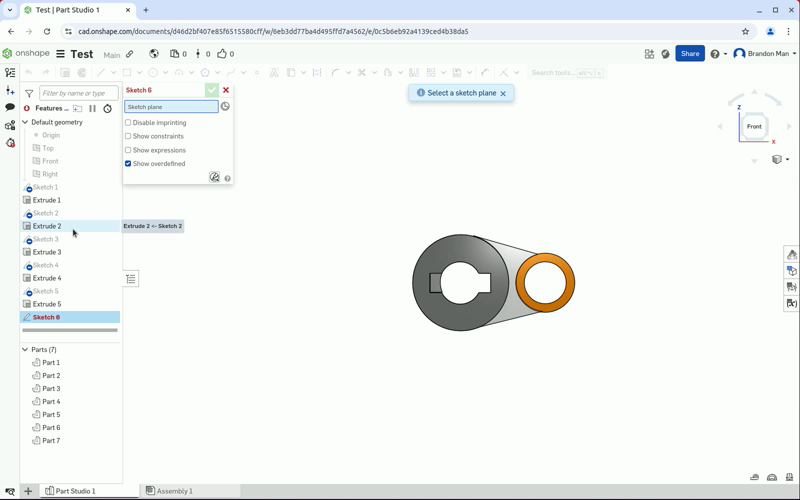
scroll(3)
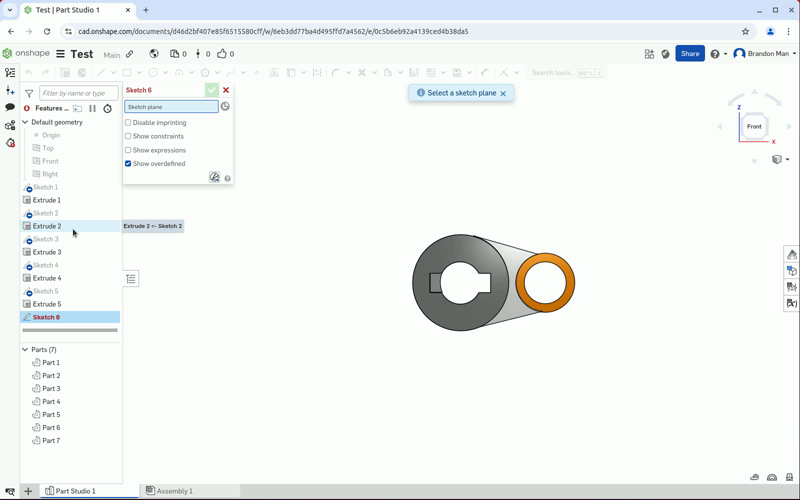
mouse_move(73, 163)
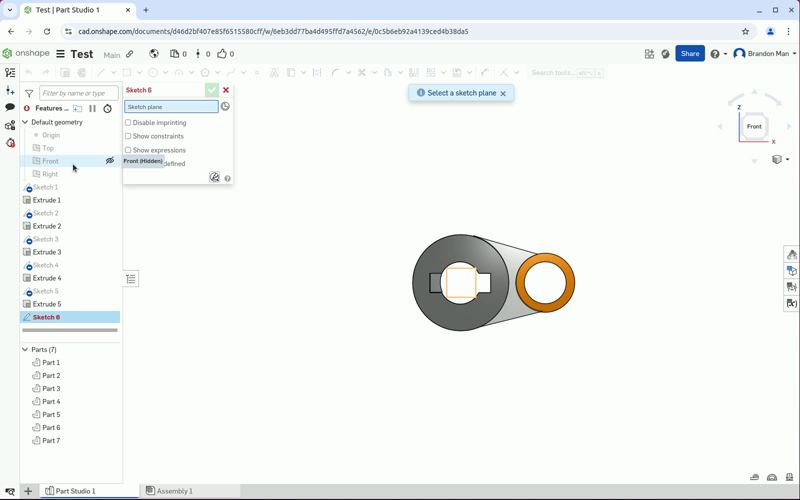
click(73, 163)
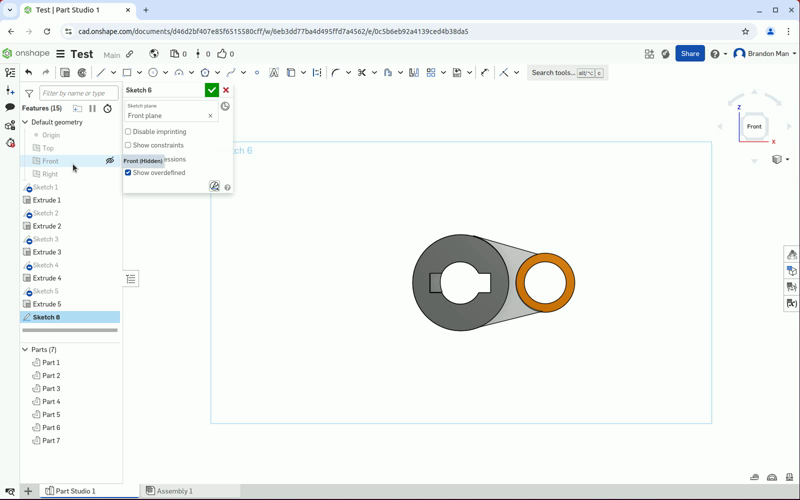
mouse_move(73, 352)
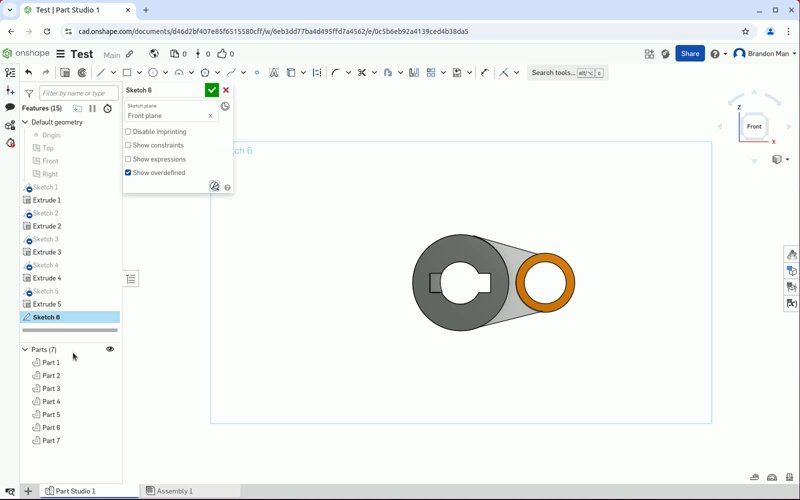
key(y)
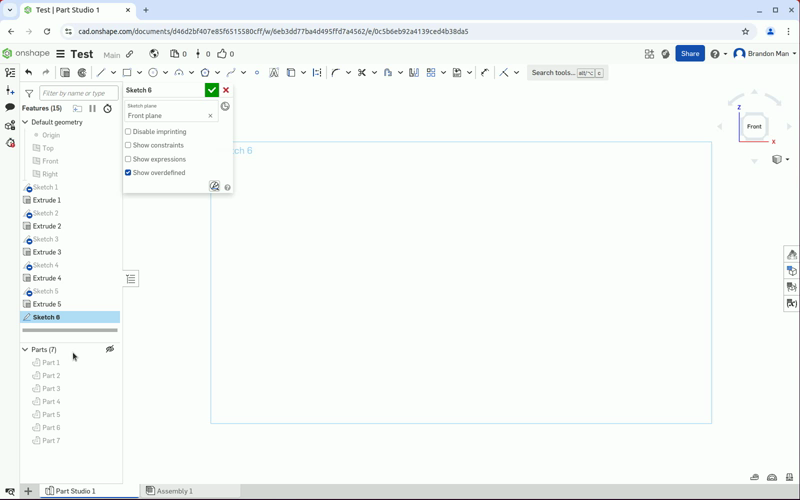
key(l)
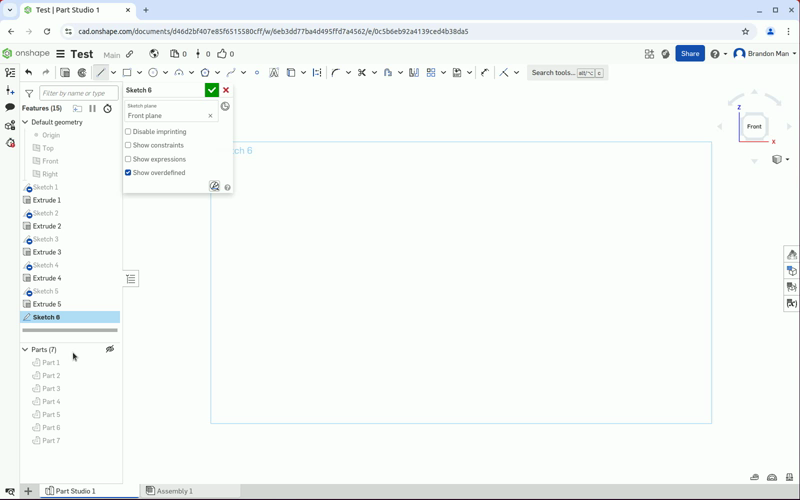
key_down(shift)
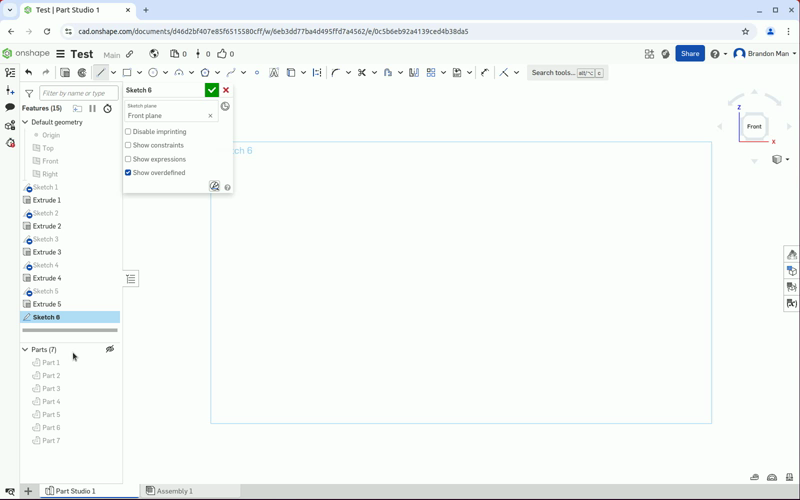
mouse_move(430, 292)
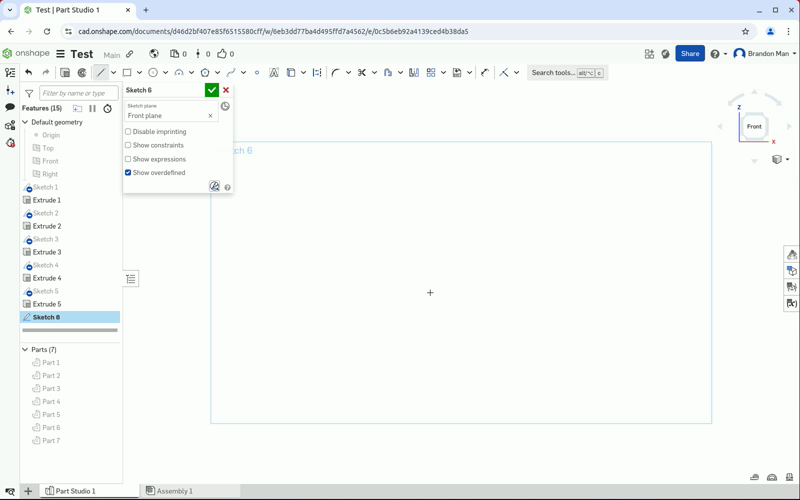
click(430, 292)
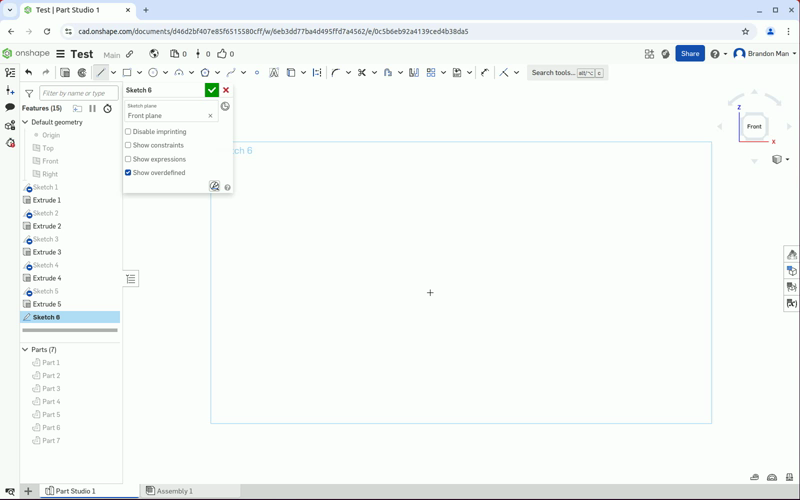
key_up(shift)
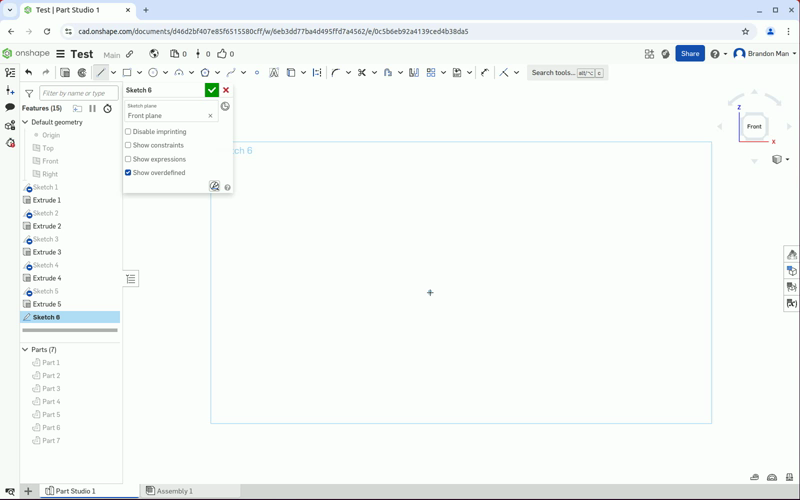
key_down(shift)
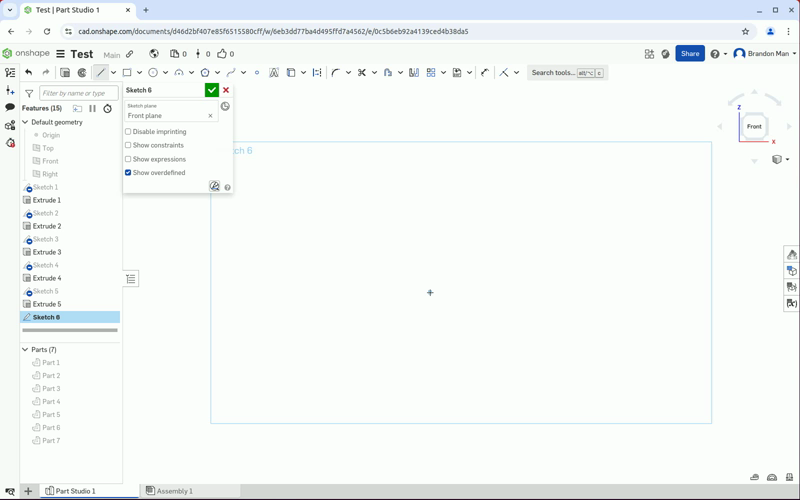
mouse_move(460, 292)
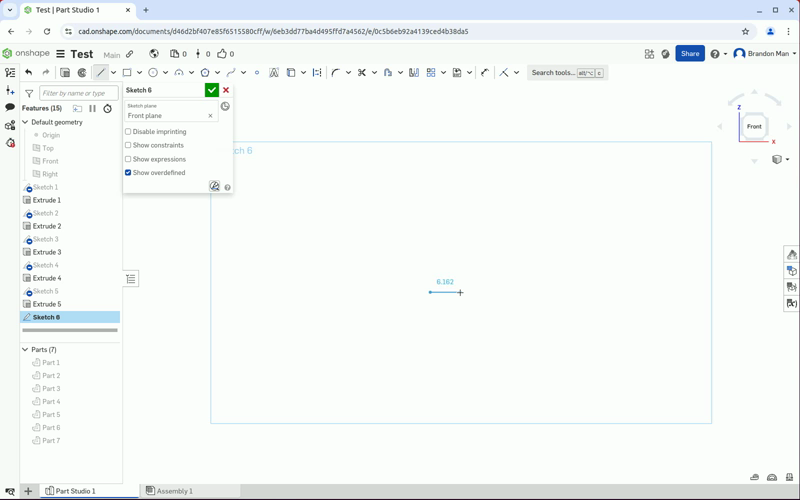
mouse_move(442, 292)
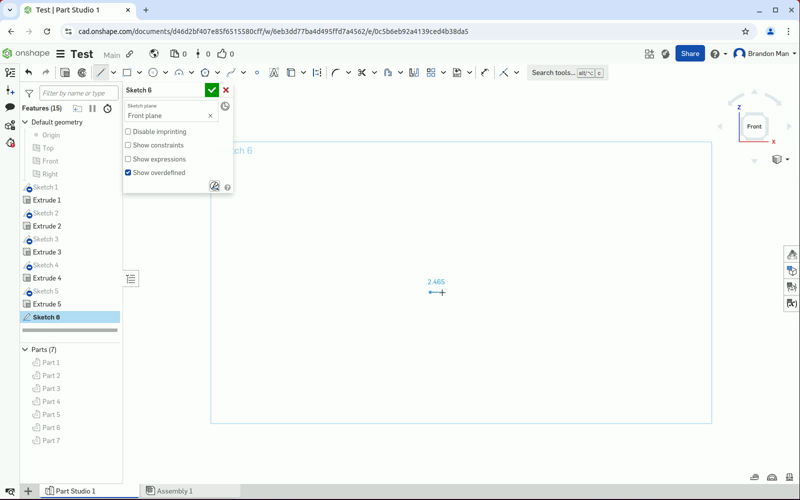
click(442, 292)
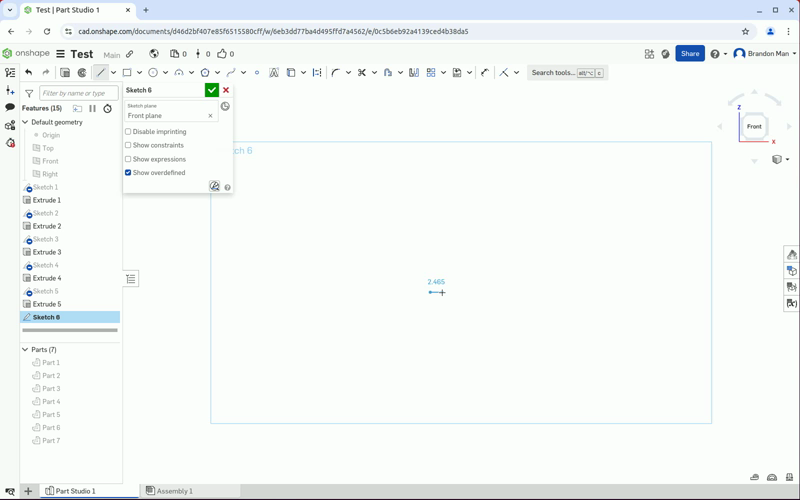
key_up(shift)
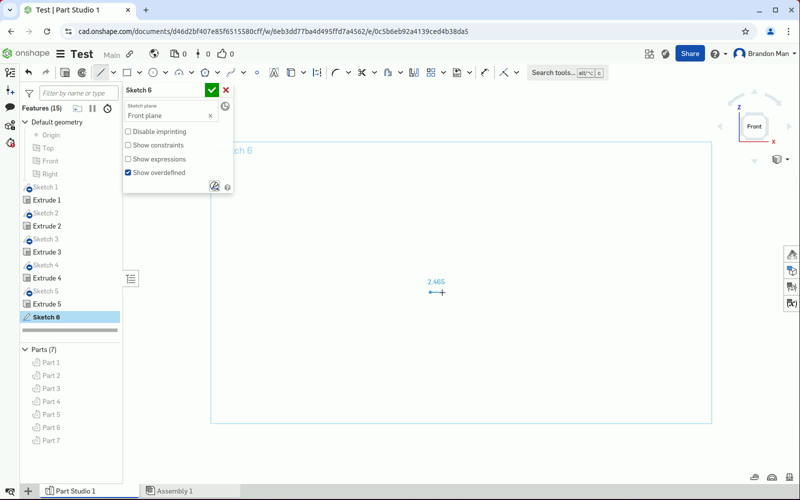
key(esc)
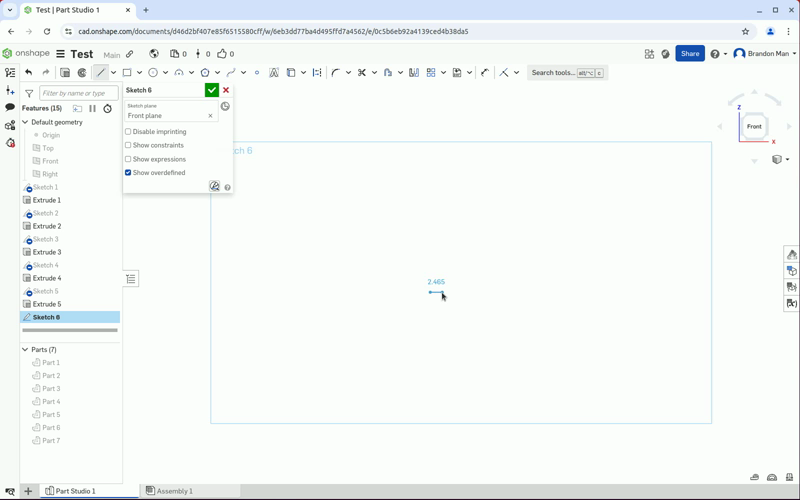
key(a)
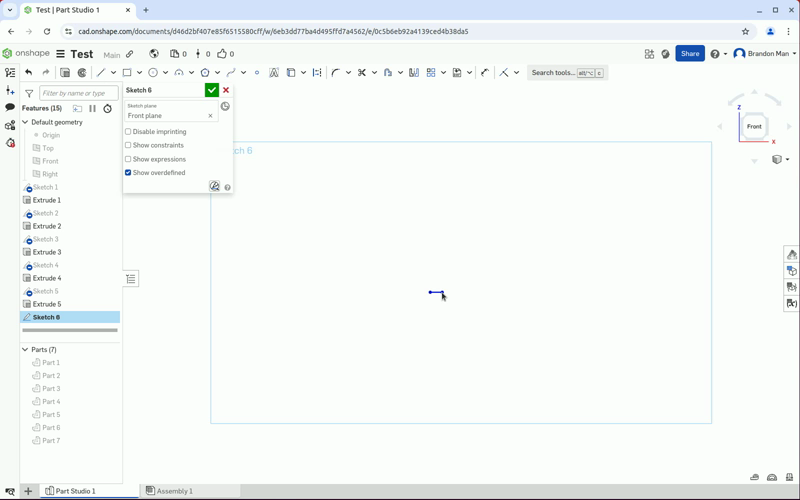
mouse_move(442, 292)
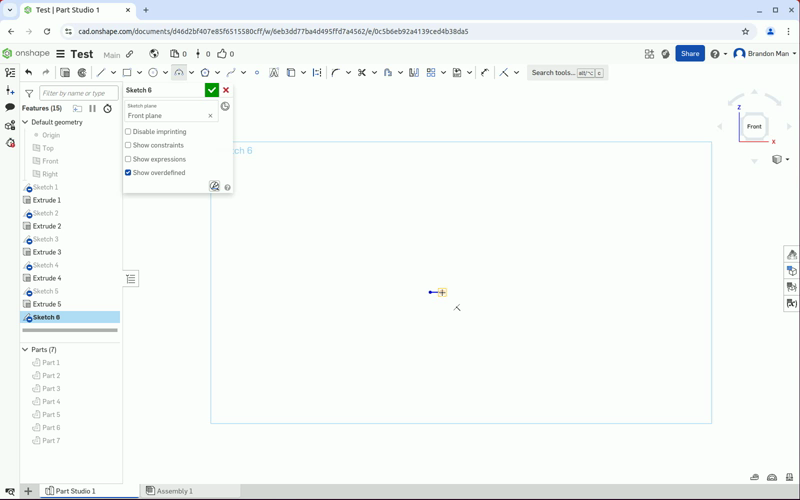
click(442, 292)
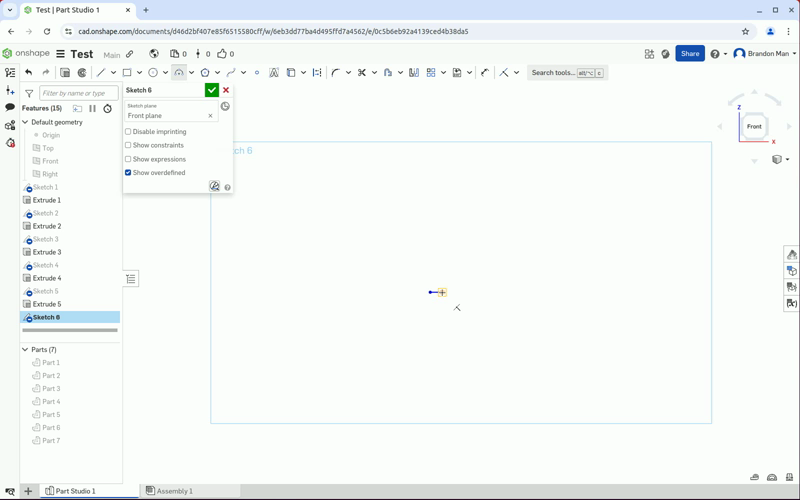
key_down(shift)
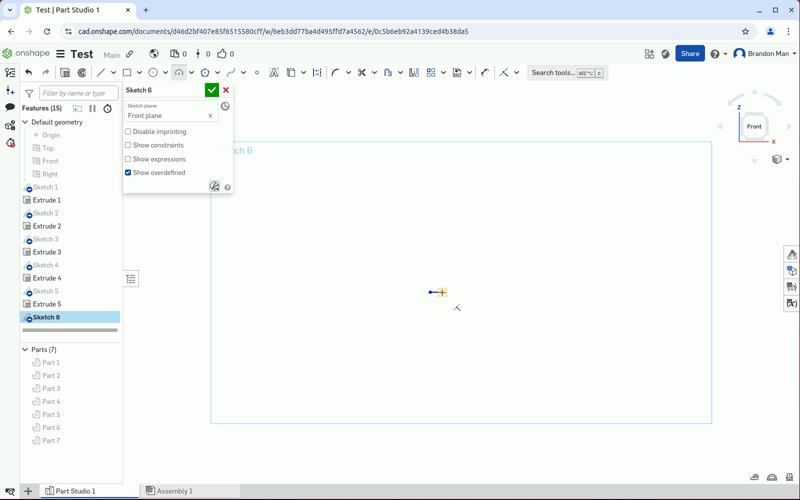
mouse_move(442, 272)
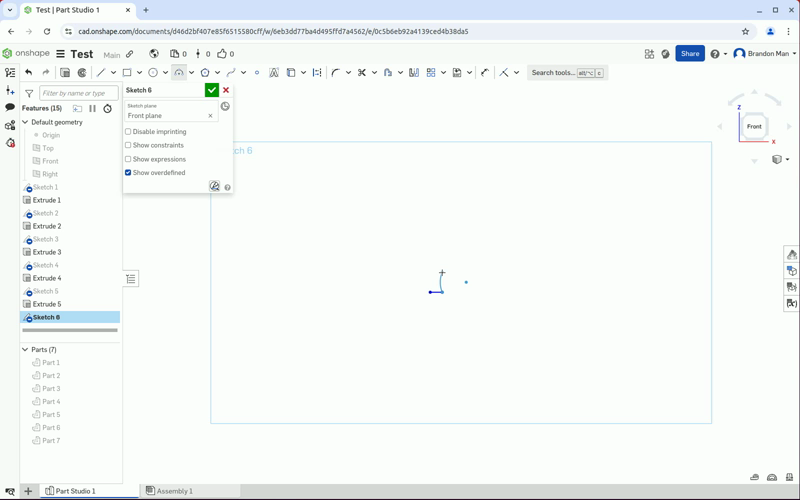
click(442, 272)
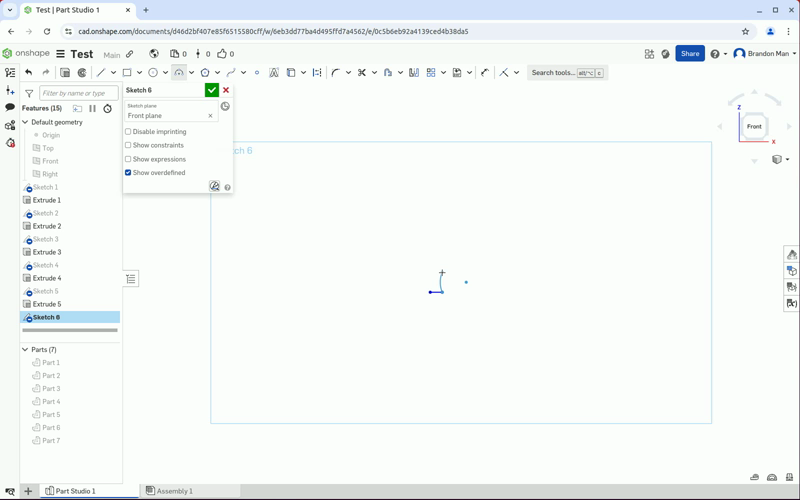
mouse_move(440, 282)
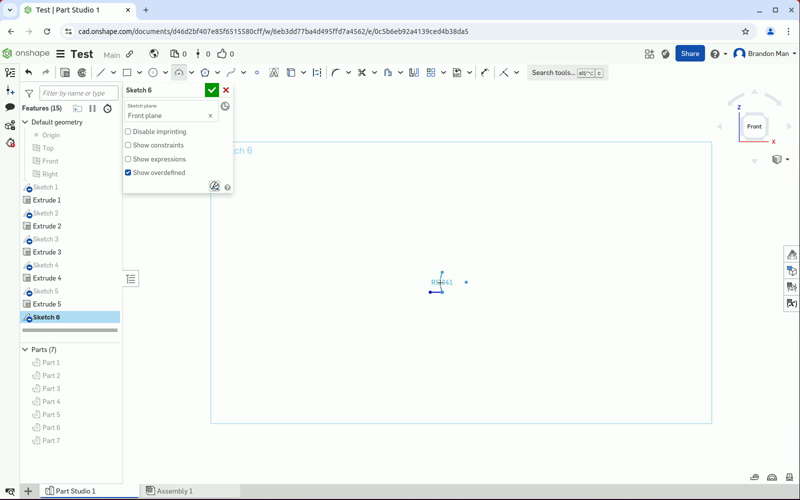
click(440, 282)
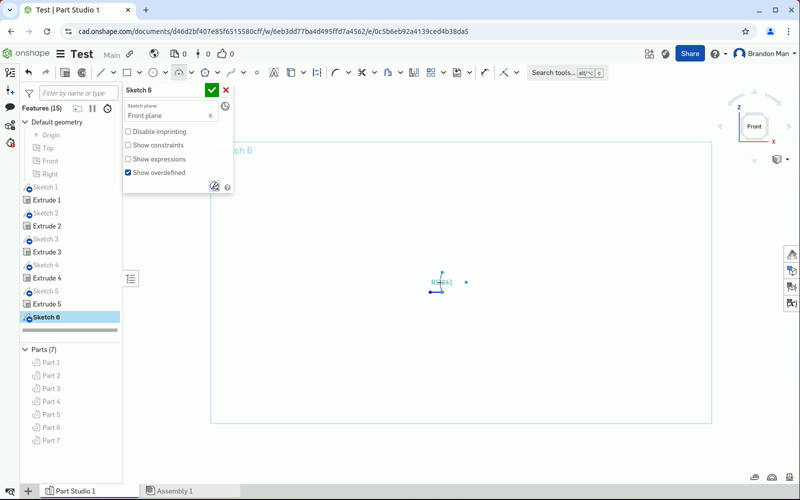
key_up(shift)
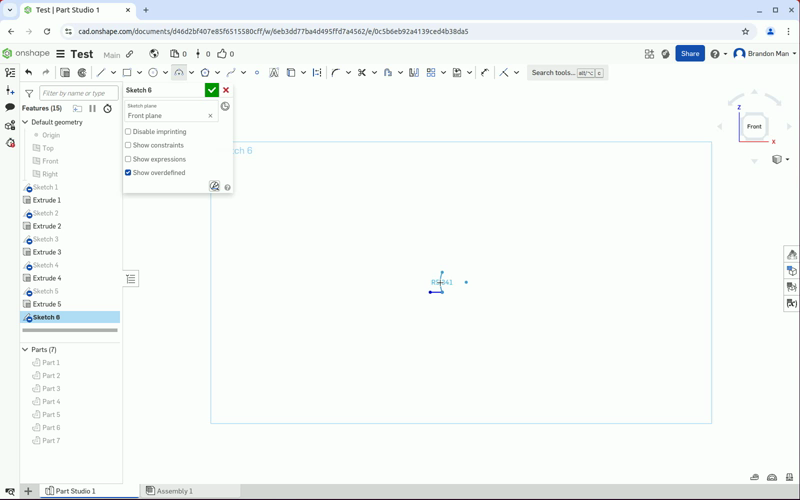
key(esc)
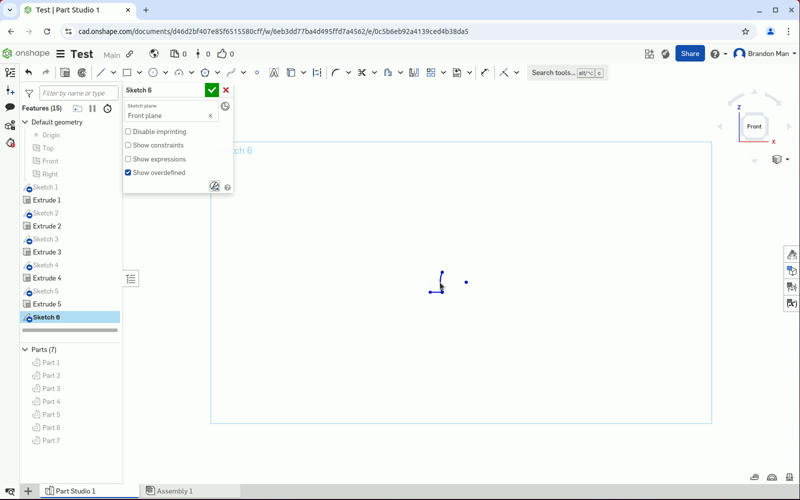
key(l)
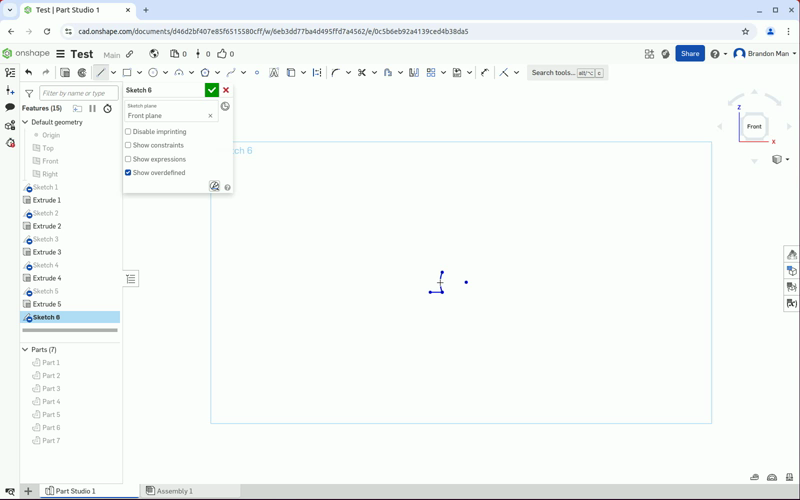
mouse_move(442, 272)
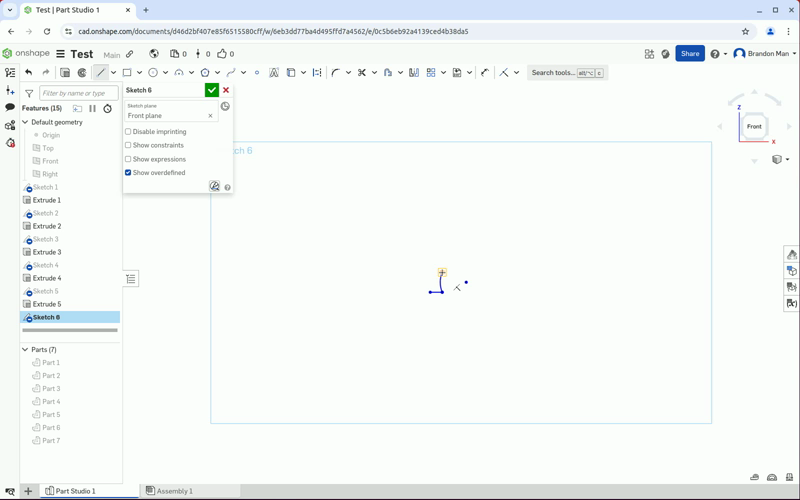
click(442, 272)
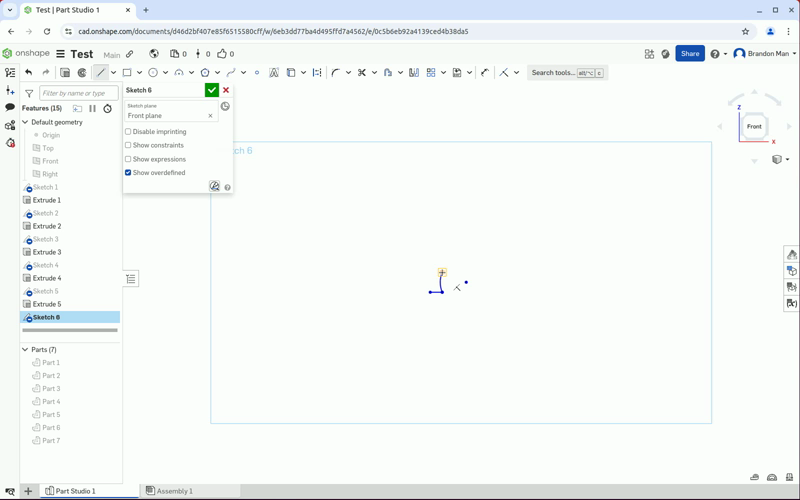
key_down(shift)
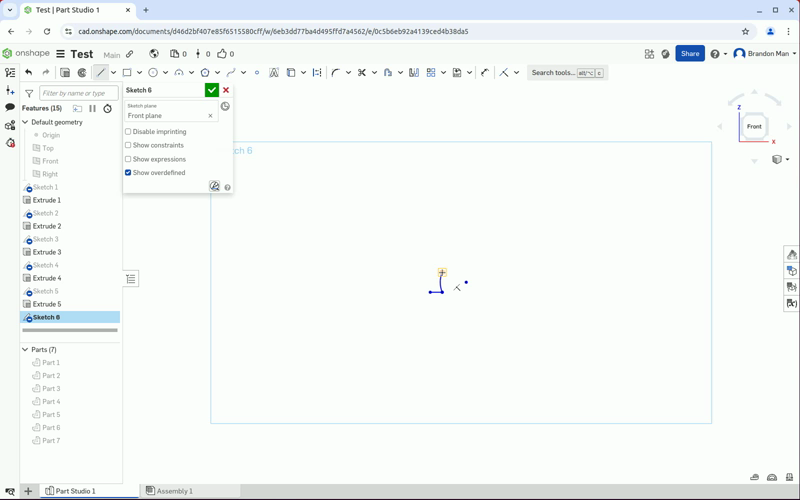
mouse_move(472, 272)
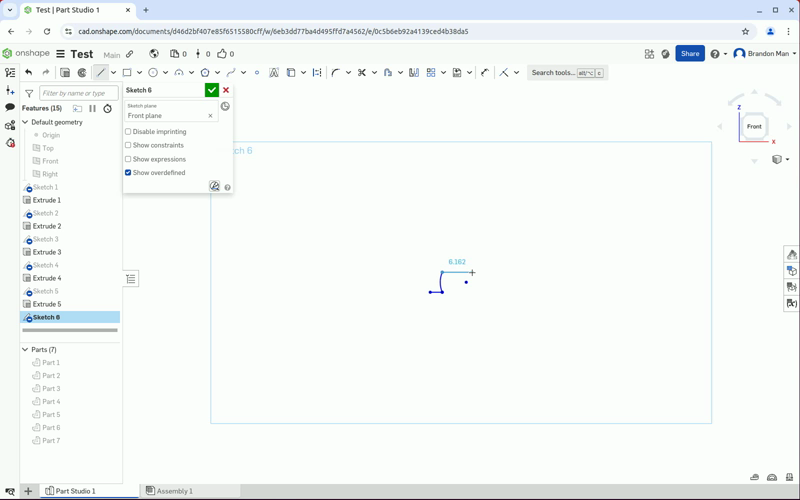
mouse_move(430, 272)
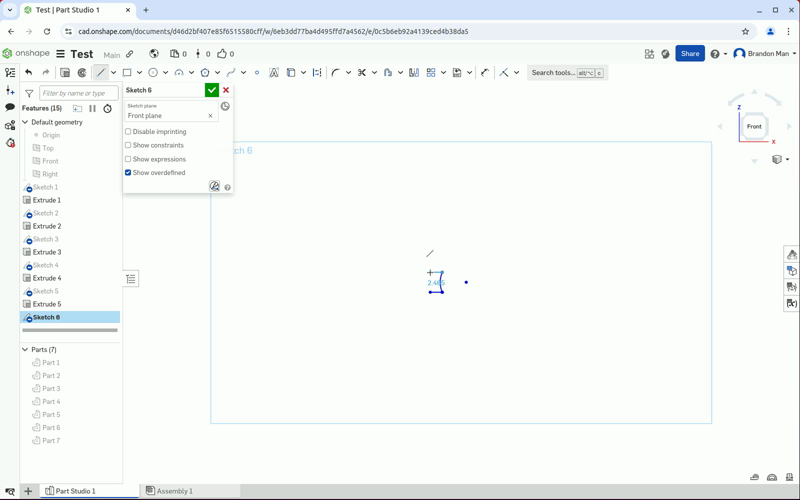
click(430, 272)
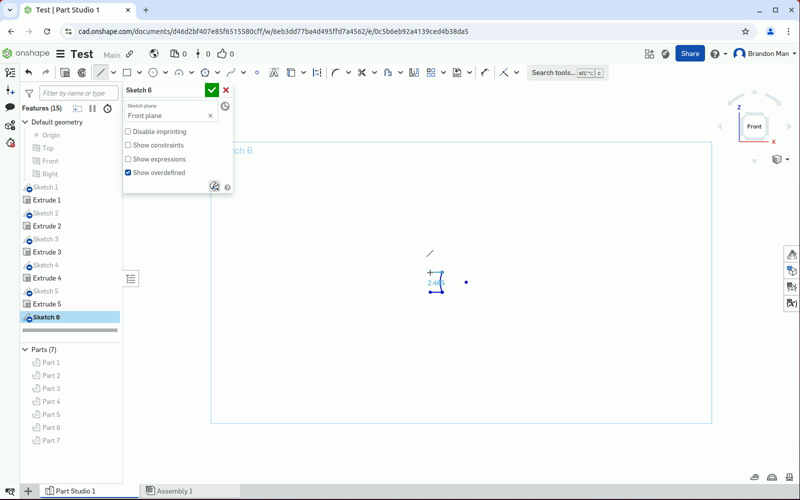
key_up(shift)
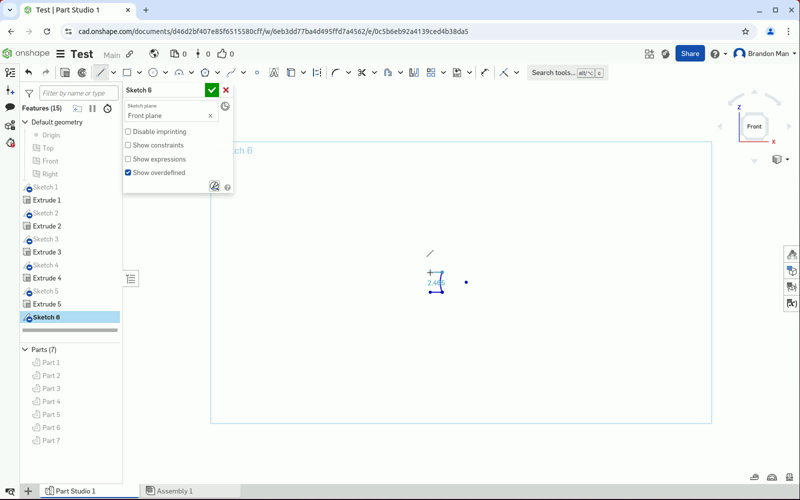
mouse_move(460, 272)
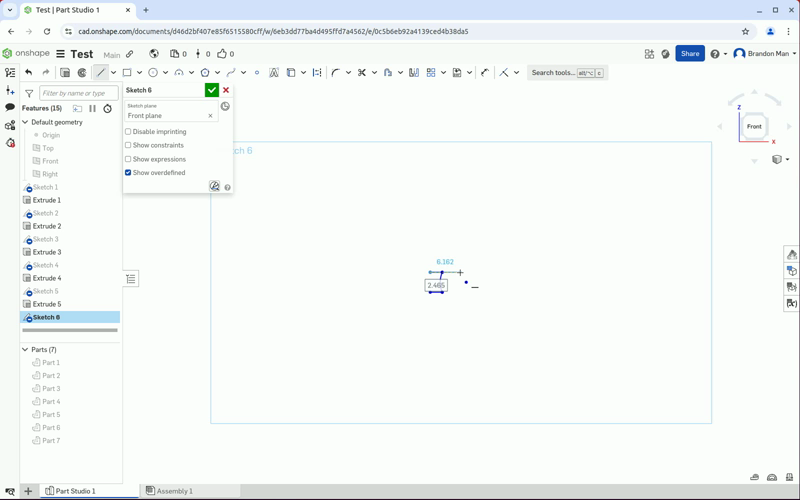
key_down(shift)
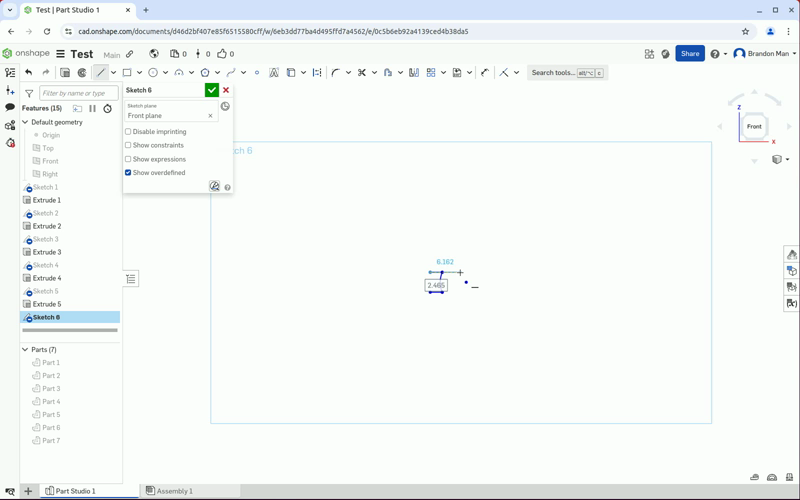
mouse_move(430, 292)
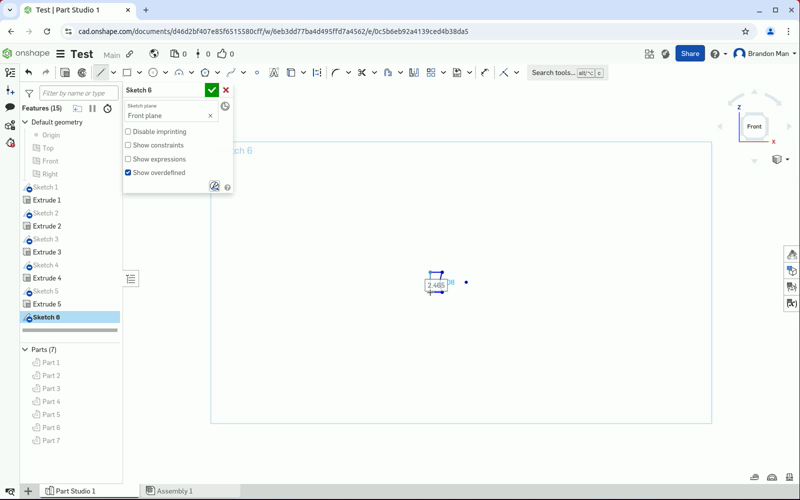
key_up(shift)
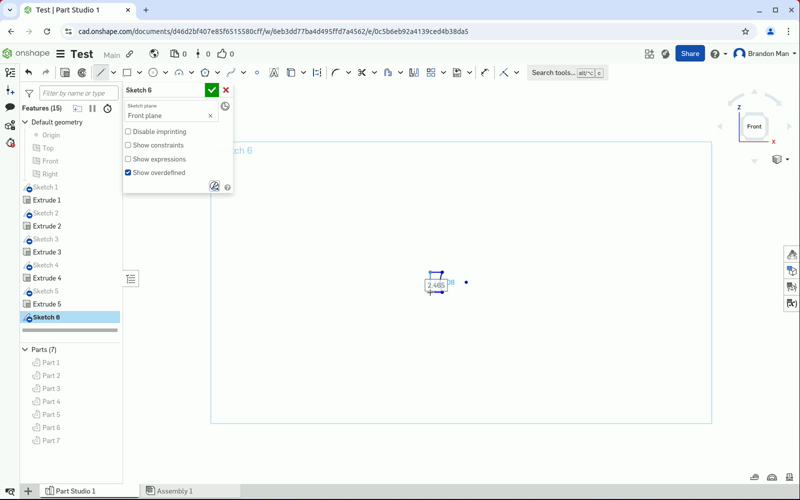
click(430, 292)
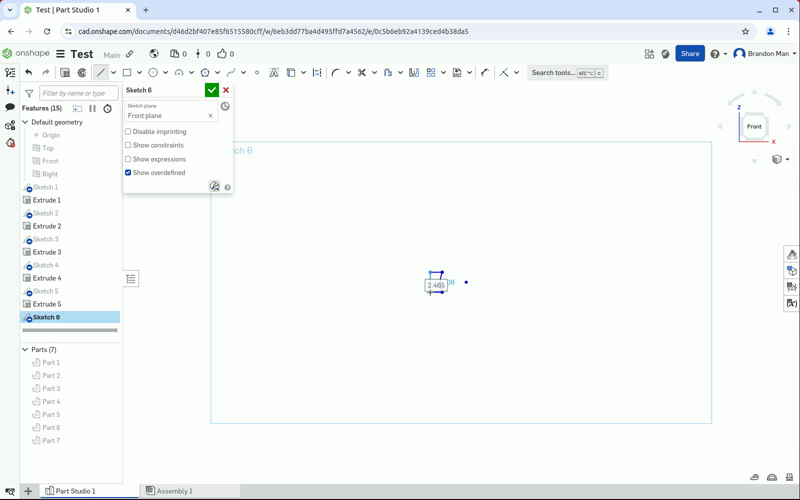
key(esc)
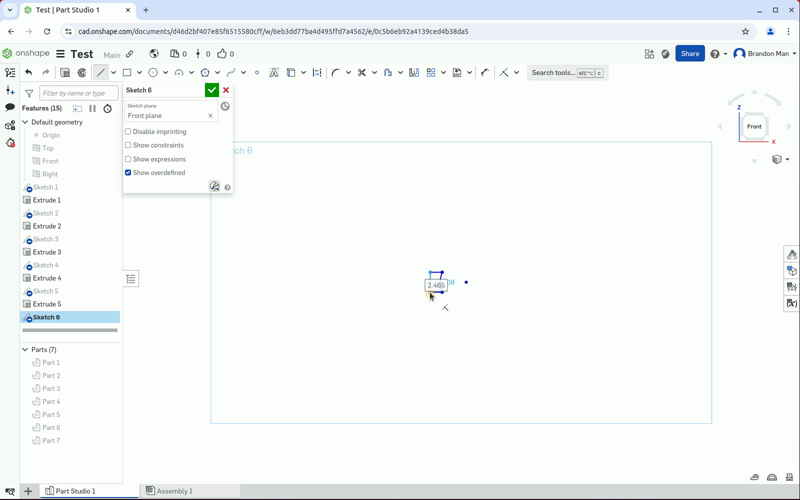
mouse_move(438, 285)
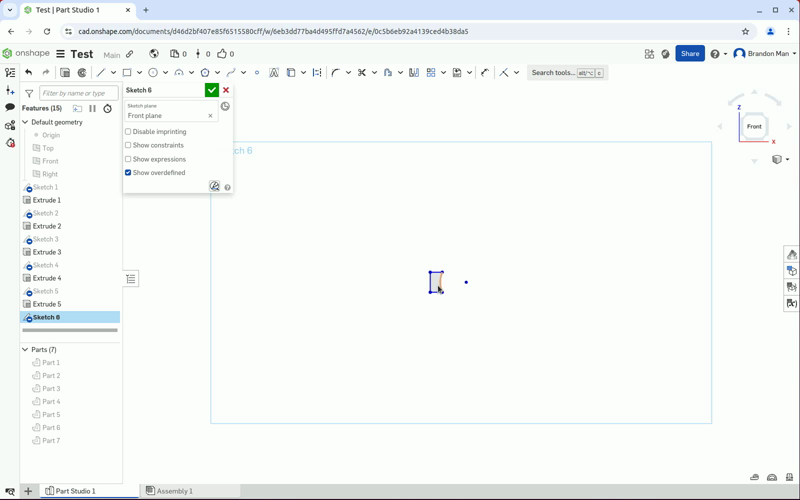
scroll(6)
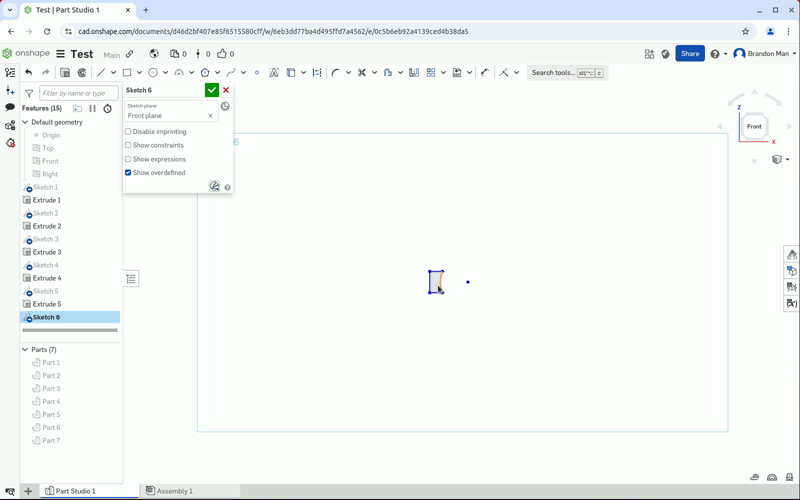
scroll(6)
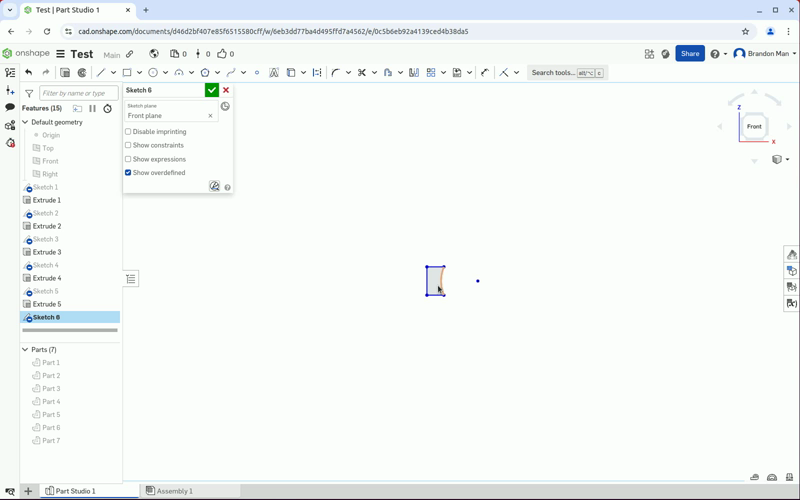
scroll(6)
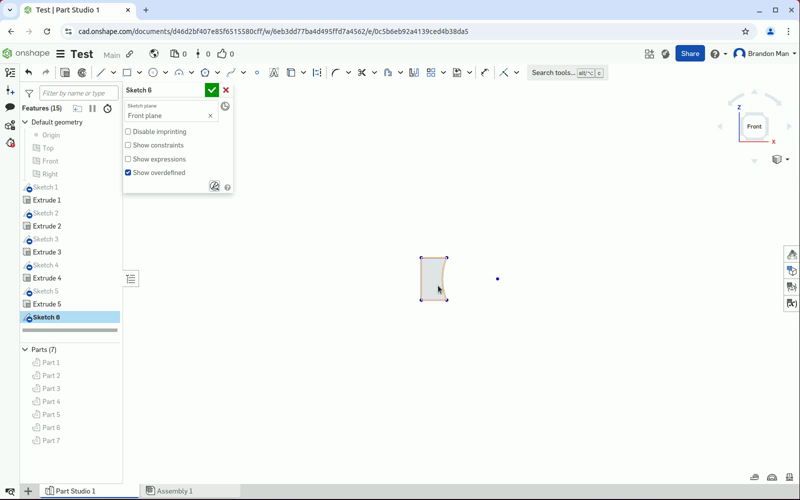
scroll(6)
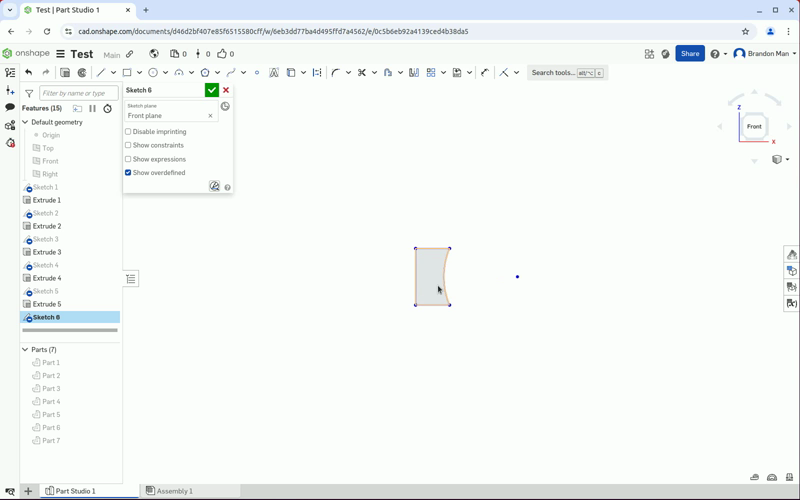
scroll(6)
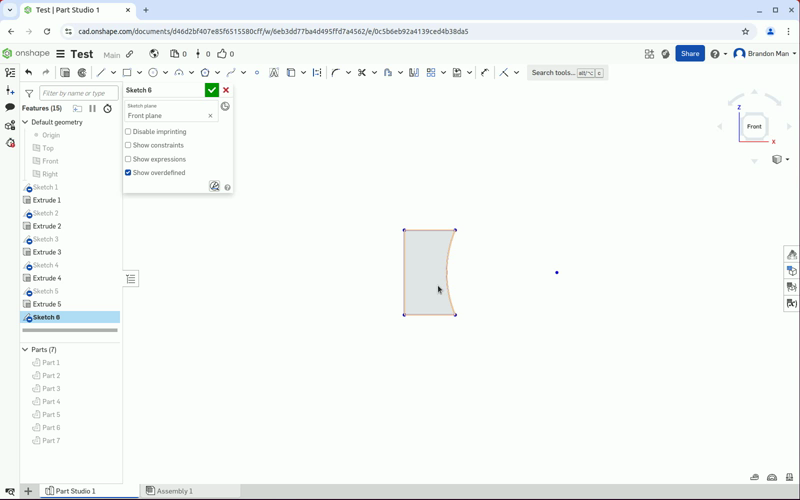
scroll(6)
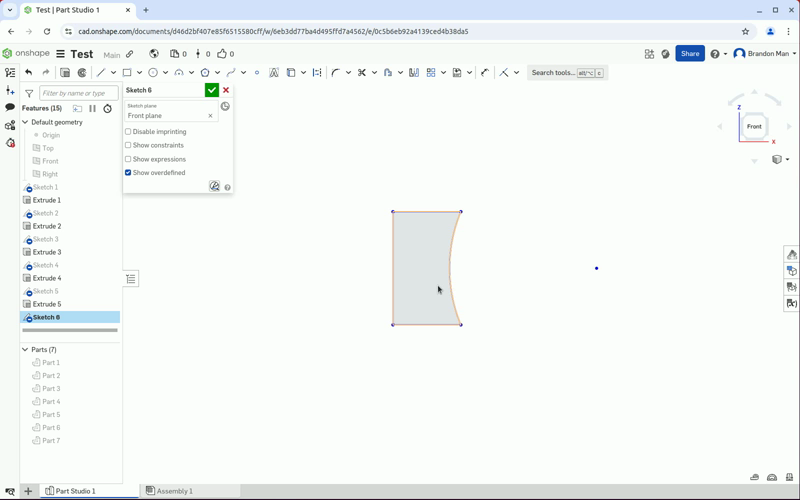
scroll(6)
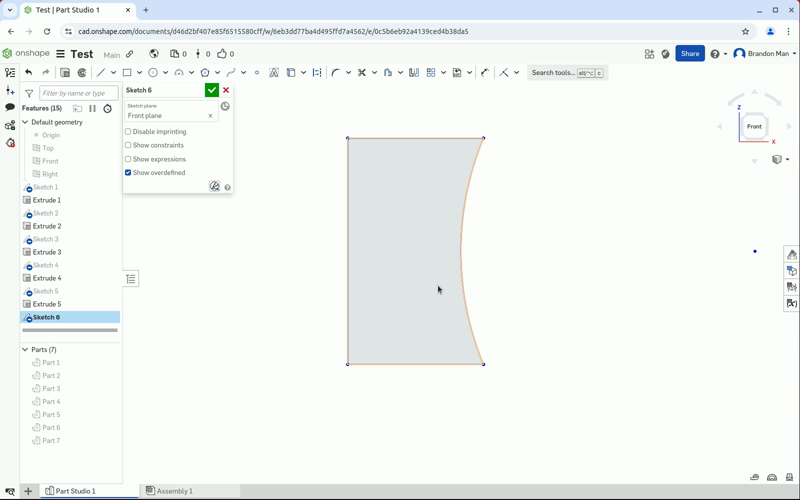
click(438, 285)
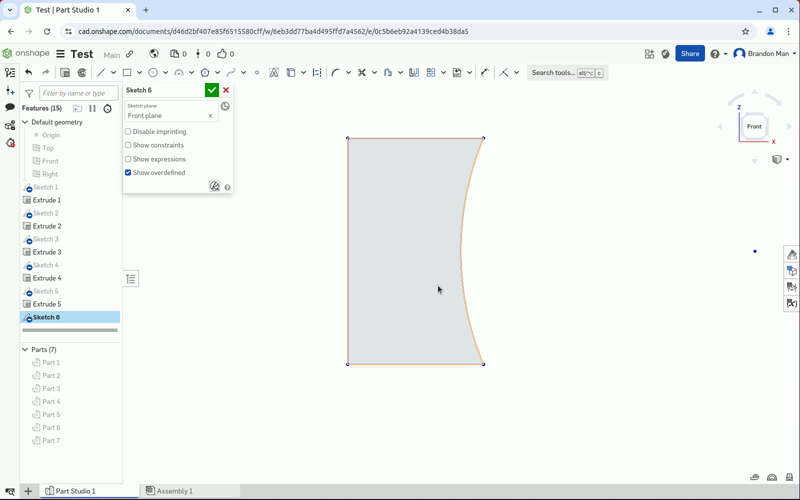
scroll(-6)
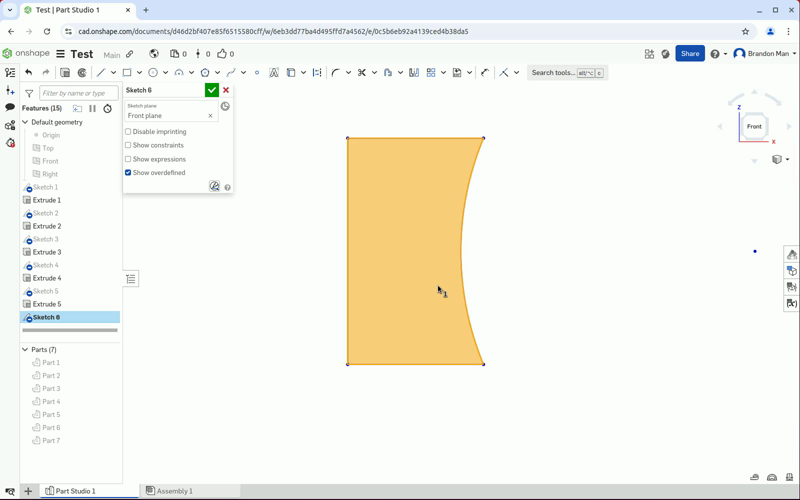
scroll(-6)
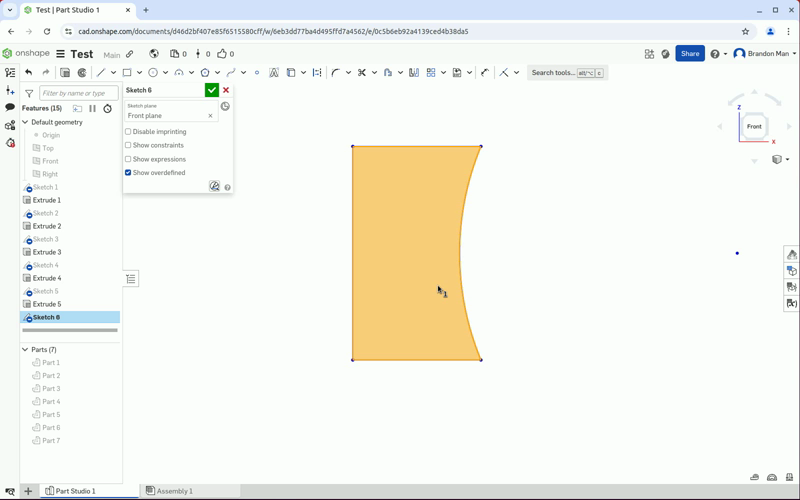
scroll(-6)
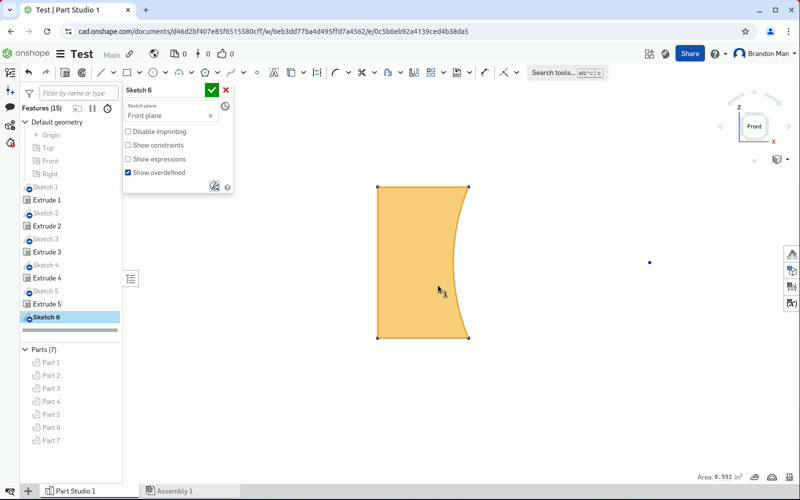
scroll(-6)
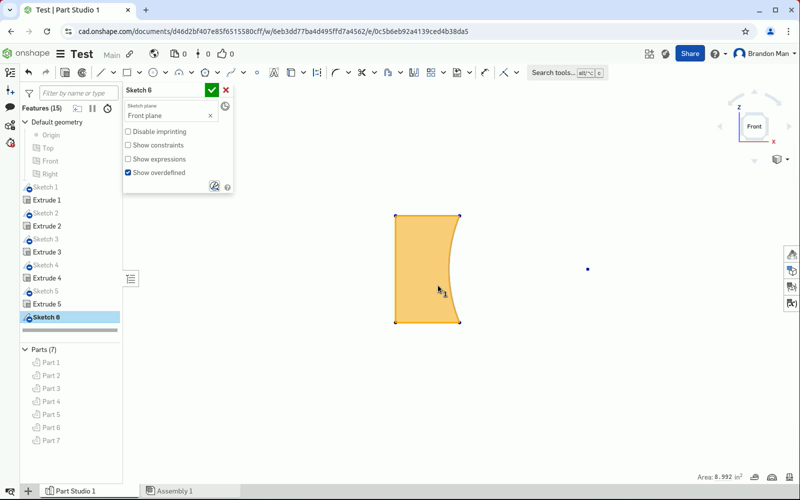
scroll(-6)
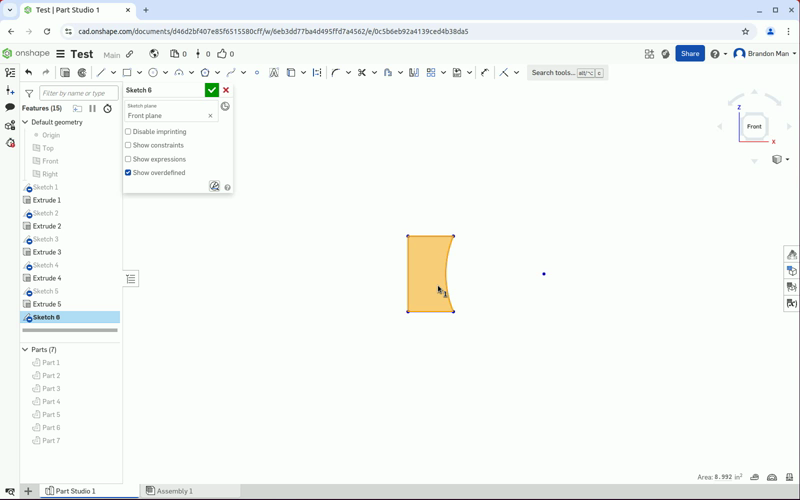
scroll(-6)
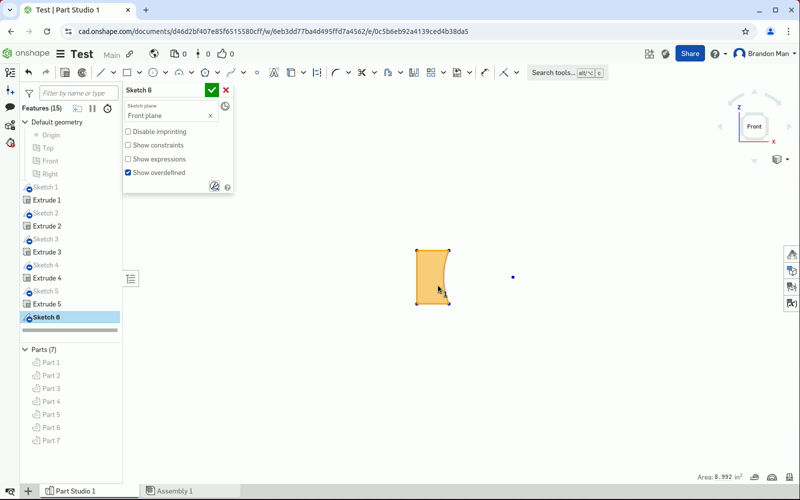
scroll(-6)
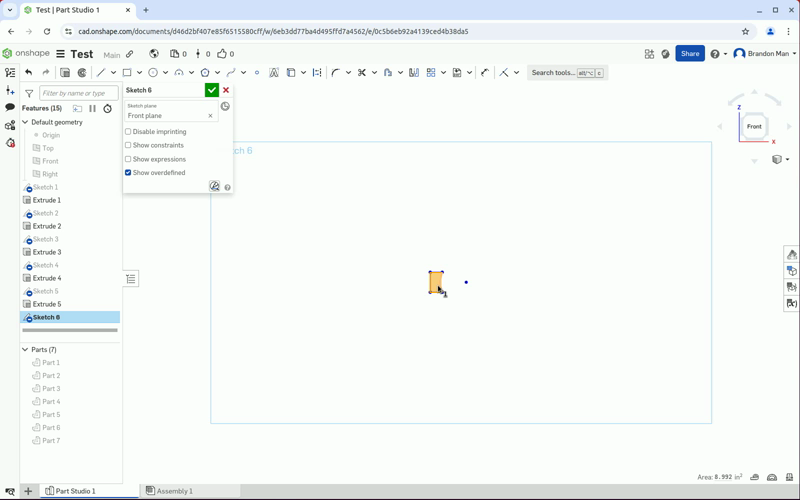
mouse_move(73, 352)
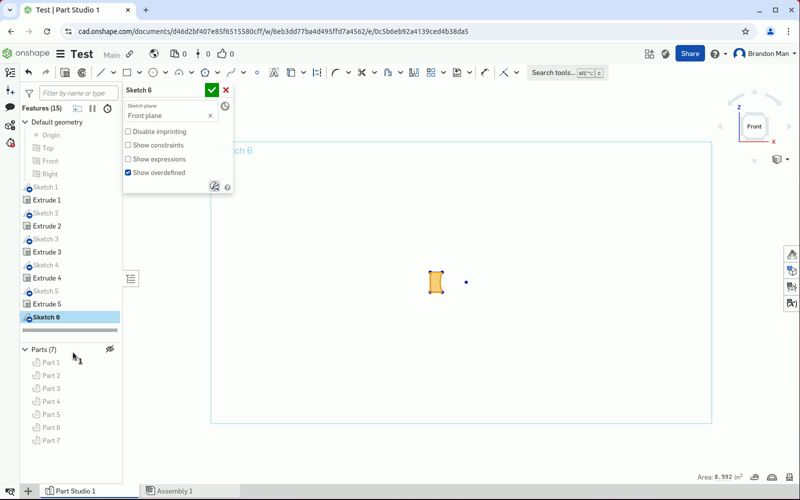
key(shift+y)
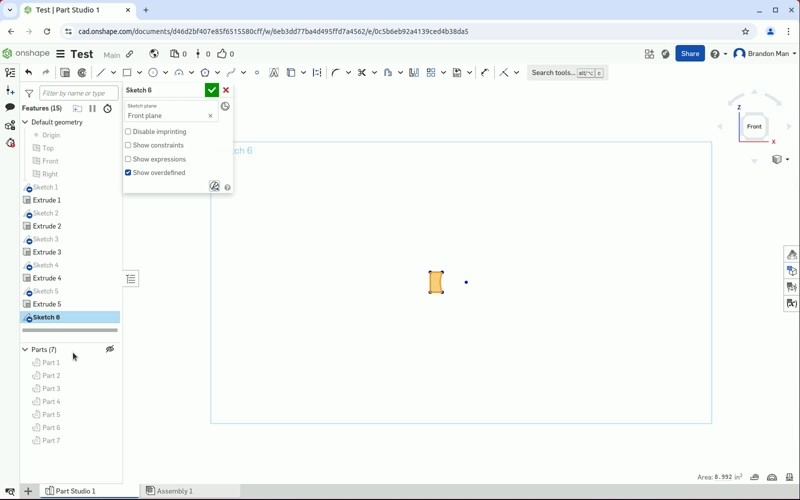
key(shift+e)
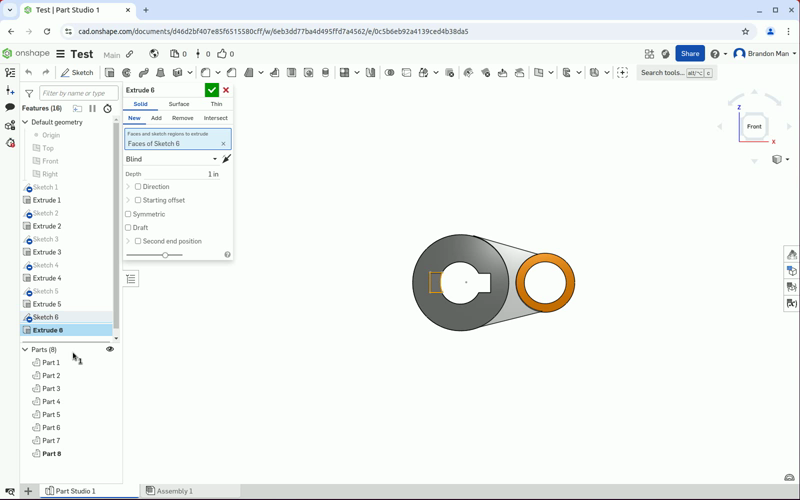
mouse_move(143, 106)
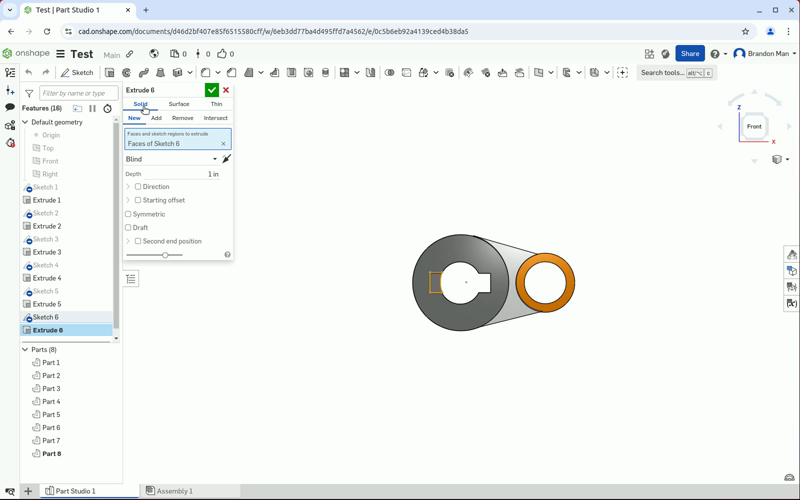
click(143, 106)
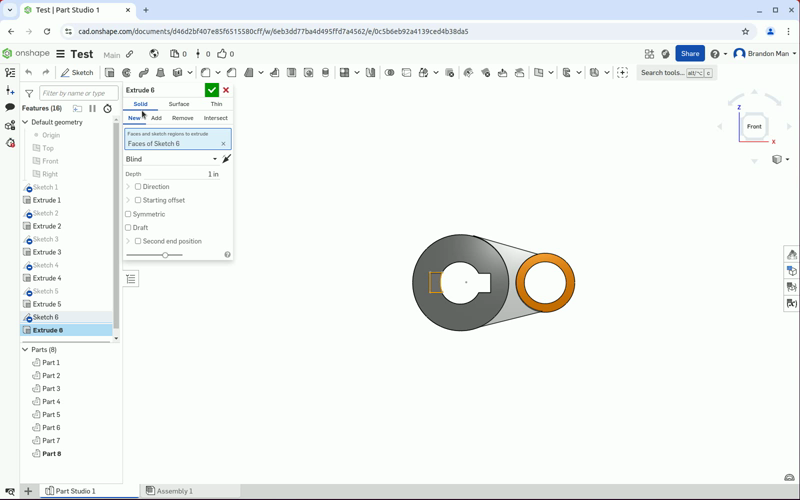
mouse_move(137, 120)
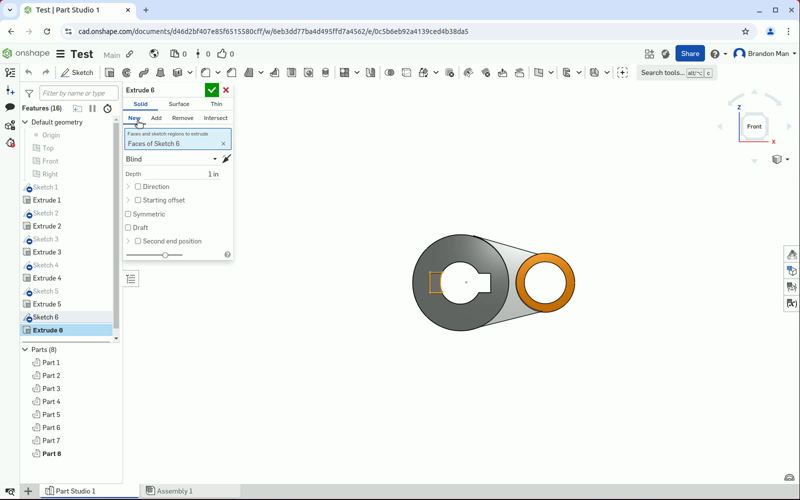
click(137, 120)
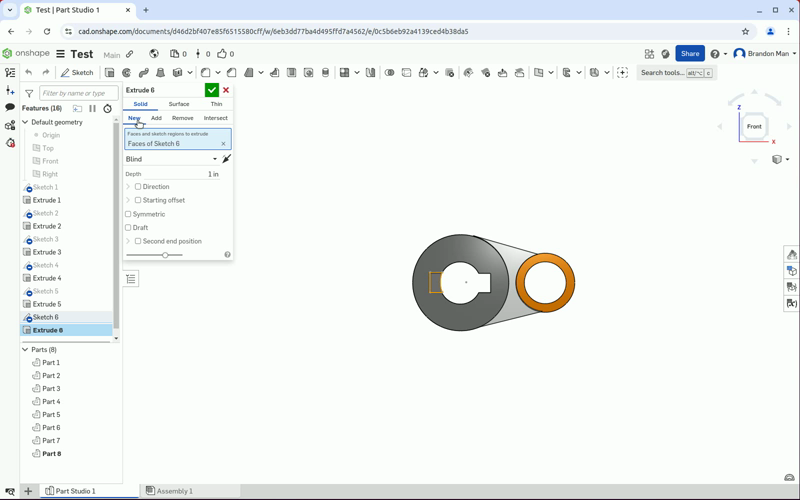
key(tab, 4)
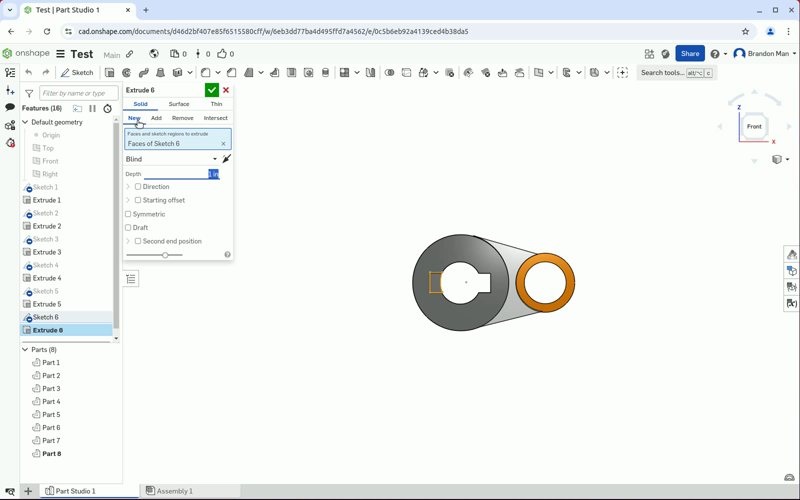
text(15.646)
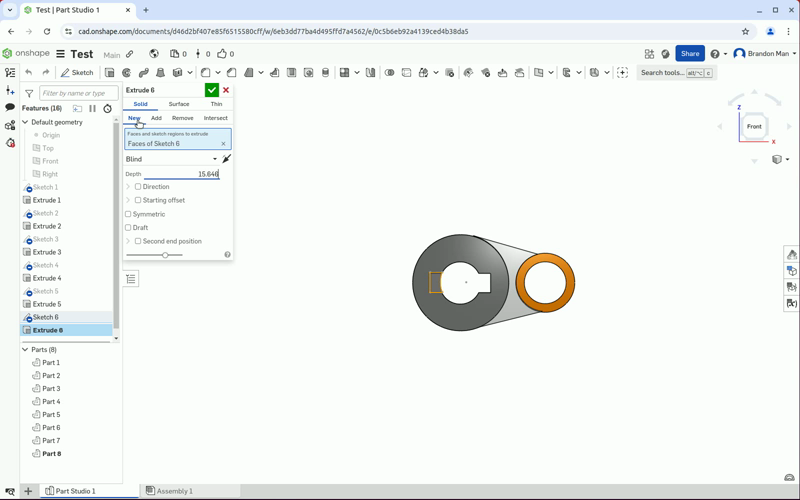
key(enter)
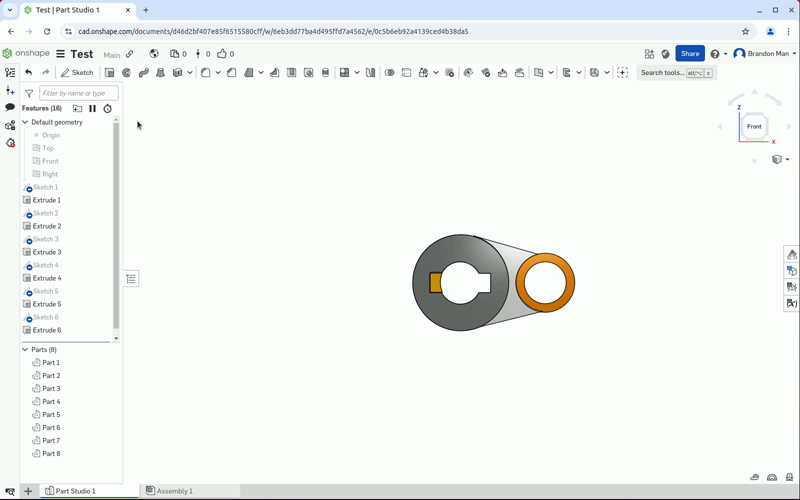
key(shift+h)
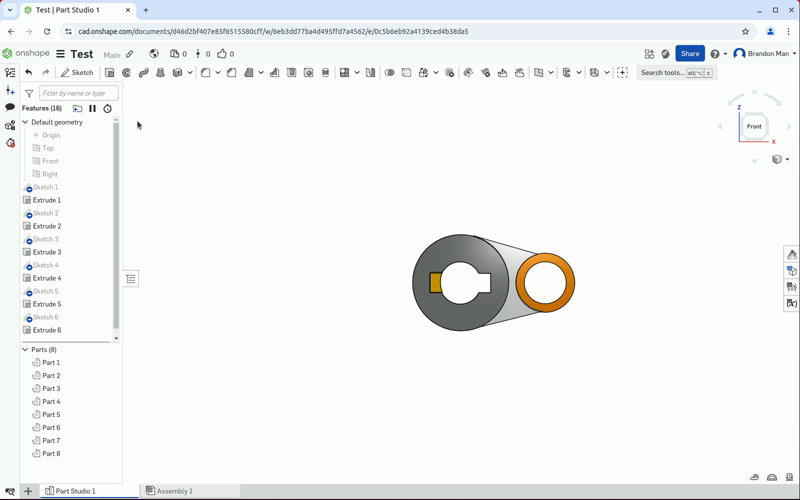
key(shift+h)
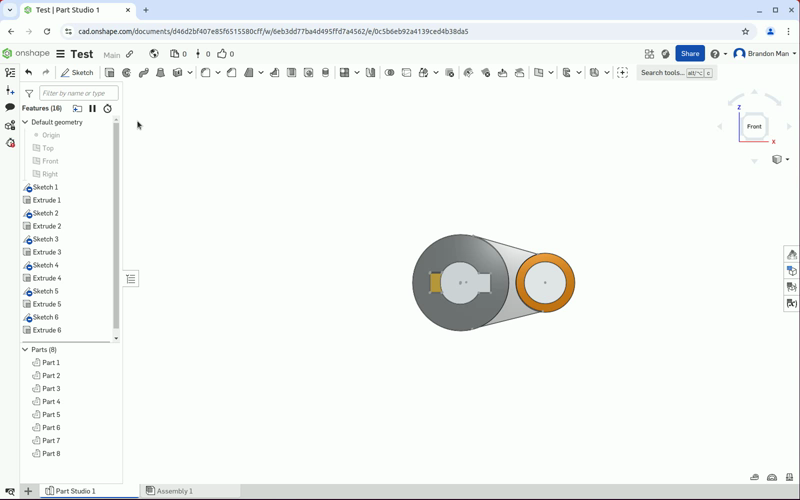
key(shift+7)
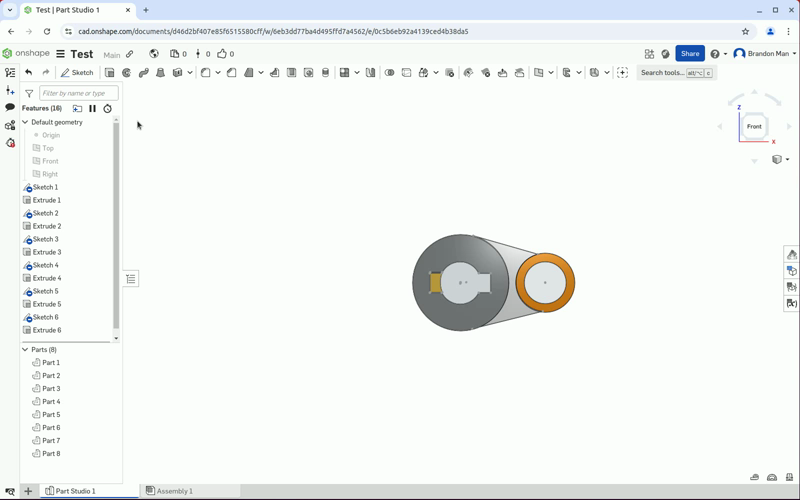
key(left, 2)
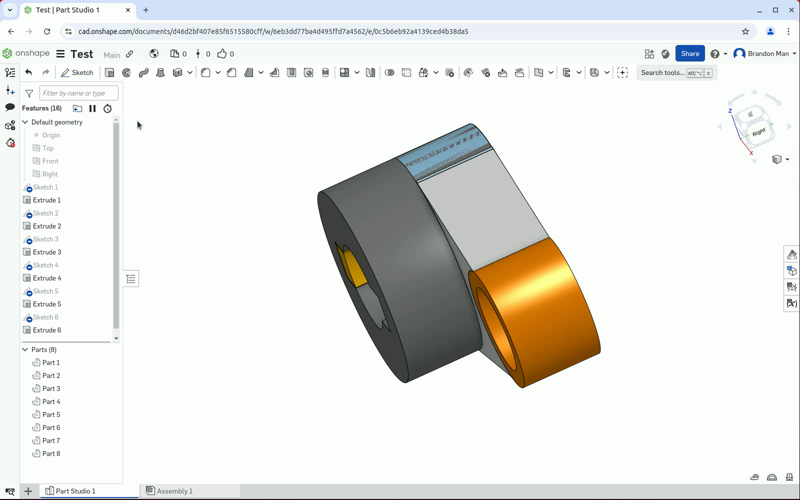
key(down, 2)
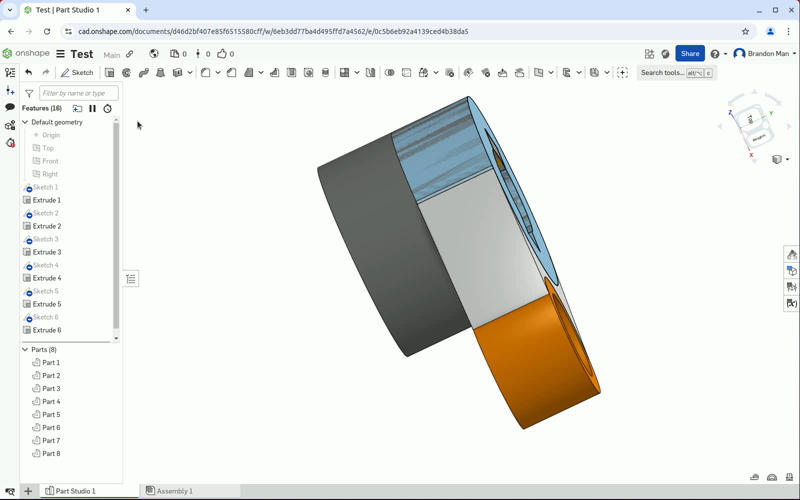
key(up, 2)
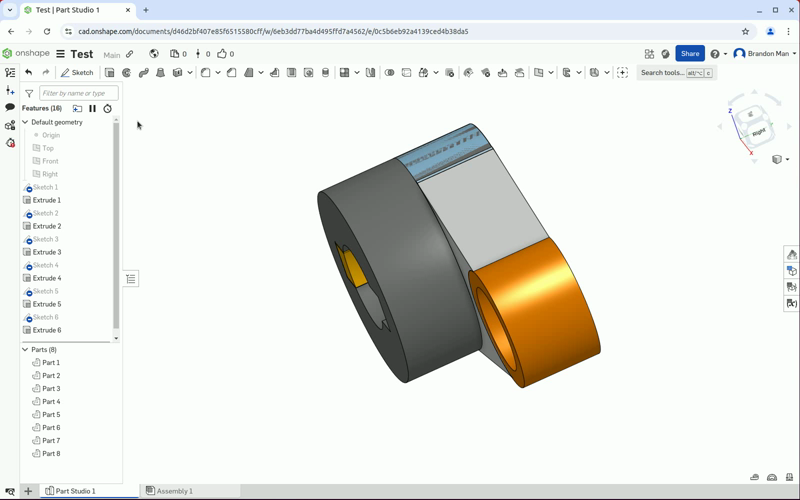
key(right, 2)
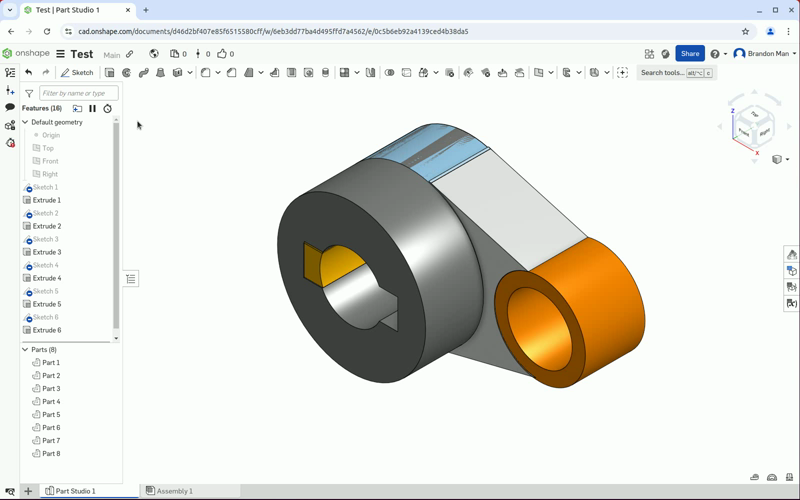
mouse_move(69, 189)
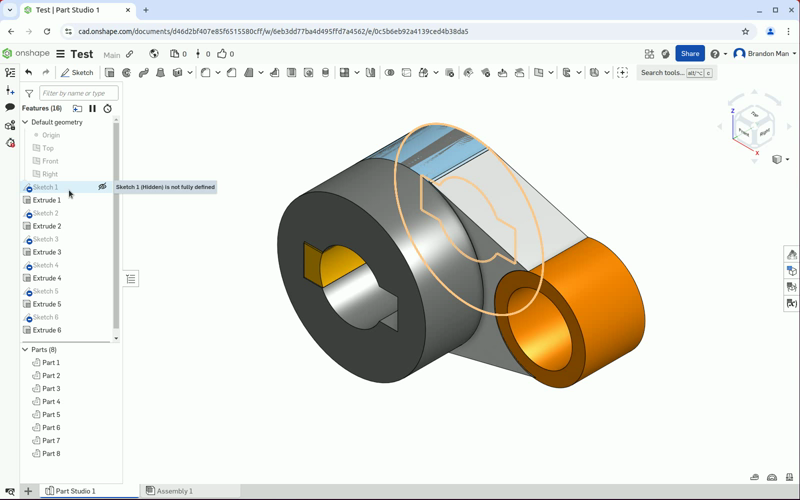
click(69, 189)